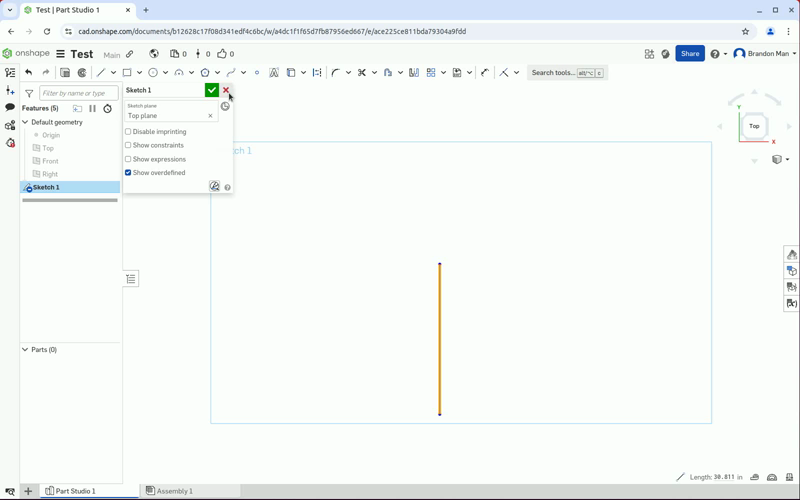
key(shift+h)
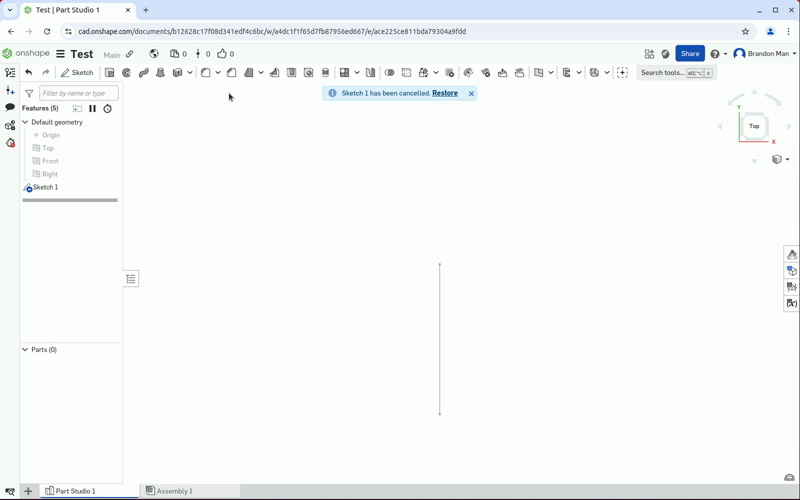
key(shift+s)
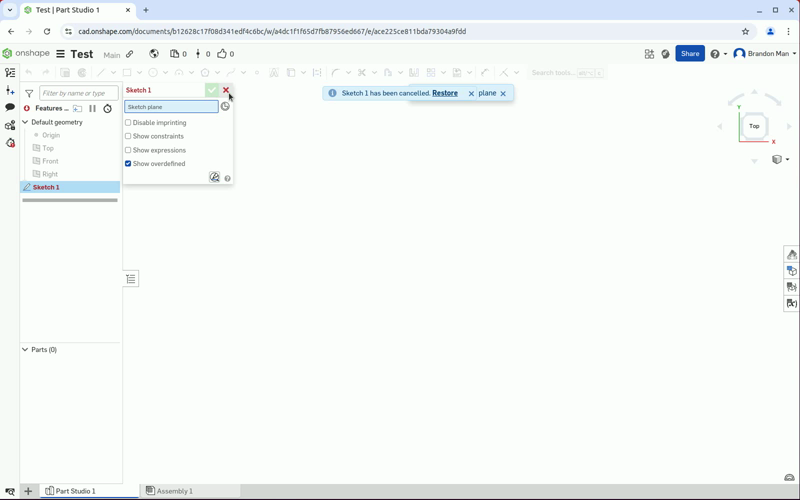
mouse_move(73, 150)
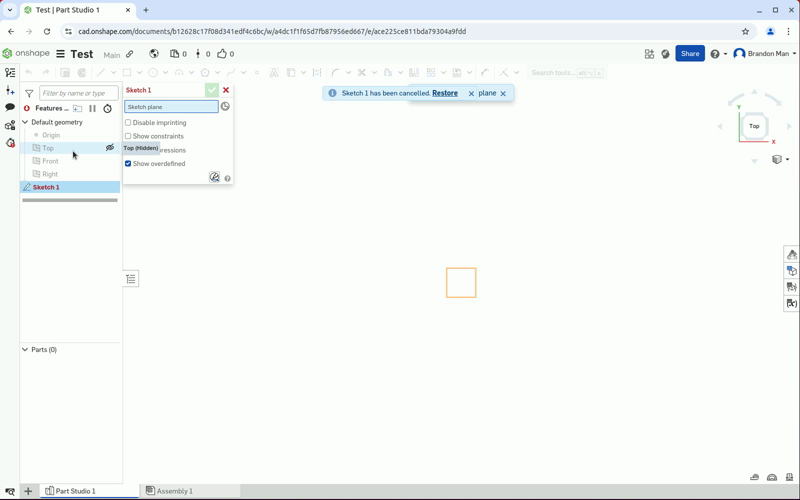
click(73, 150)
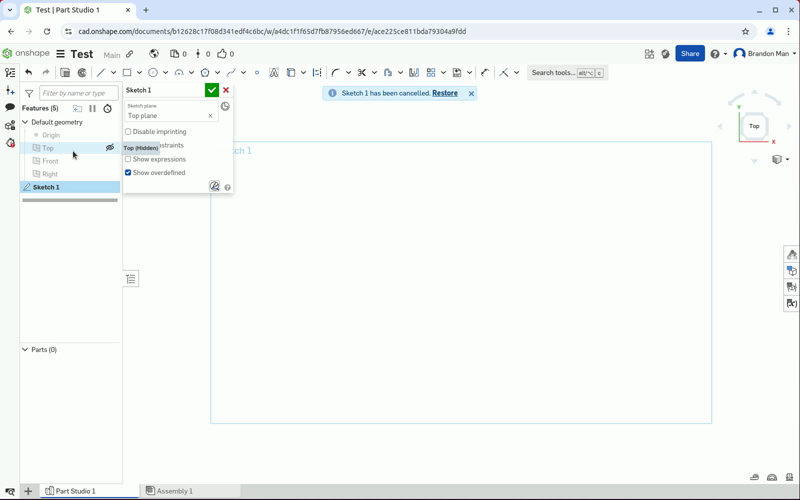
mouse_move(73, 352)
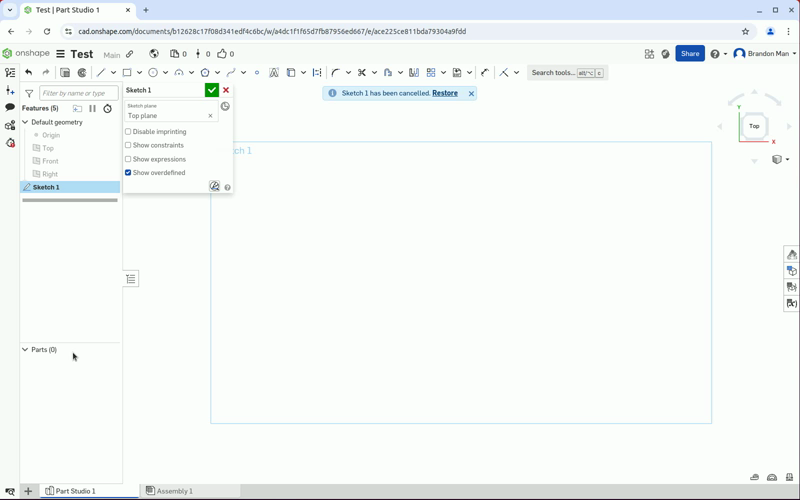
key(y)
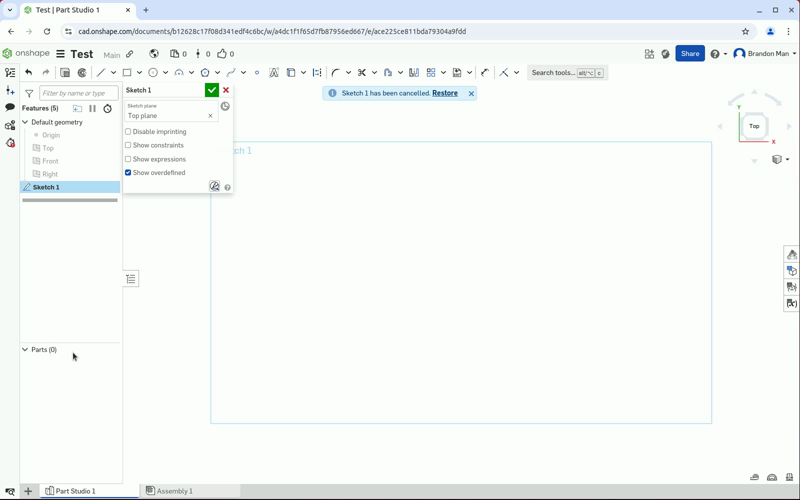
key(l)
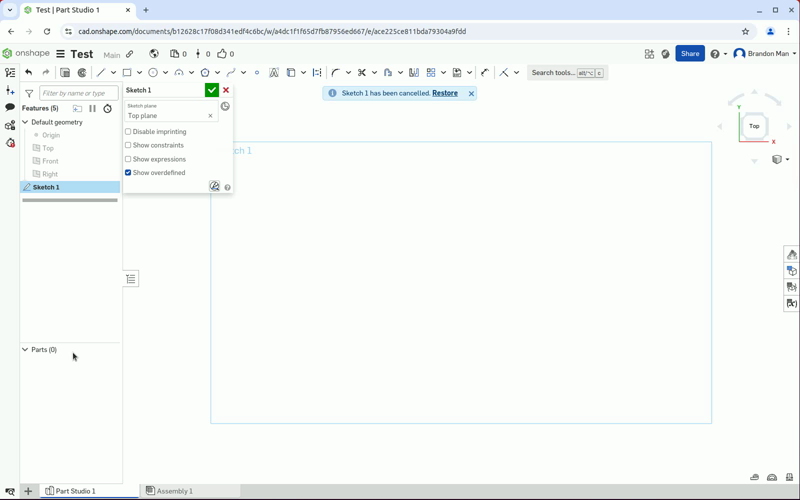
key_down(shift)
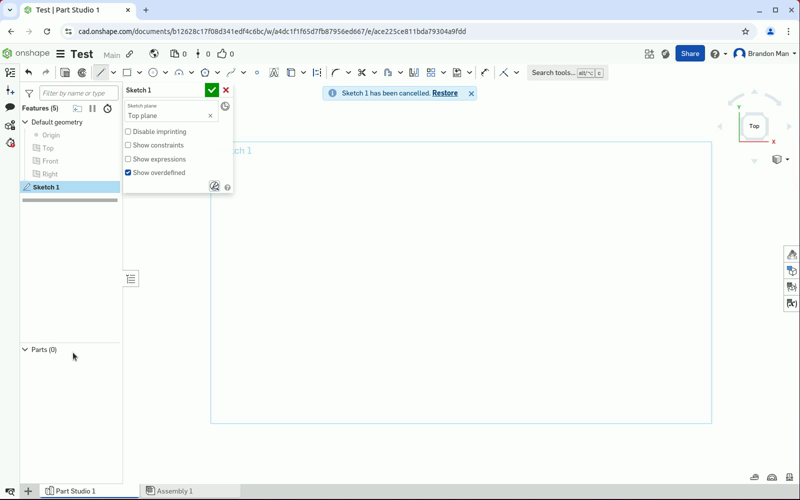
mouse_move(418, 330)
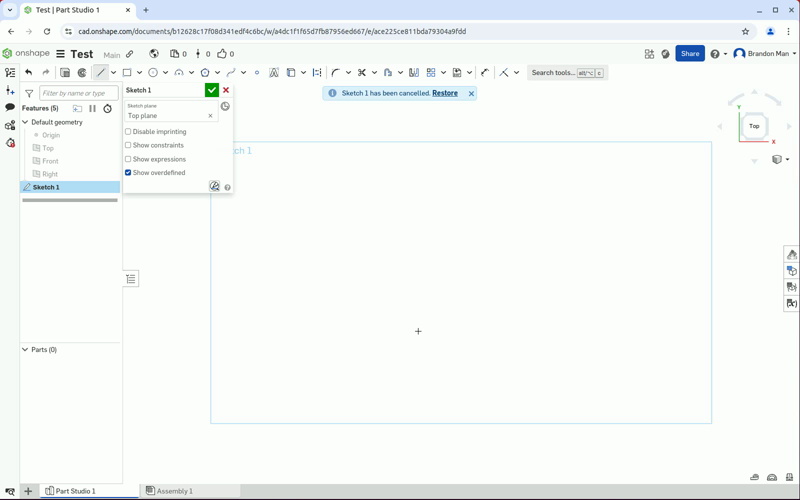
click(418, 330)
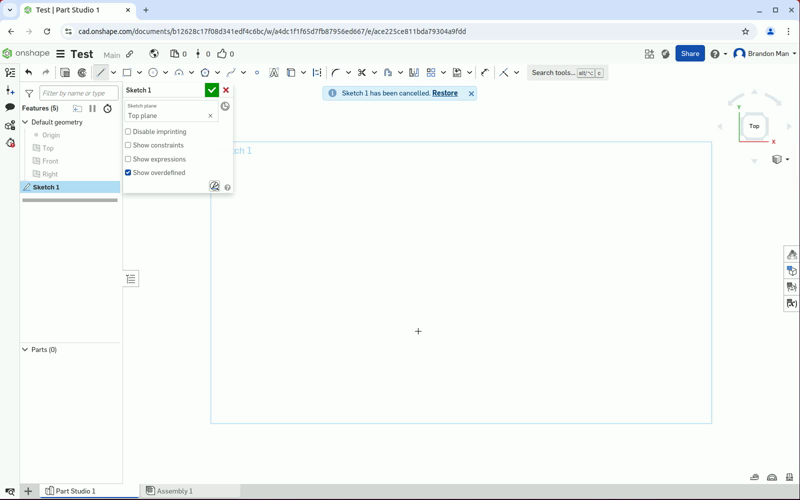
key_up(shift)
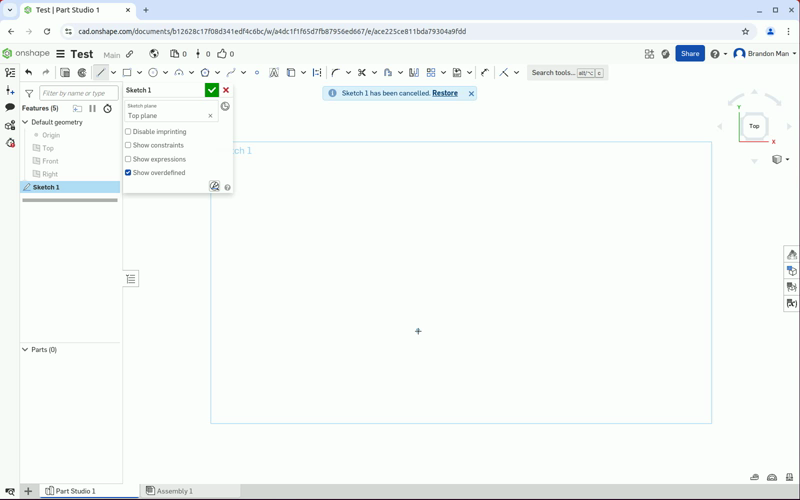
key_down(shift)
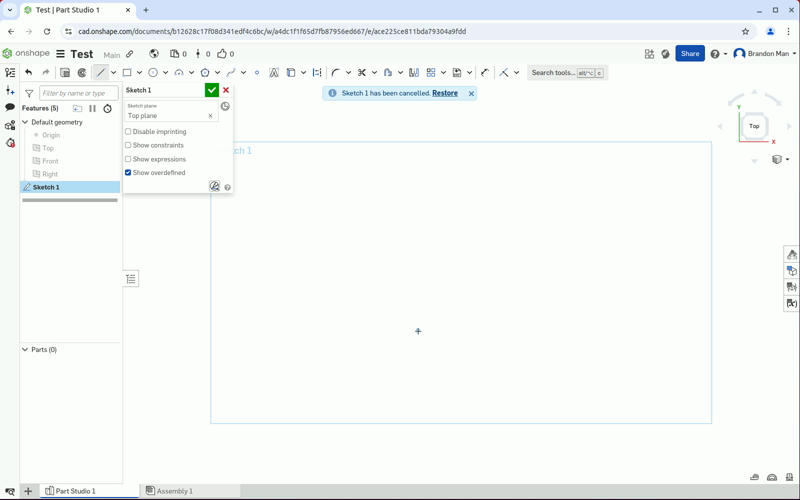
mouse_move(514, 330)
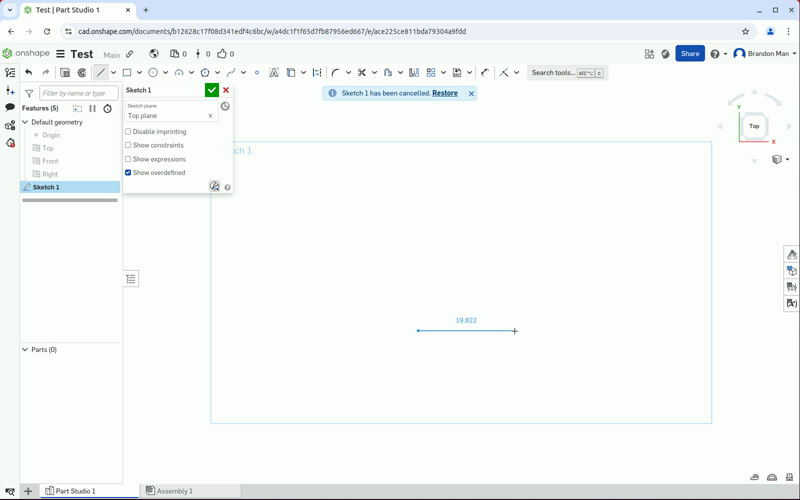
click(514, 330)
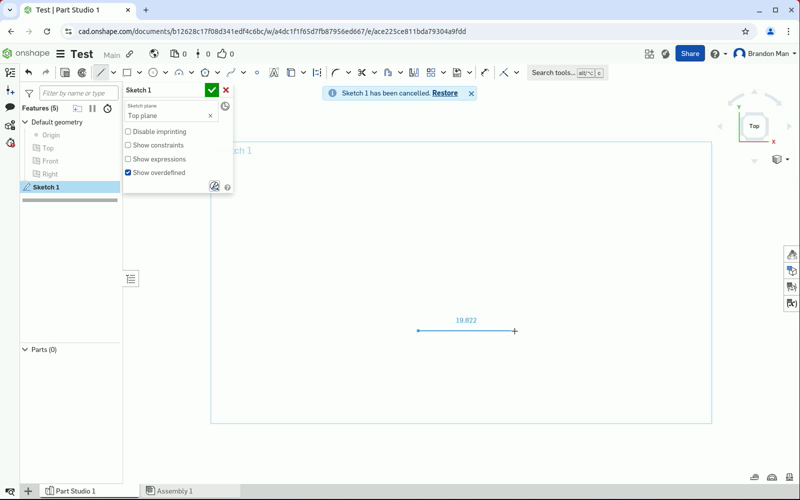
key_up(shift)
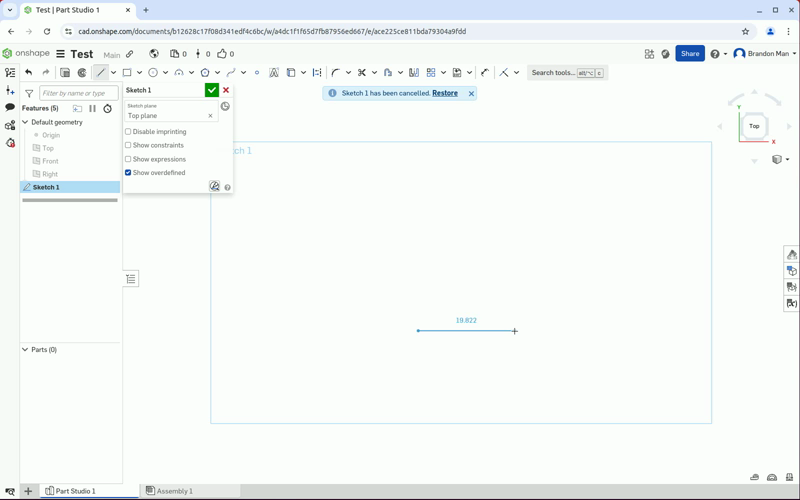
key_down(shift)
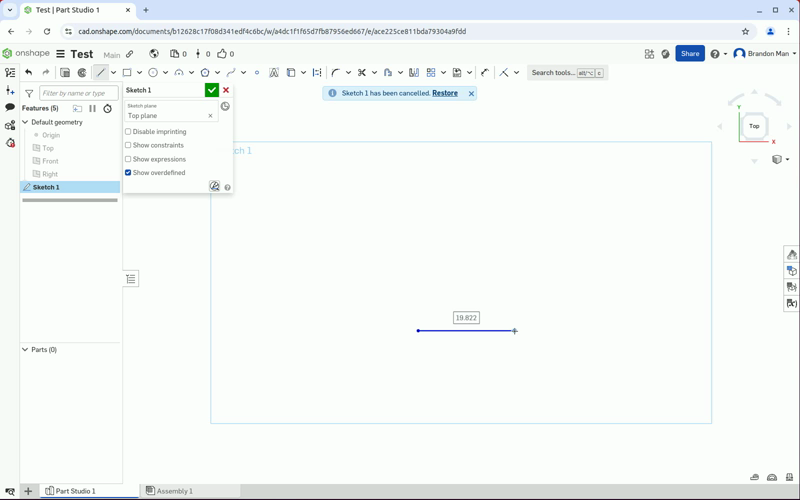
mouse_move(514, 234)
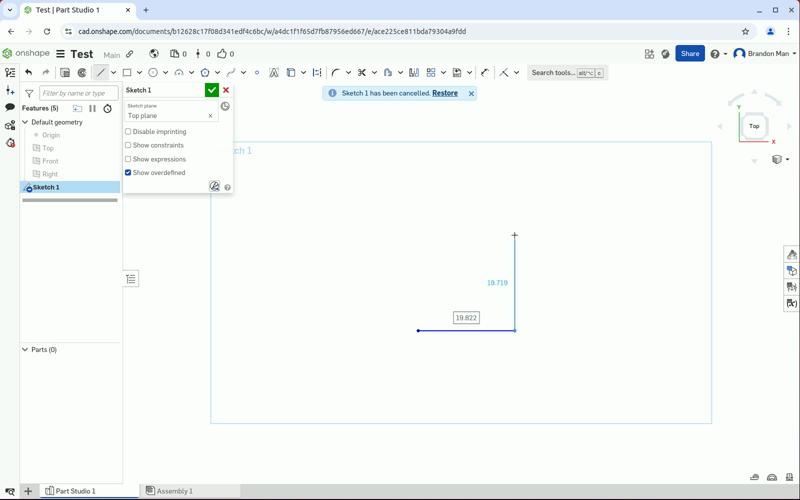
click(514, 234)
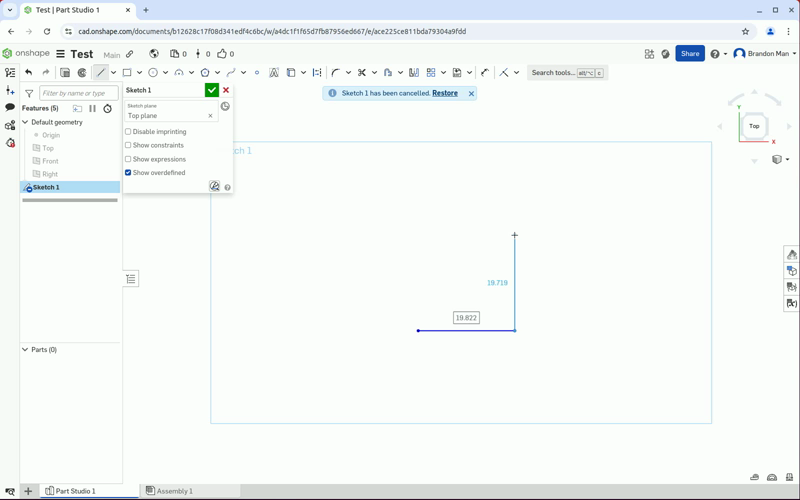
key_up(shift)
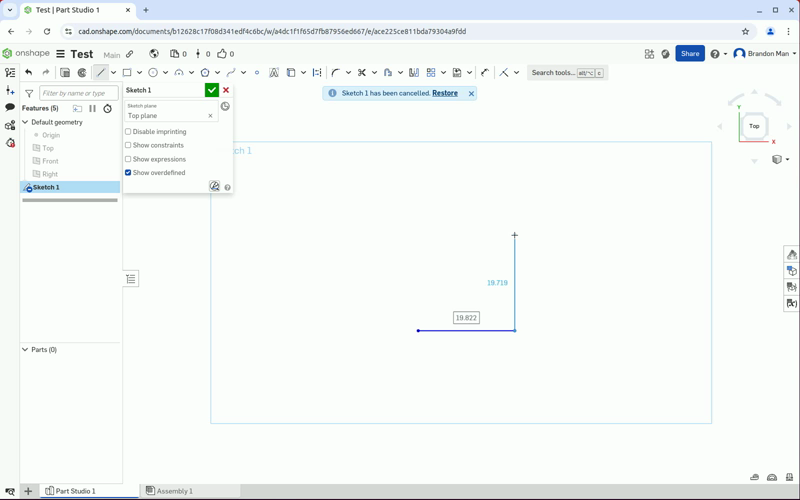
key_down(shift)
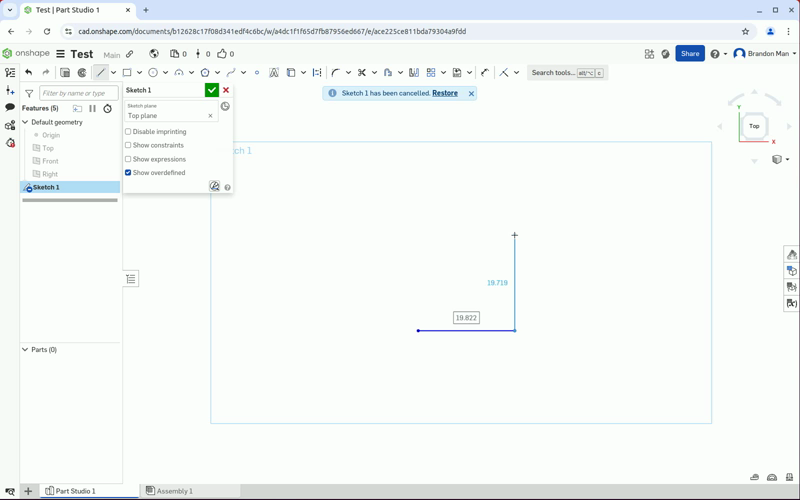
mouse_move(418, 234)
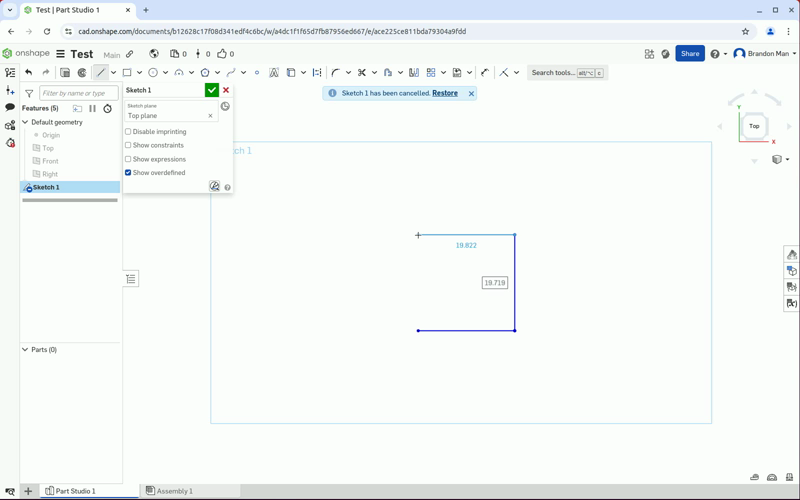
click(418, 234)
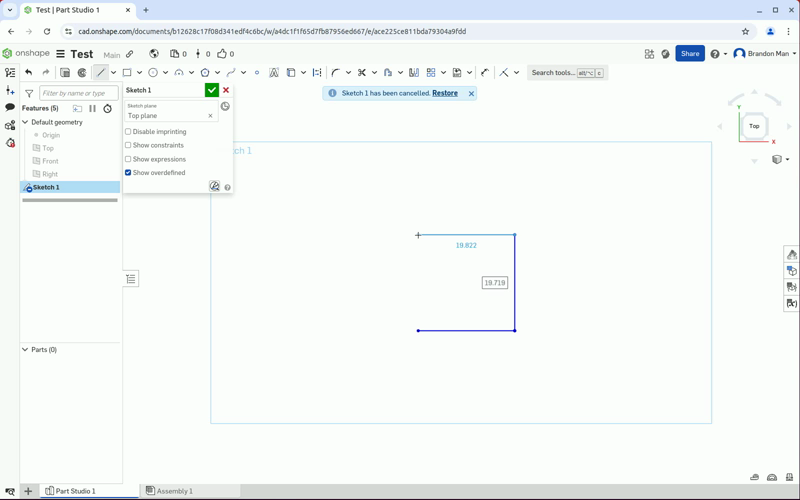
key_up(shift)
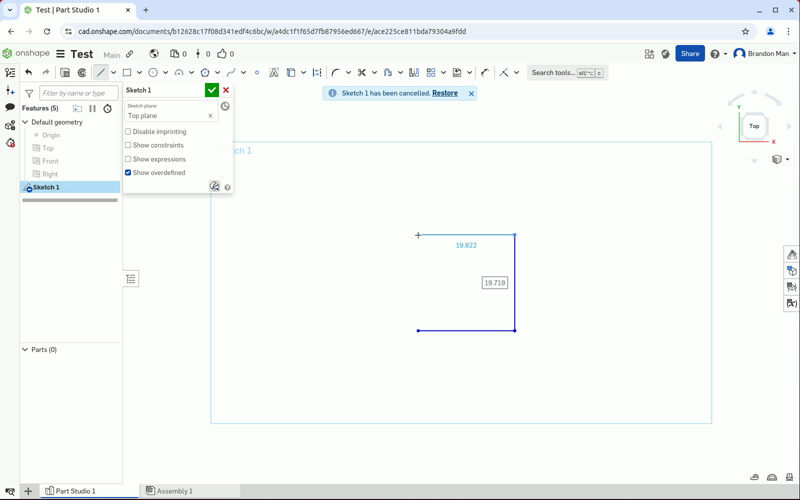
key_down(shift)
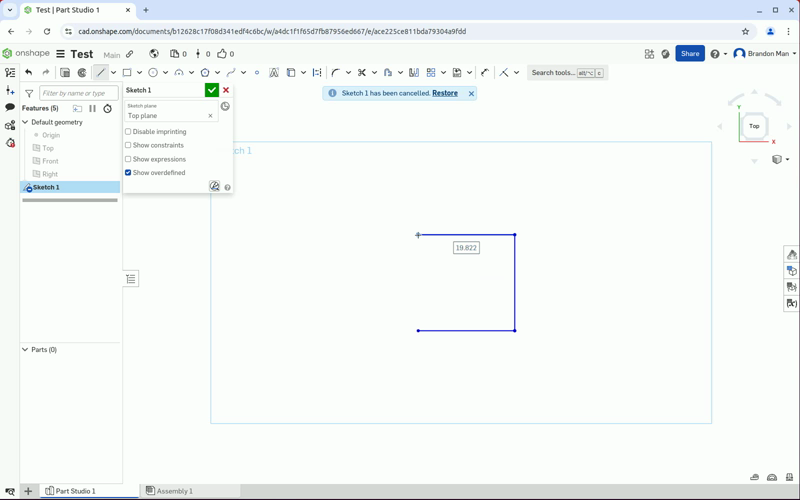
mouse_move(418, 330)
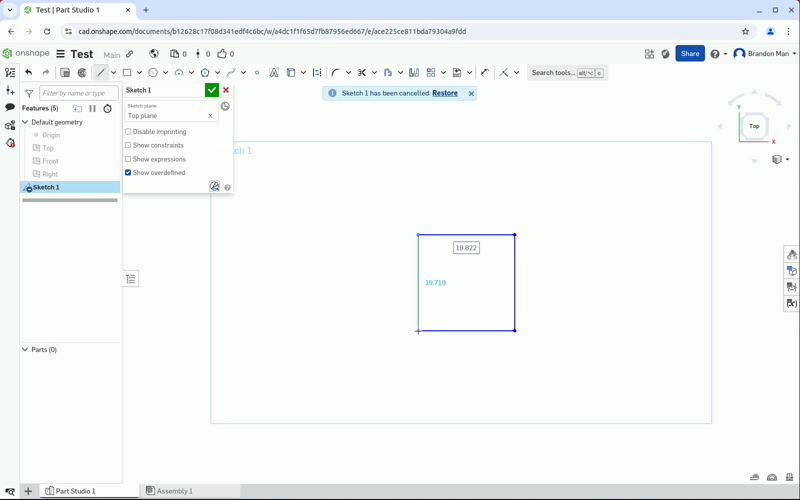
key_up(shift)
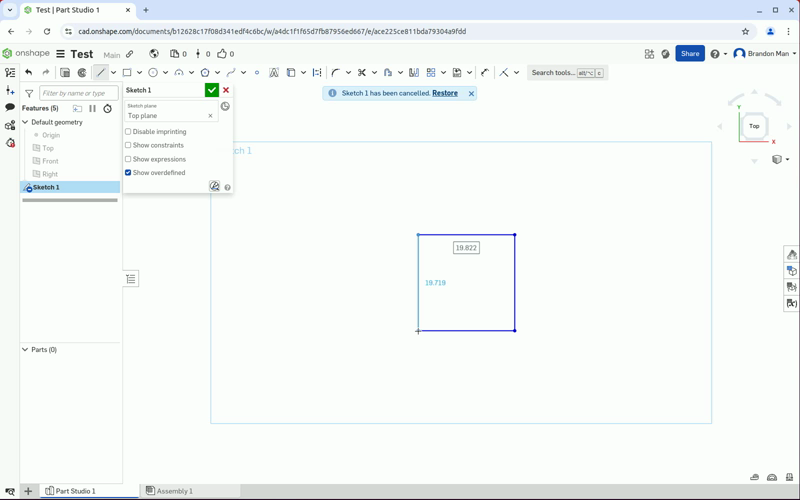
click(418, 330)
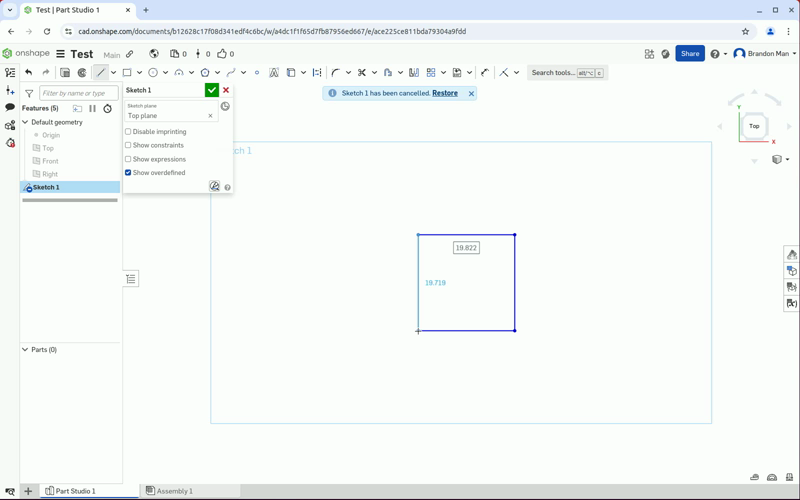
key(esc)
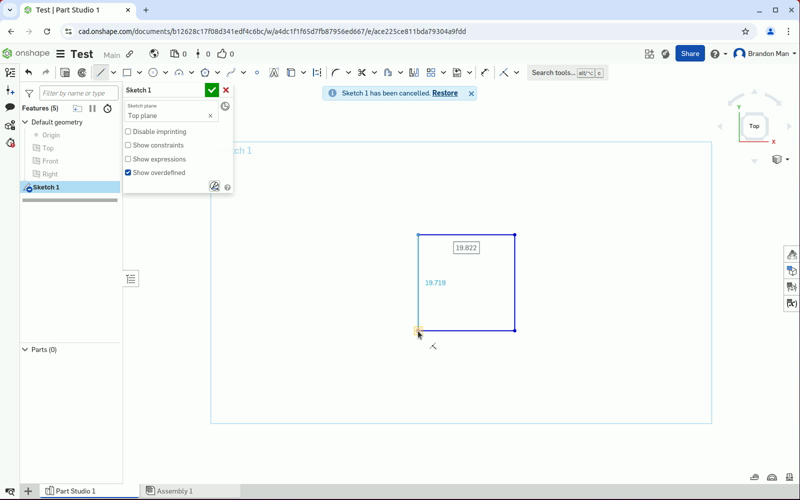
mouse_move(458, 279)
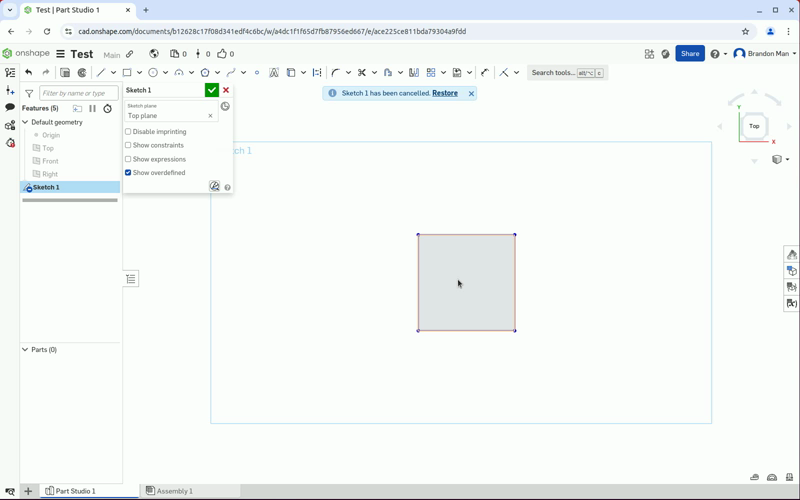
click(458, 279)
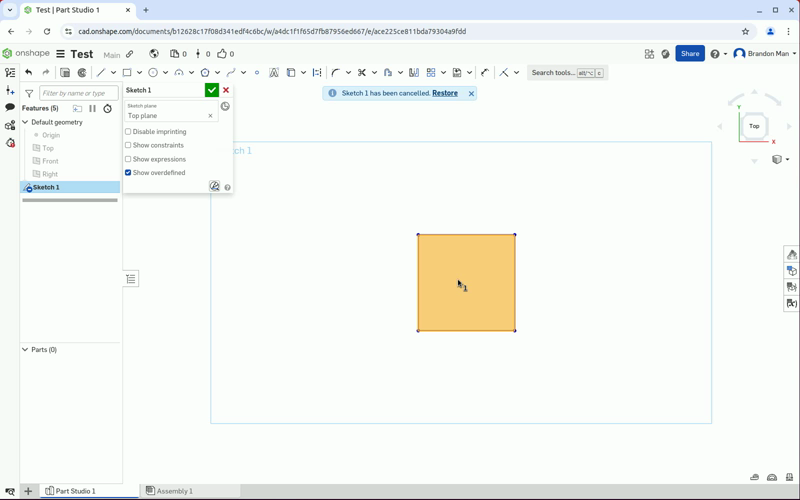
mouse_move(73, 352)
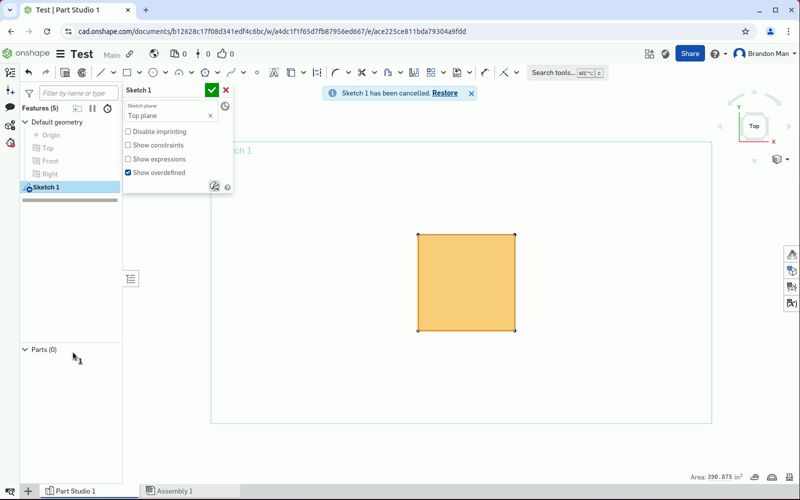
key(shift+y)
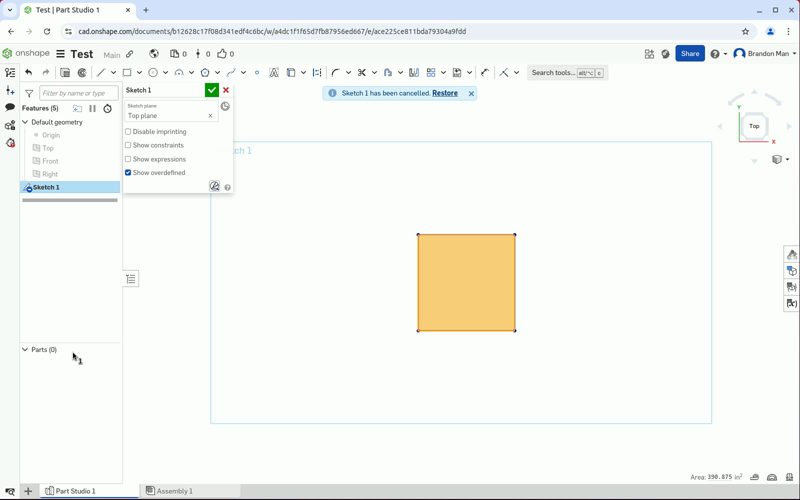
key(shift+e)
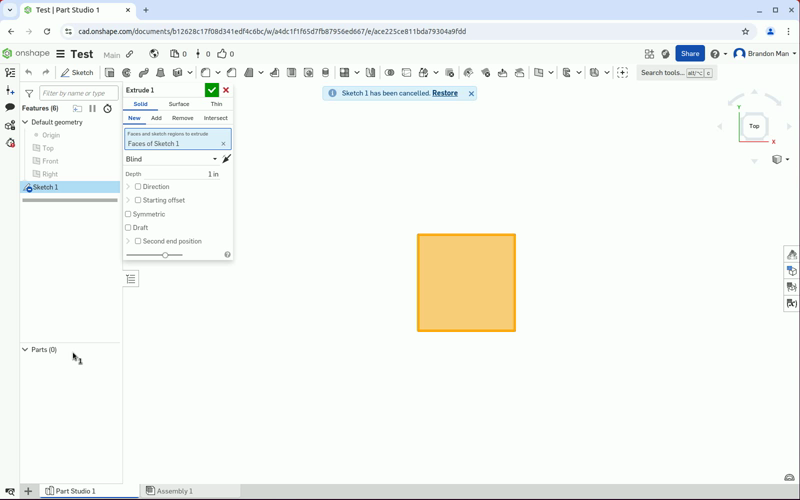
mouse_move(143, 106)
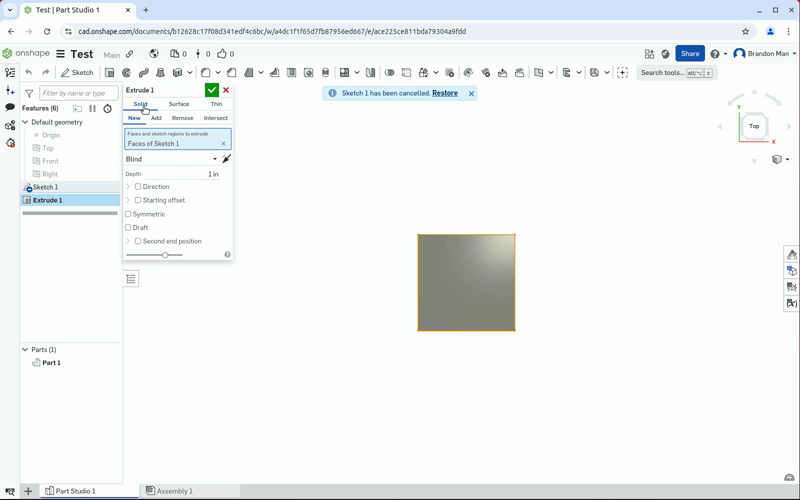
click(143, 106)
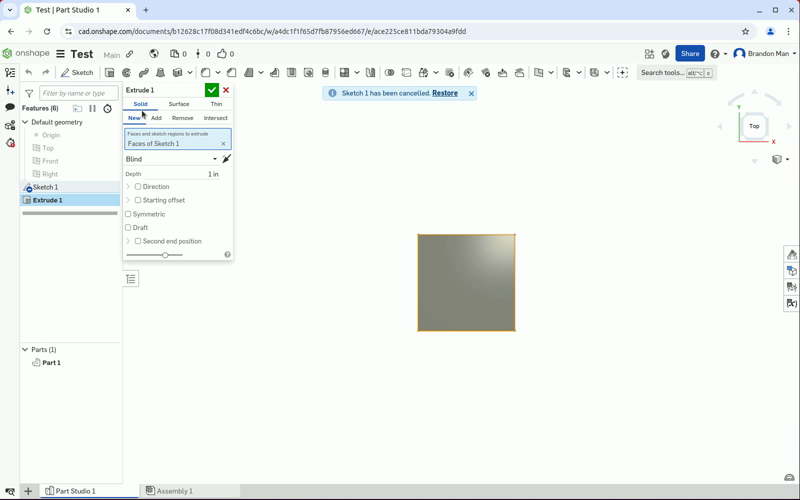
mouse_move(137, 120)
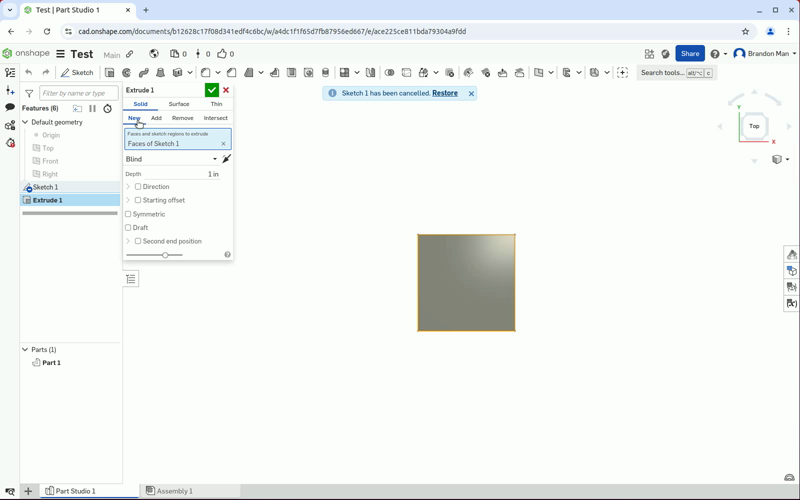
click(137, 120)
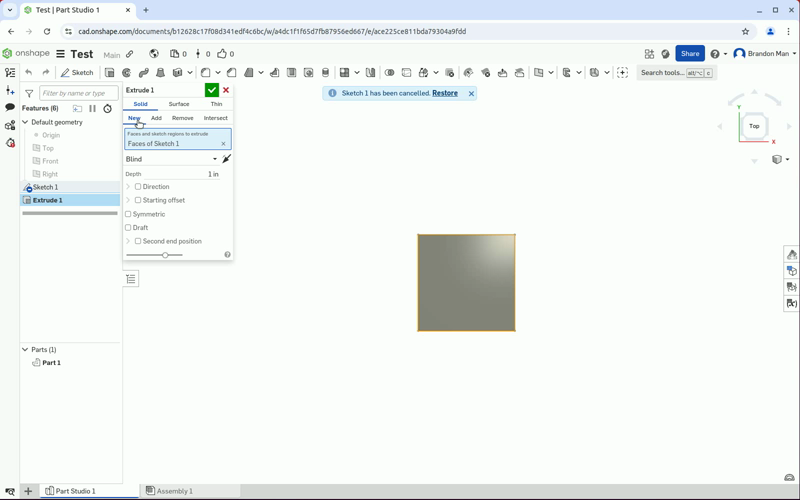
key(tab, 4)
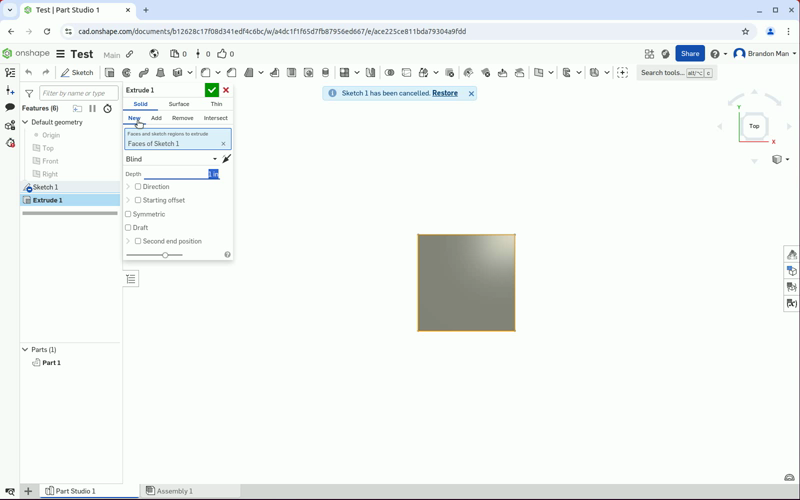
text(3.37)
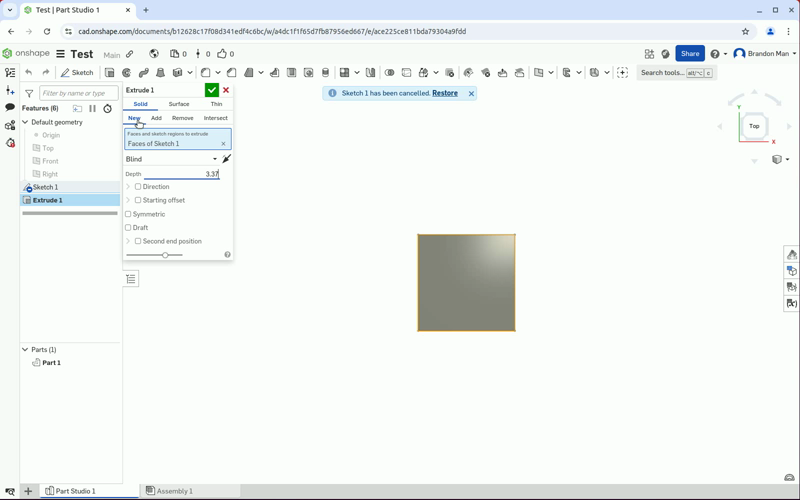
key(enter)
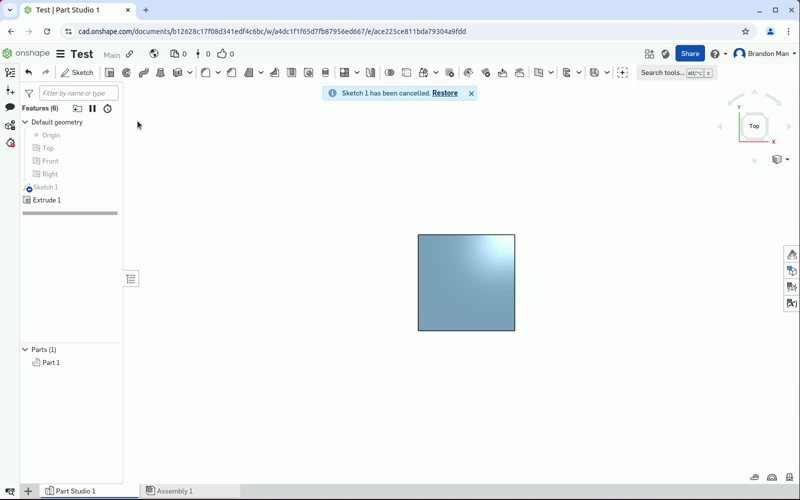
key(shift+h)
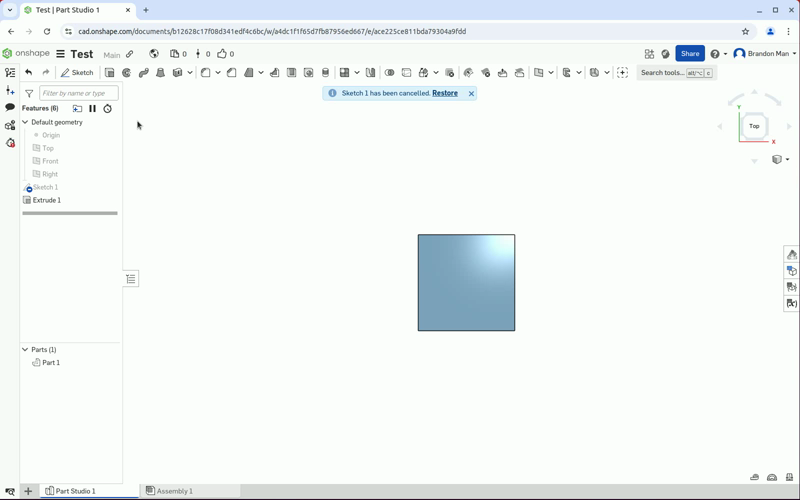
key(shift+h)
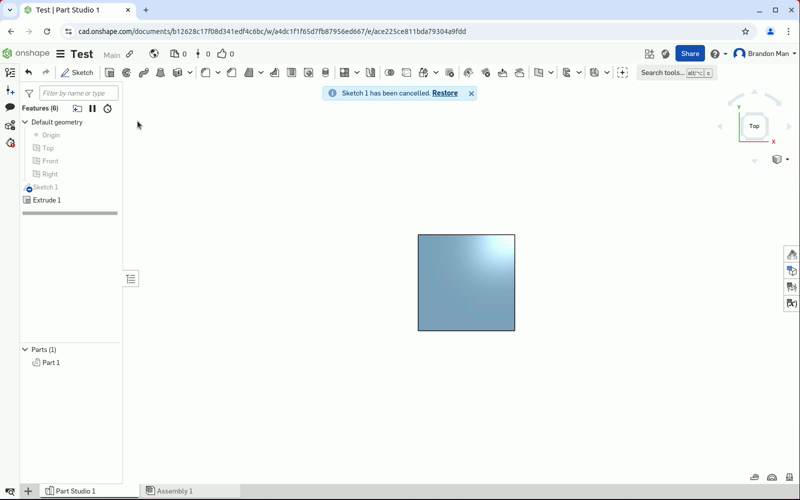
mouse_move(73, 189)
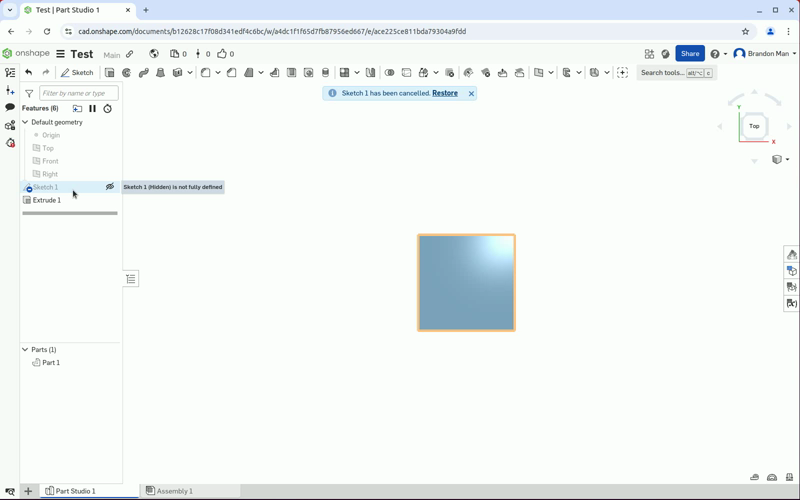
click(73, 189)
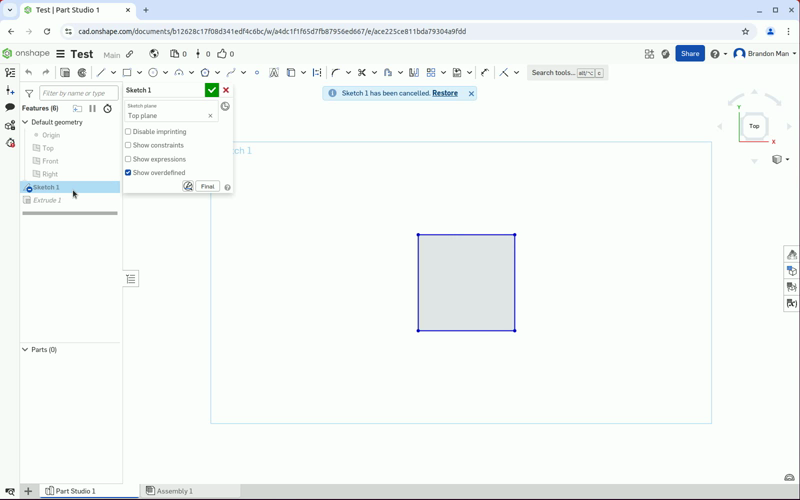
mouse_move(229, 92)
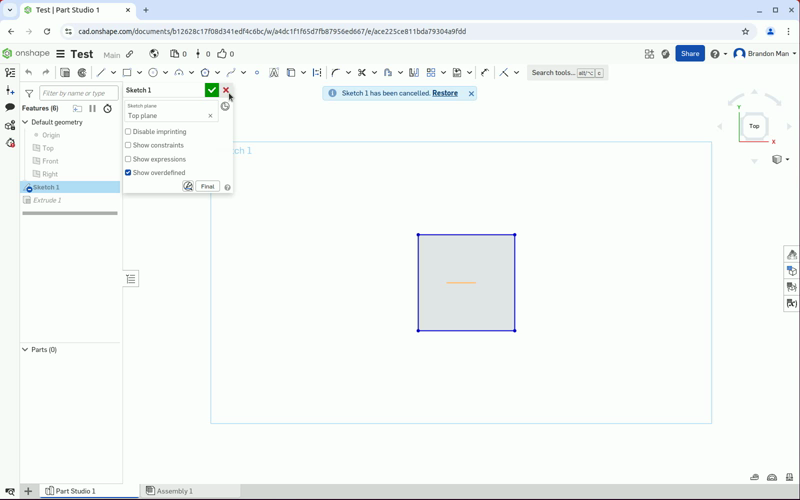
click(229, 92)
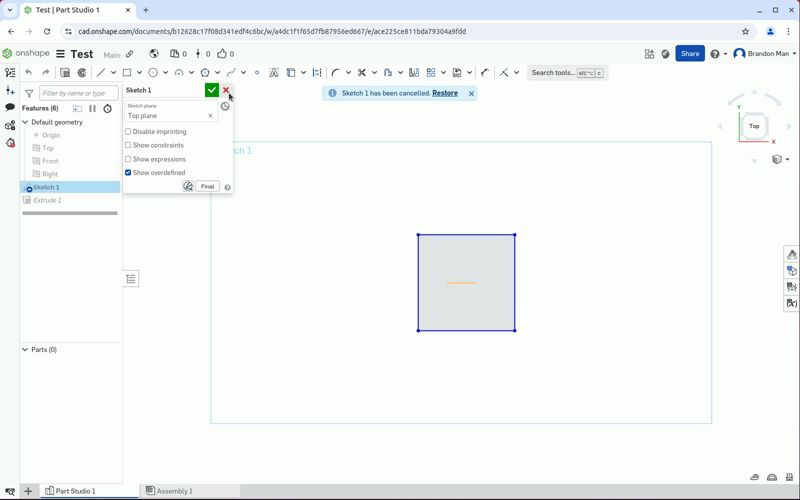
key(shift+s)
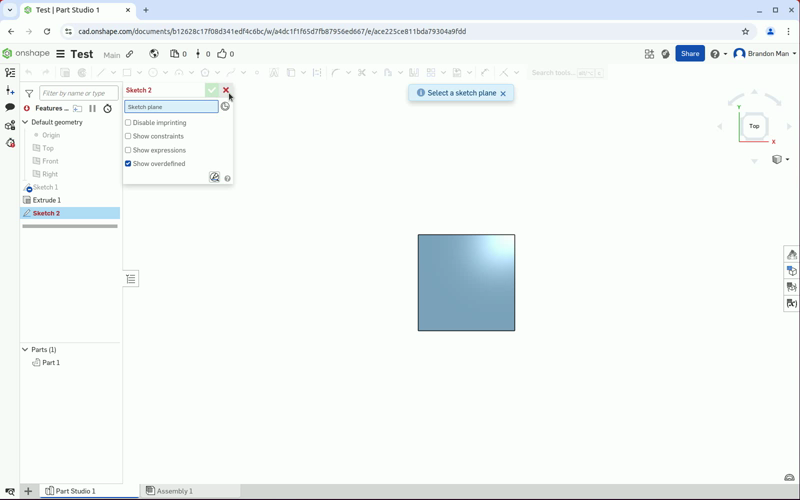
mouse_move(73, 150)
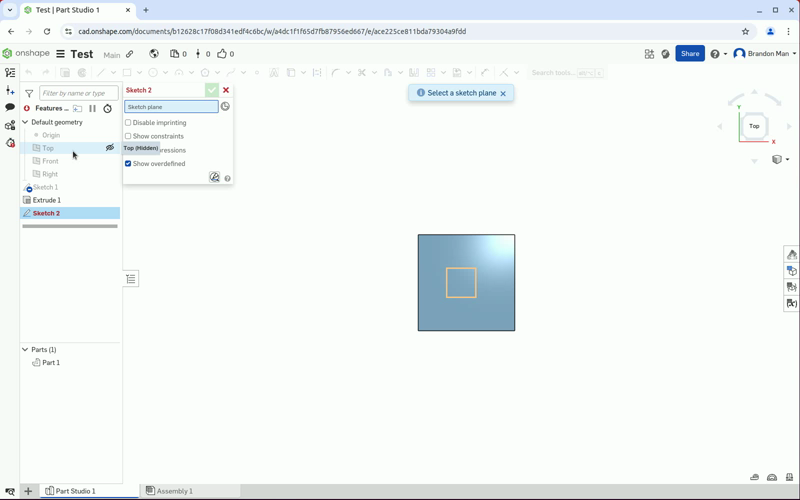
click(73, 150)
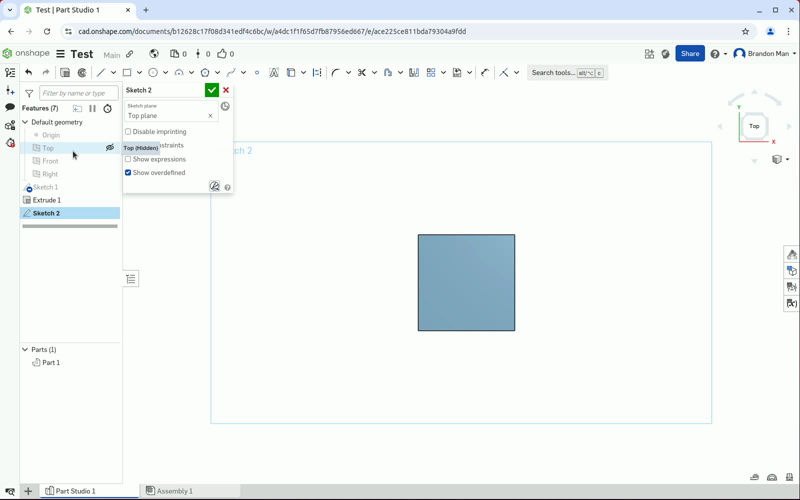
mouse_move(73, 352)
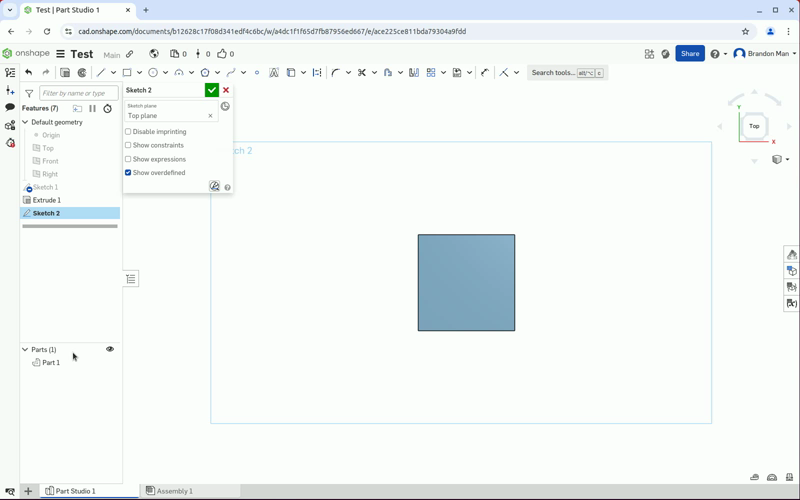
key(y)
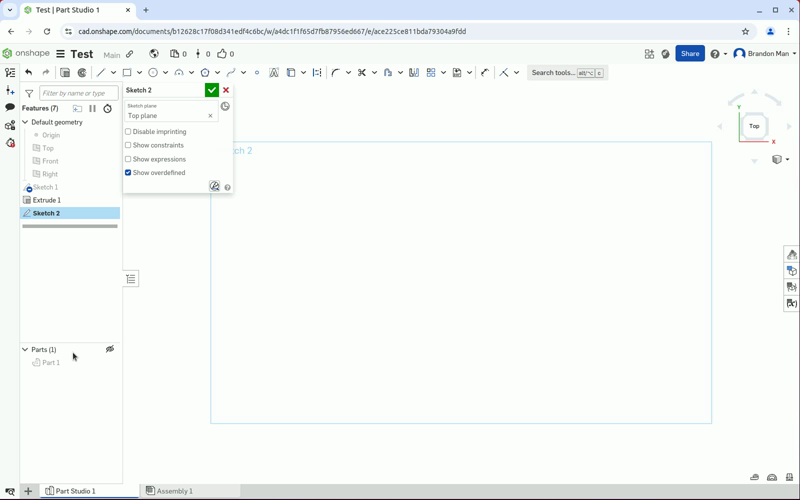
key(l)
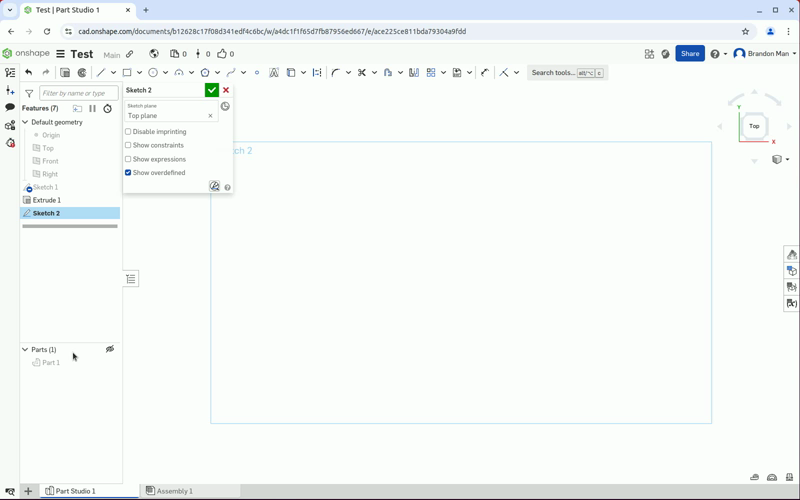
key_down(shift)
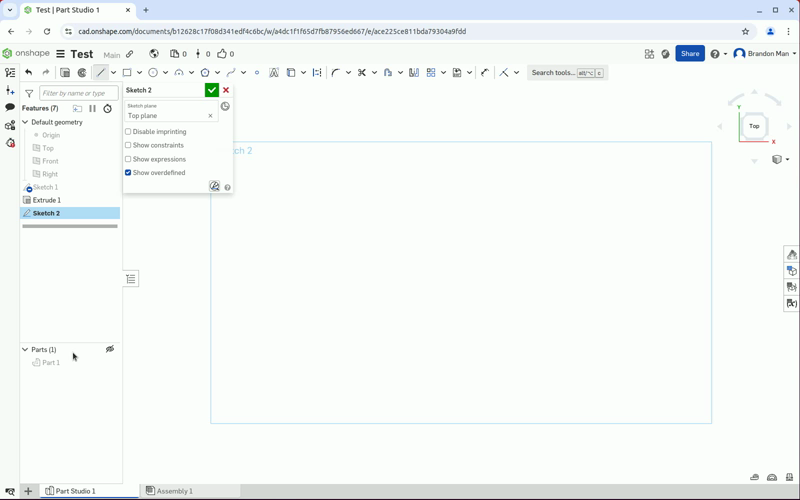
mouse_move(418, 257)
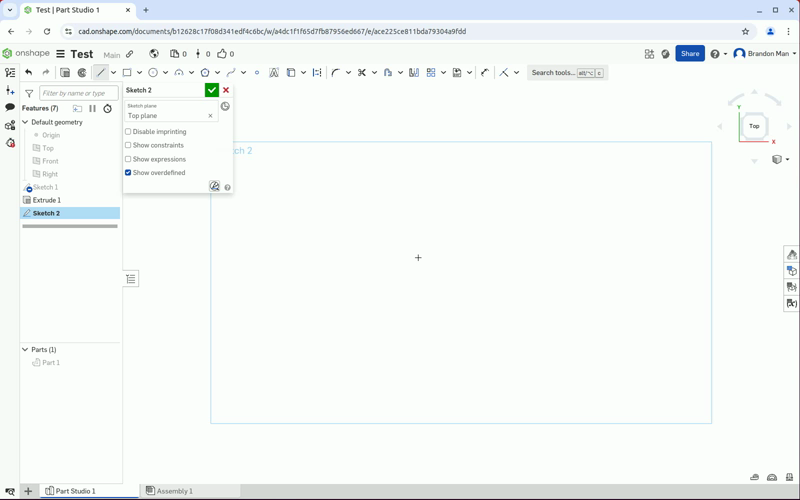
click(418, 257)
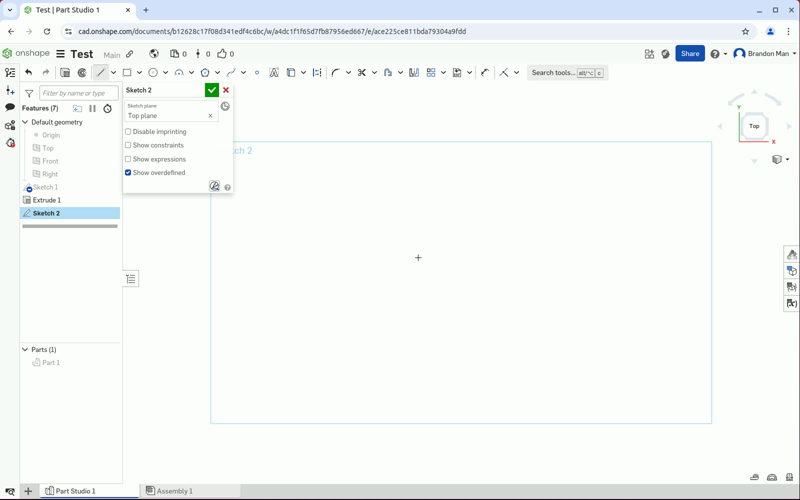
key_up(shift)
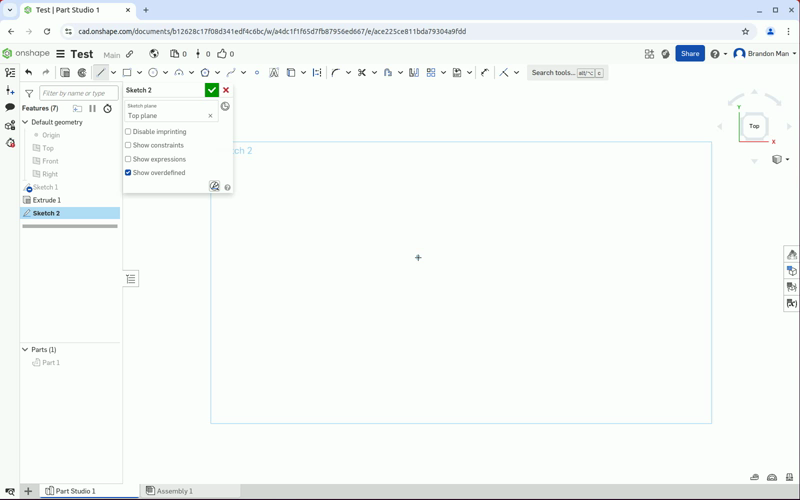
key_down(shift)
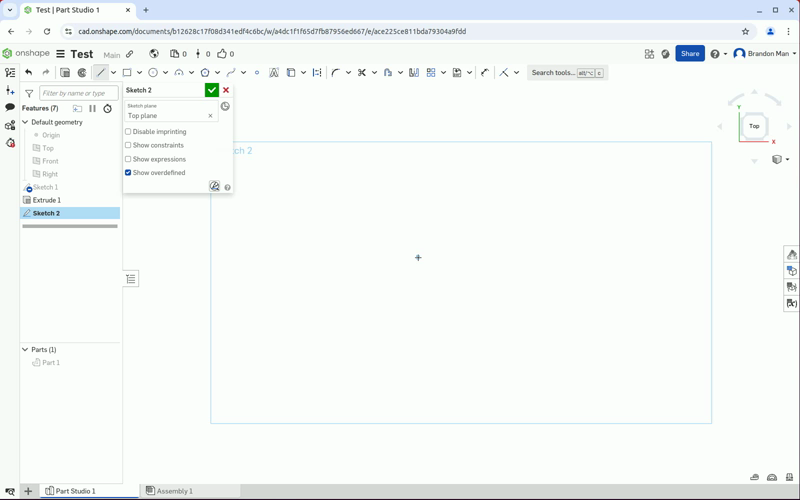
mouse_move(513, 257)
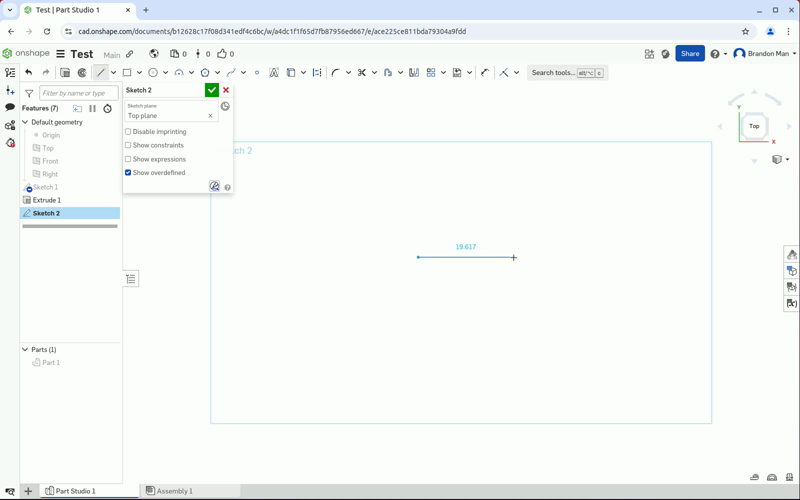
click(513, 257)
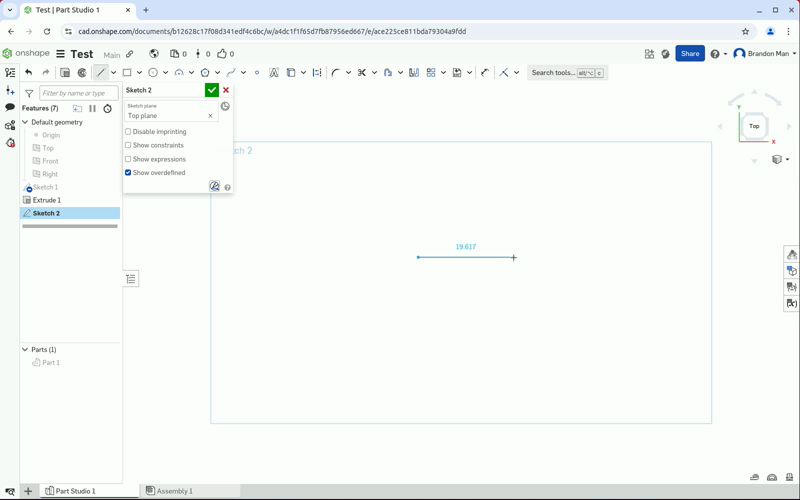
key_up(shift)
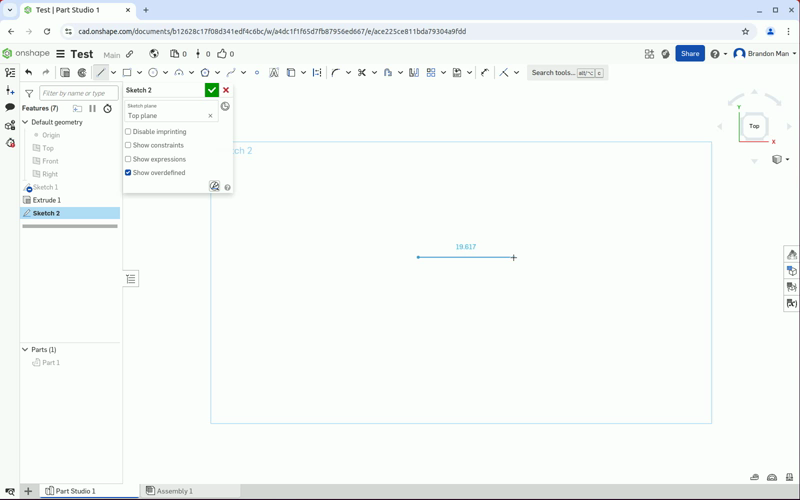
key_down(shift)
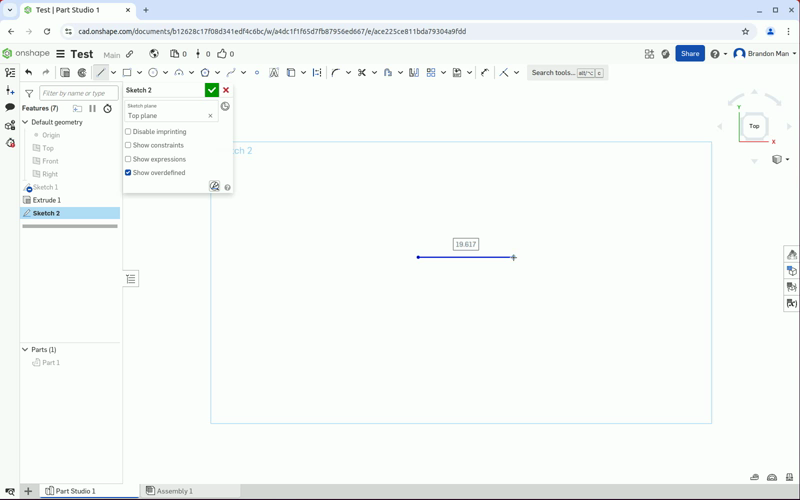
mouse_move(543, 257)
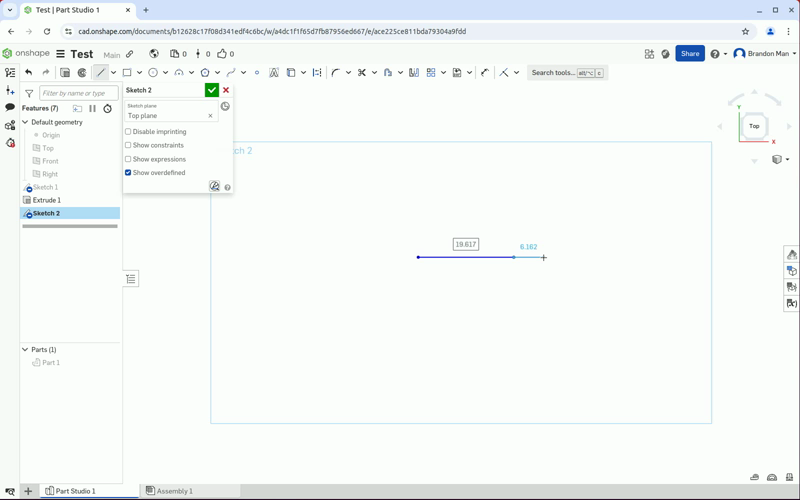
mouse_move(513, 235)
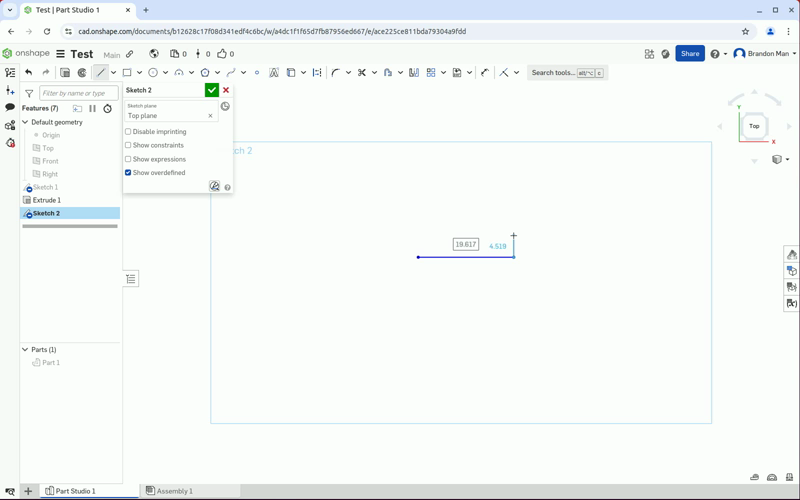
click(513, 235)
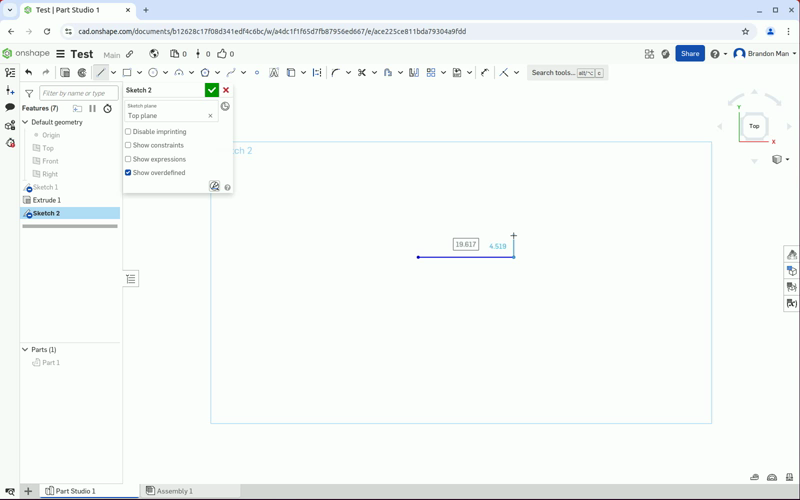
key_up(shift)
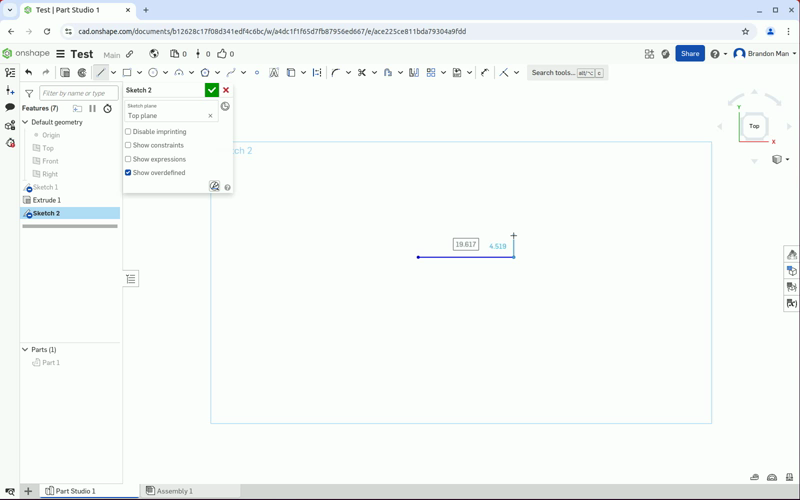
key_down(shift)
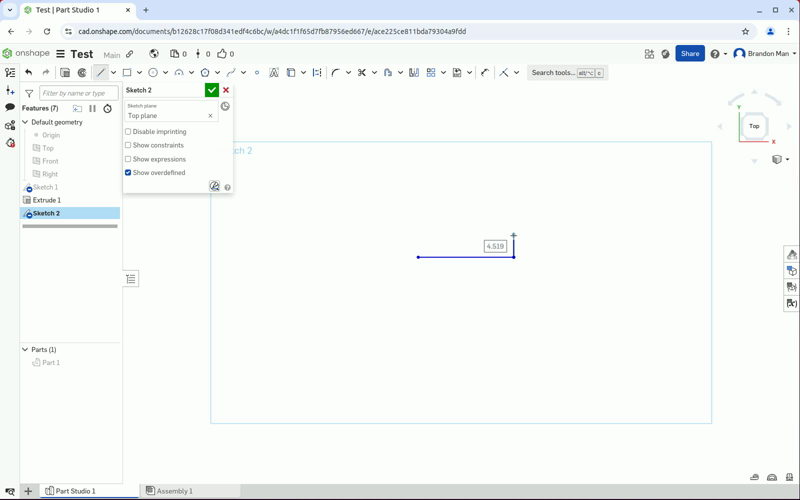
mouse_move(418, 235)
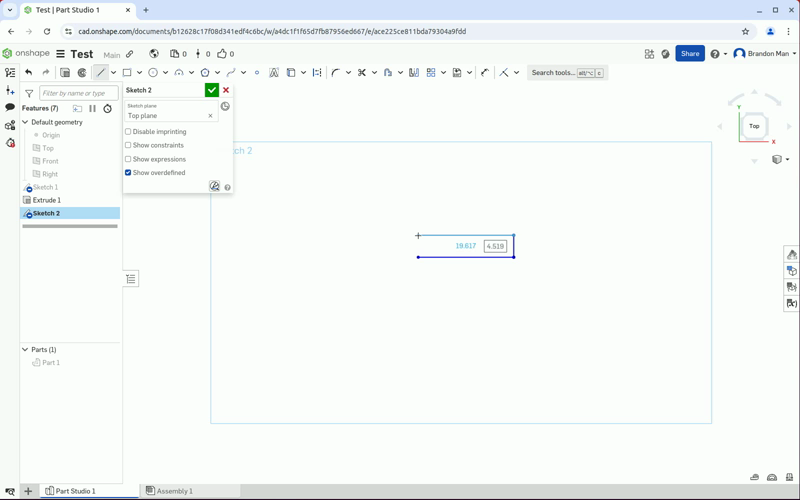
click(418, 235)
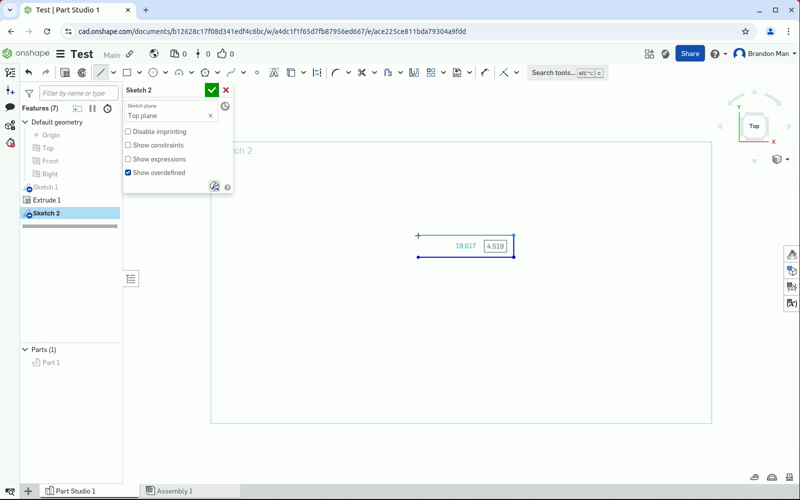
key_up(shift)
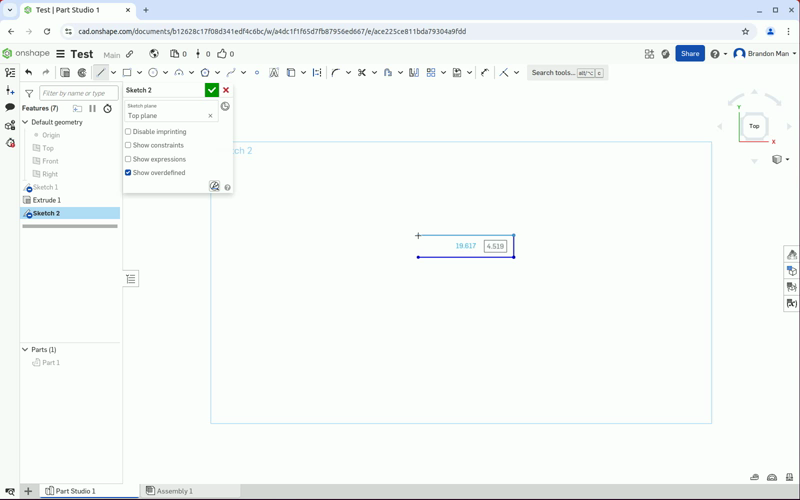
mouse_move(448, 235)
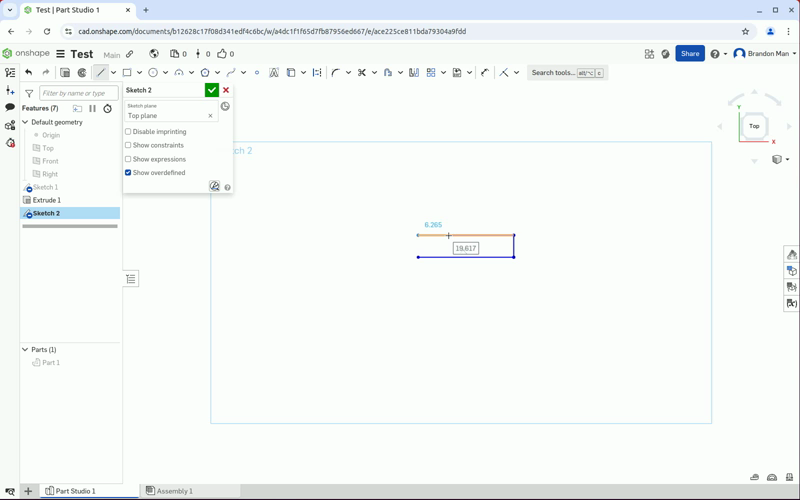
key_down(shift)
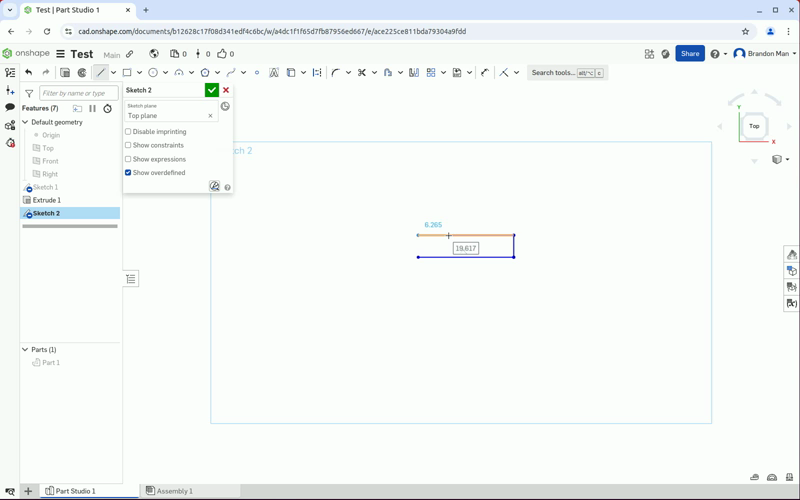
mouse_move(418, 257)
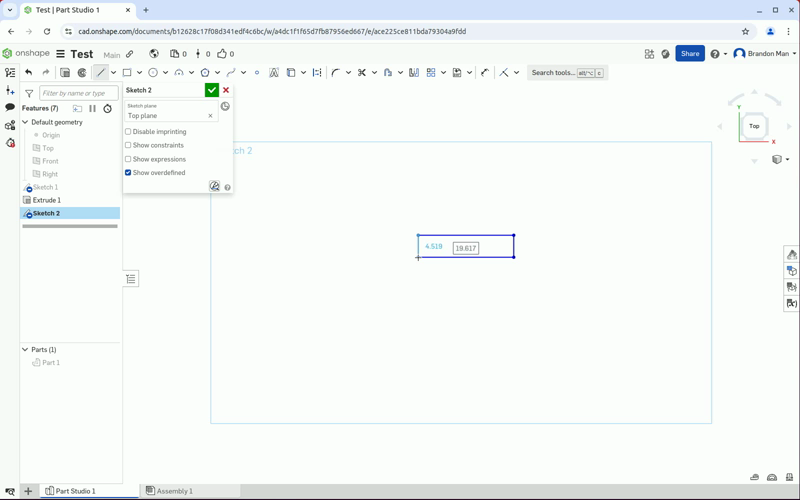
key_up(shift)
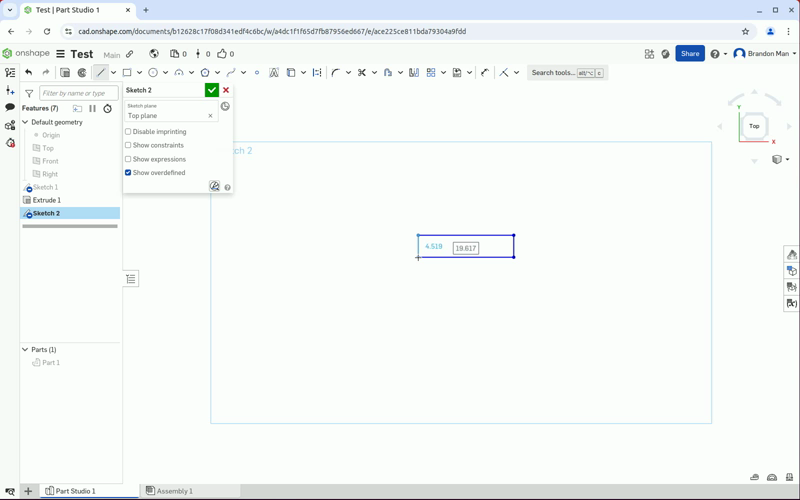
click(418, 257)
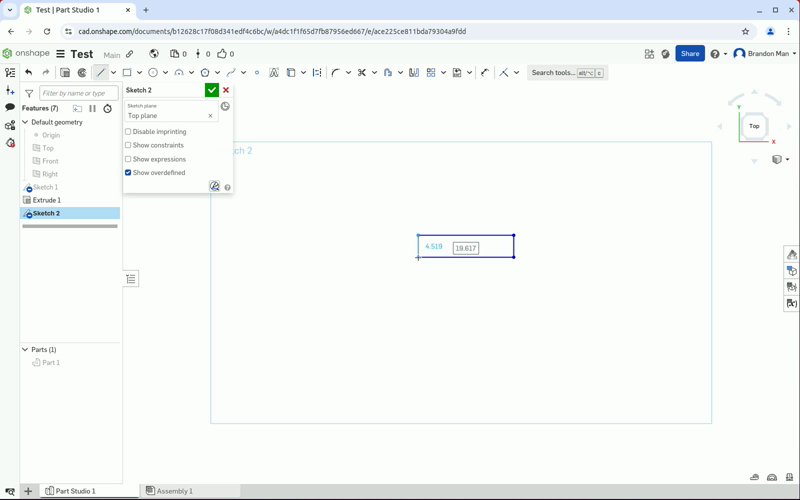
key(esc)
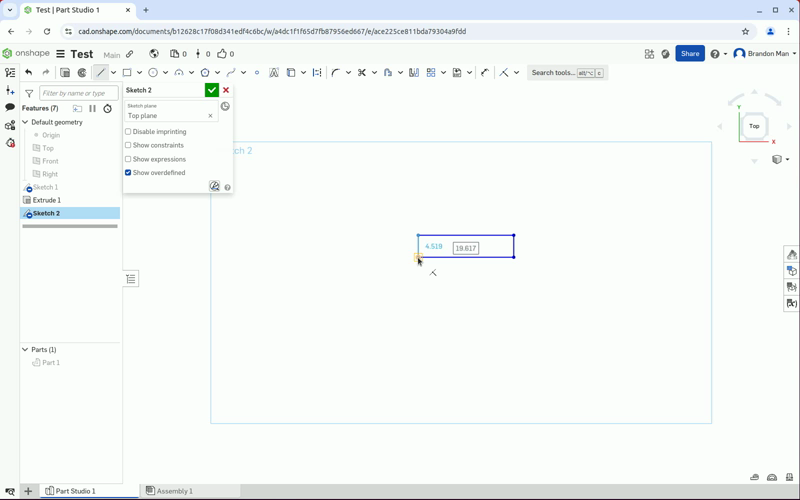
mouse_move(459, 246)
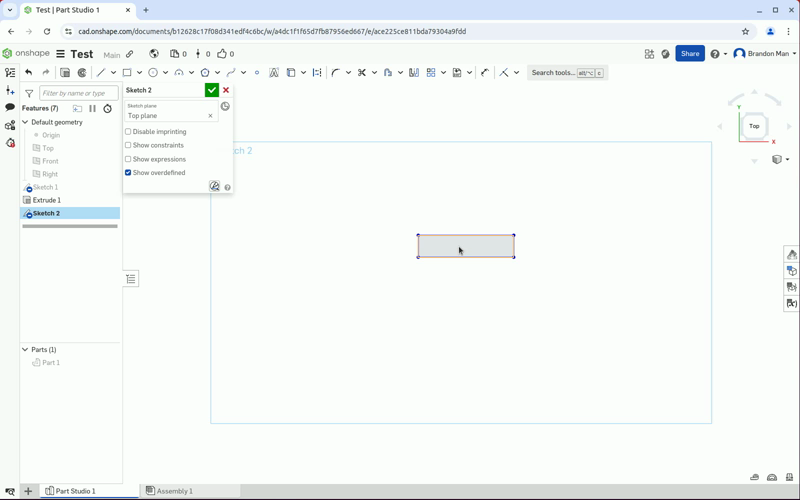
click(459, 246)
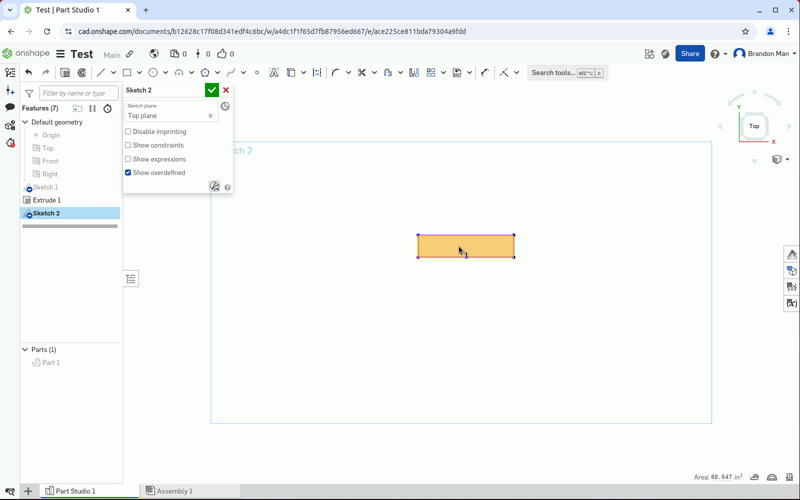
mouse_move(73, 352)
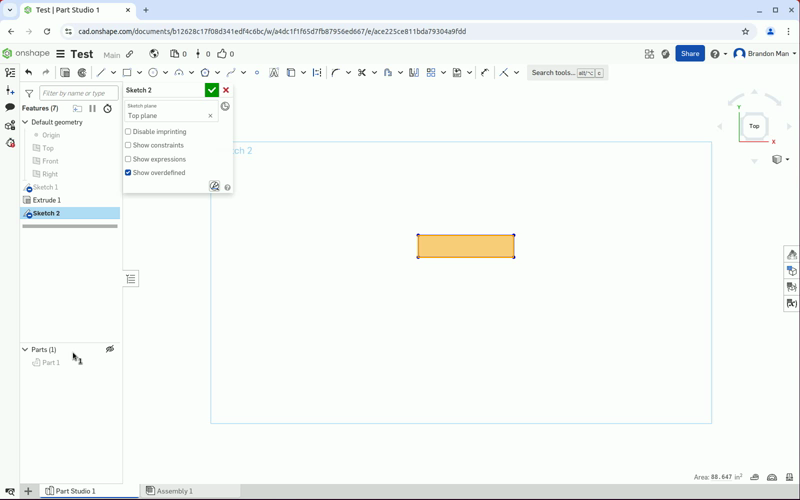
key(shift+y)
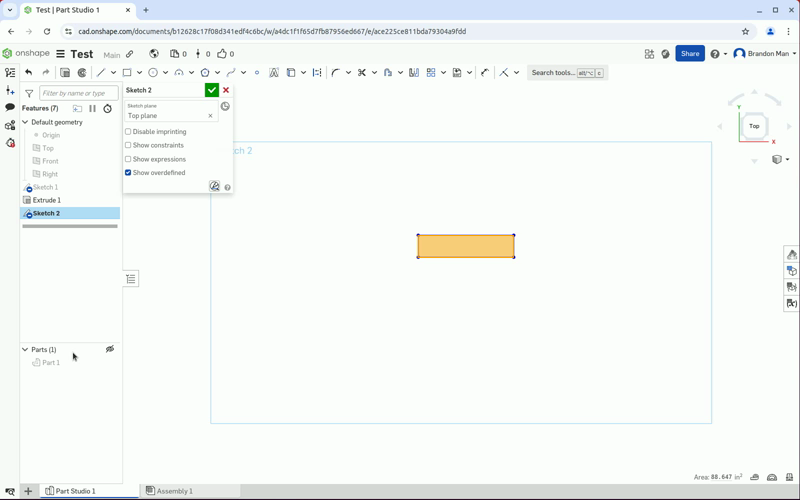
key(shift+e)
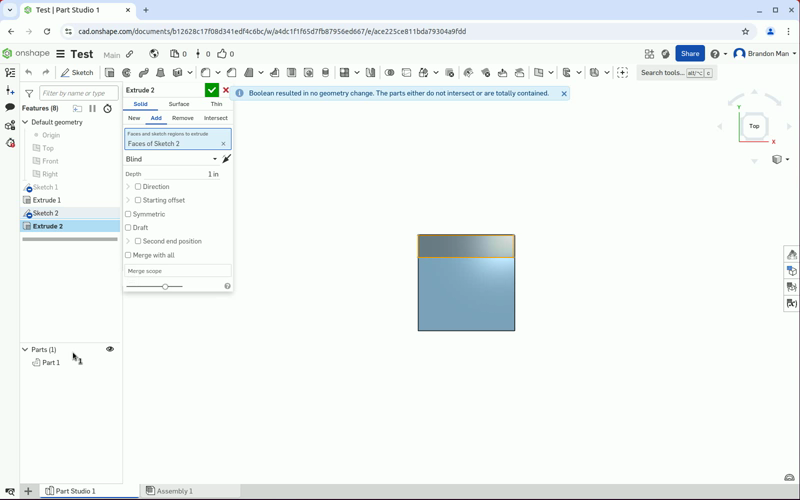
mouse_move(143, 106)
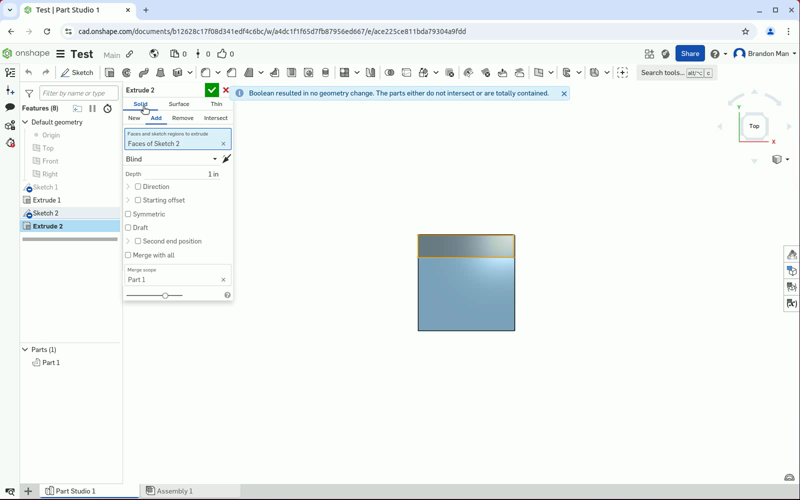
click(143, 106)
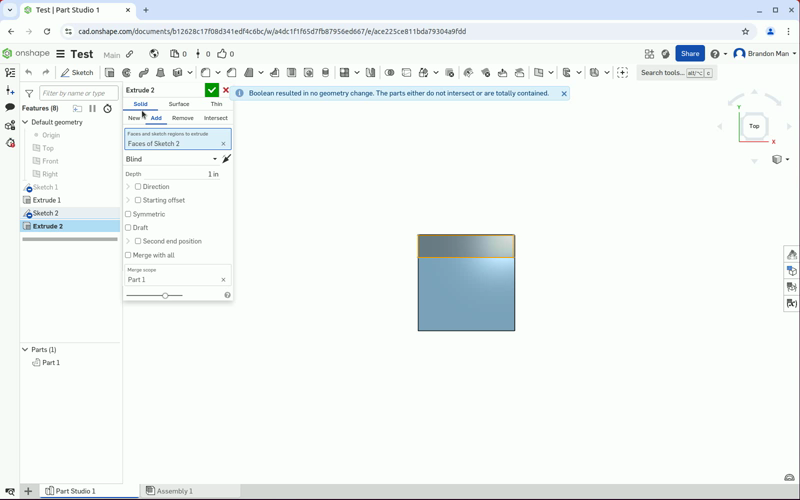
mouse_move(137, 120)
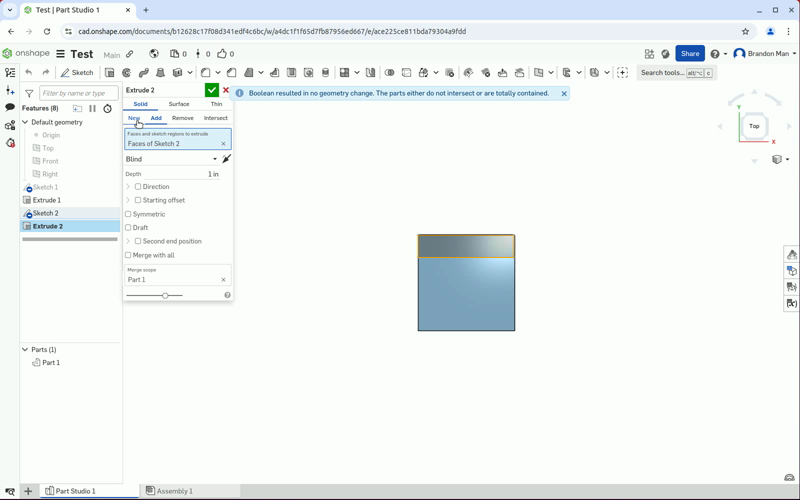
click(137, 120)
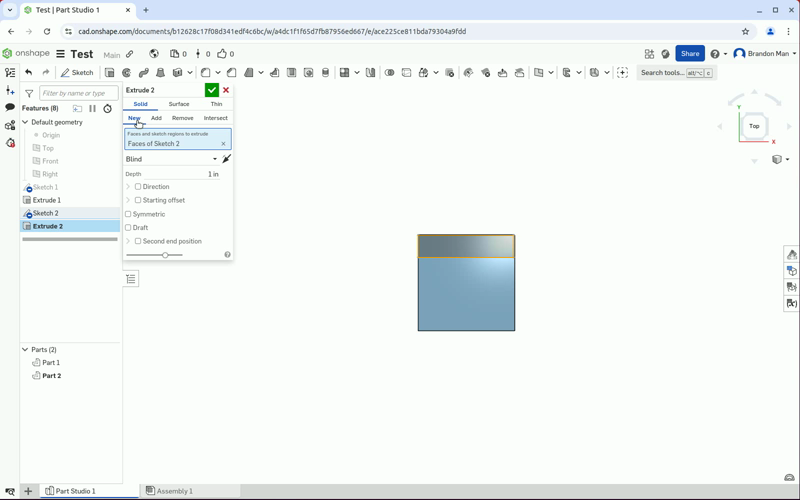
key(tab, 4)
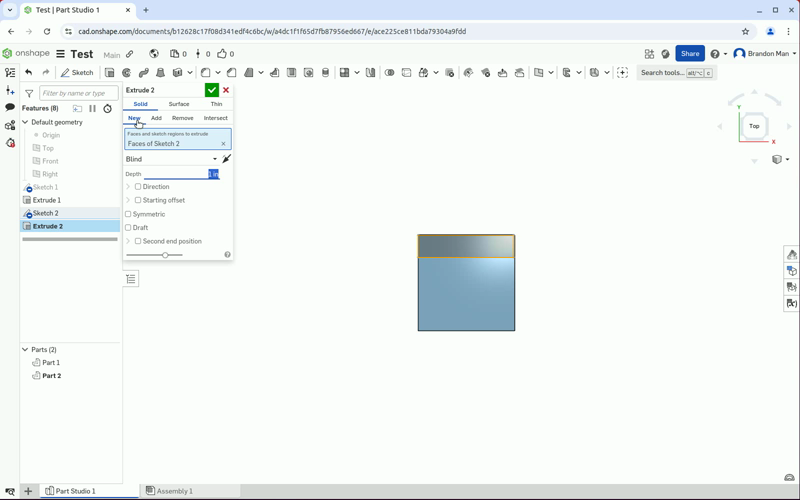
text(-19.738)
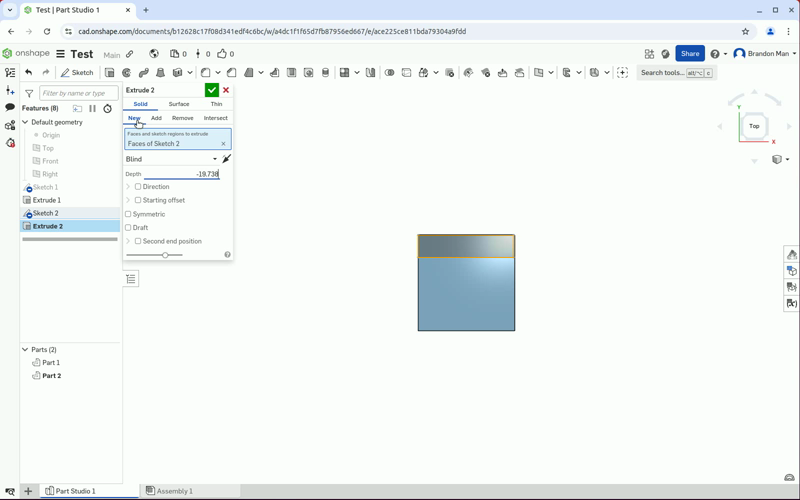
key(enter)
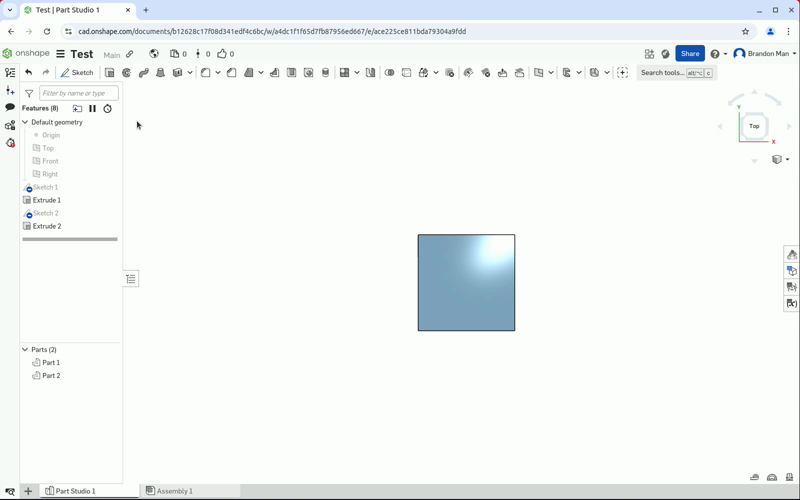
key(shift+h)
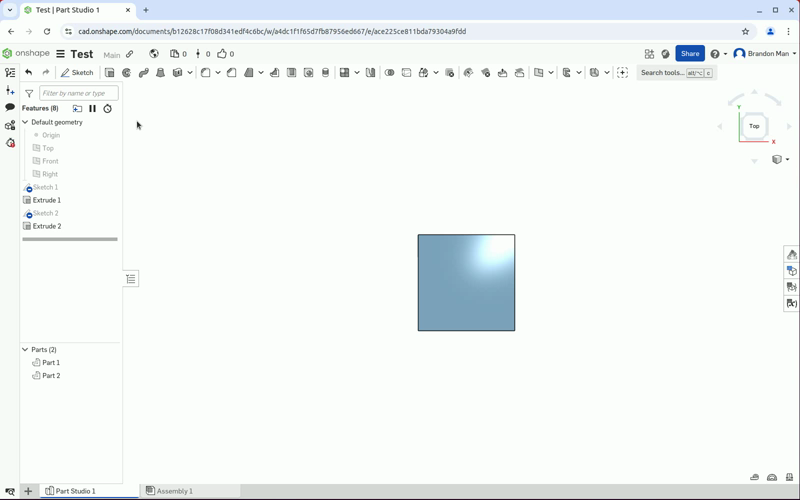
key(shift+h)
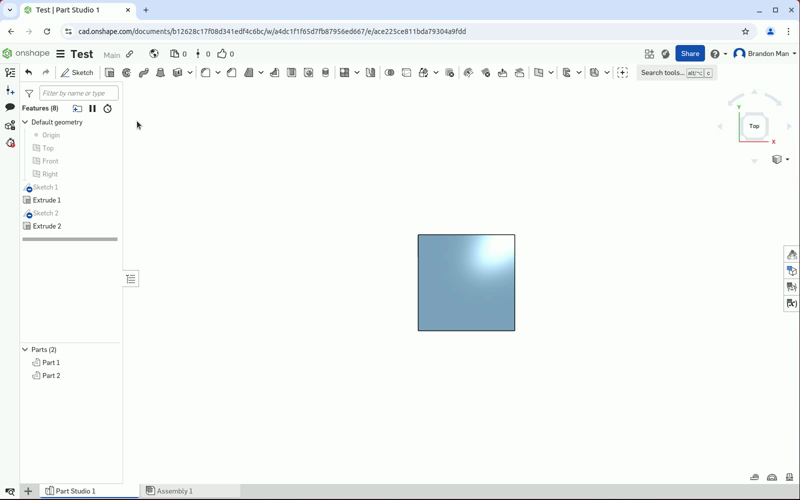
mouse_move(73, 189)
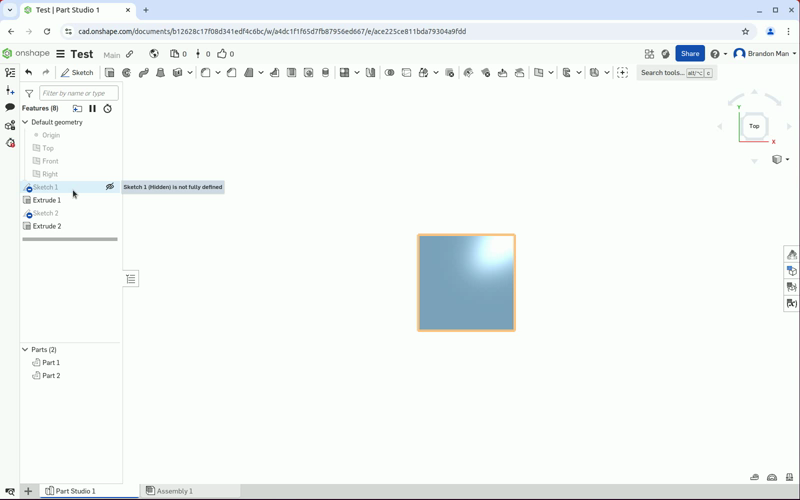
click(73, 189)
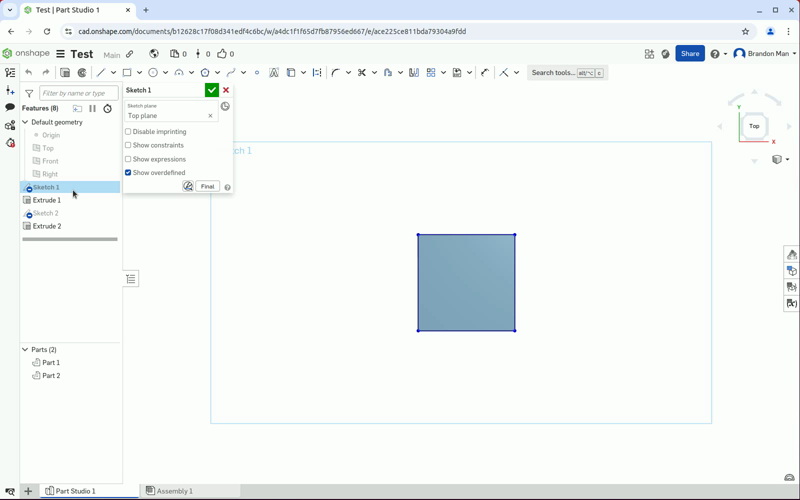
mouse_move(229, 92)
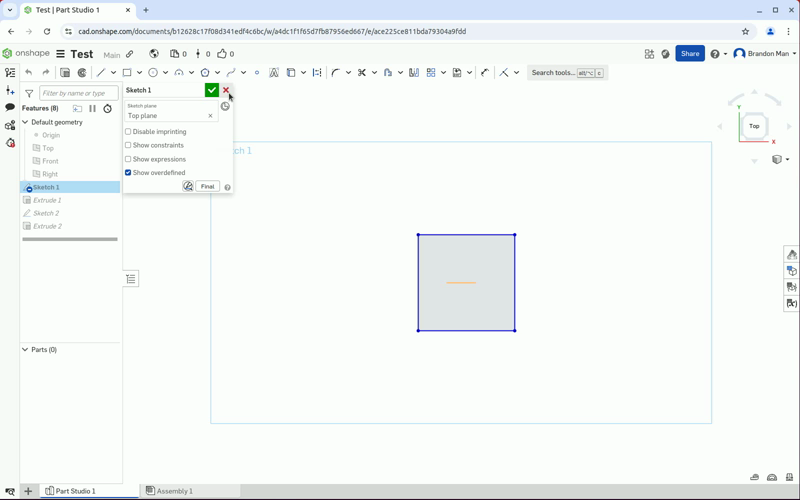
click(229, 92)
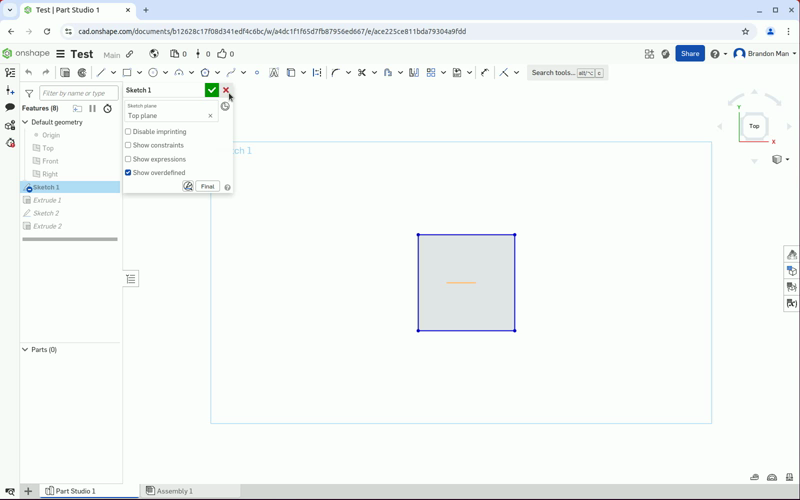
key(shift+s)
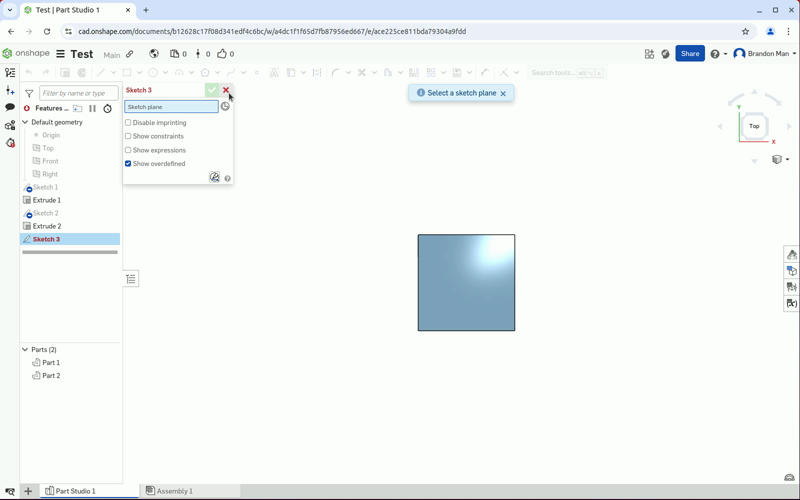
mouse_move(73, 150)
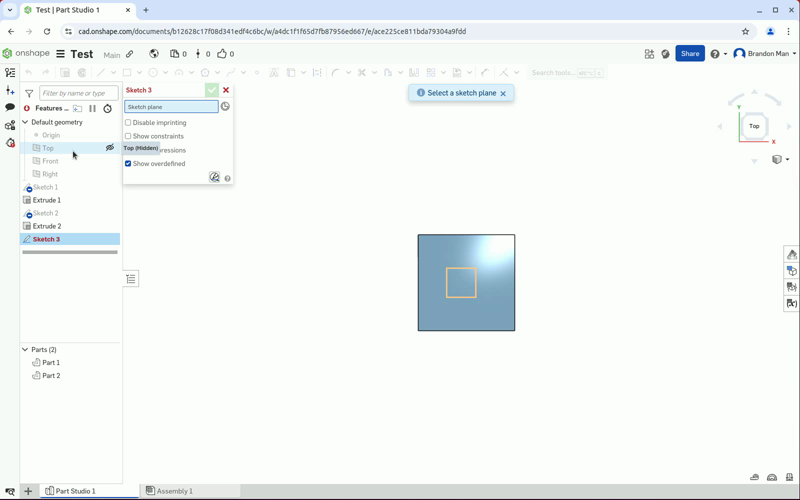
click(73, 150)
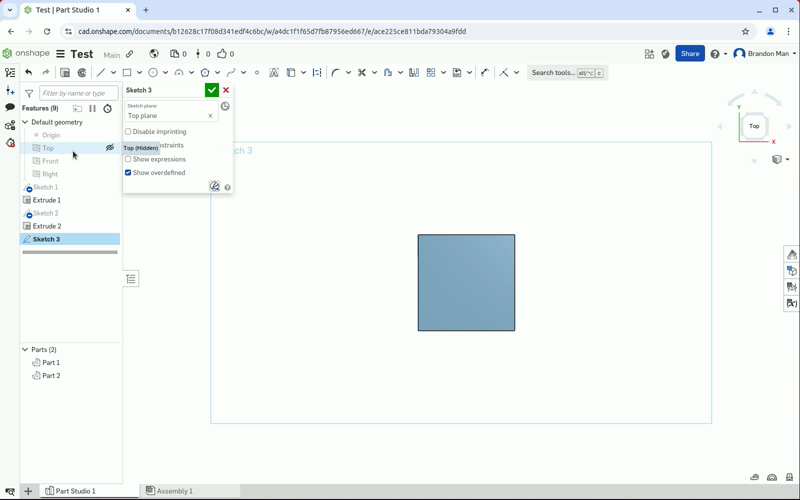
mouse_move(73, 352)
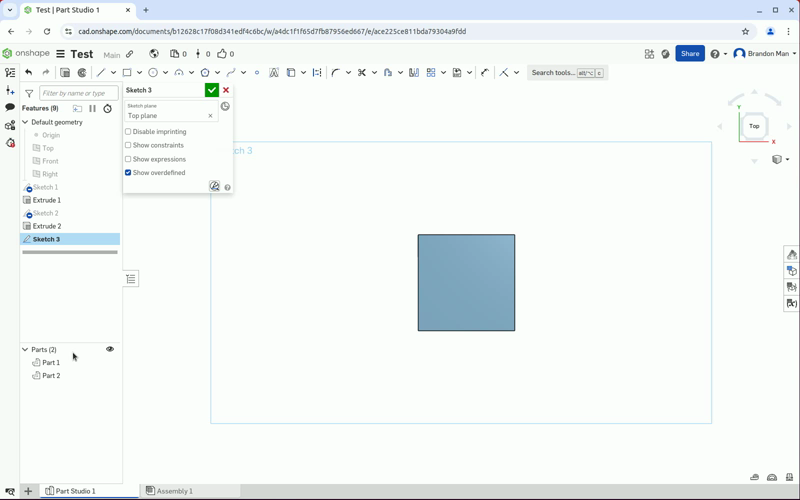
key(y)
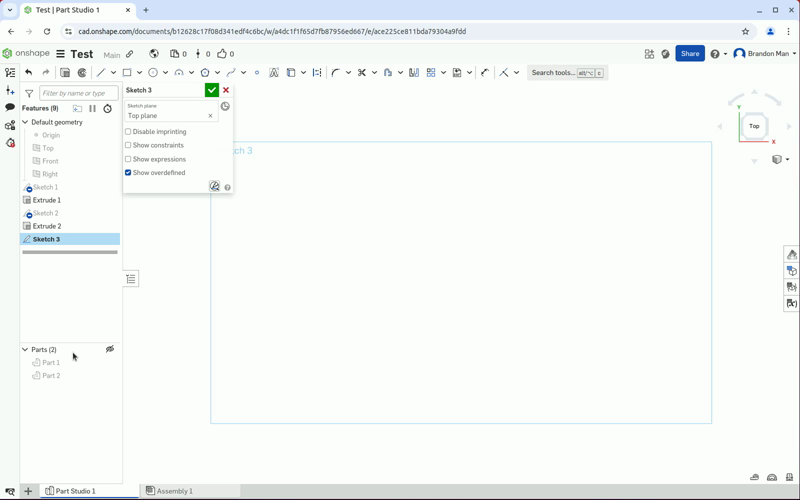
key(l)
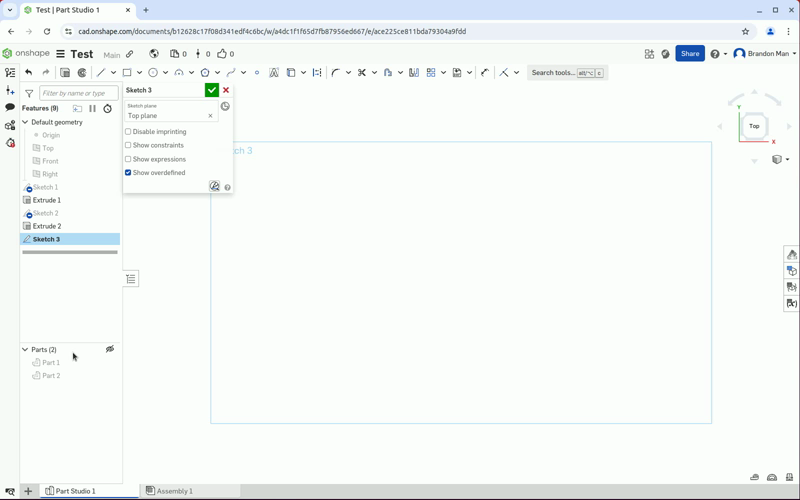
key_down(shift)
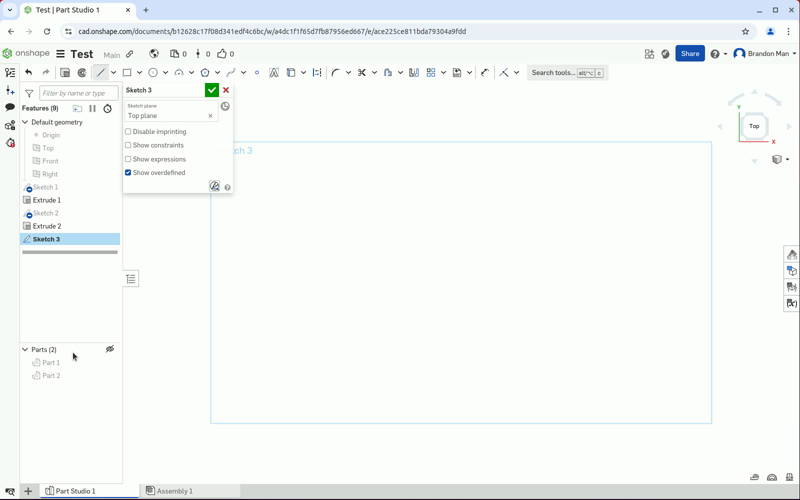
mouse_move(418, 330)
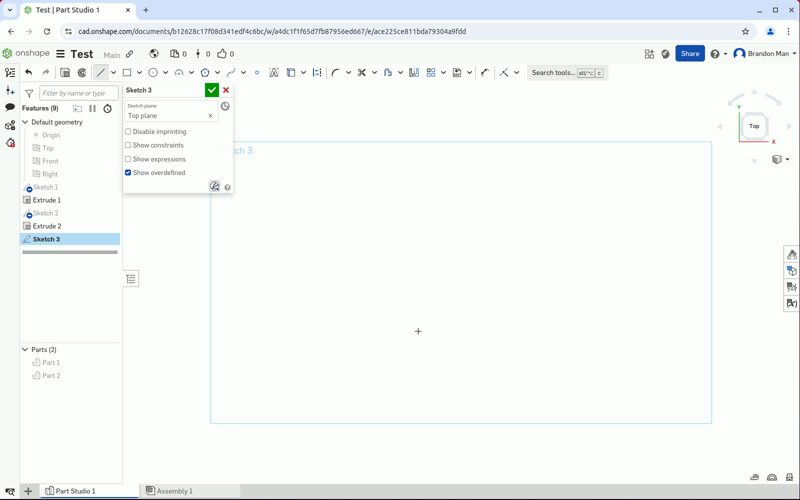
click(418, 330)
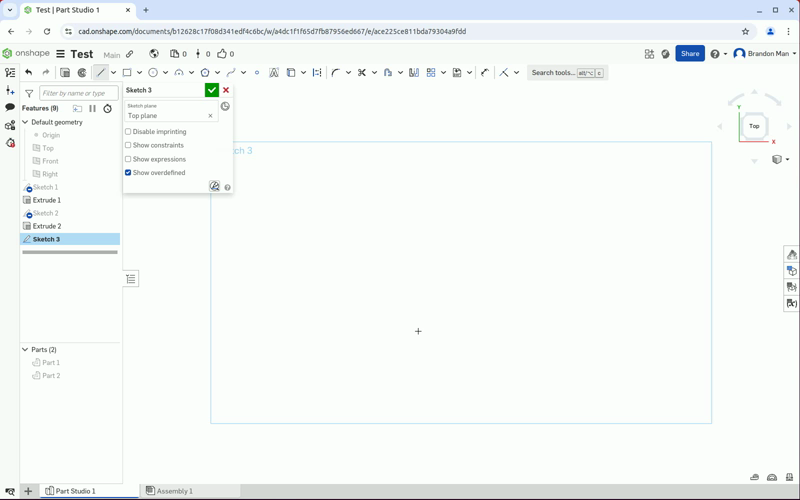
key_up(shift)
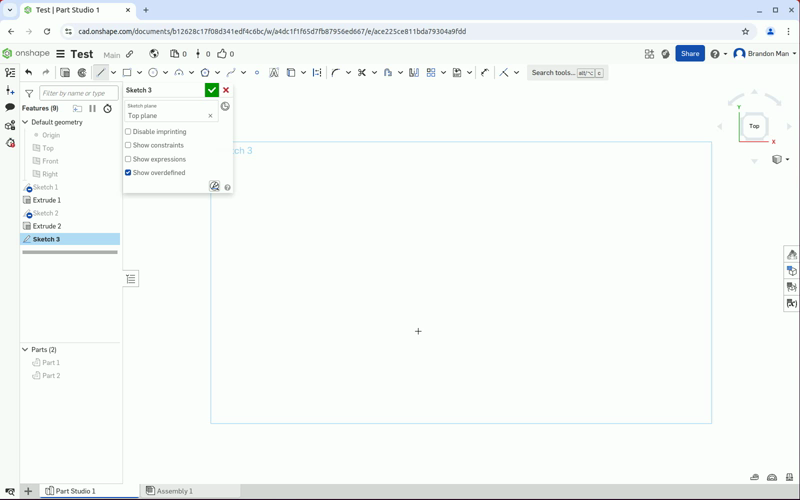
key_down(shift)
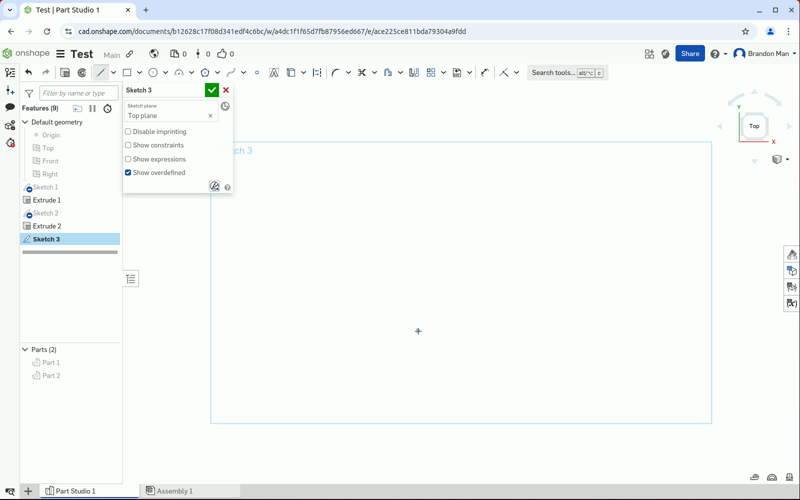
mouse_move(448, 330)
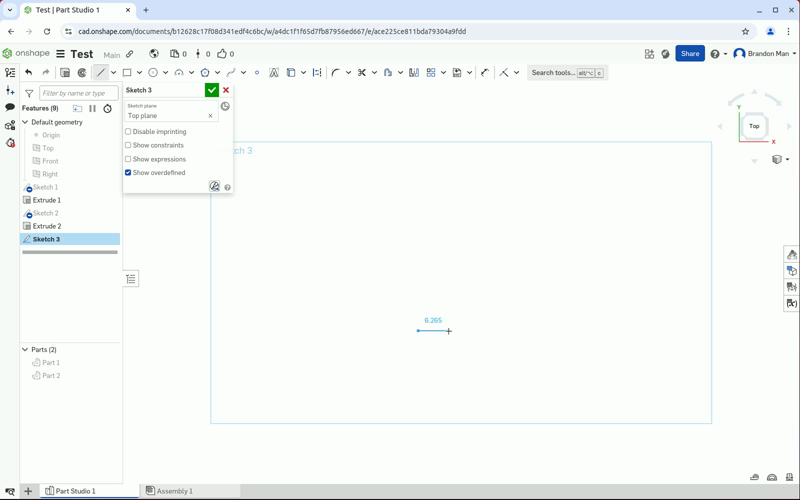
mouse_move(439, 330)
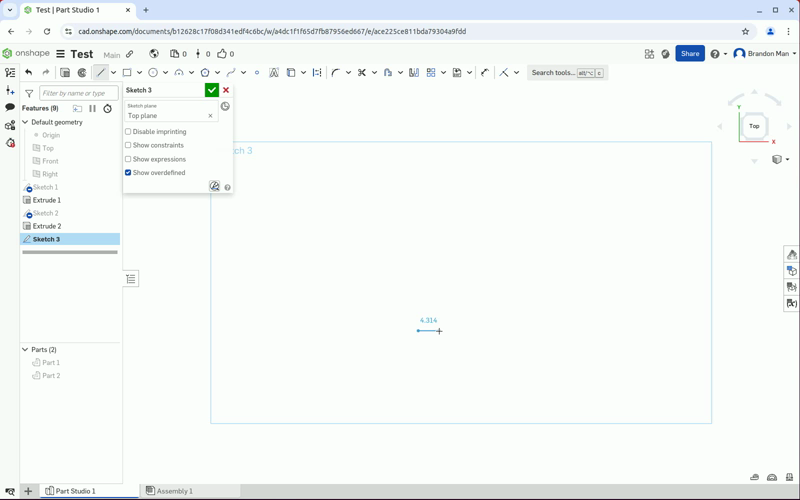
click(439, 330)
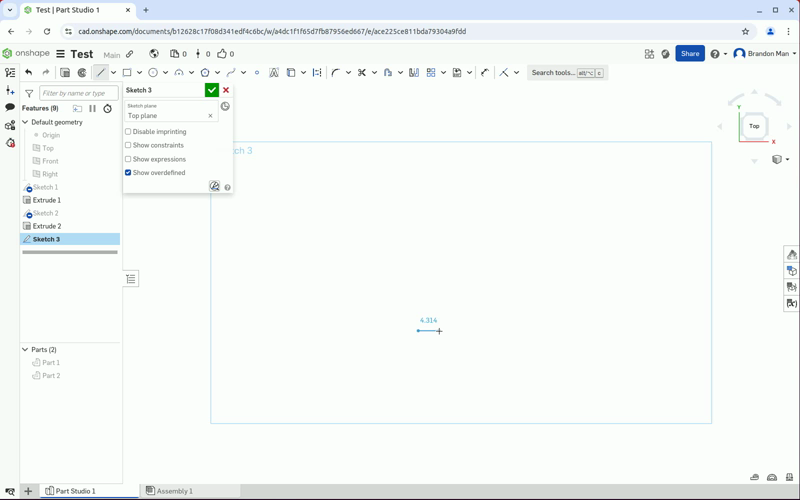
key_up(shift)
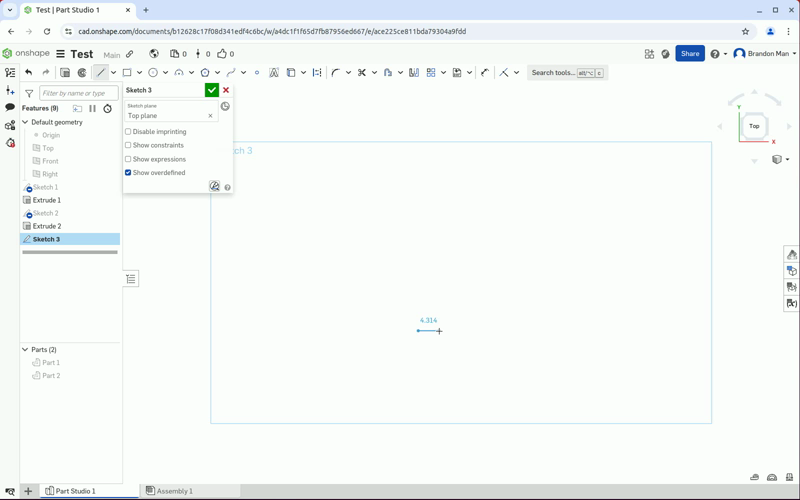
key_down(shift)
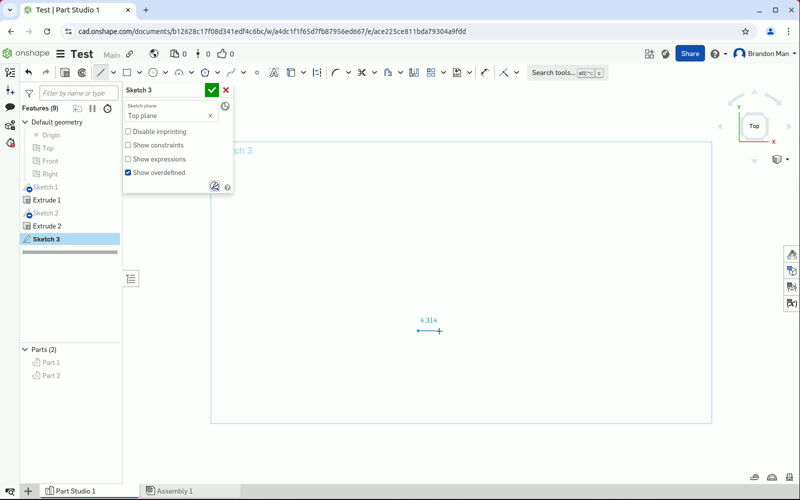
mouse_move(469, 330)
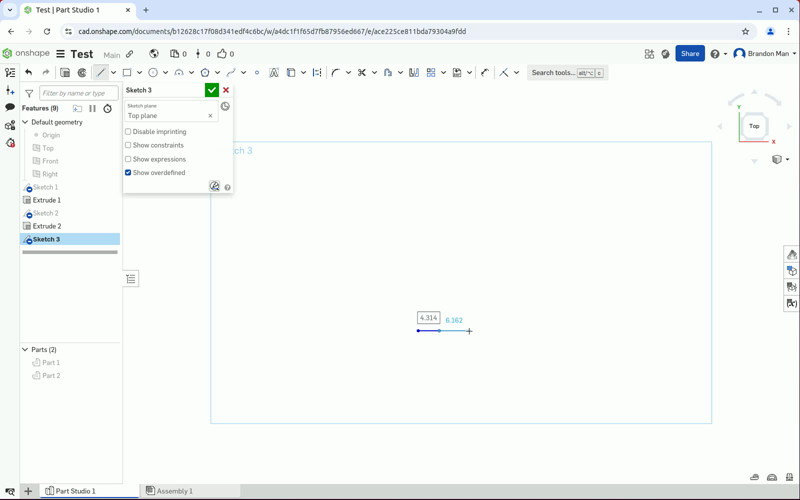
mouse_move(439, 314)
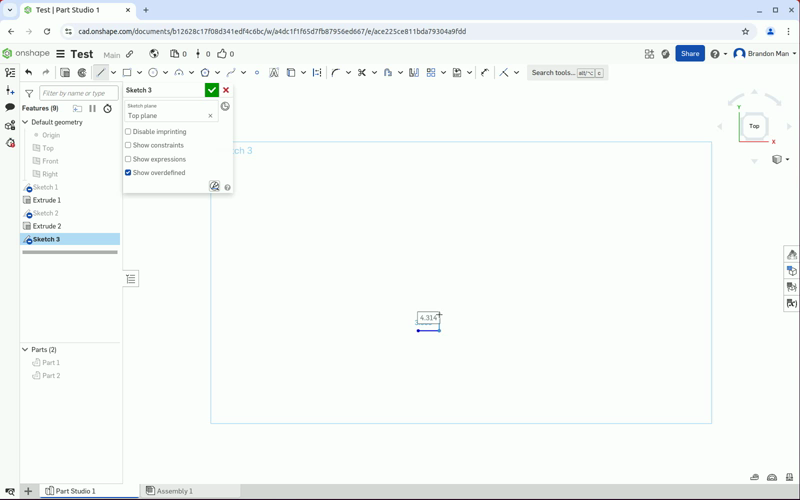
click(439, 314)
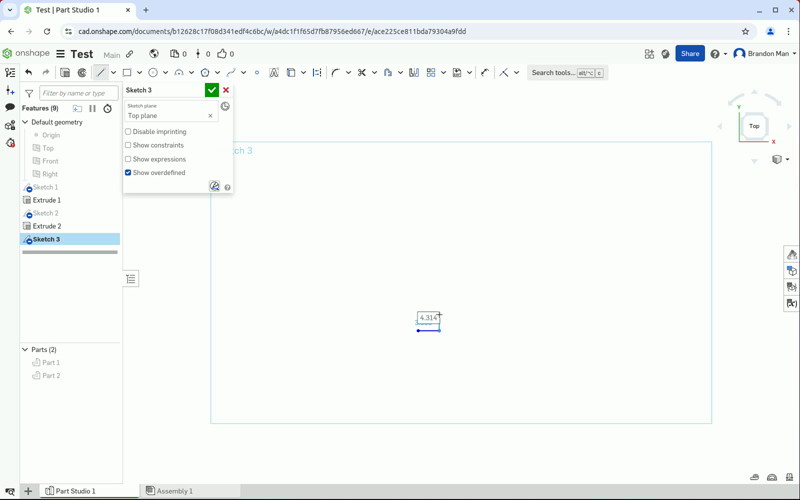
key_up(shift)
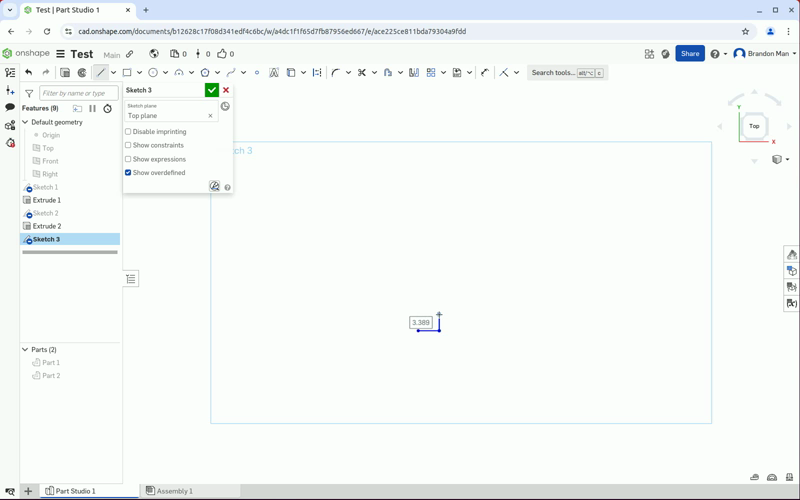
key_down(shift)
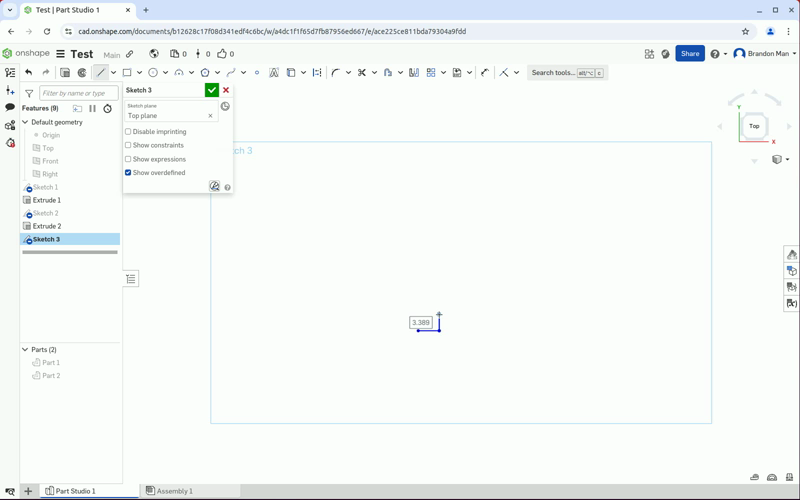
mouse_move(469, 314)
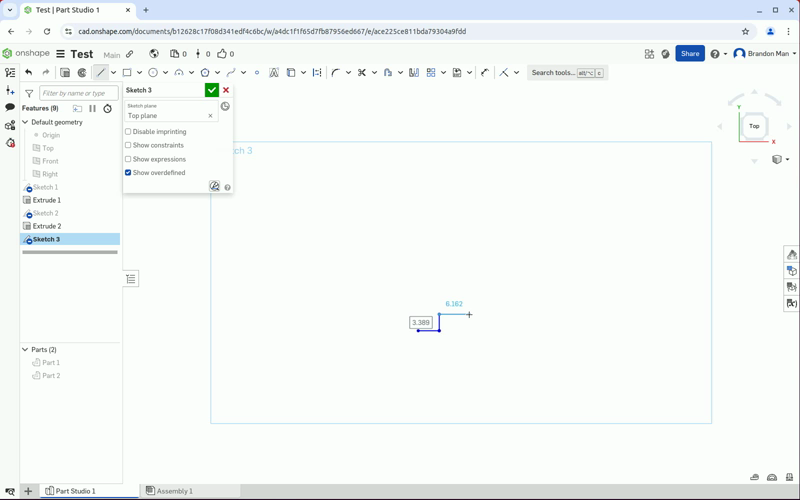
mouse_move(418, 314)
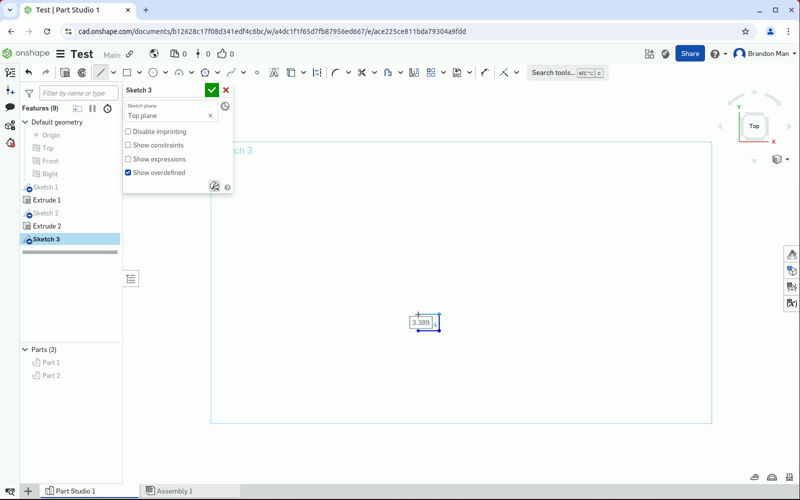
click(418, 314)
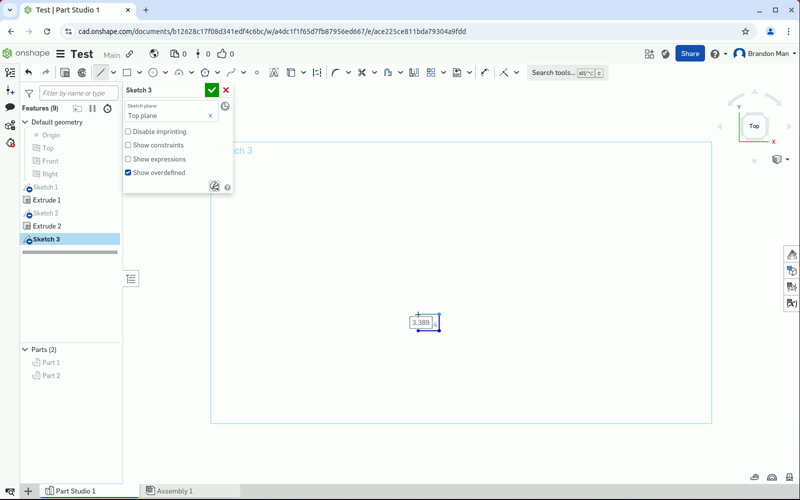
key_up(shift)
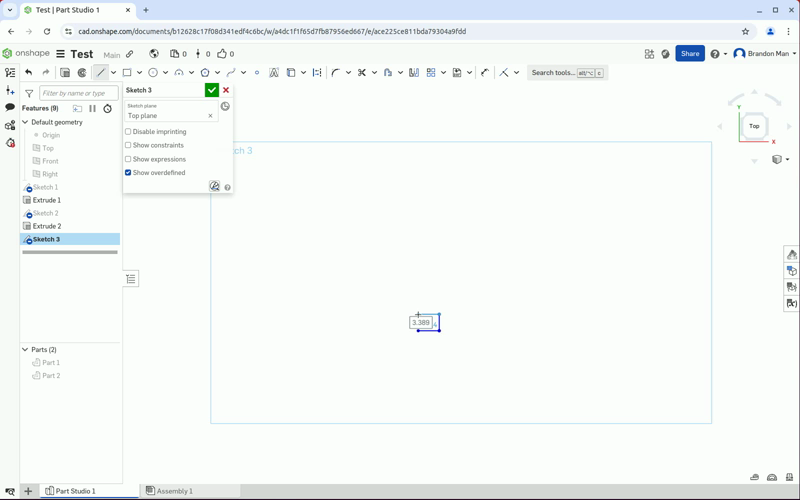
mouse_move(448, 314)
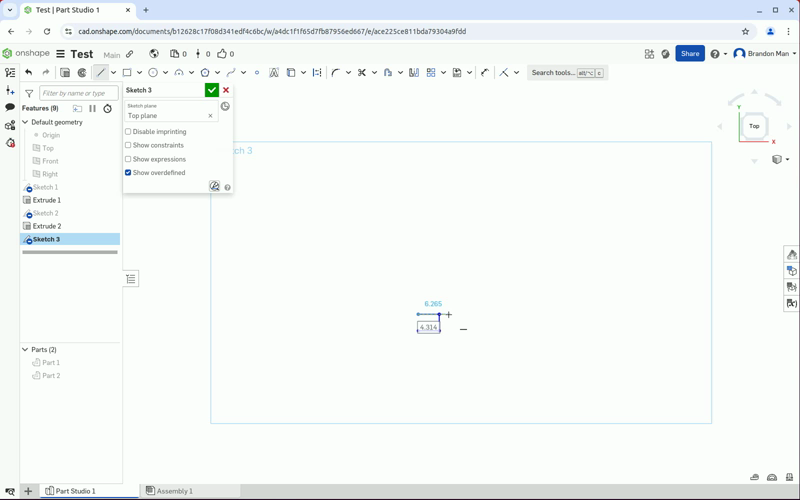
key_down(shift)
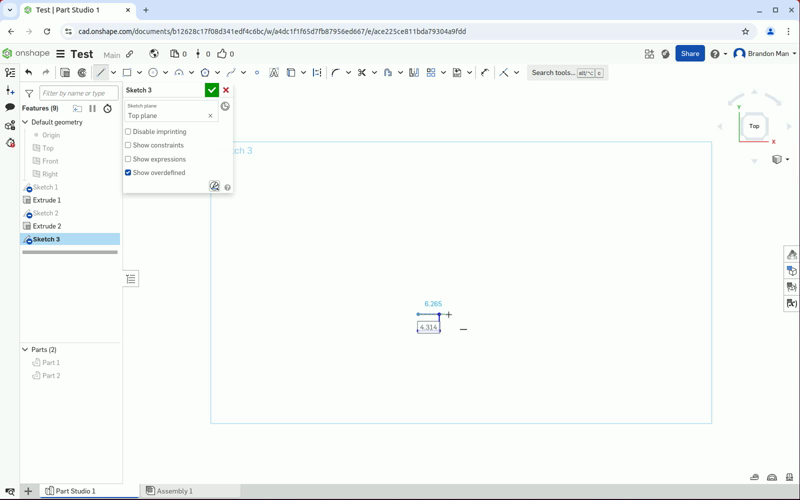
mouse_move(418, 330)
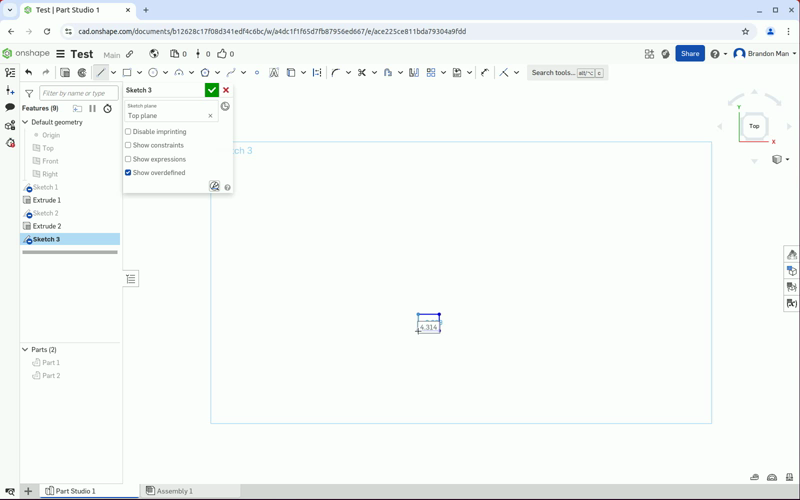
key_up(shift)
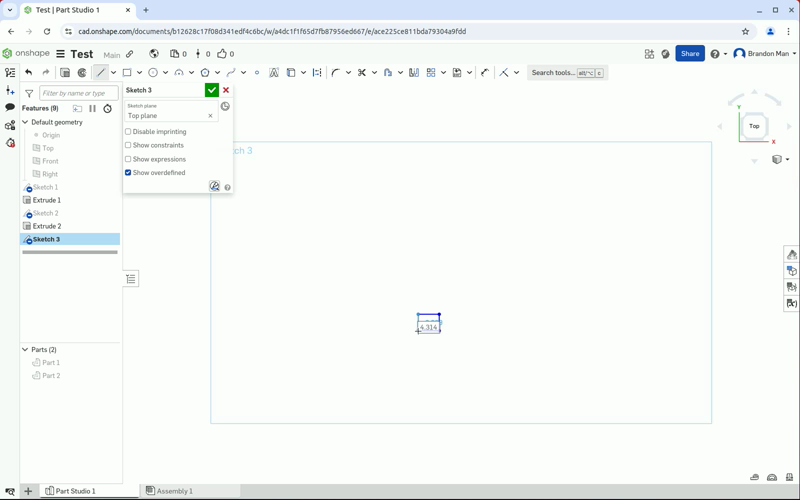
click(418, 330)
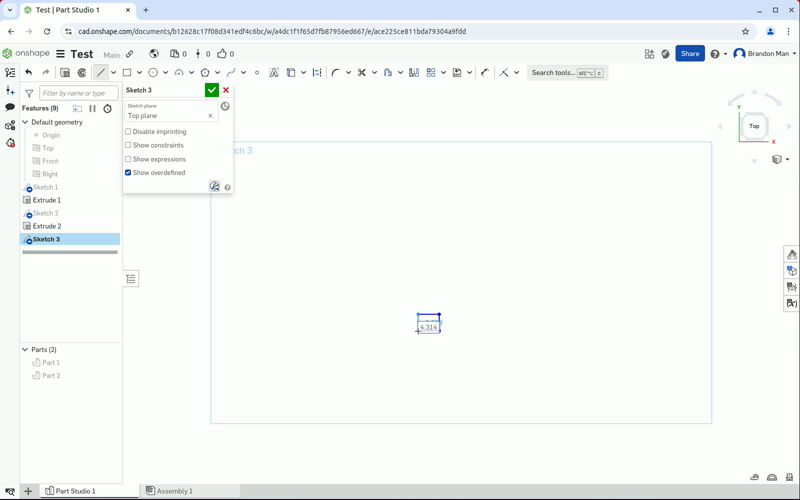
key(esc)
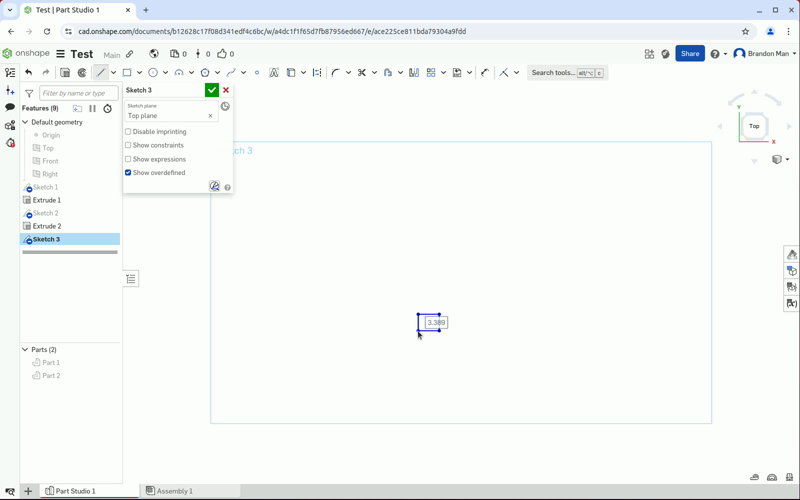
mouse_move(419, 320)
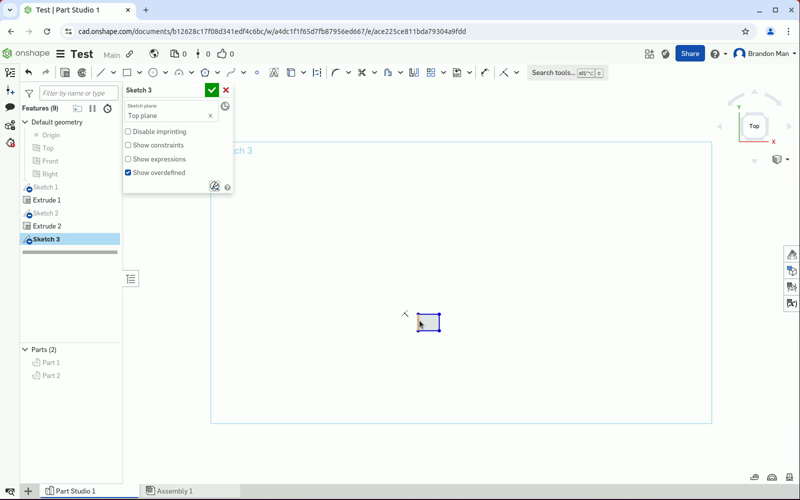
scroll(6)
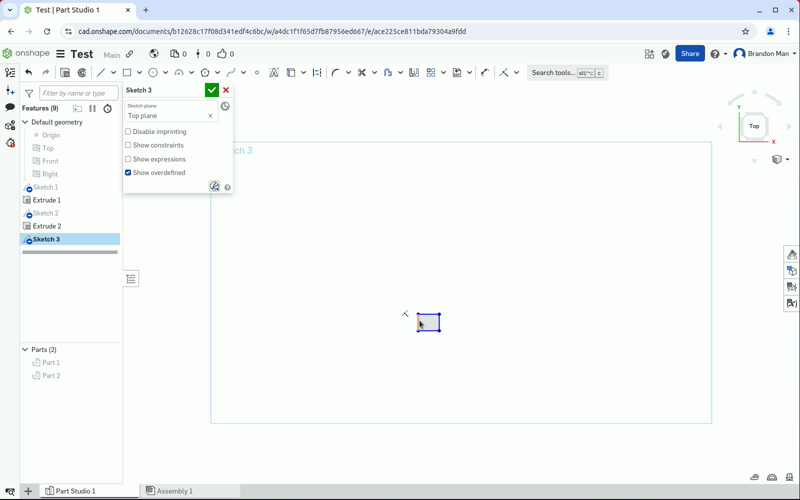
scroll(6)
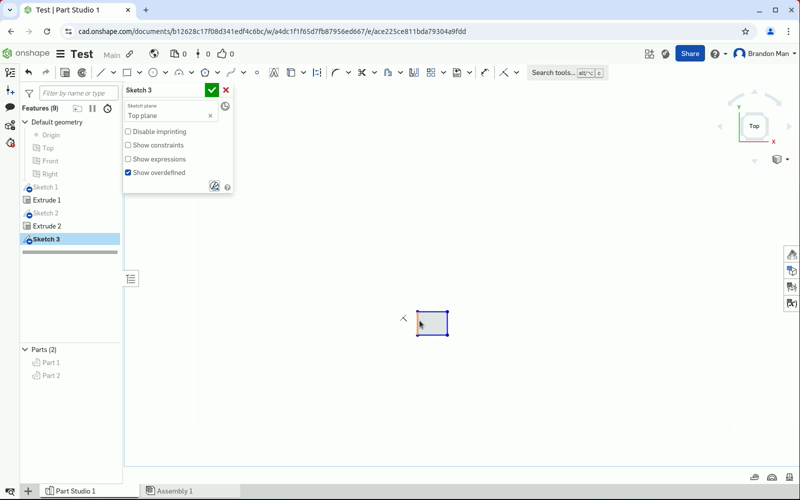
scroll(6)
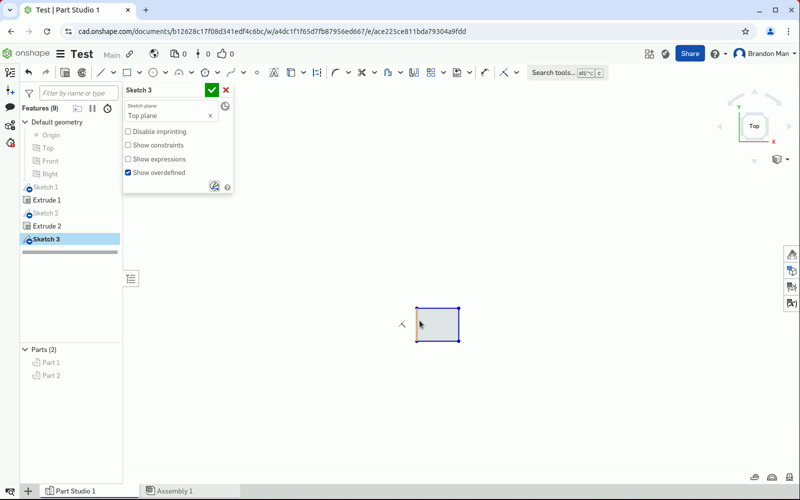
scroll(6)
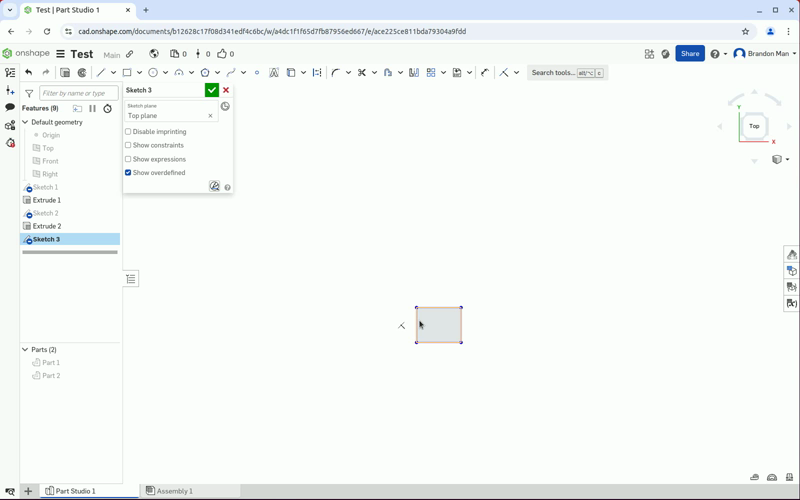
scroll(6)
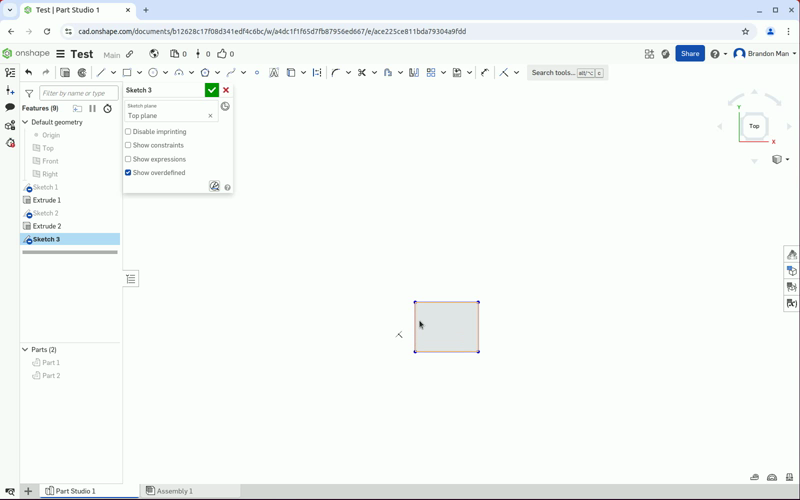
scroll(6)
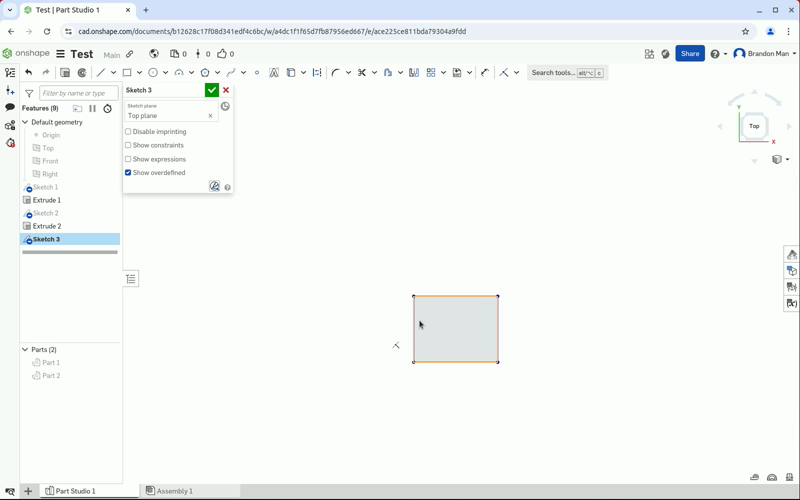
scroll(6)
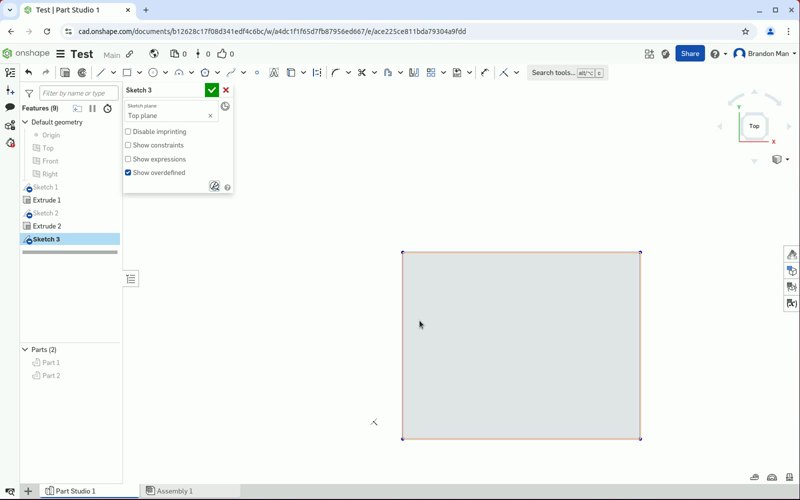
click(419, 320)
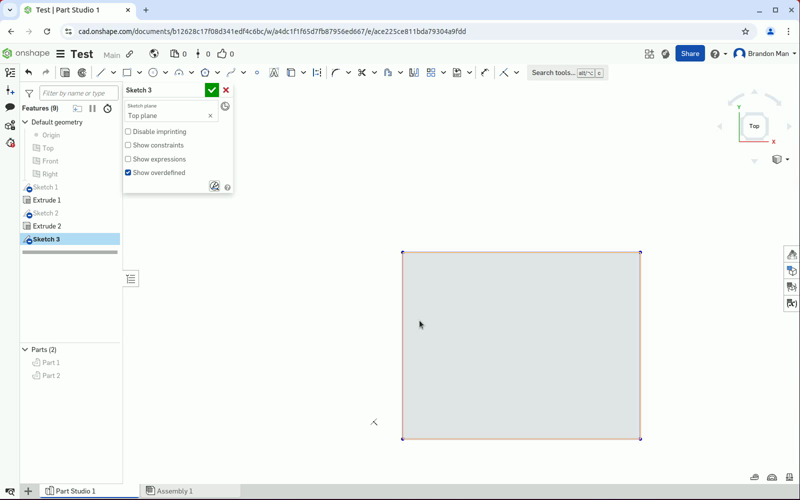
scroll(-6)
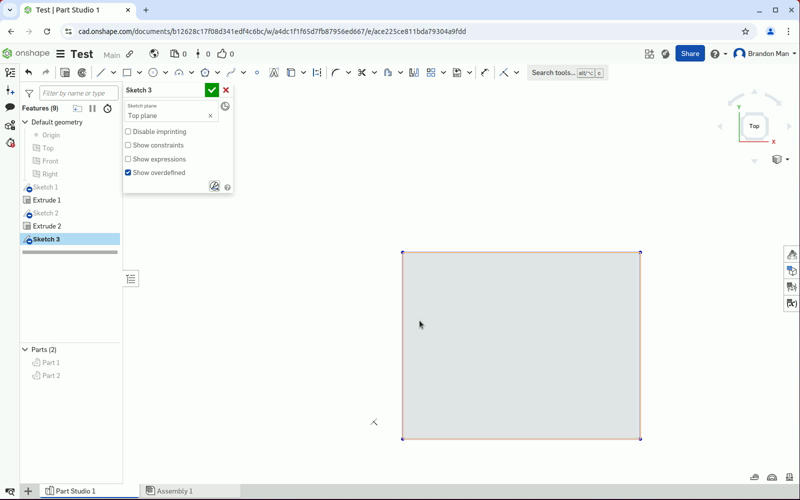
scroll(-6)
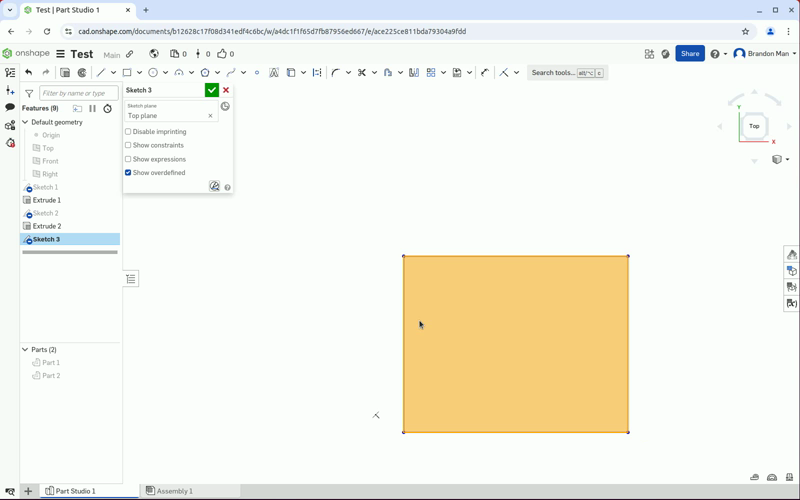
scroll(-6)
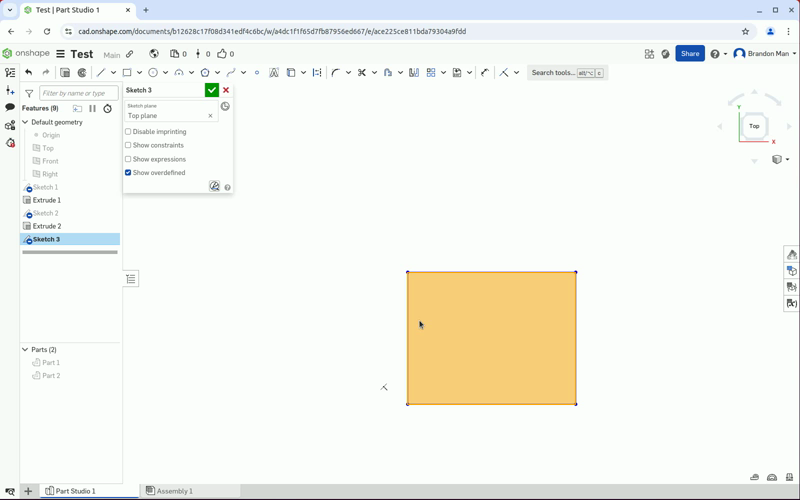
scroll(-6)
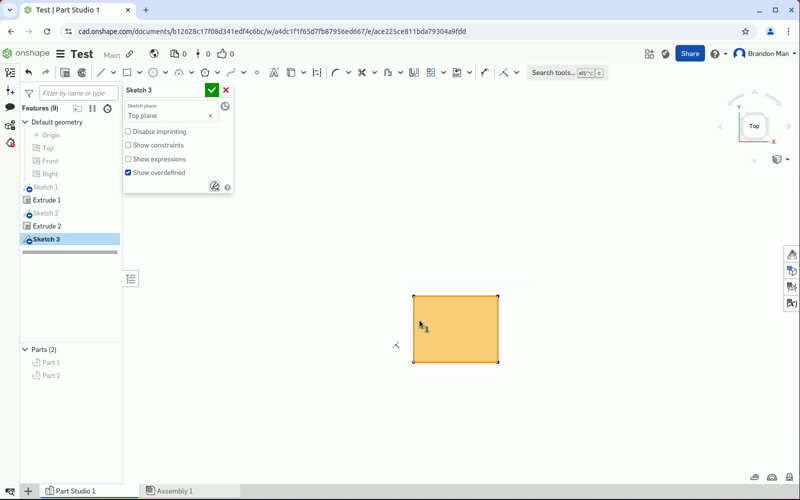
scroll(-6)
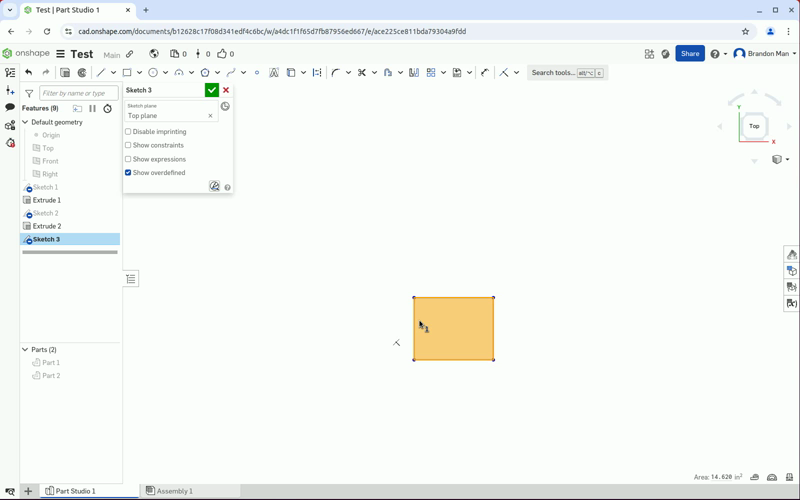
scroll(-6)
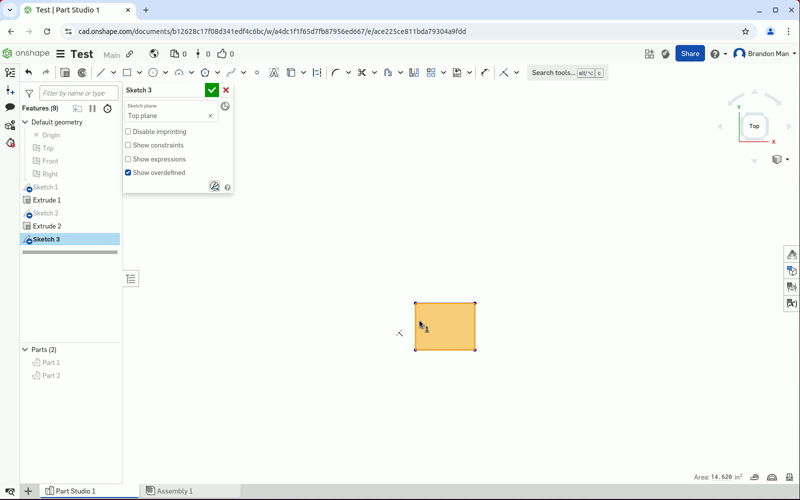
scroll(-6)
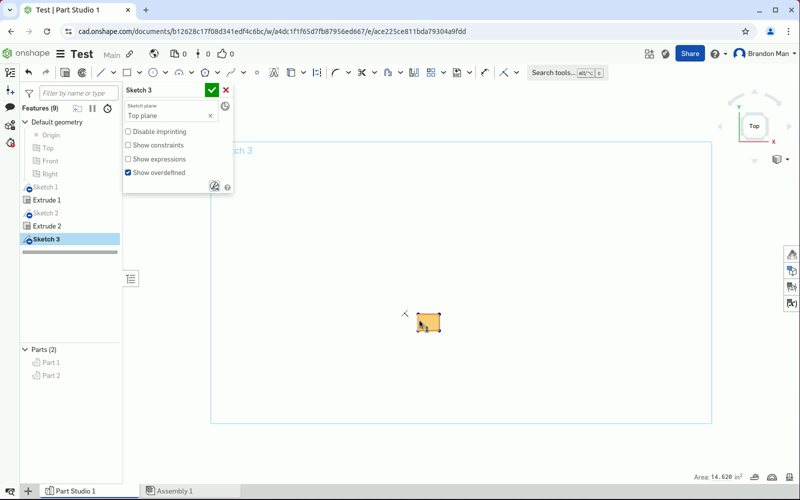
mouse_move(73, 352)
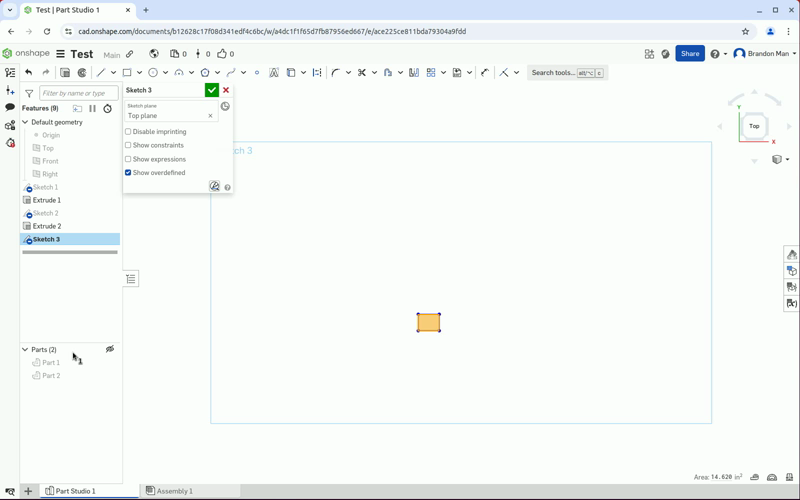
key(shift+y)
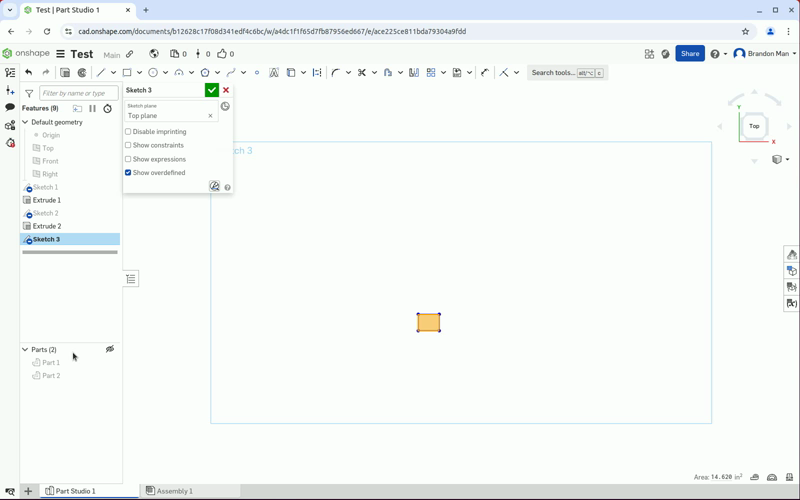
key(shift+e)
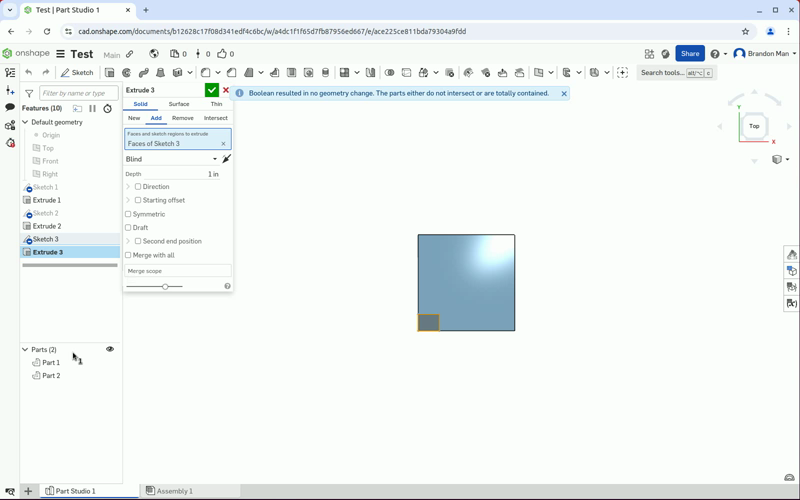
mouse_move(143, 106)
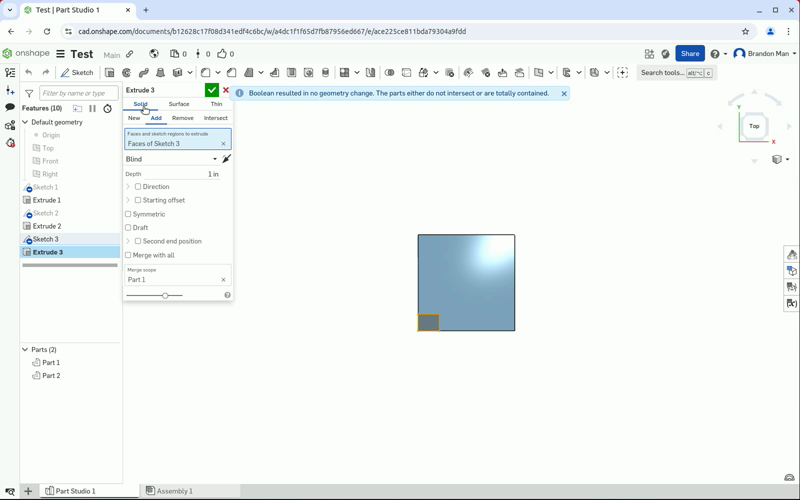
click(143, 106)
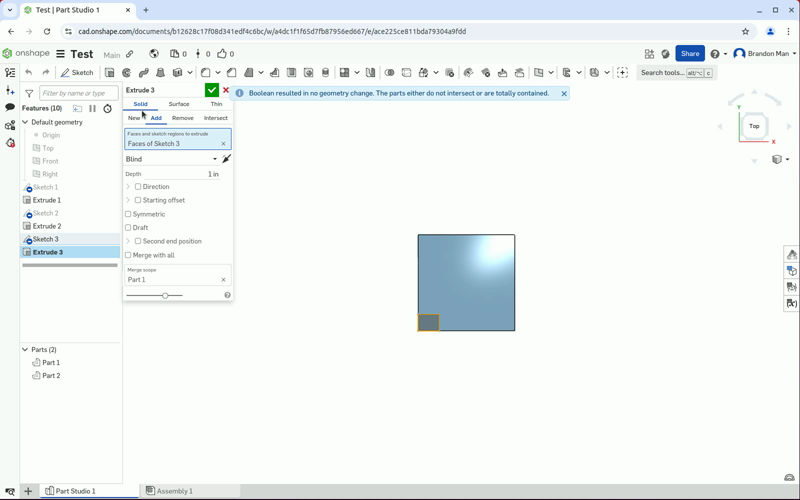
mouse_move(137, 120)
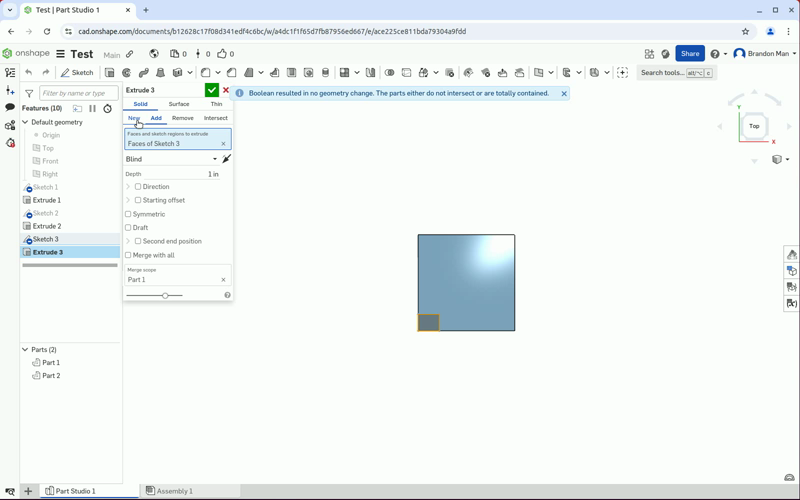
click(137, 120)
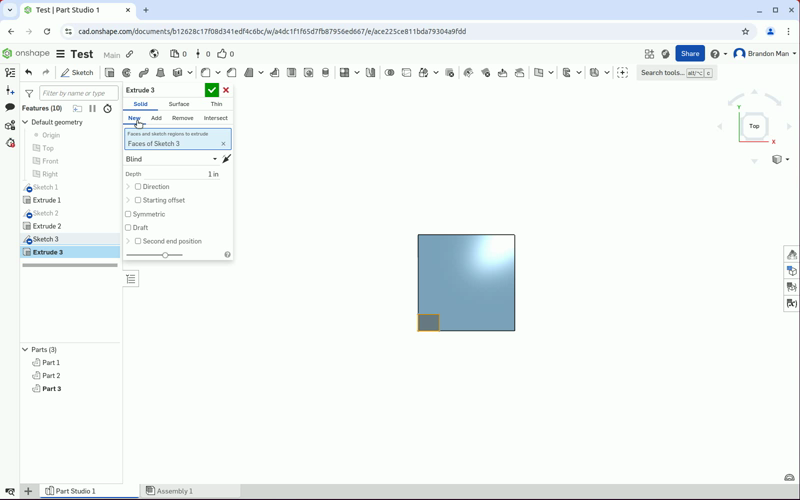
key(tab, 4)
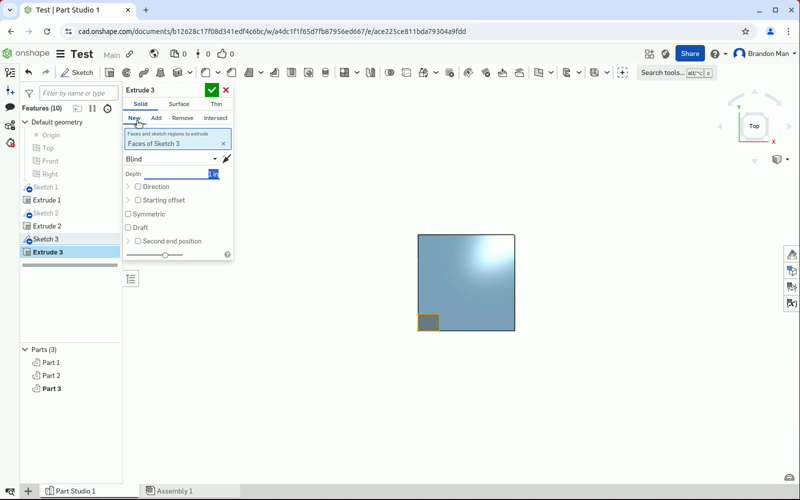
text(23.108)
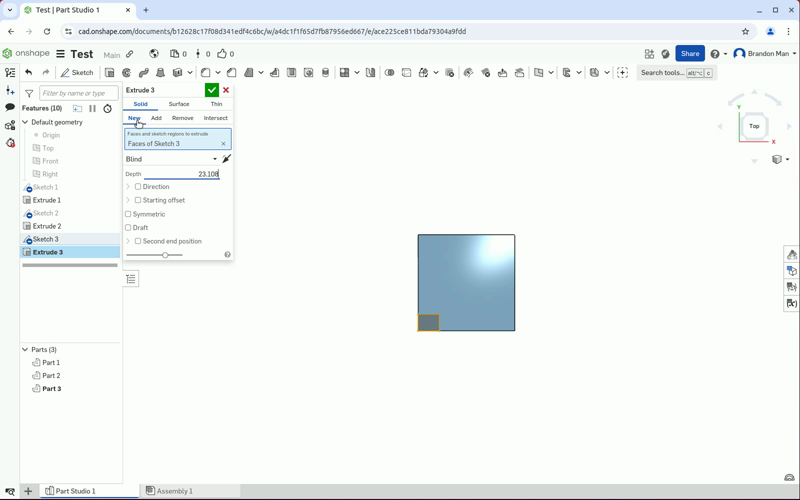
key(enter)
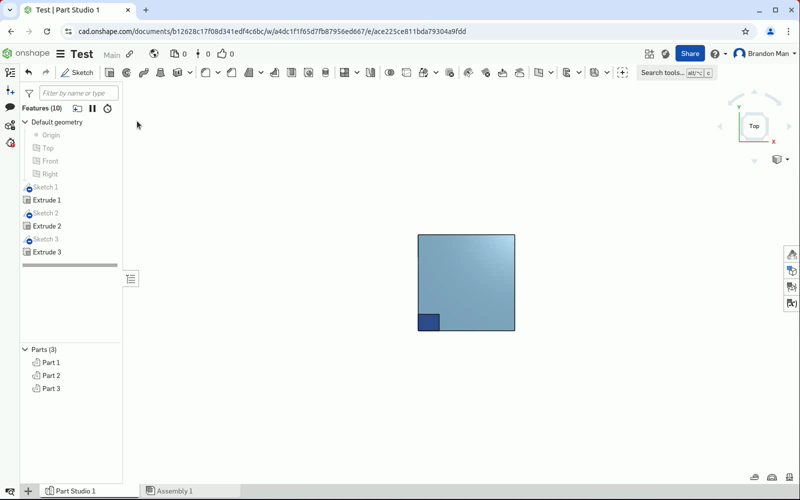
key(shift+h)
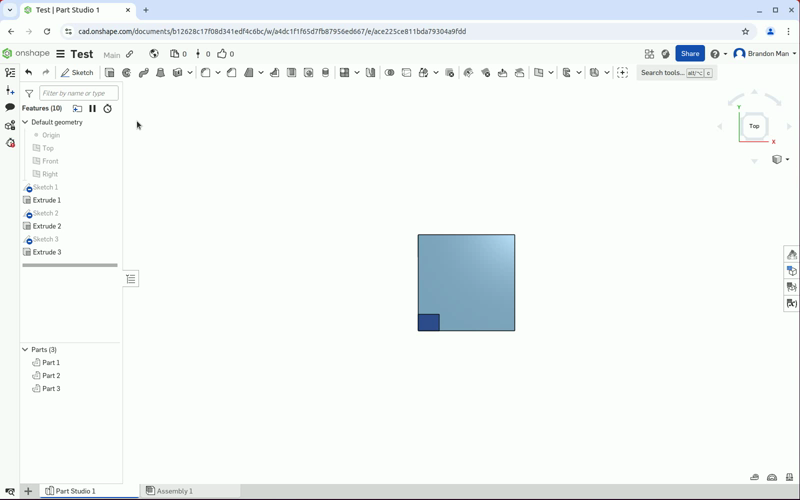
key(shift+h)
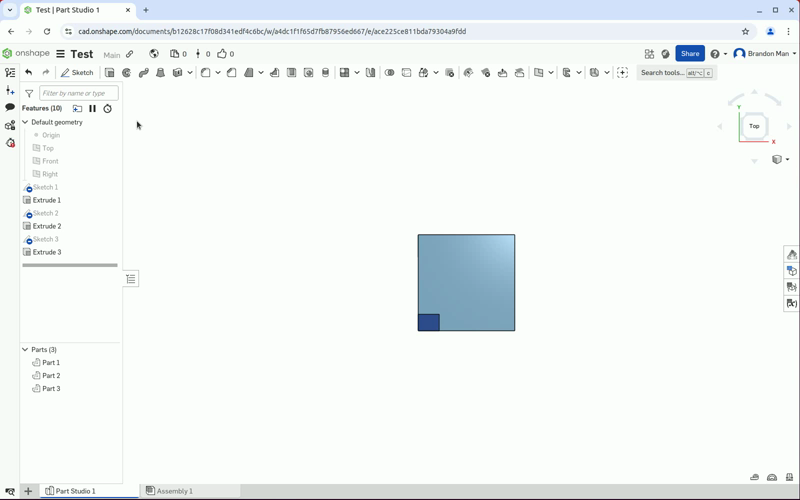
mouse_move(73, 189)
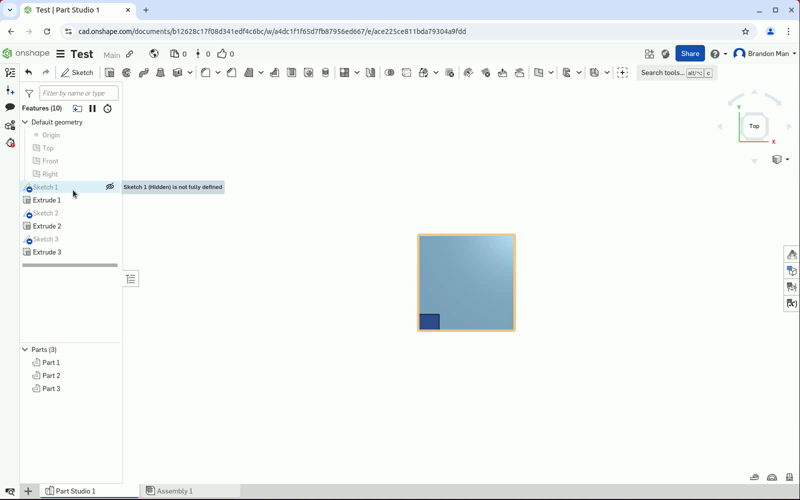
click(73, 189)
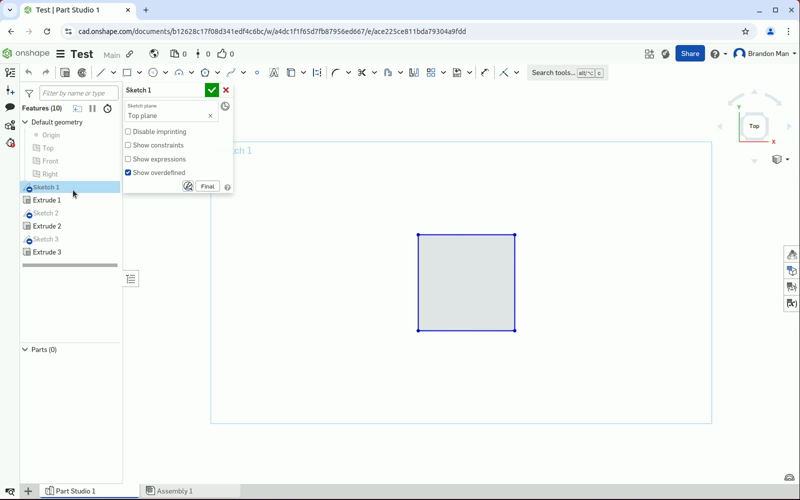
mouse_move(229, 92)
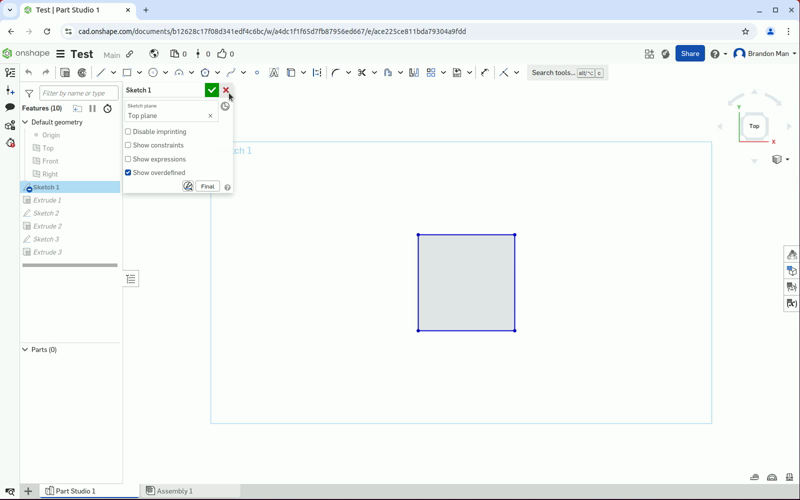
click(229, 92)
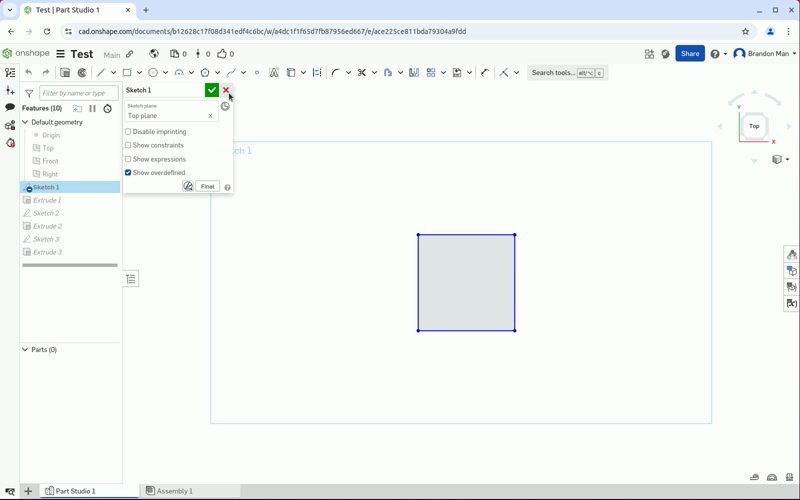
key(shift+s)
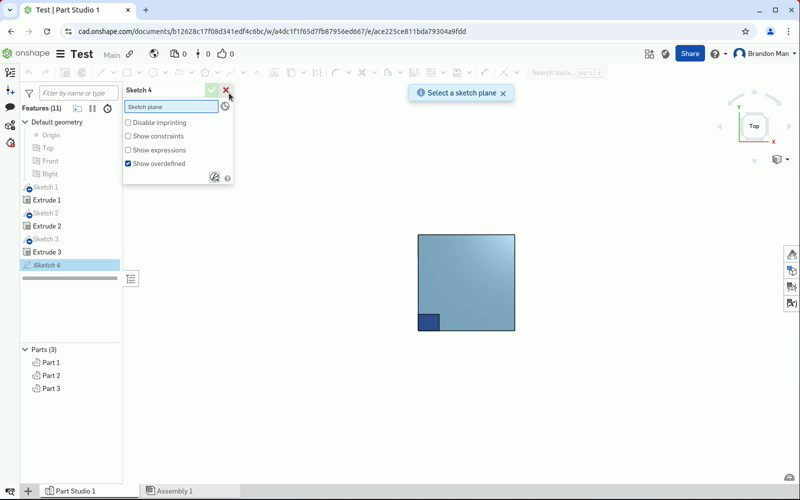
mouse_move(73, 150)
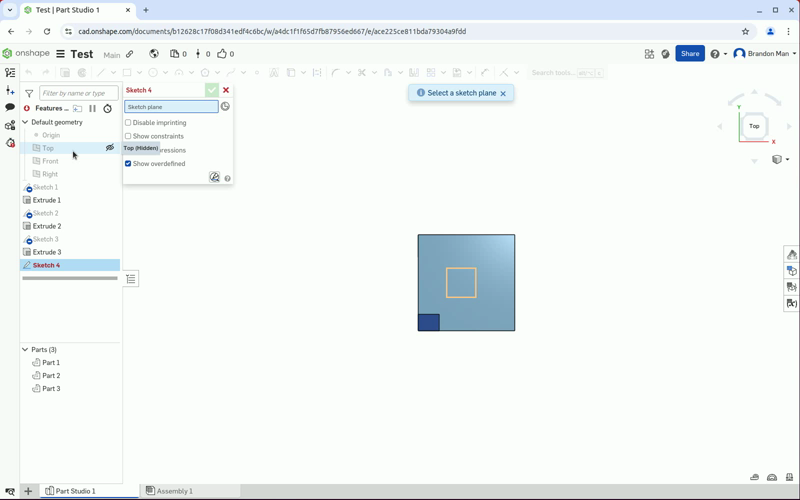
click(73, 150)
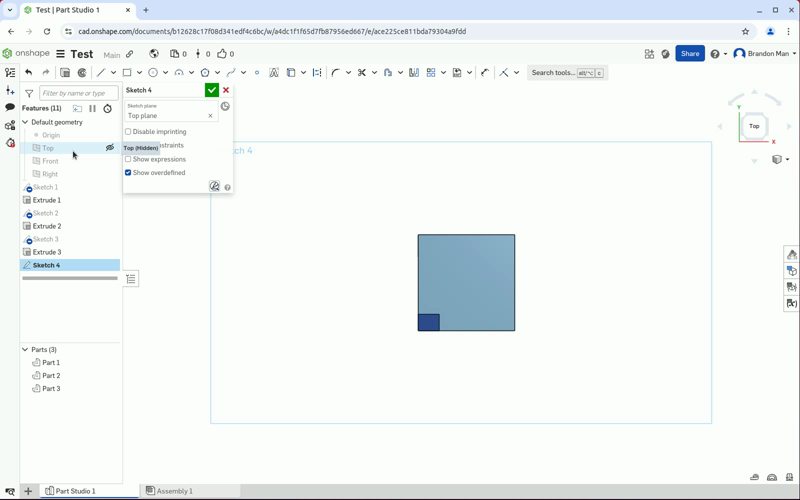
mouse_move(73, 352)
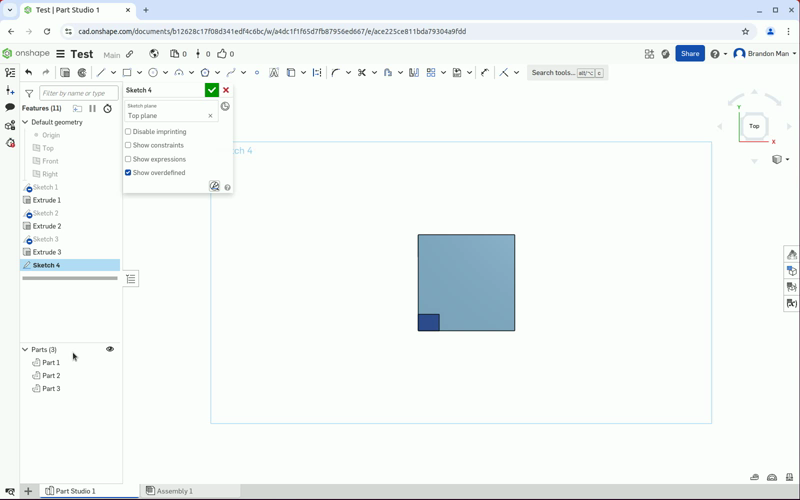
key(y)
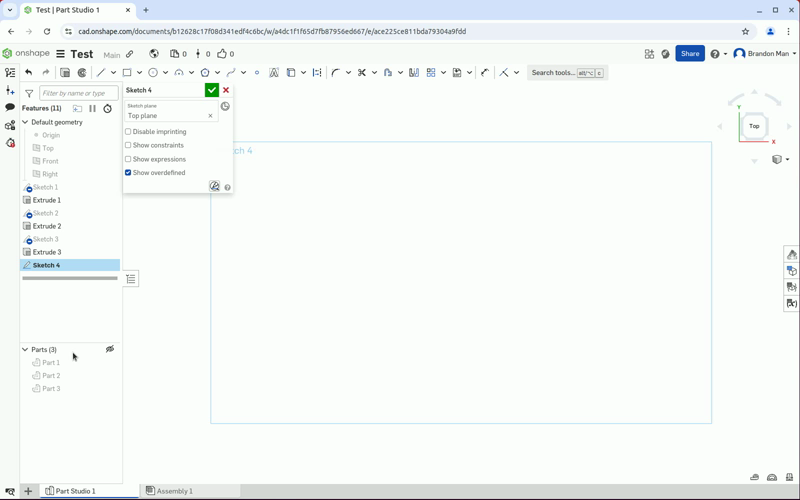
key(l)
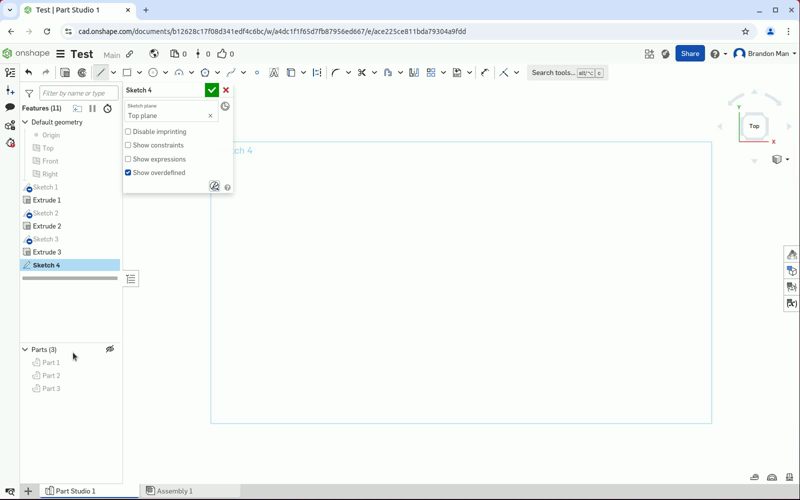
key_down(shift)
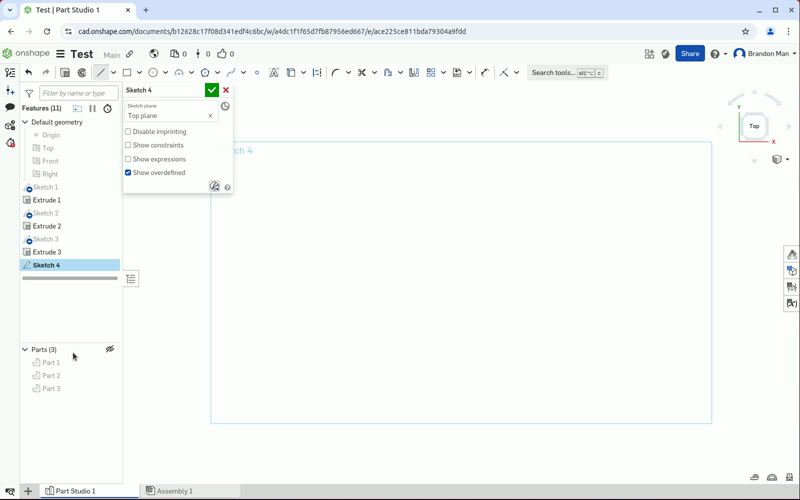
mouse_move(495, 333)
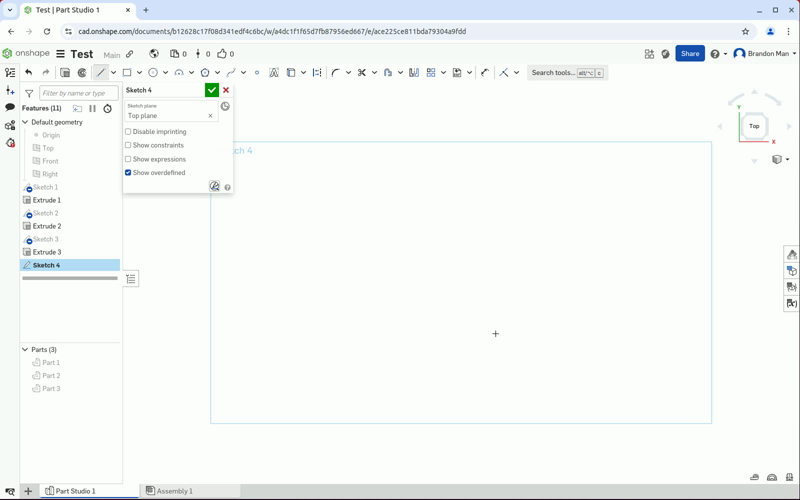
click(495, 333)
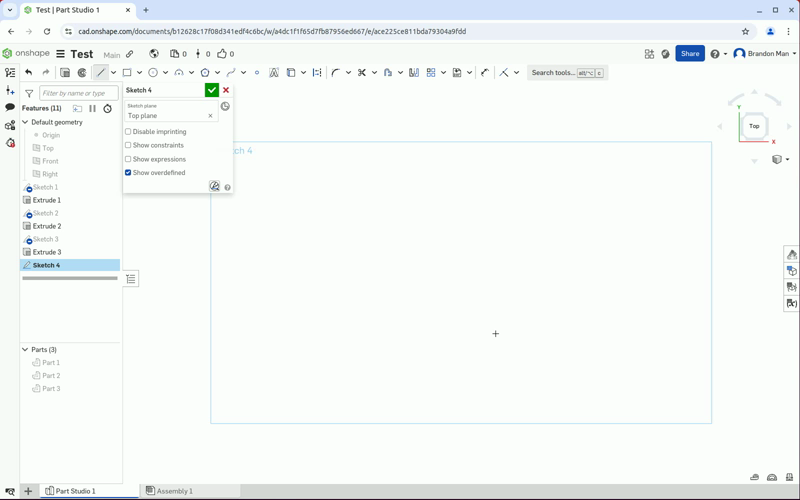
key_up(shift)
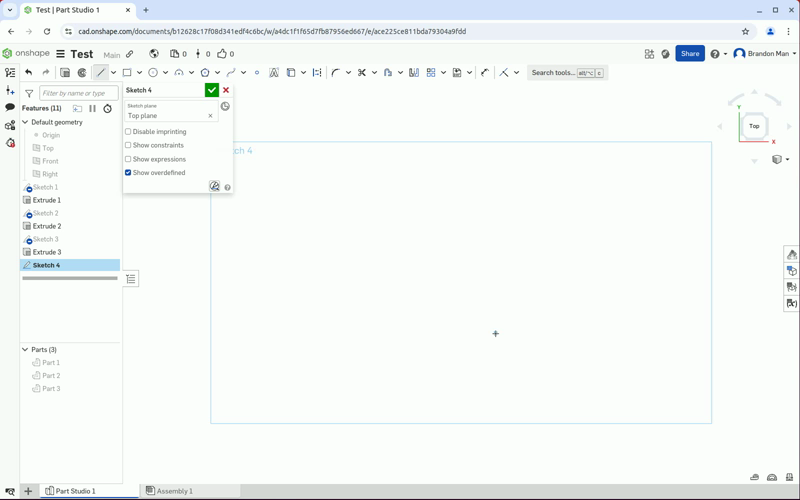
key_down(shift)
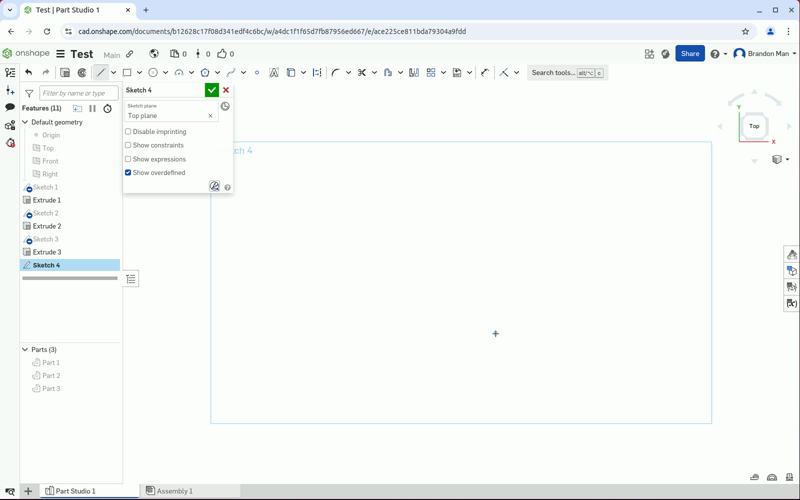
mouse_move(525, 333)
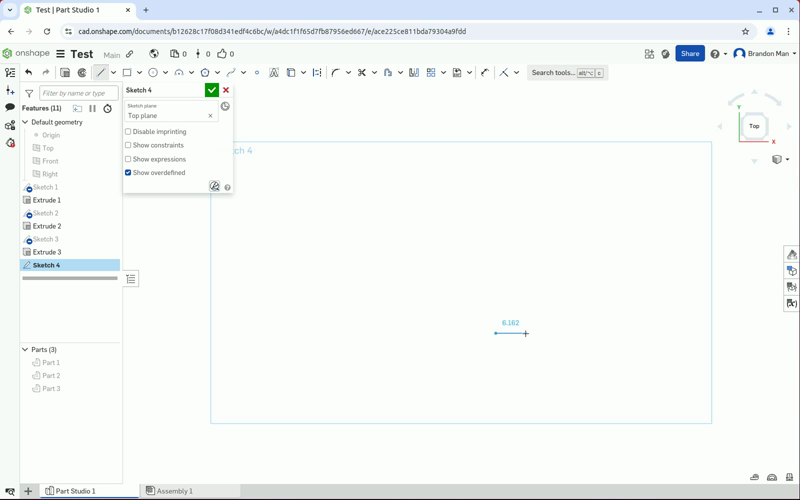
mouse_move(515, 333)
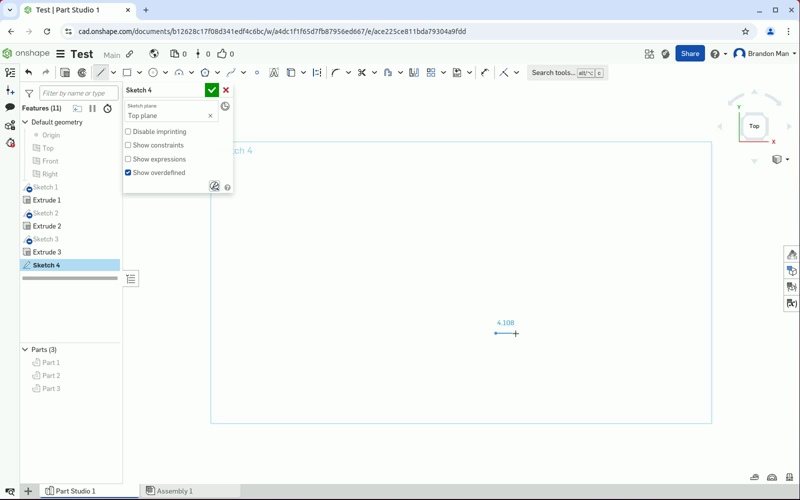
click(515, 333)
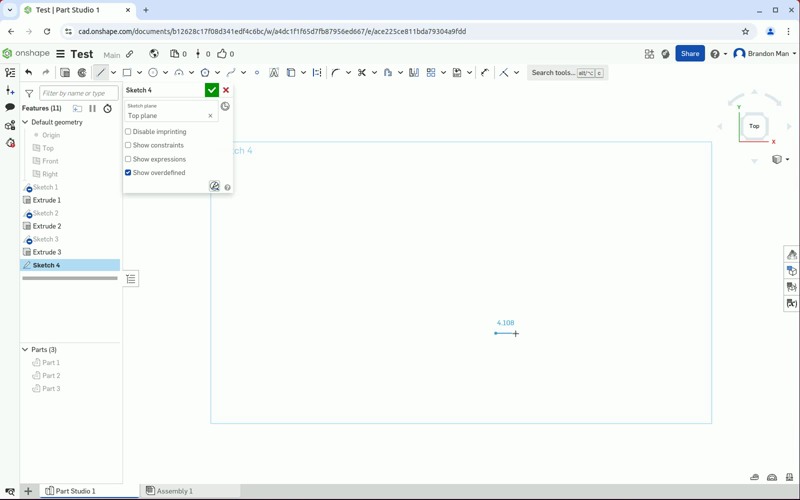
key_up(shift)
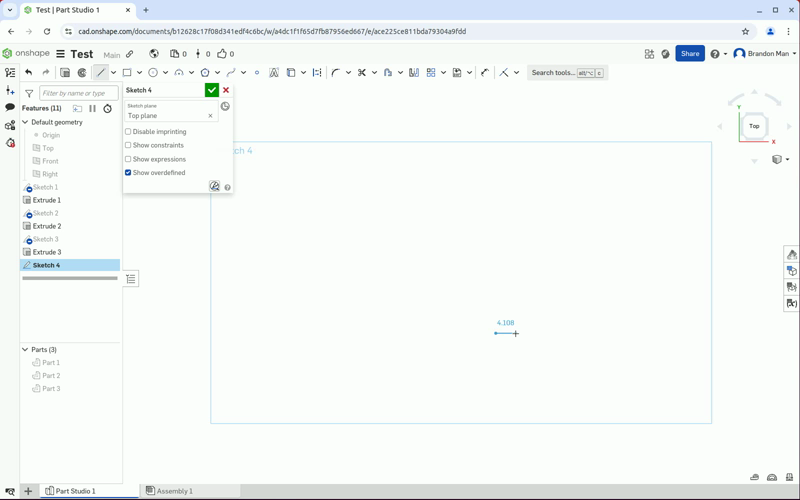
key_down(shift)
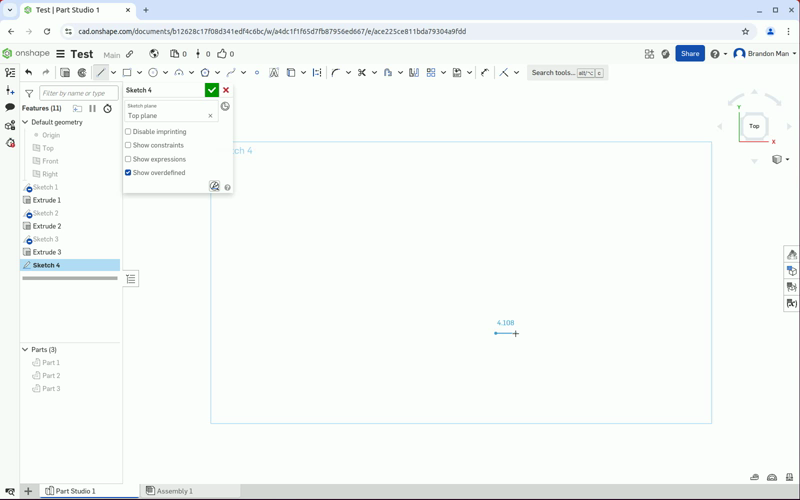
mouse_move(545, 333)
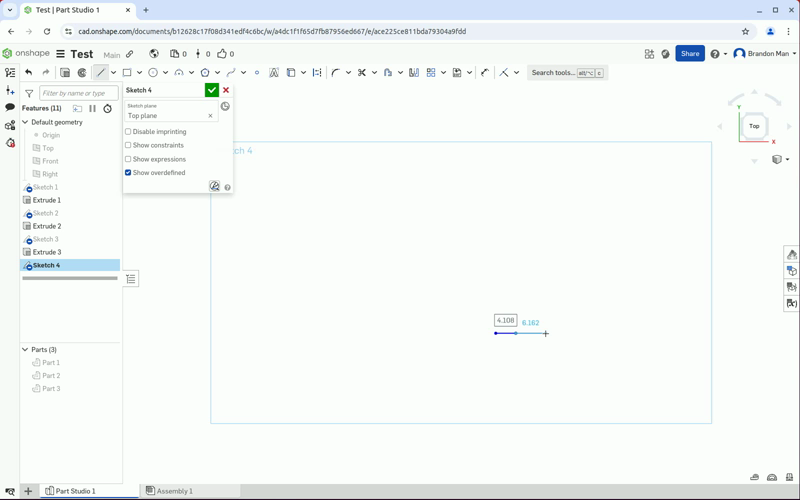
mouse_move(515, 314)
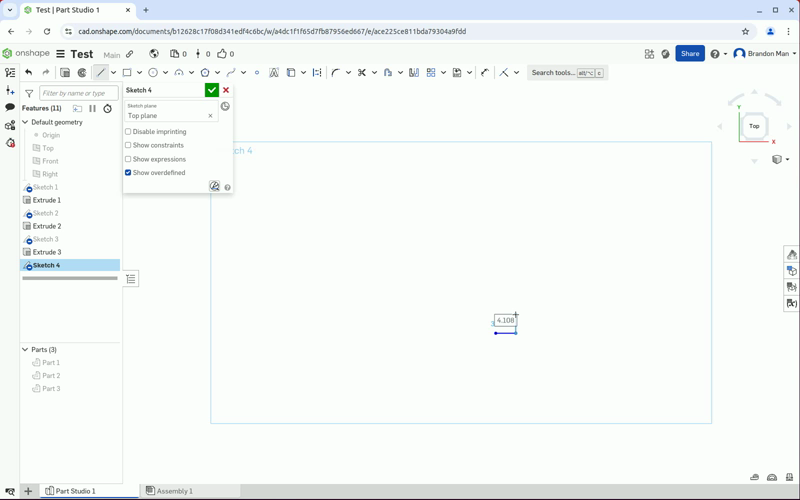
click(515, 314)
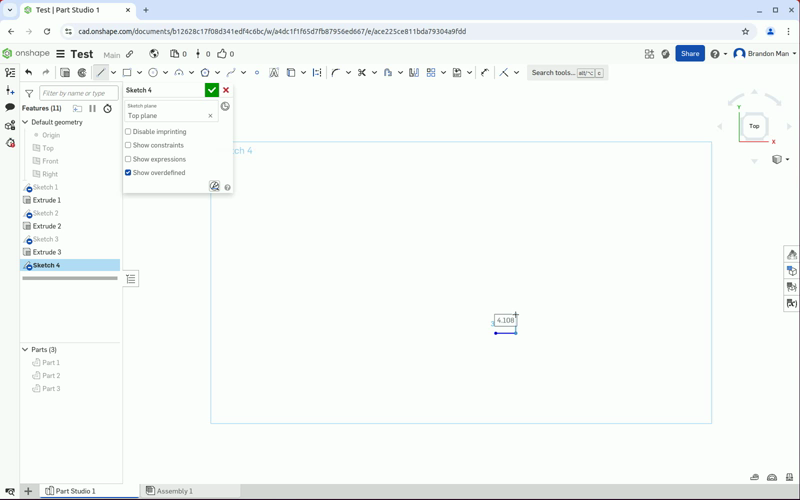
key_up(shift)
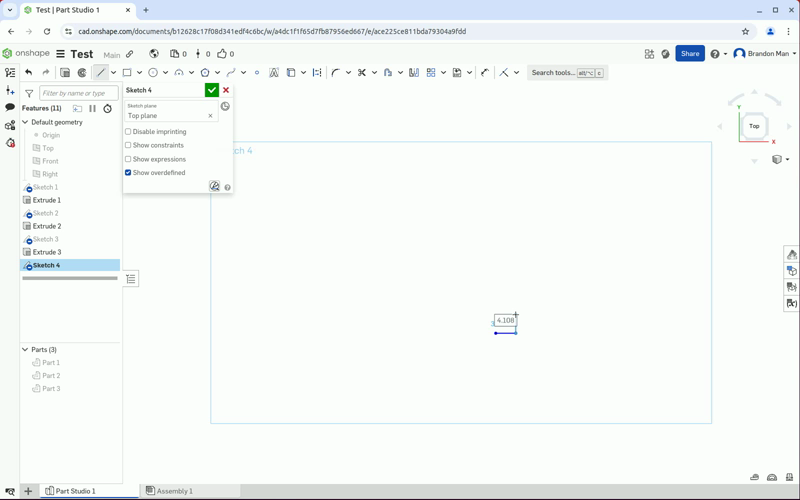
key_down(shift)
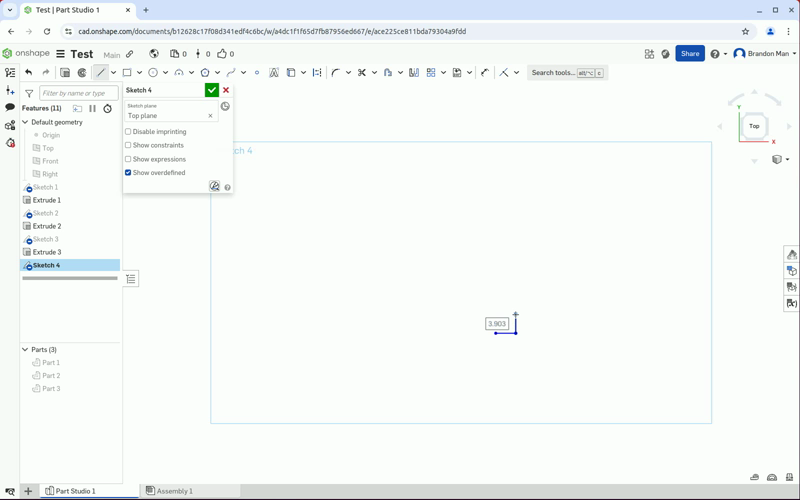
mouse_move(545, 314)
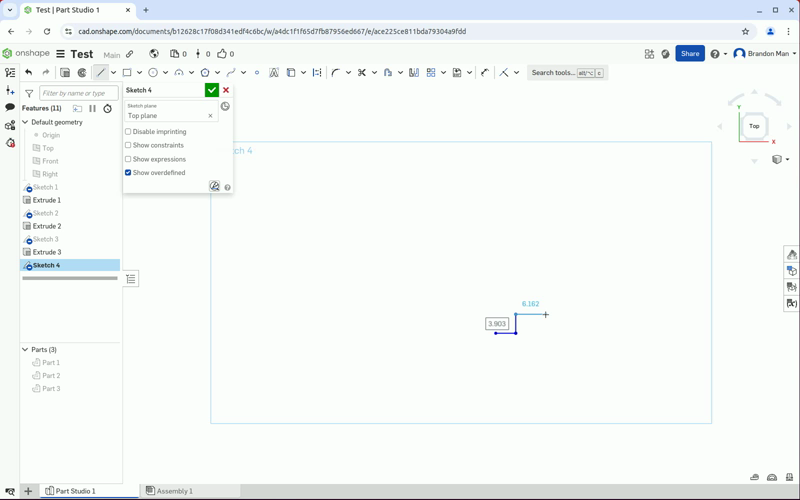
mouse_move(495, 314)
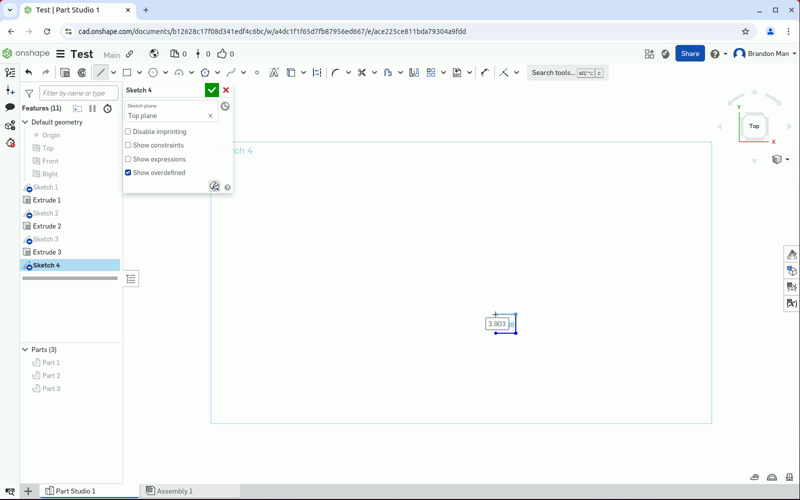
click(495, 314)
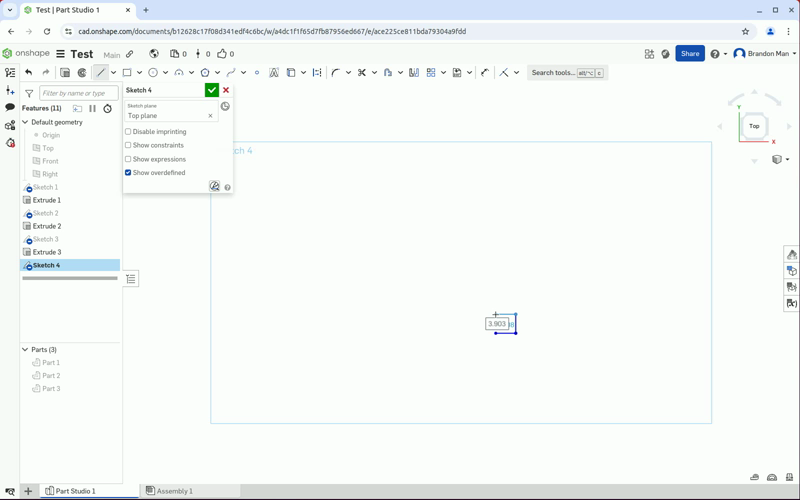
key_up(shift)
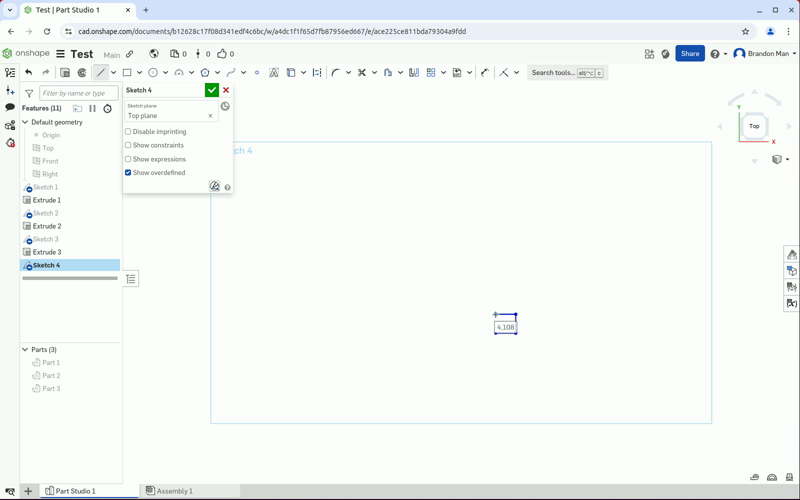
mouse_move(525, 314)
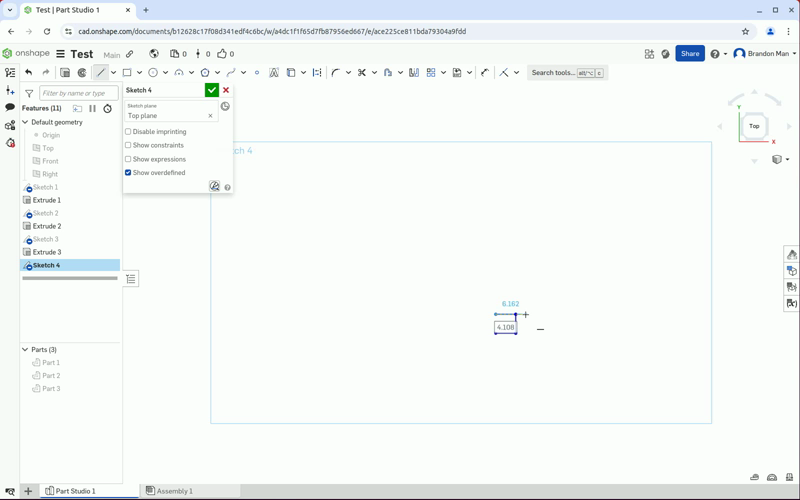
key_down(shift)
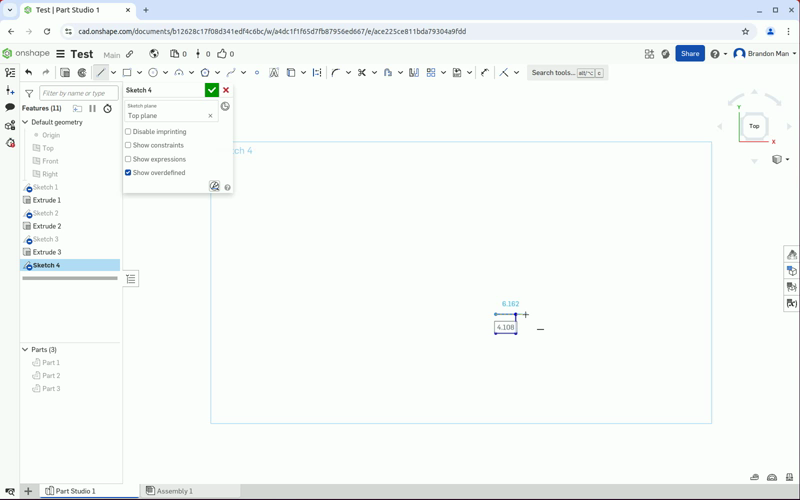
mouse_move(495, 333)
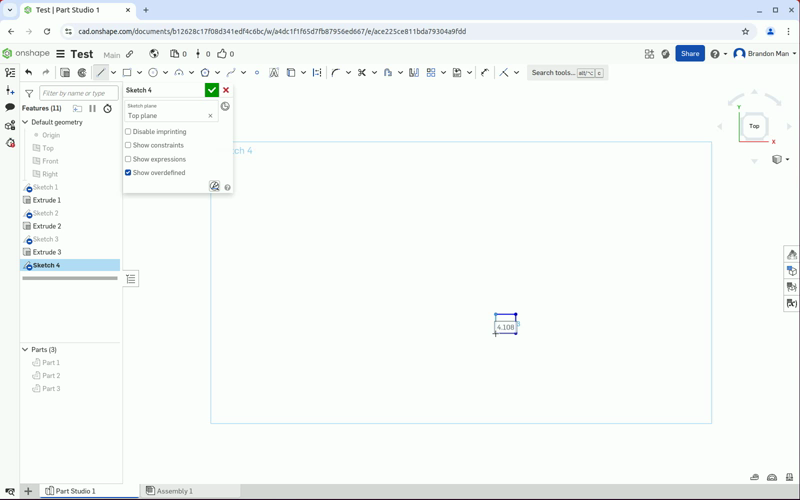
key_up(shift)
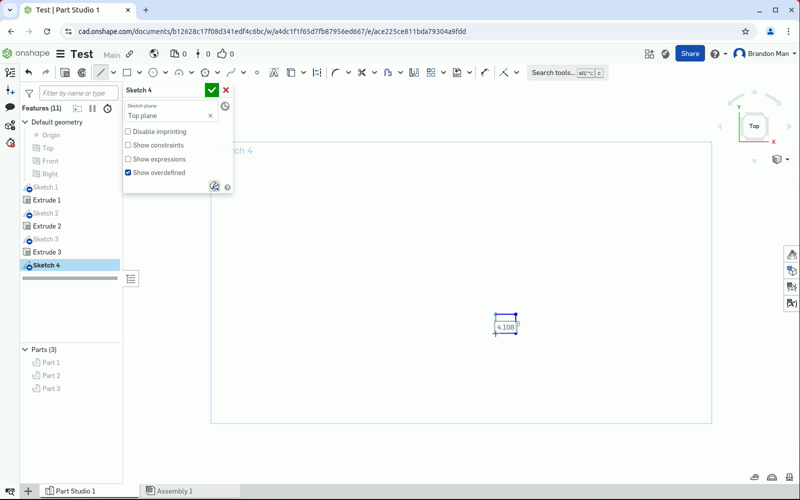
click(495, 333)
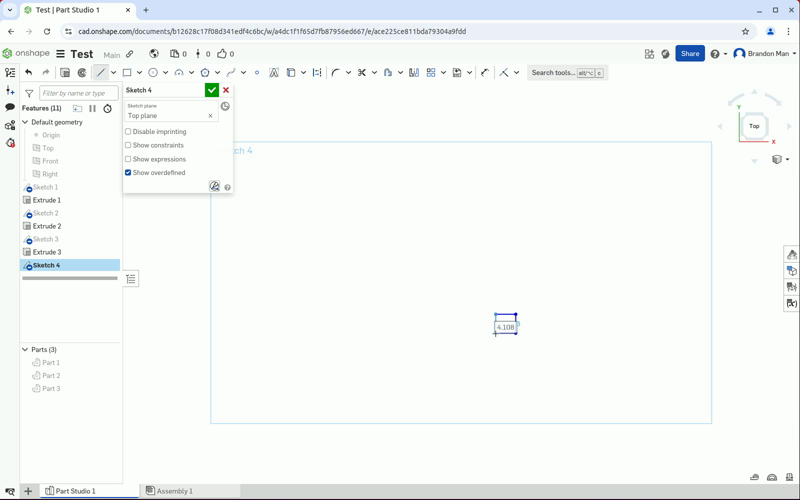
key(esc)
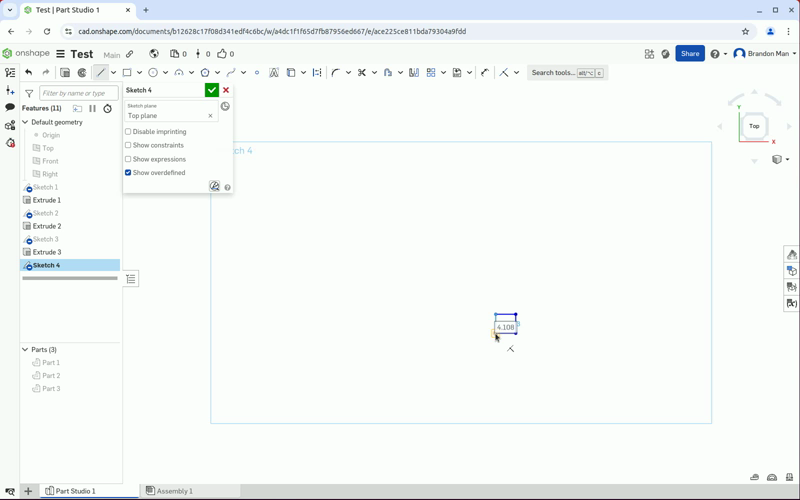
mouse_move(506, 329)
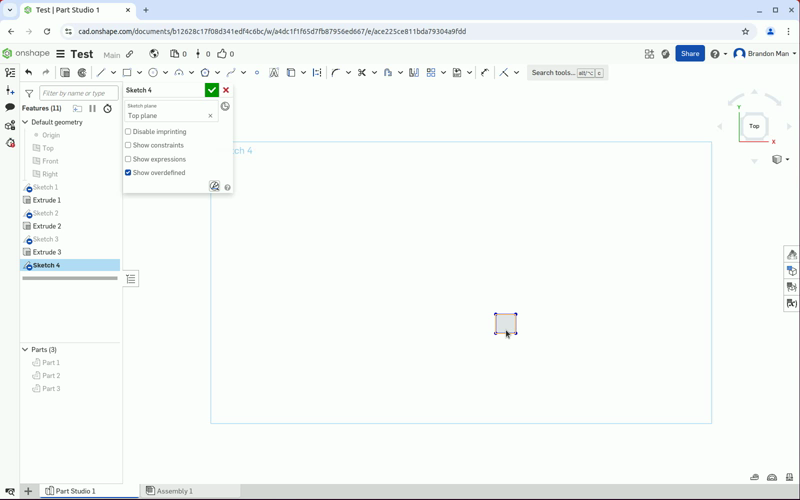
scroll(6)
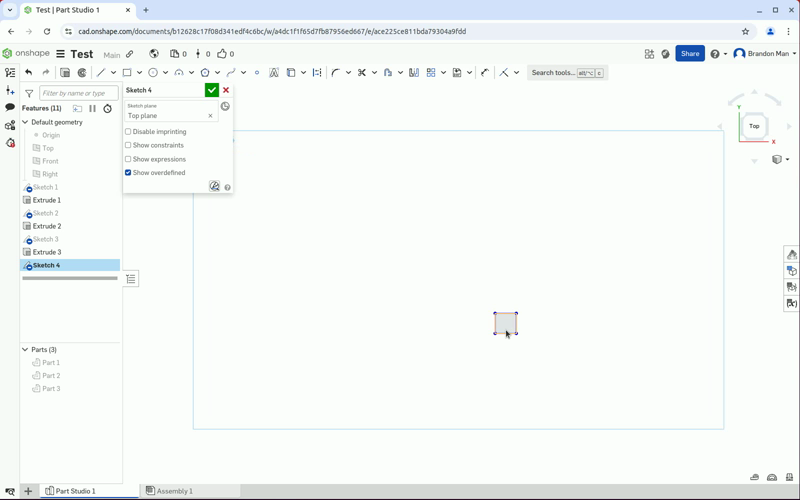
scroll(6)
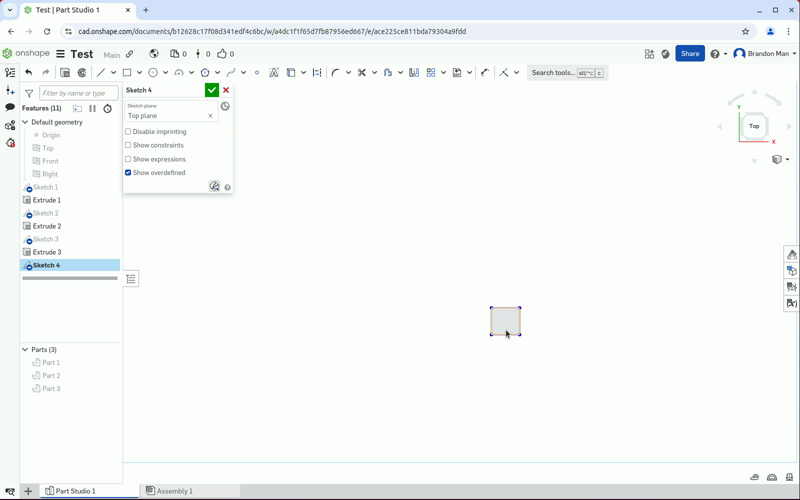
scroll(6)
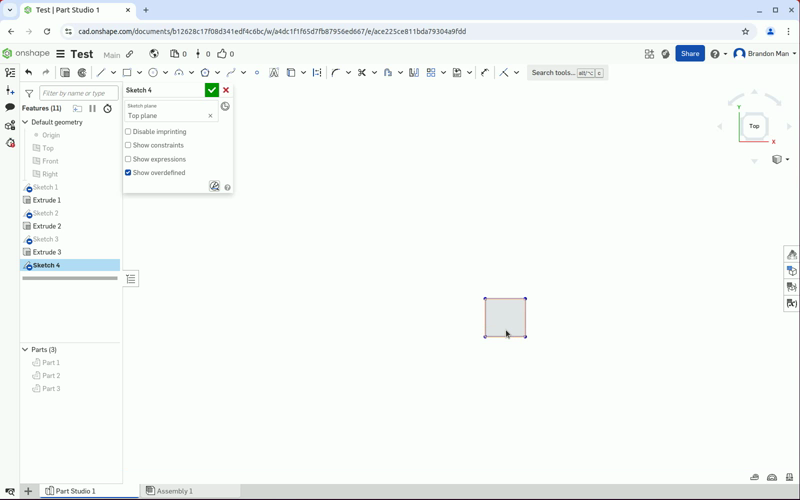
scroll(6)
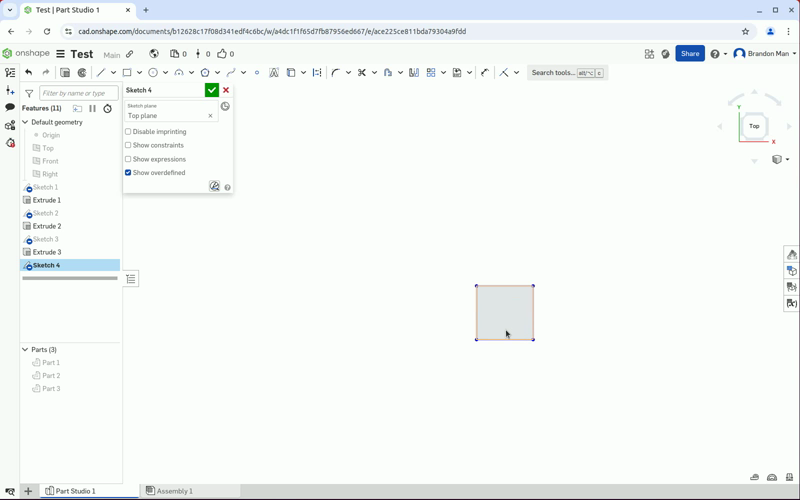
scroll(6)
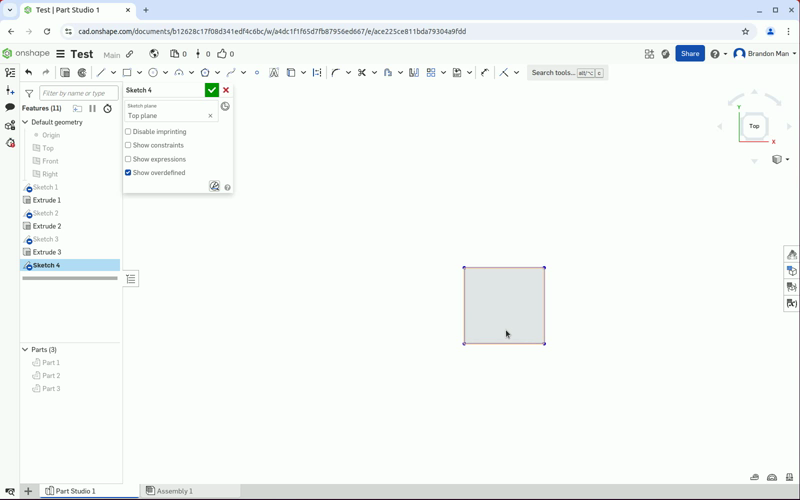
scroll(6)
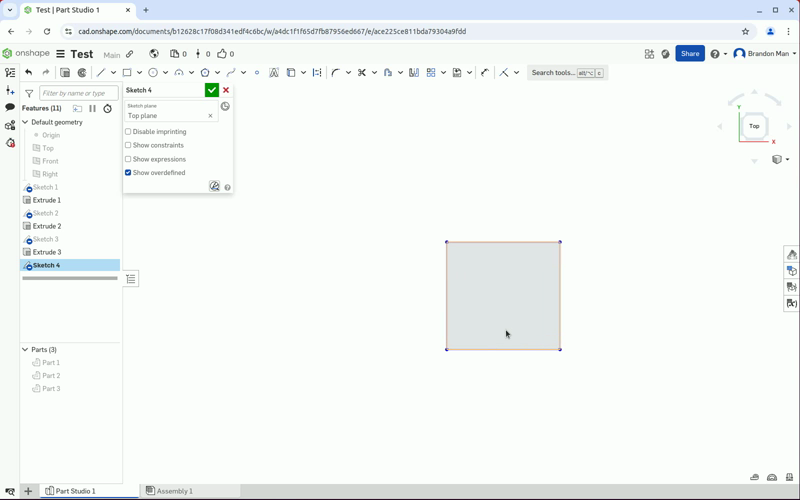
scroll(6)
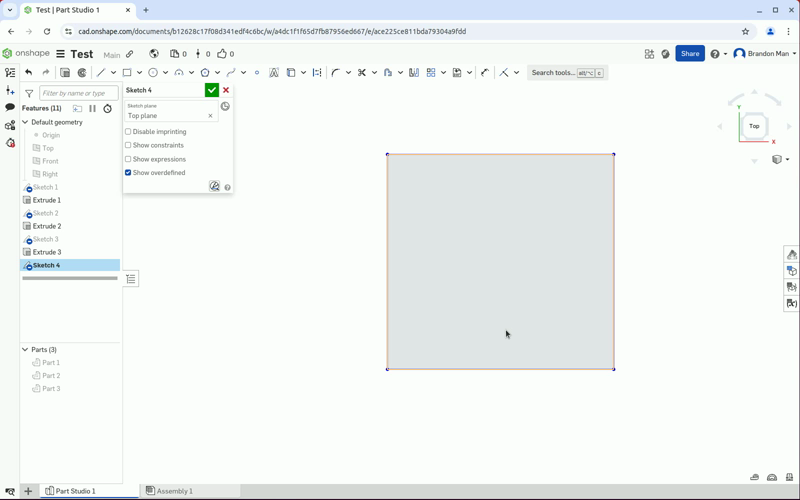
click(506, 329)
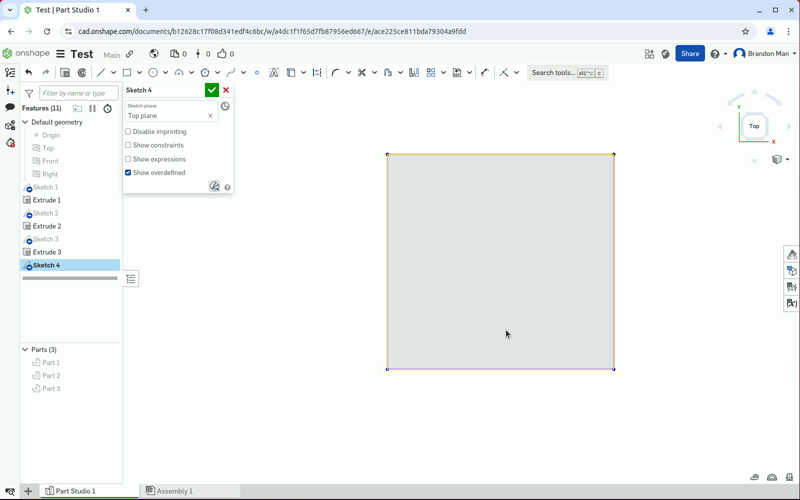
scroll(-6)
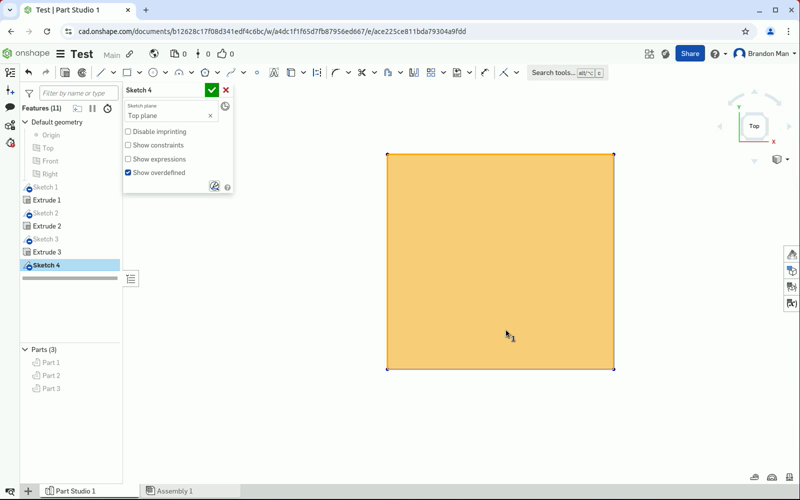
scroll(-6)
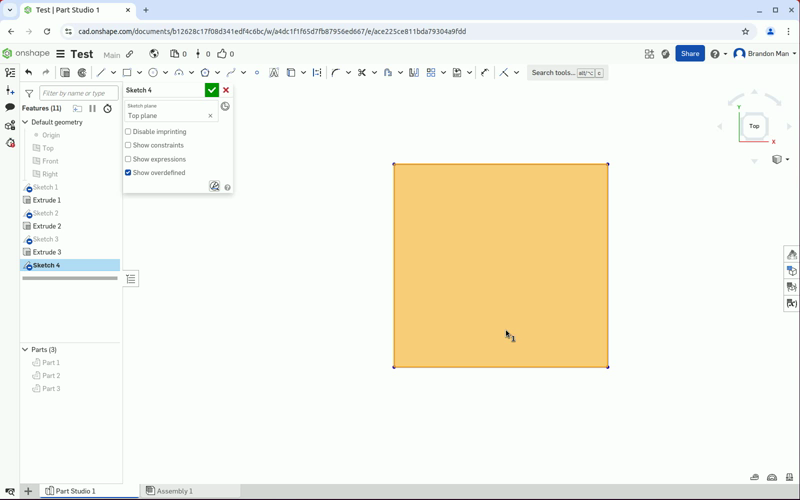
scroll(-6)
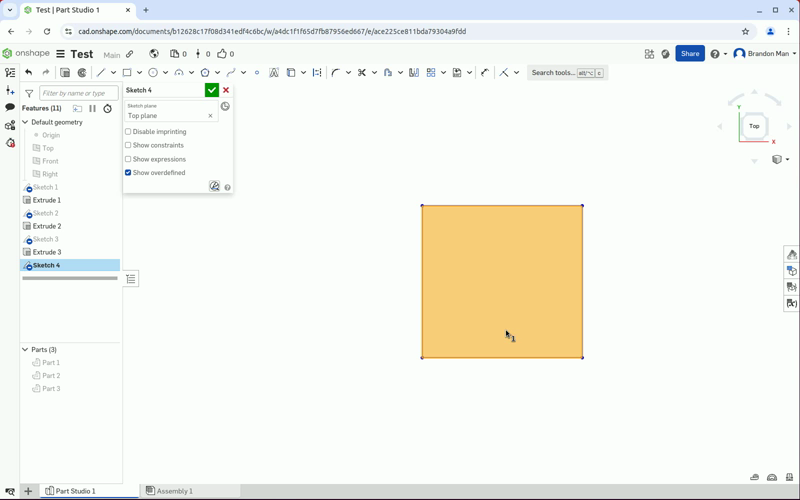
scroll(-6)
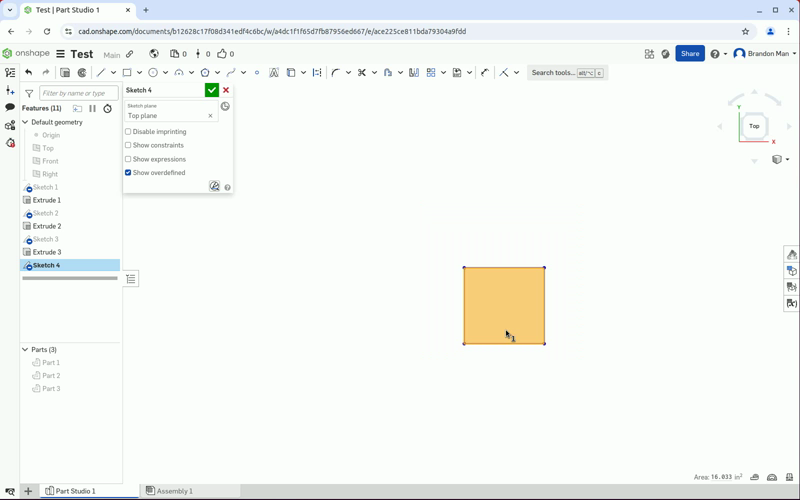
scroll(-6)
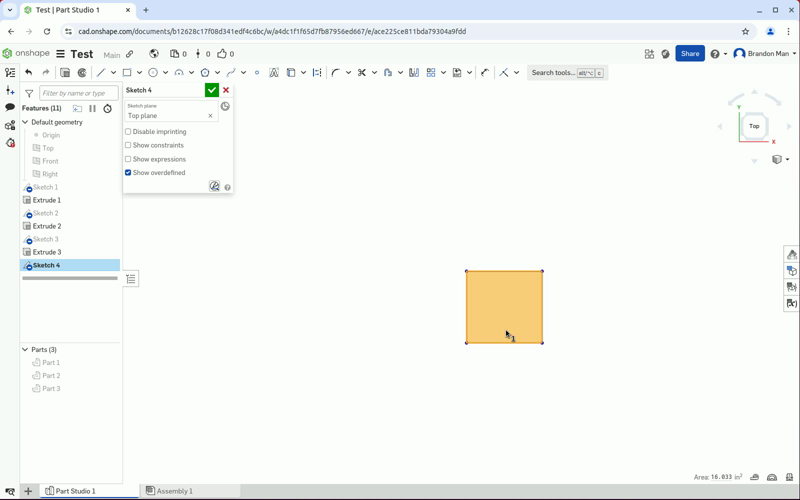
scroll(-6)
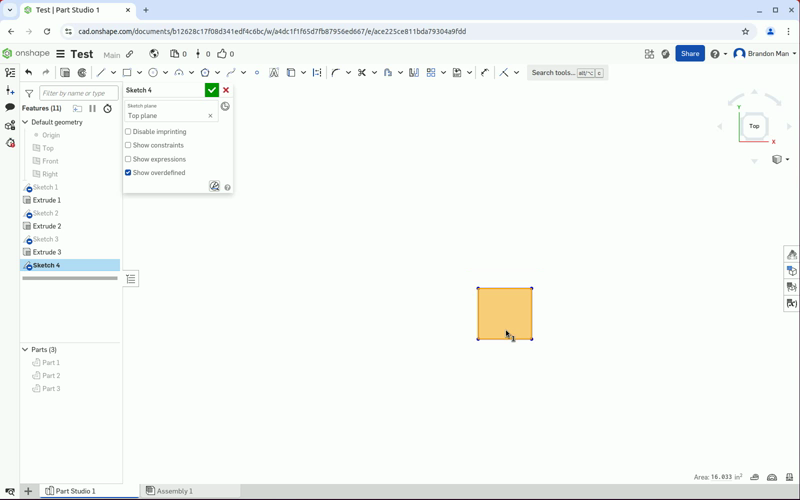
scroll(-6)
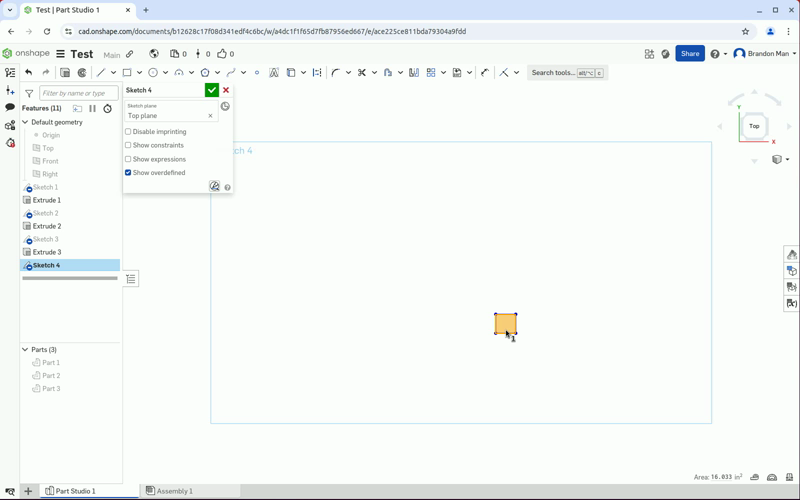
mouse_move(73, 352)
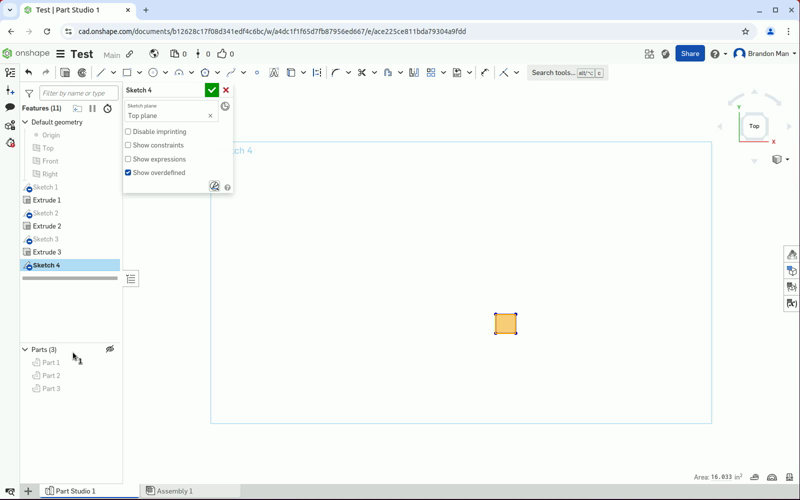
key(shift+y)
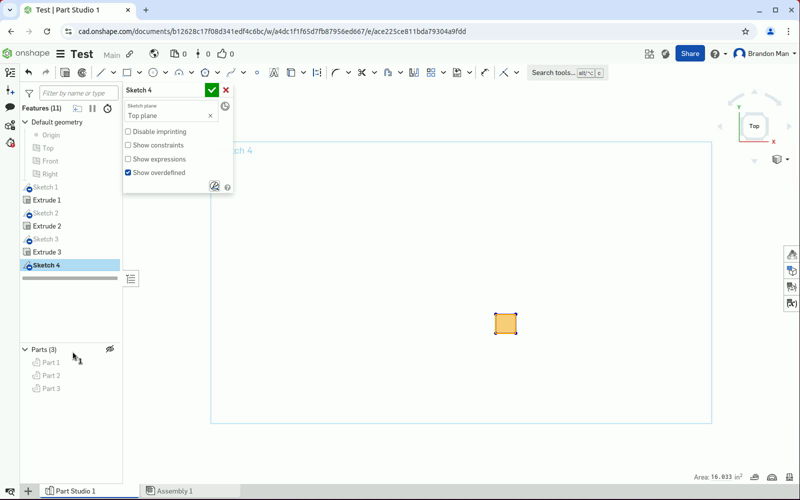
key(shift+e)
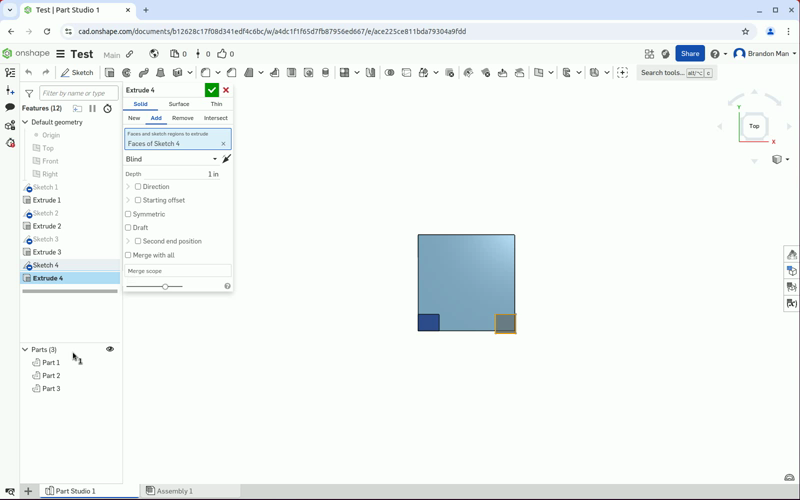
mouse_move(143, 106)
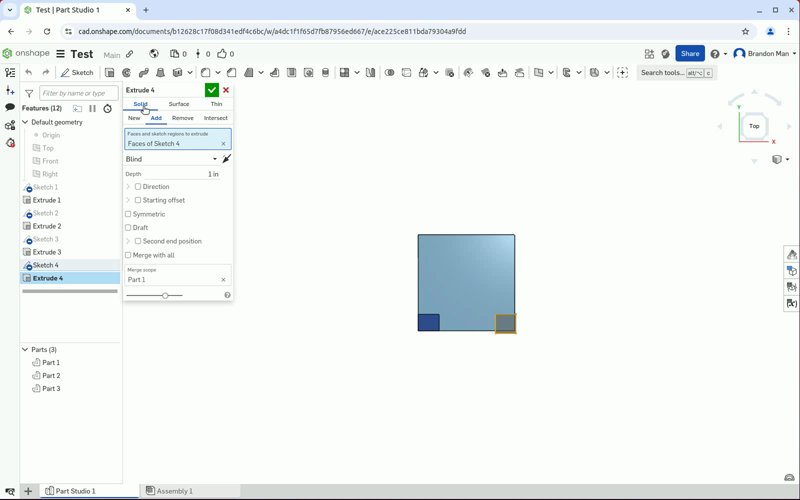
click(143, 106)
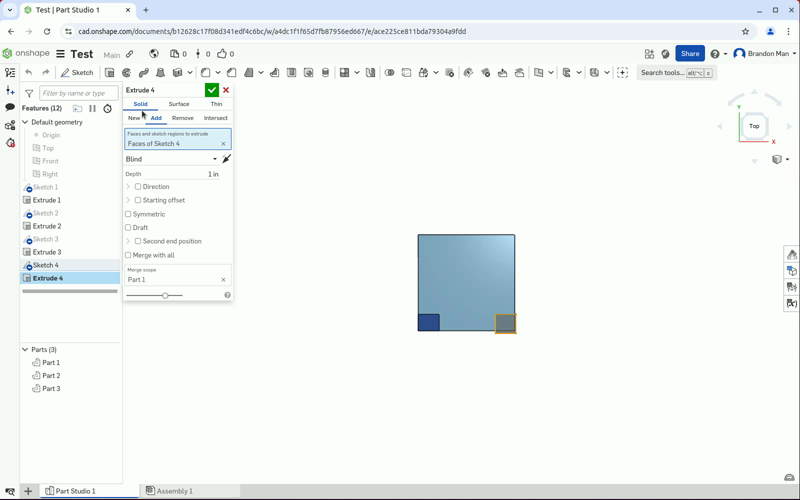
mouse_move(137, 120)
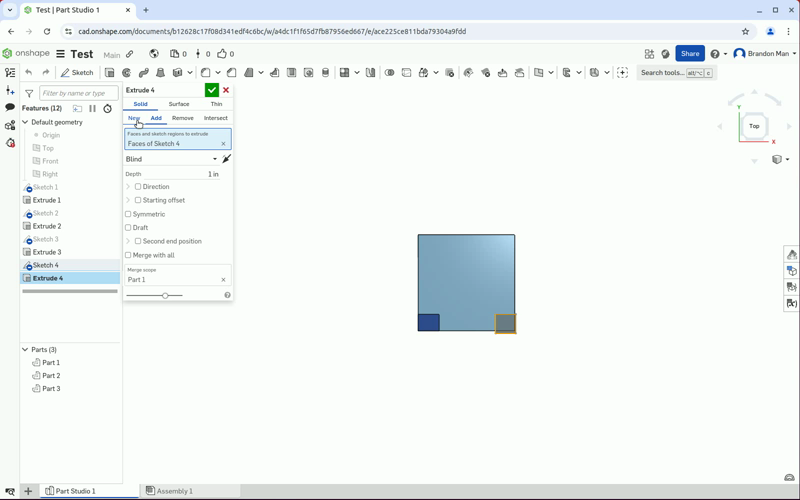
click(137, 120)
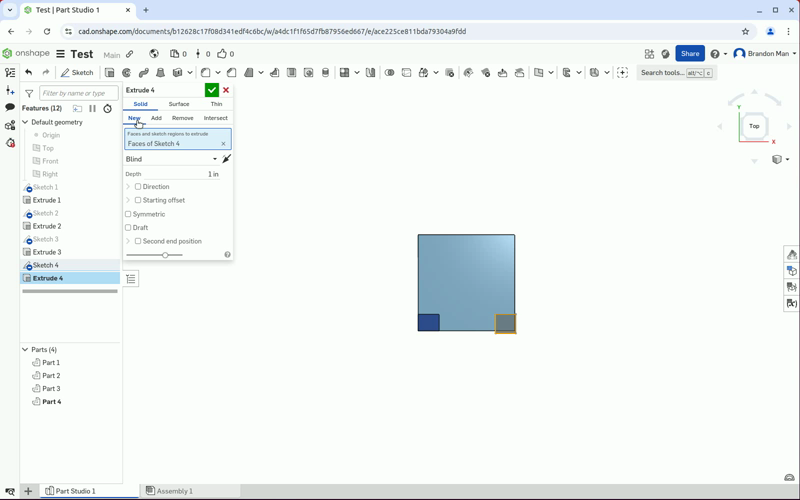
key(tab, 4)
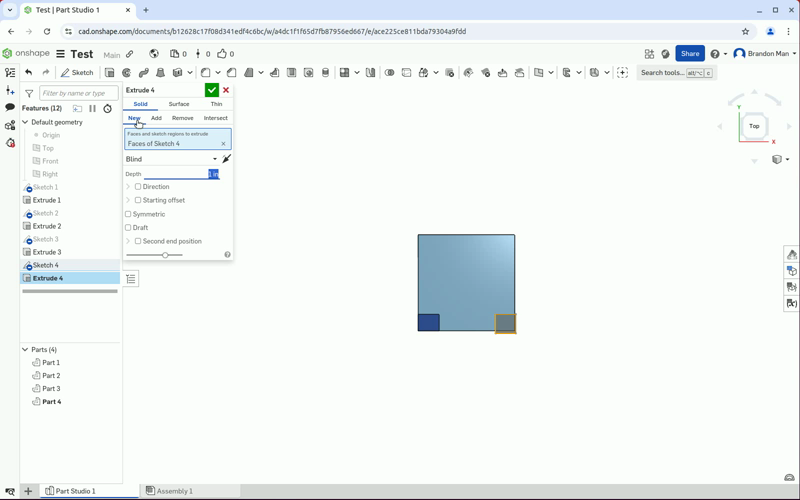
text(23.108)
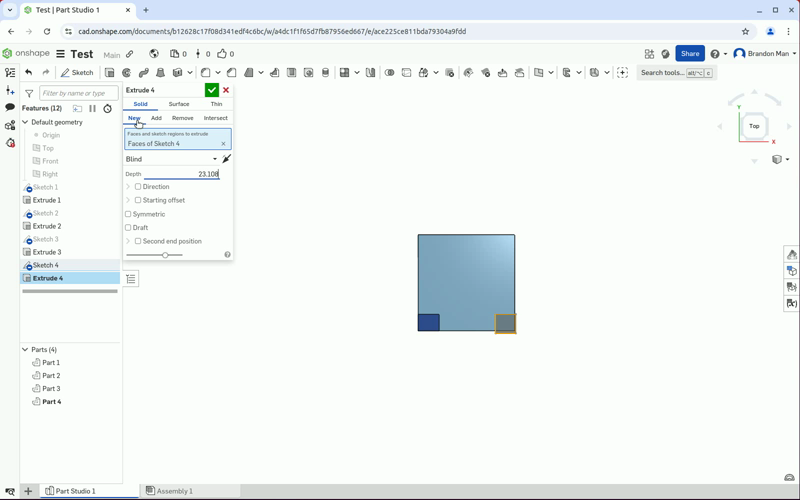
key(enter)
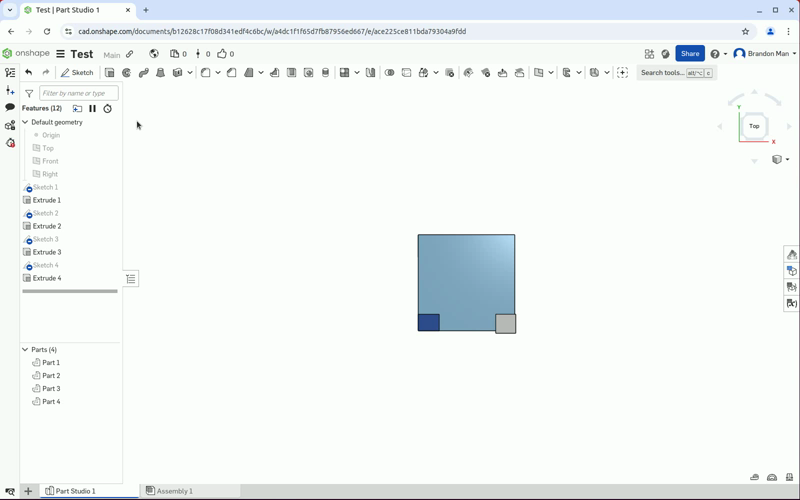
key(shift+h)
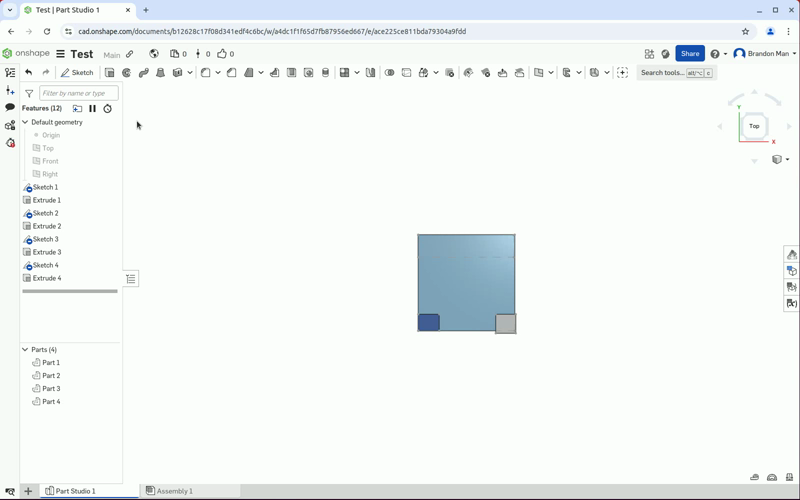
key(shift+h)
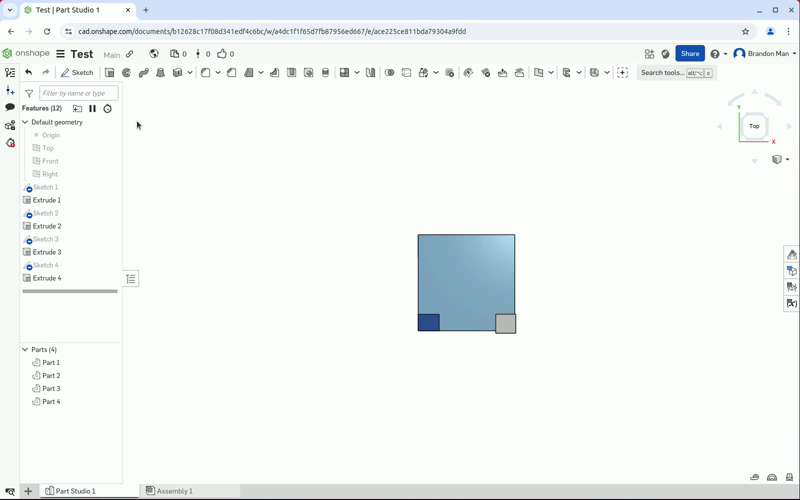
mouse_move(73, 189)
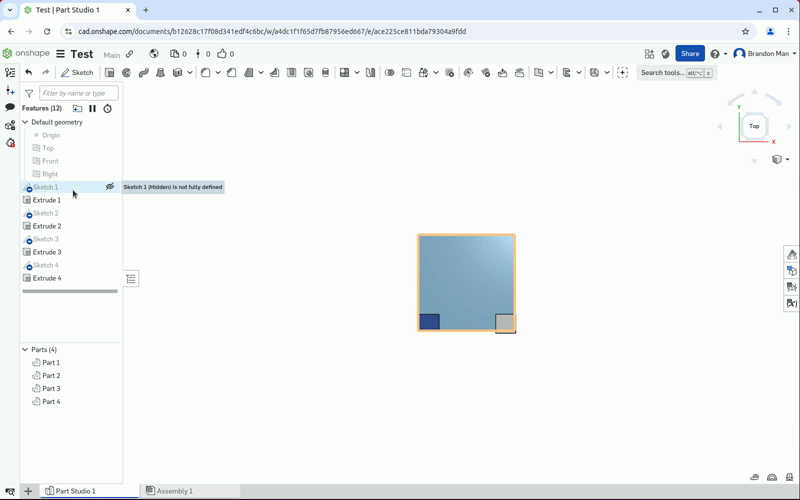
click(73, 189)
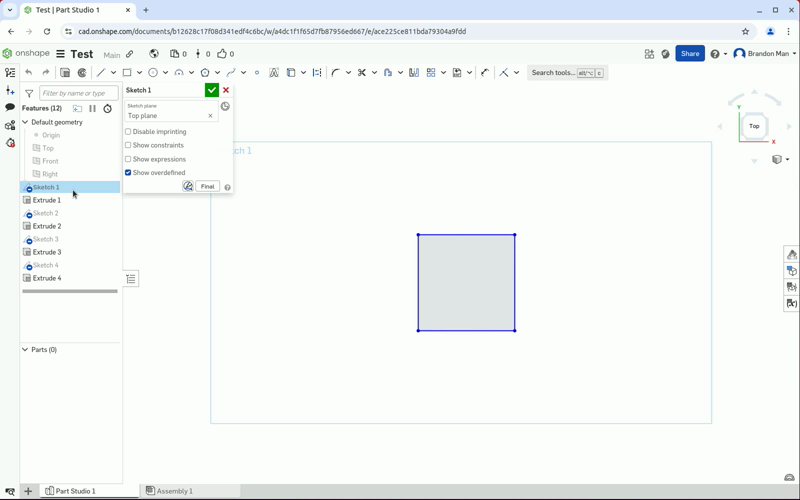
mouse_move(229, 92)
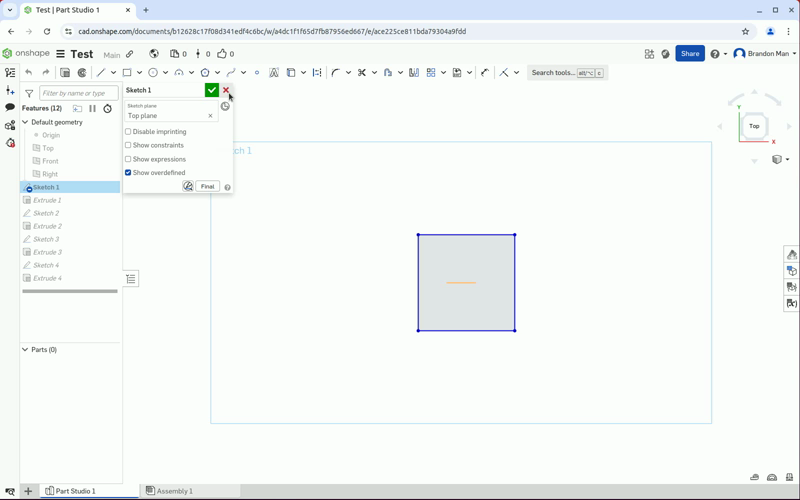
click(229, 92)
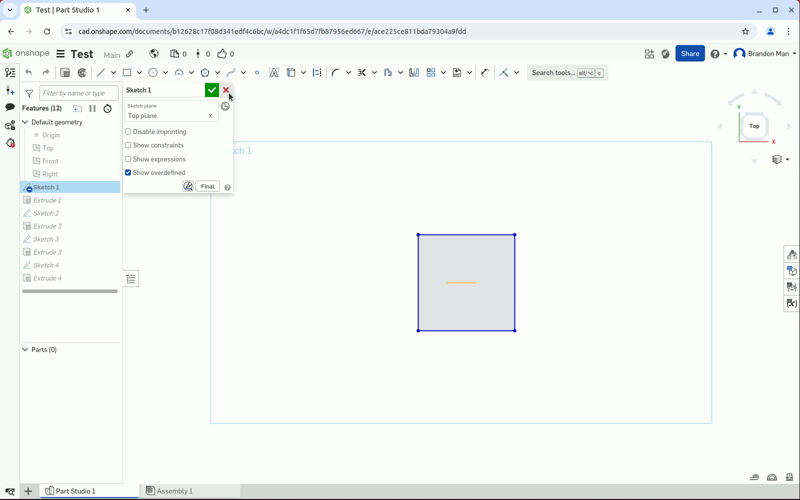
key(shift+s)
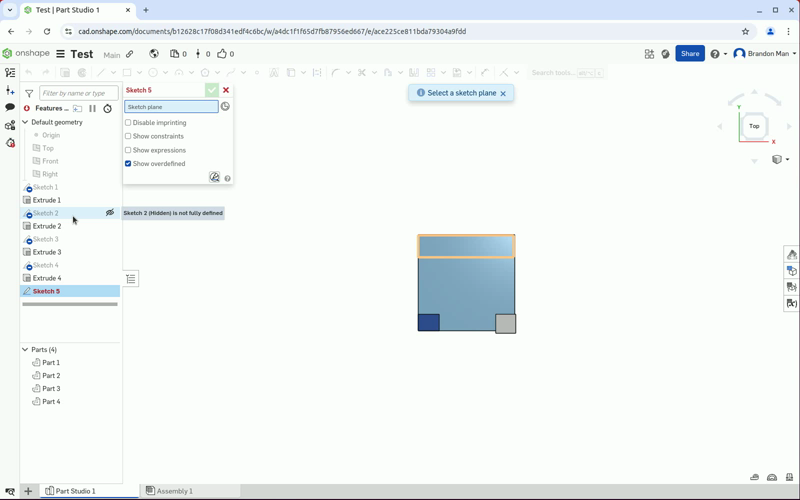
scroll(3)
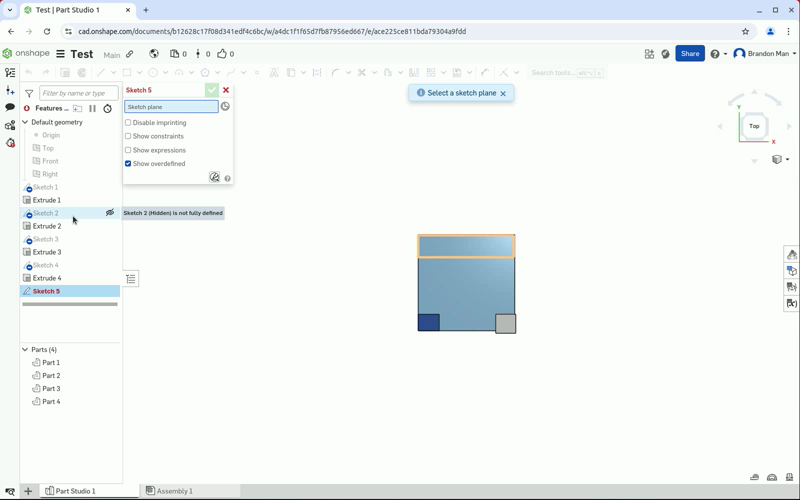
mouse_move(73, 150)
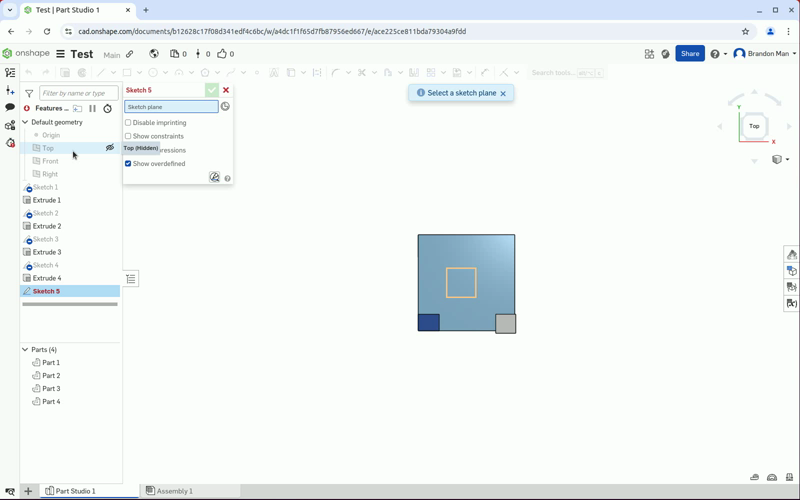
click(73, 150)
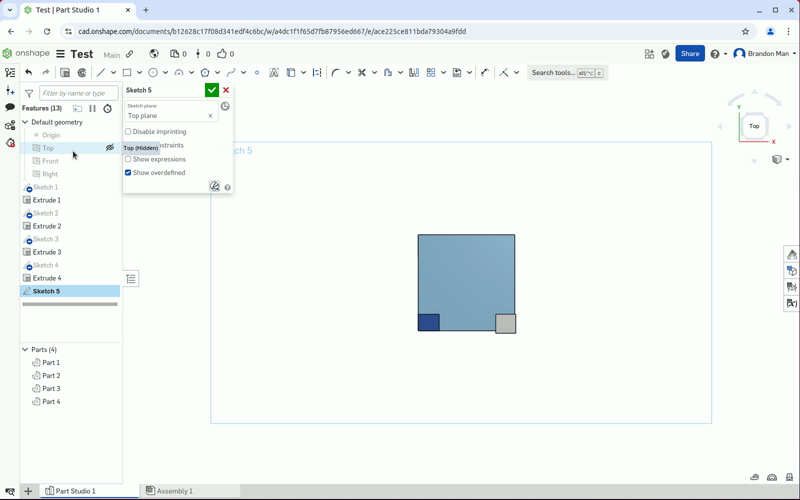
mouse_move(73, 352)
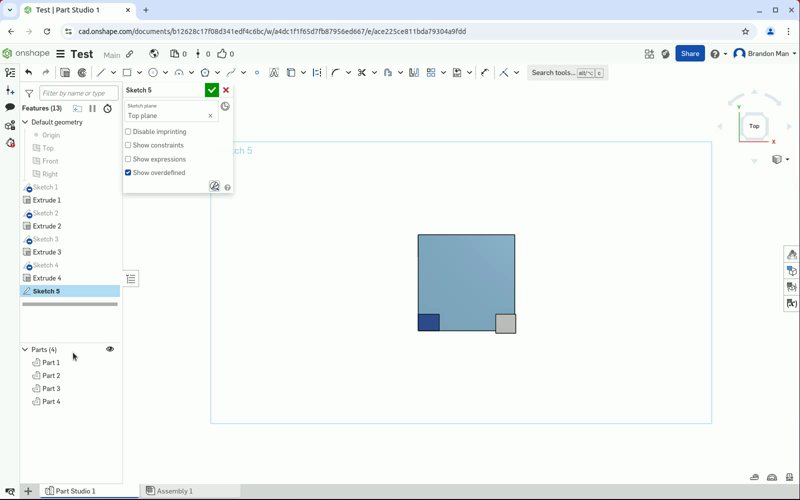
key(y)
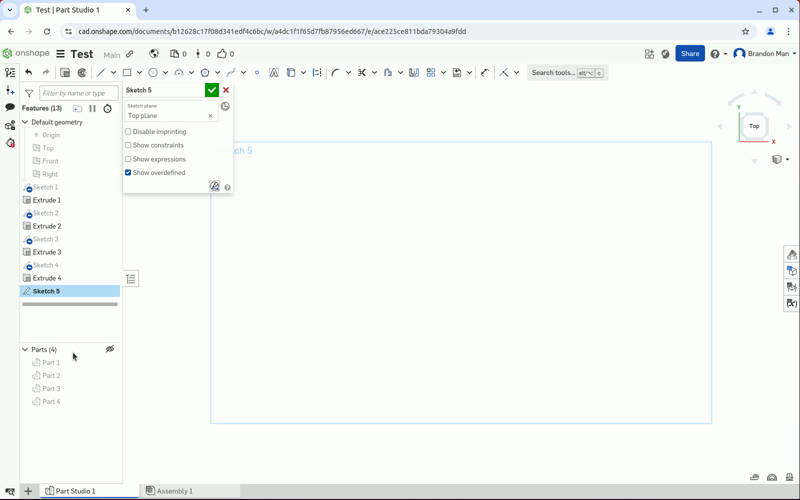
key(l)
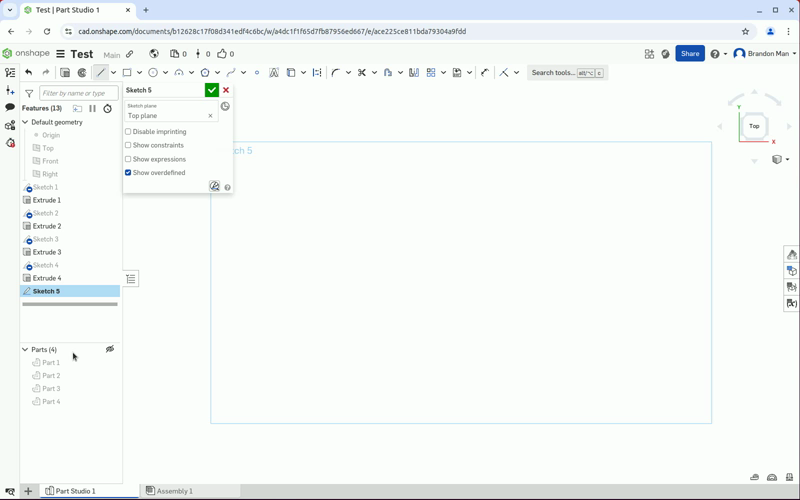
key_down(shift)
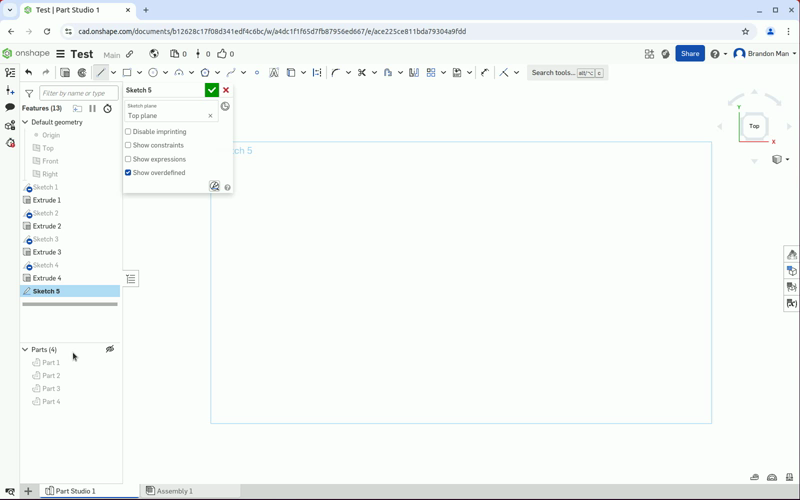
mouse_move(419, 252)
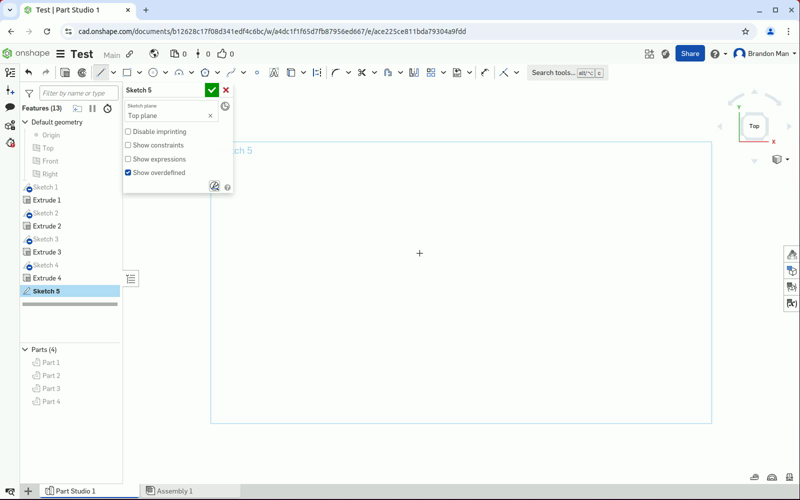
click(419, 252)
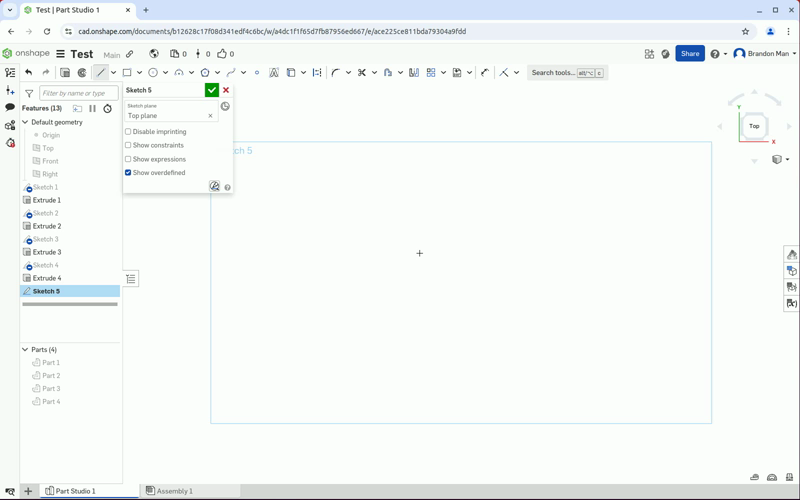
key_up(shift)
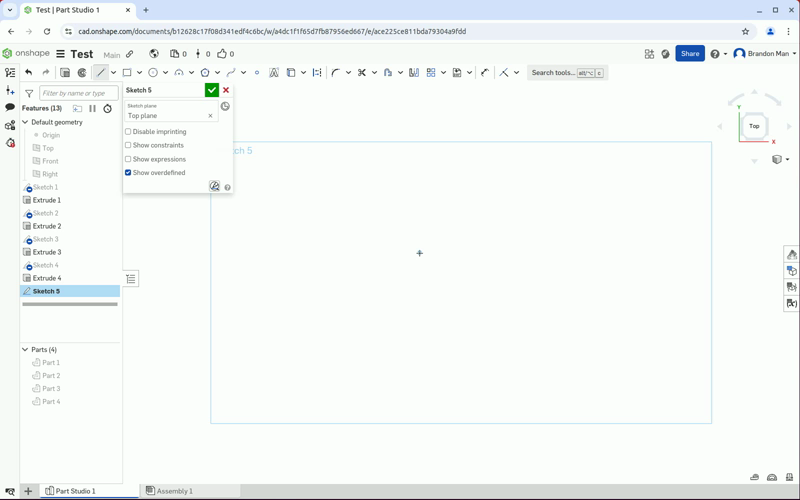
key_down(shift)
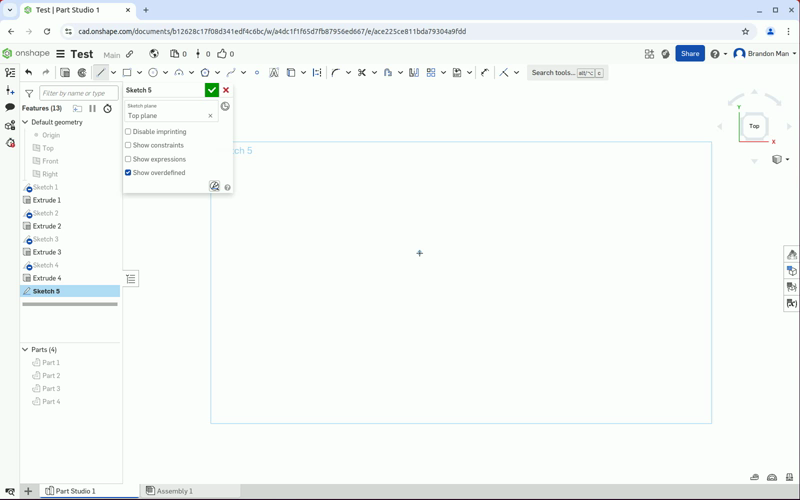
mouse_move(449, 252)
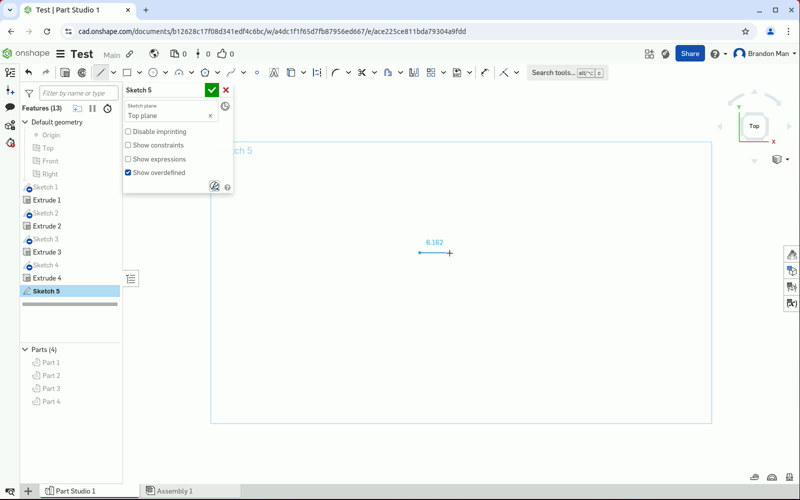
mouse_move(441, 252)
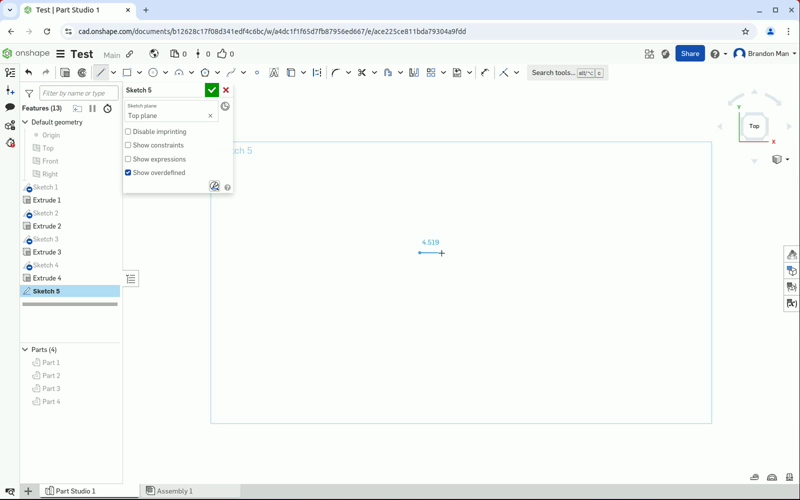
click(441, 252)
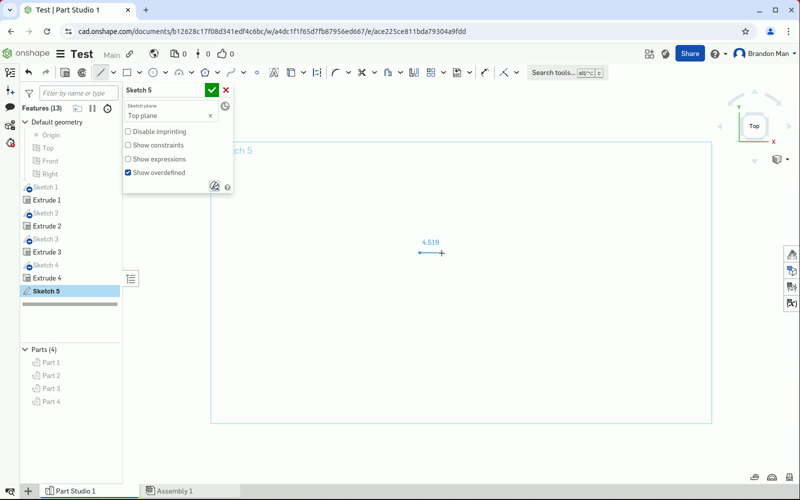
key_up(shift)
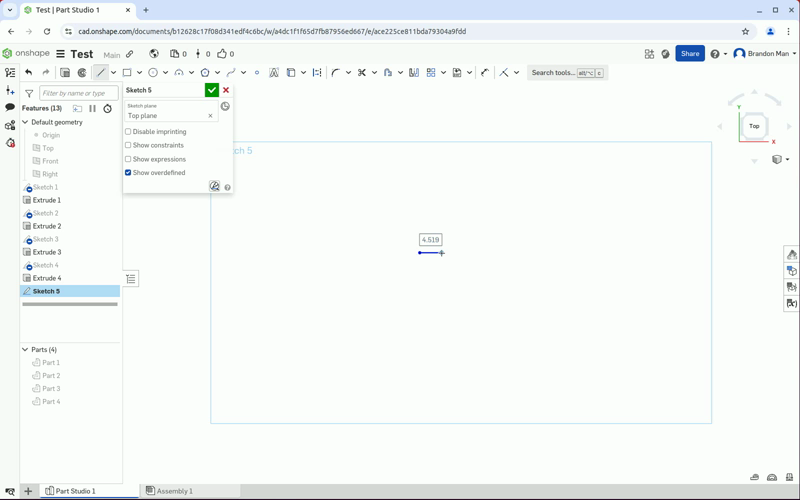
key_down(shift)
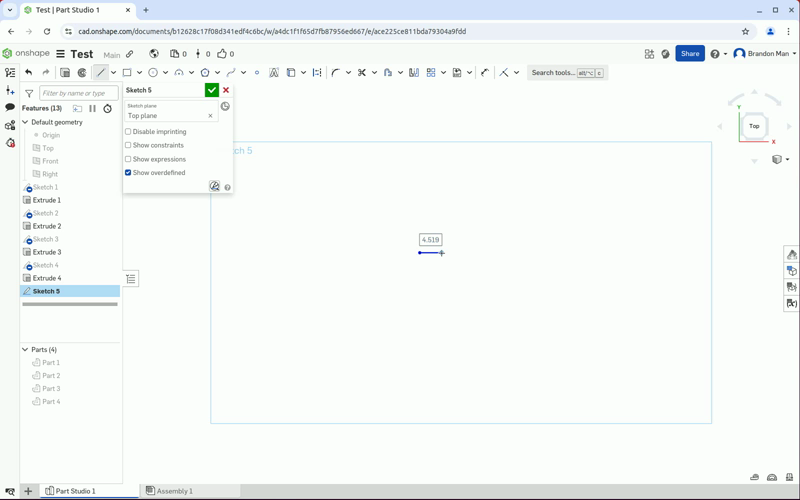
mouse_move(471, 252)
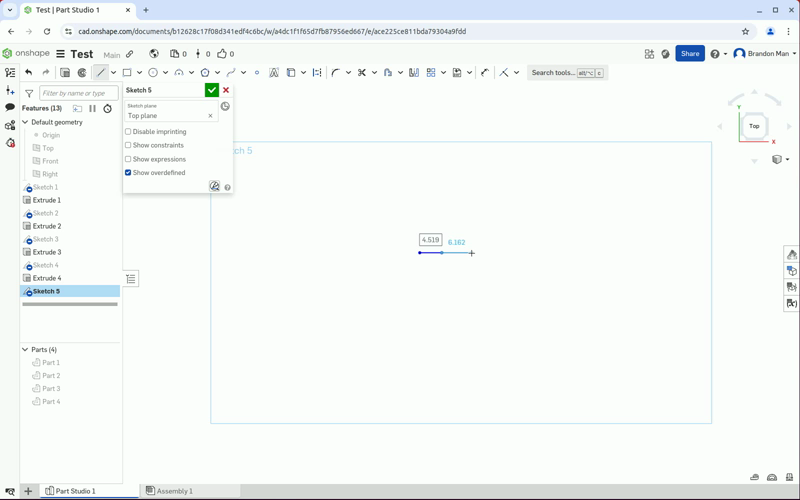
mouse_move(441, 235)
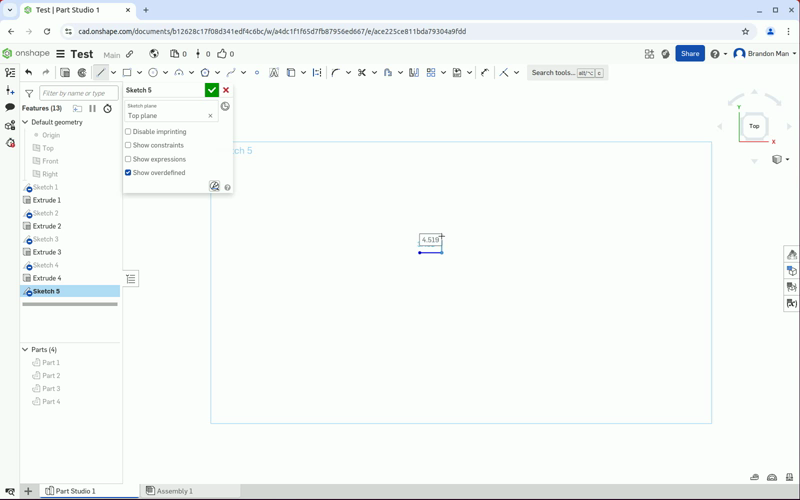
click(441, 235)
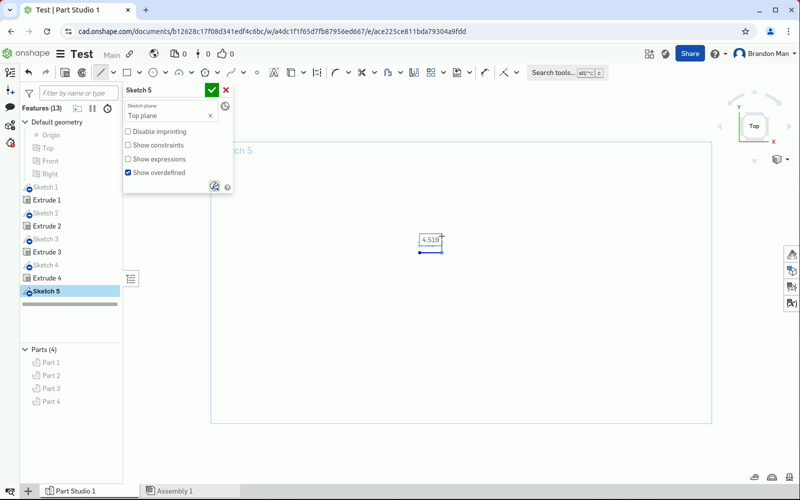
key_up(shift)
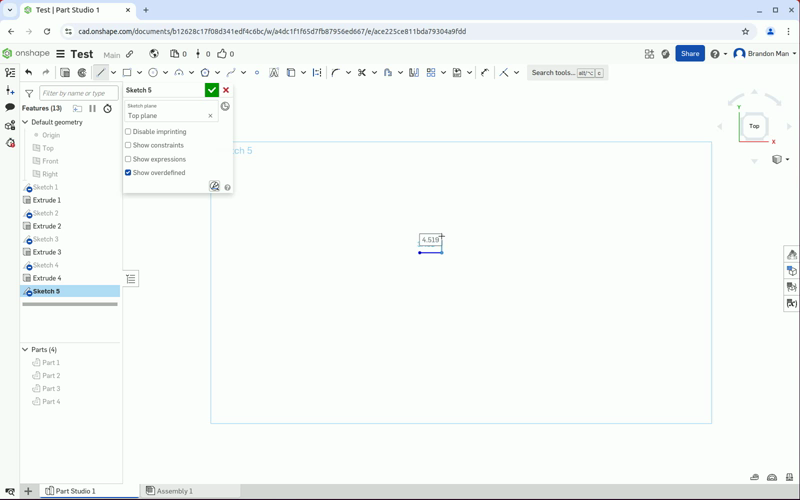
key_down(shift)
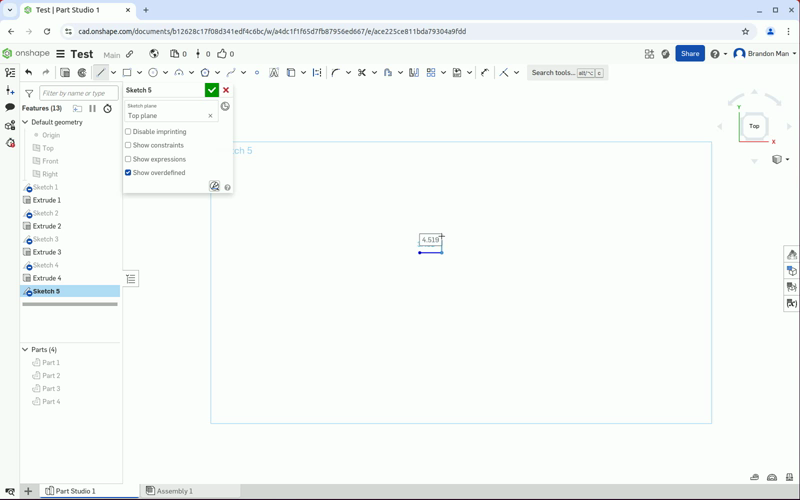
mouse_move(471, 235)
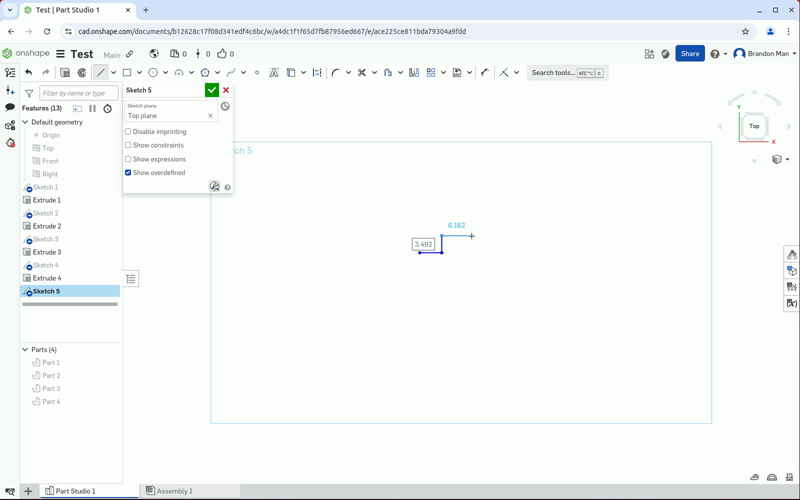
mouse_move(419, 235)
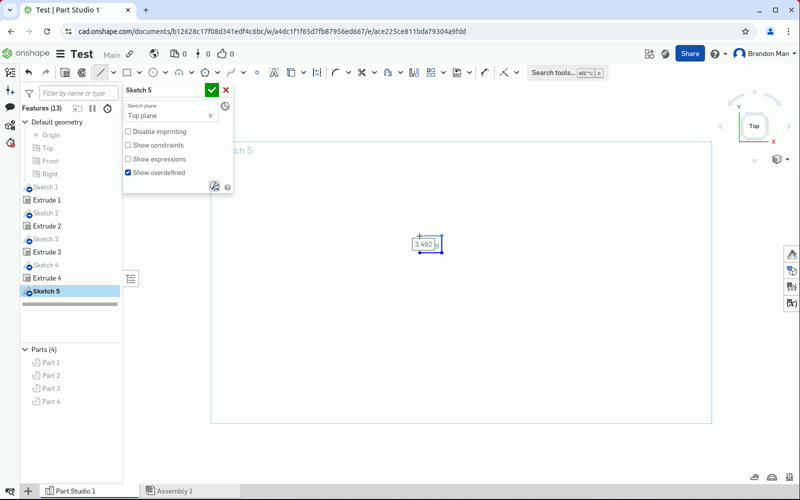
click(419, 235)
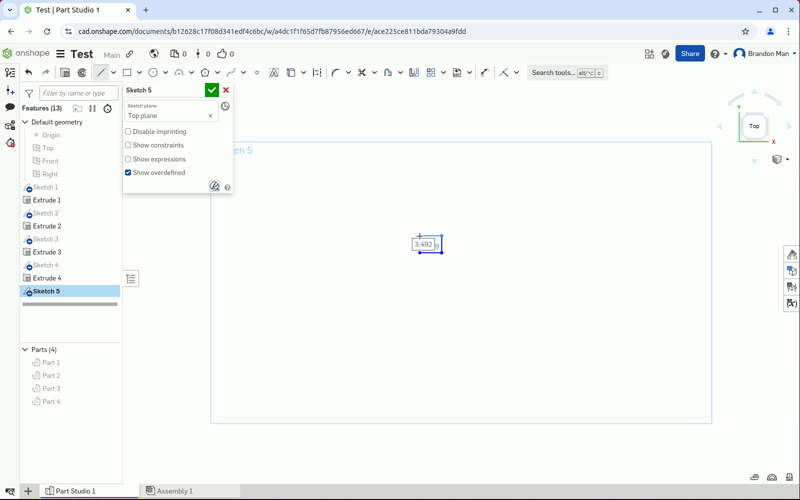
key_up(shift)
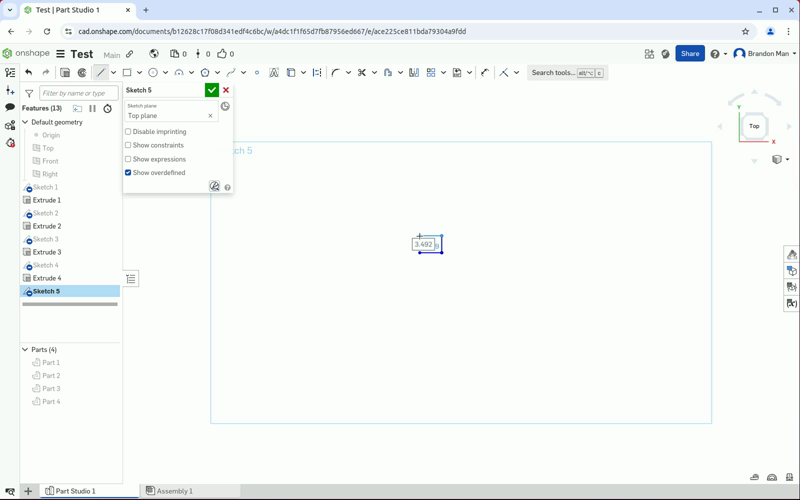
mouse_move(449, 235)
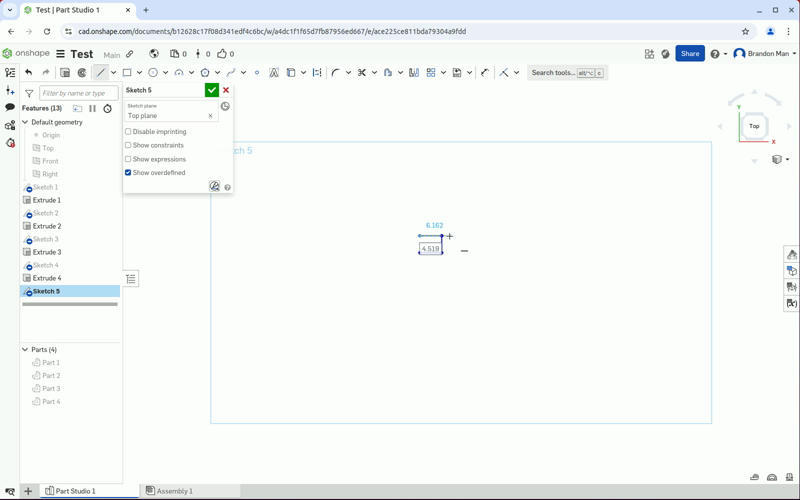
key_down(shift)
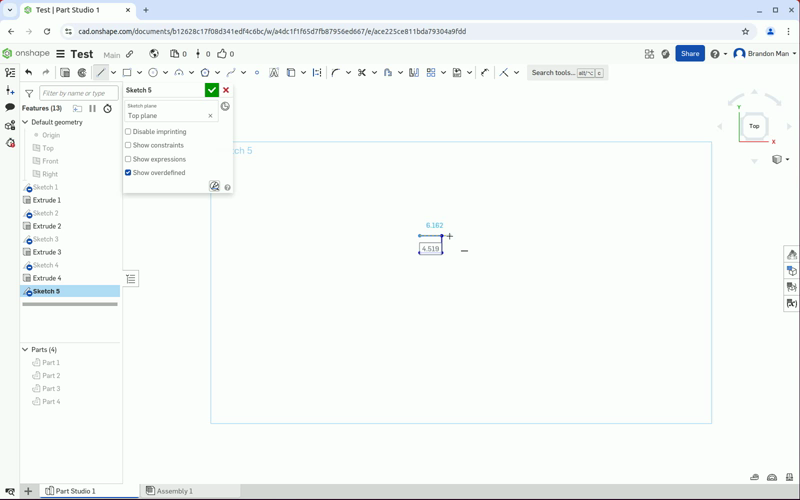
mouse_move(419, 252)
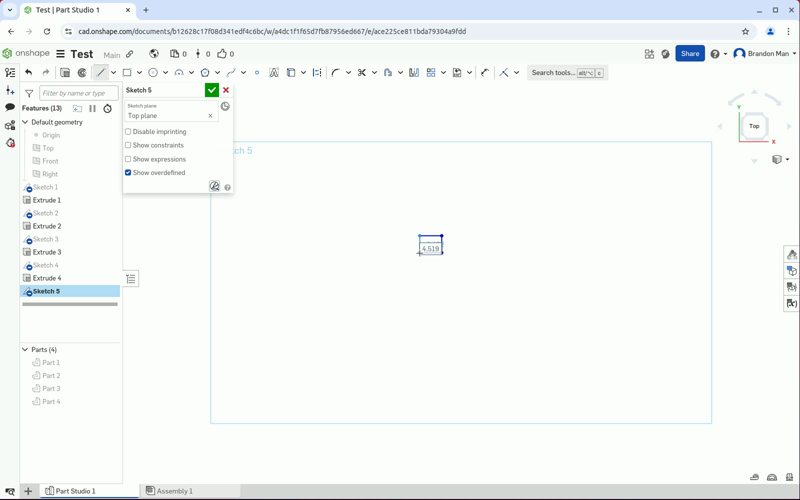
key_up(shift)
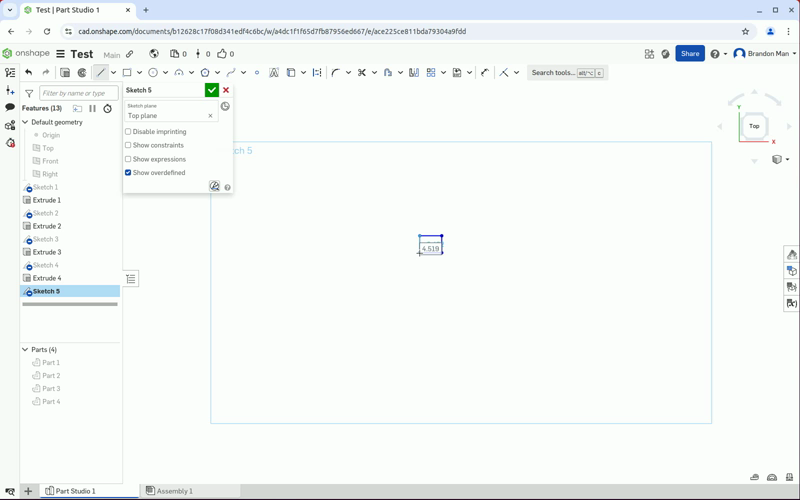
click(419, 252)
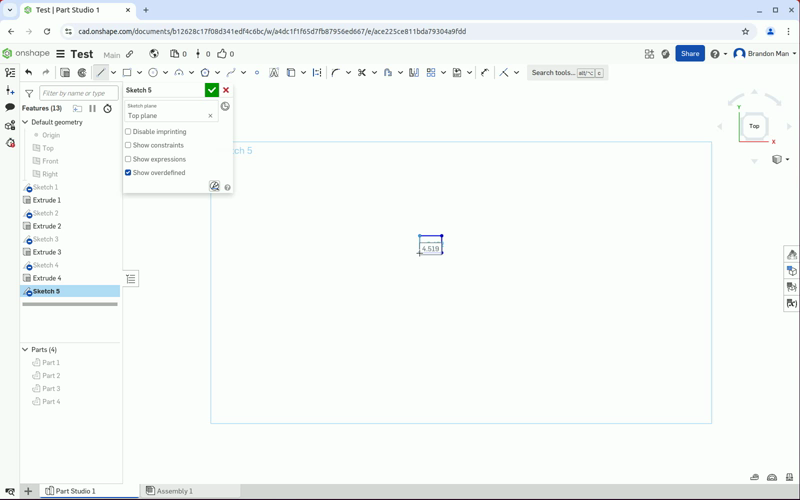
key(esc)
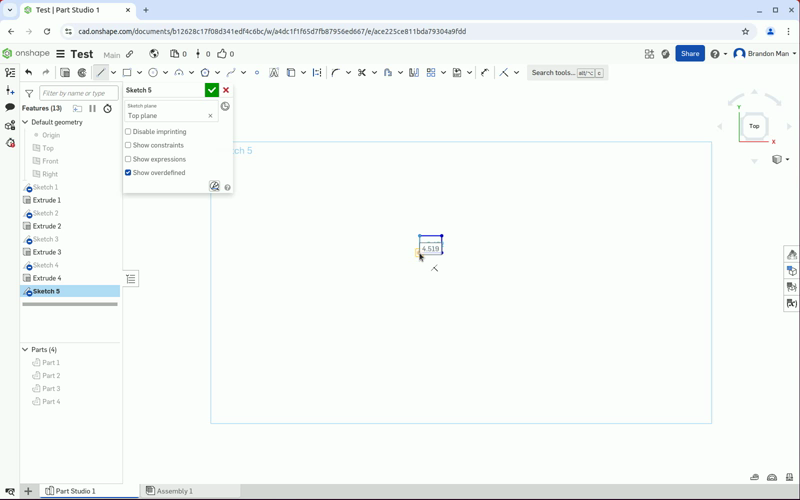
mouse_move(423, 246)
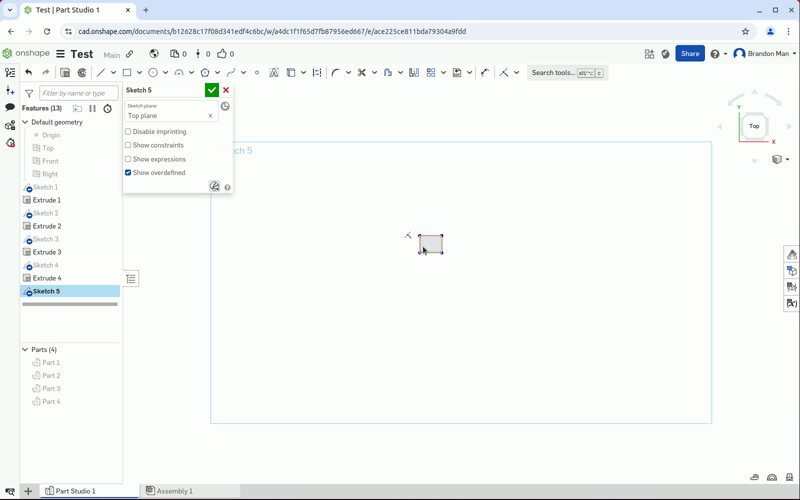
scroll(6)
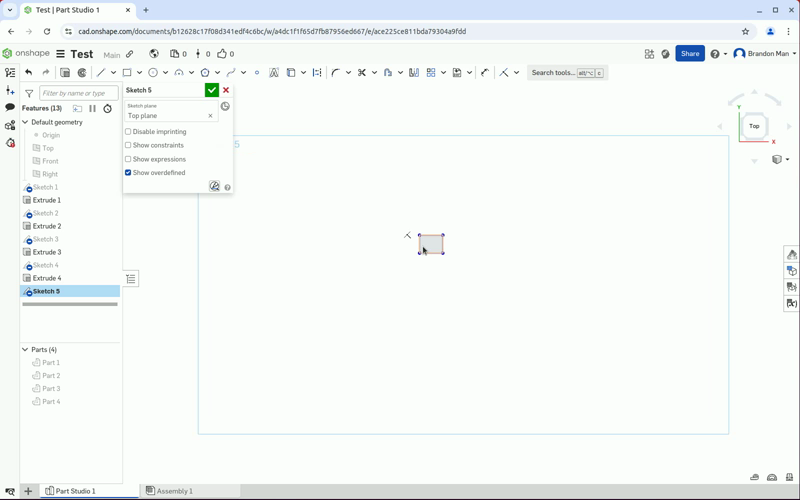
scroll(6)
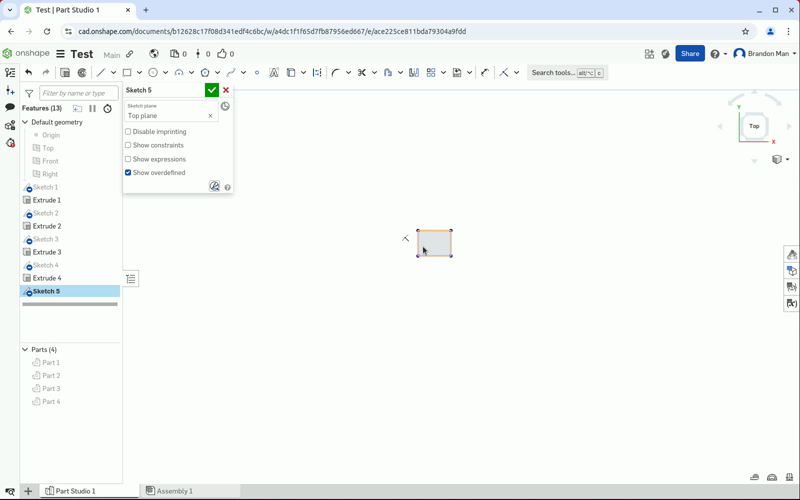
scroll(6)
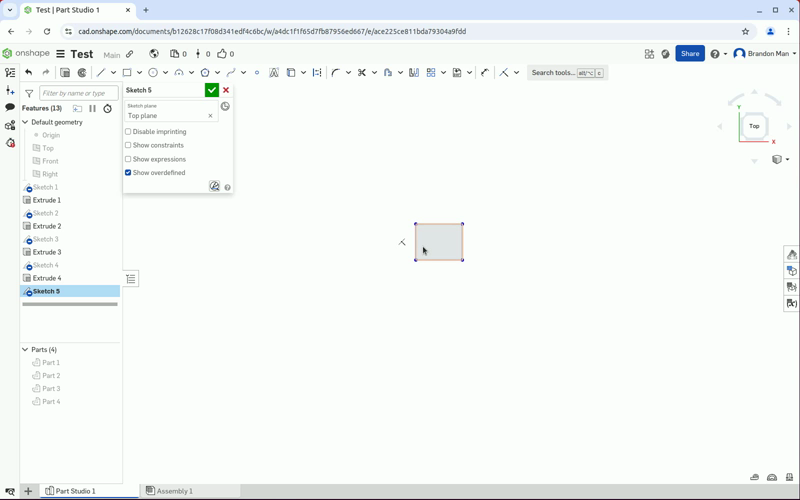
scroll(6)
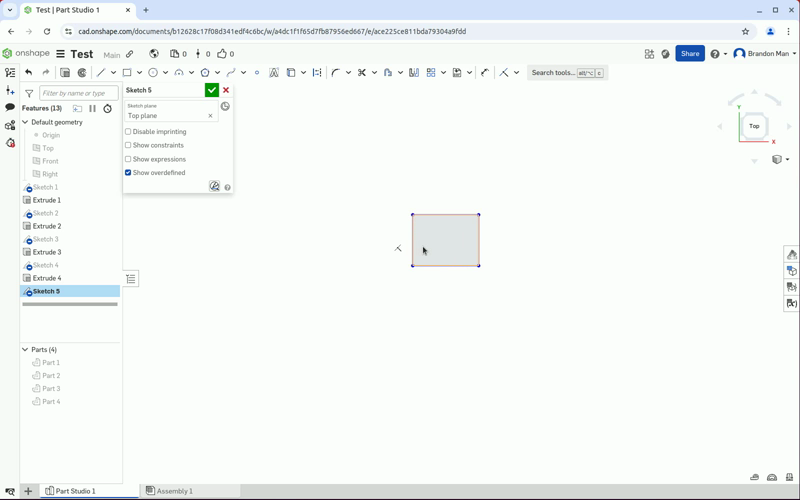
scroll(6)
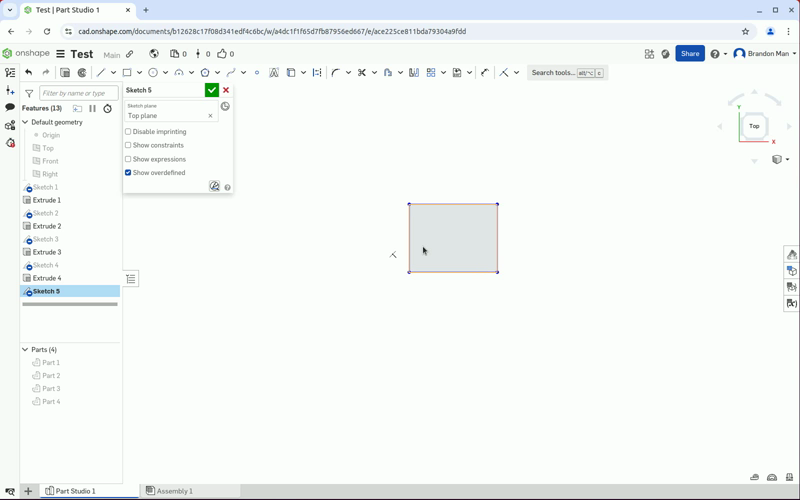
scroll(6)
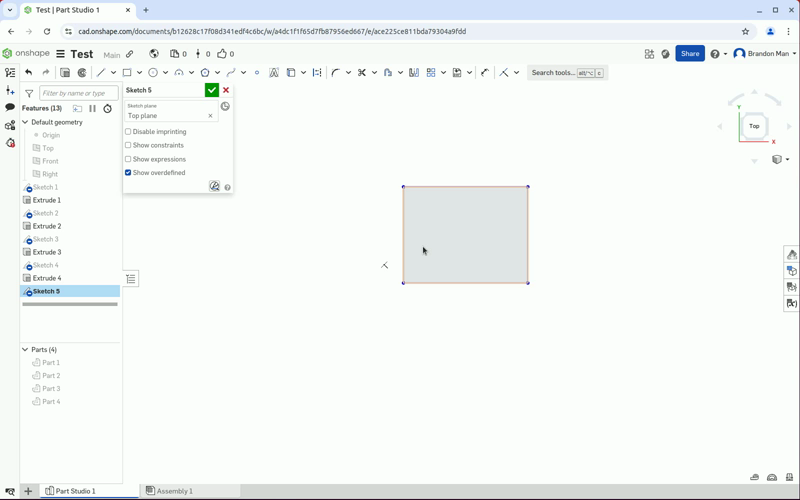
scroll(6)
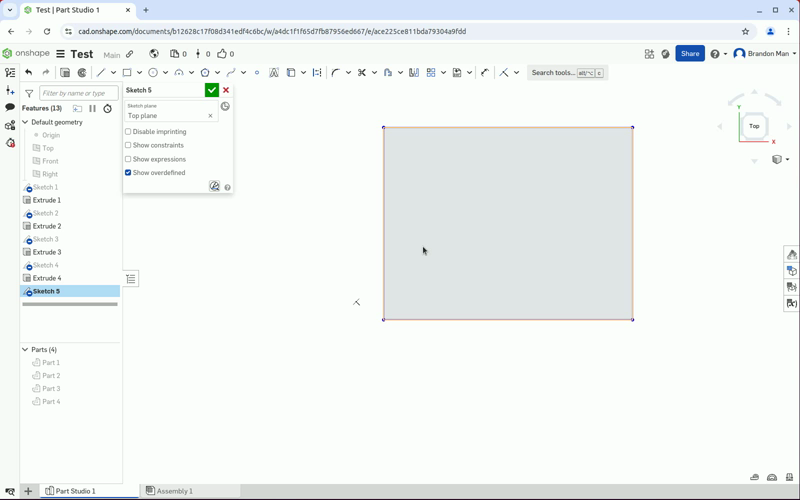
click(423, 246)
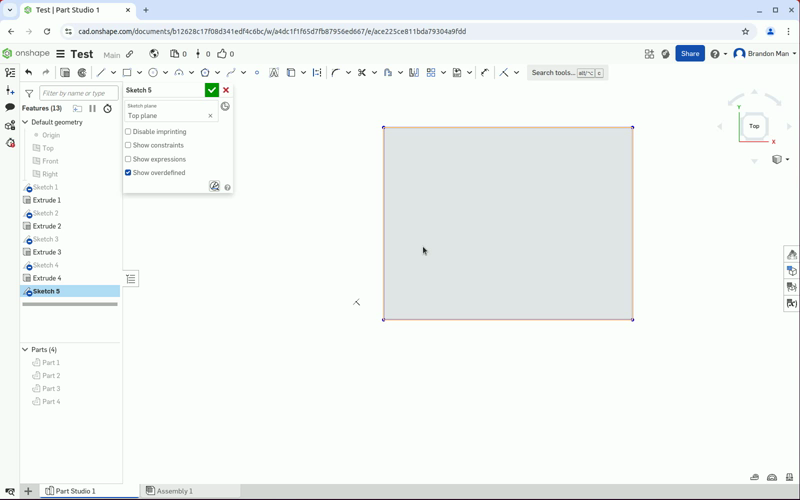
scroll(-6)
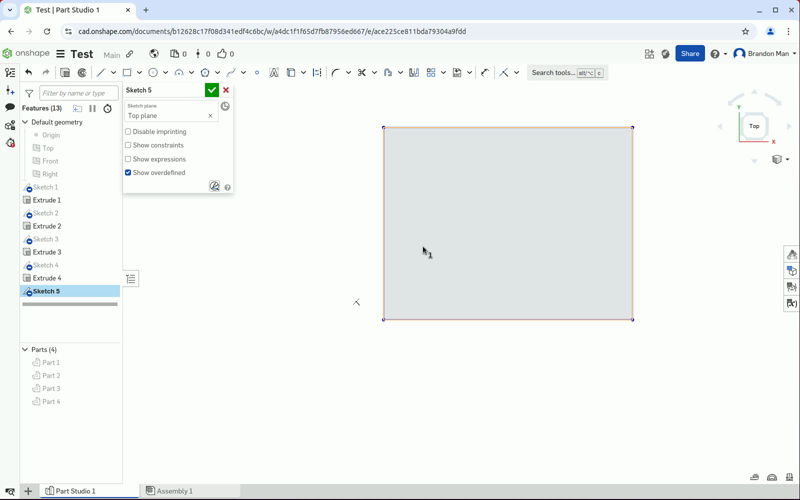
scroll(-6)
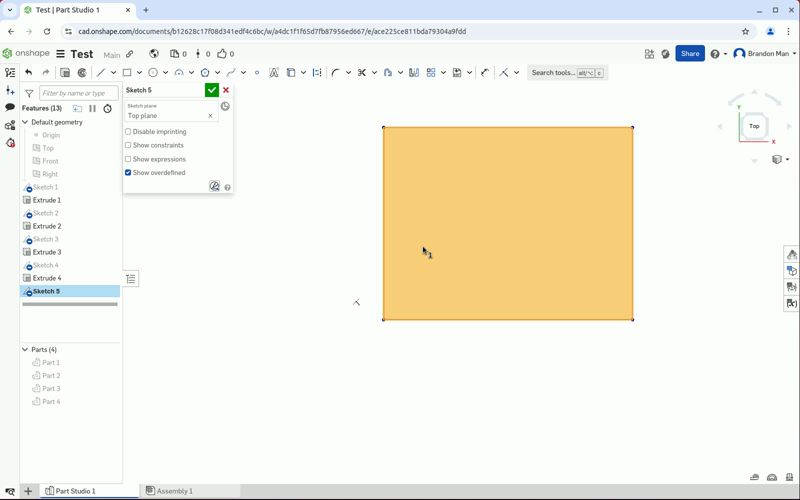
scroll(-6)
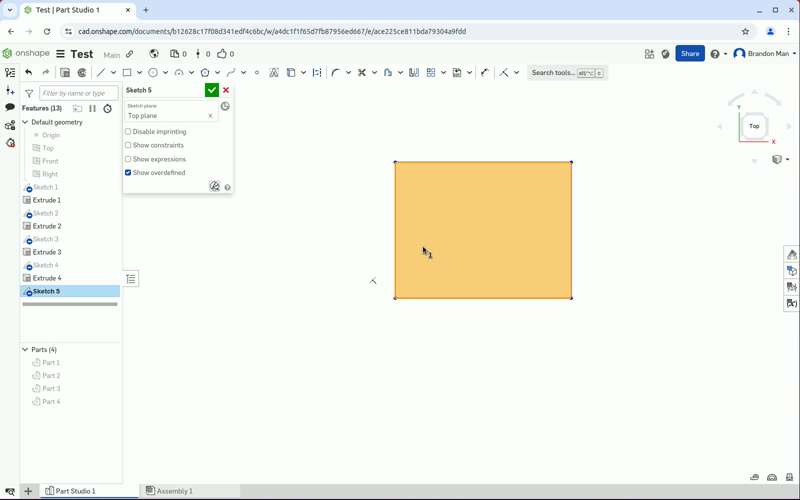
scroll(-6)
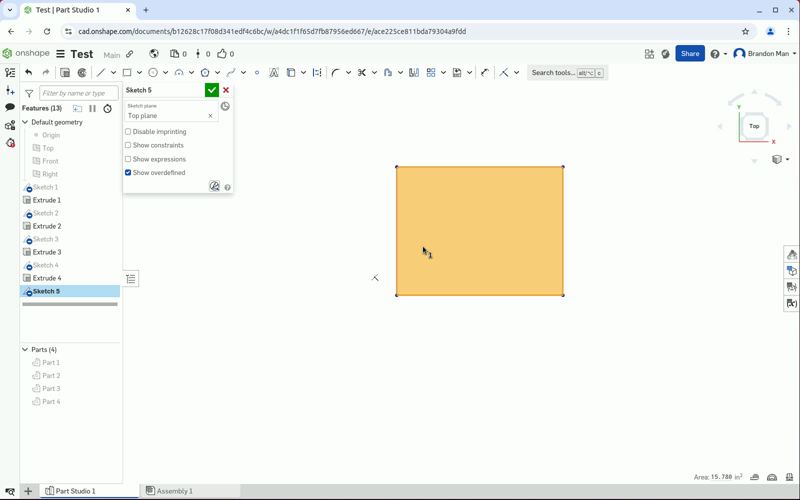
scroll(-6)
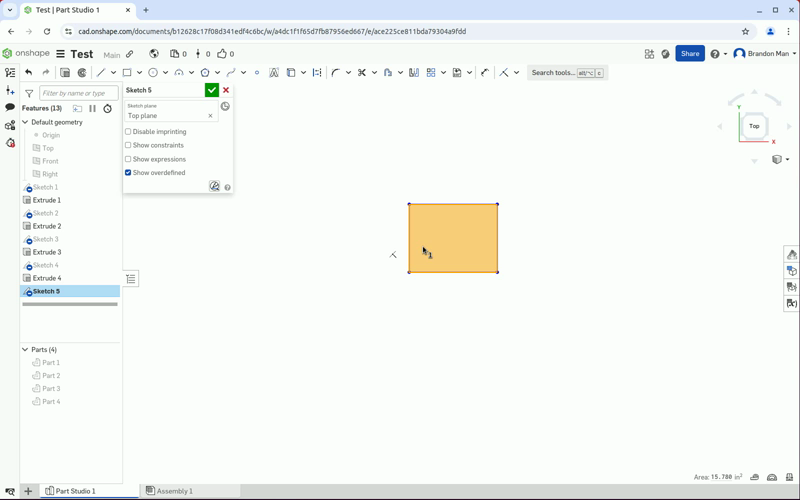
scroll(-6)
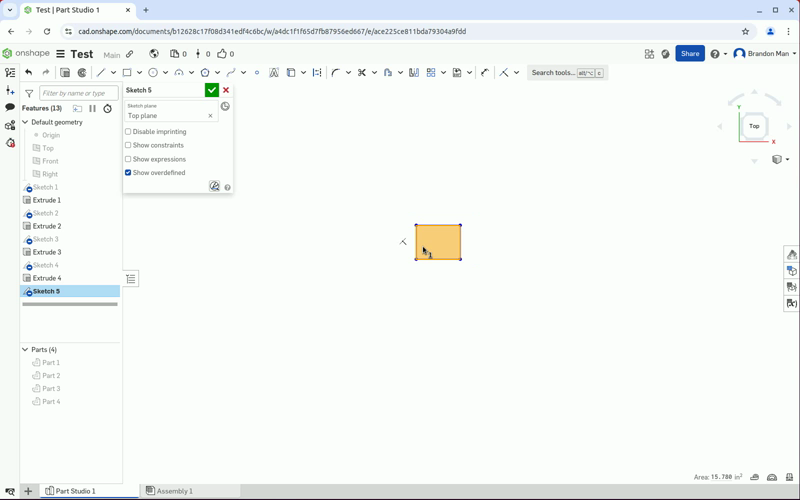
scroll(-6)
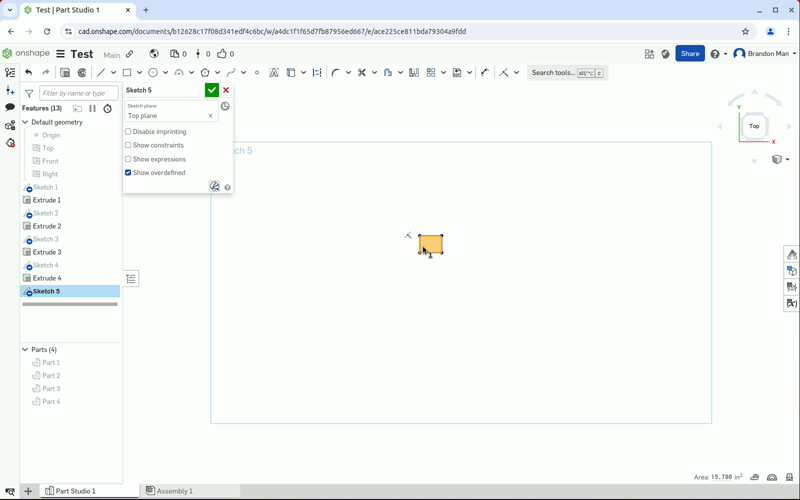
mouse_move(73, 352)
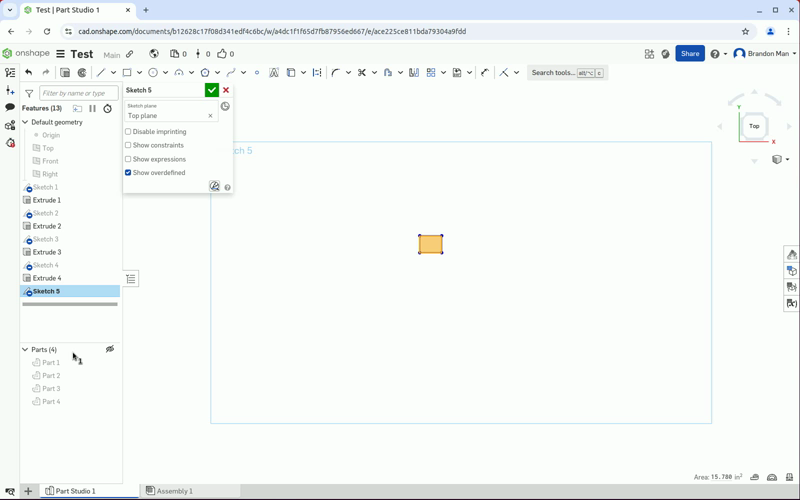
key(shift+y)
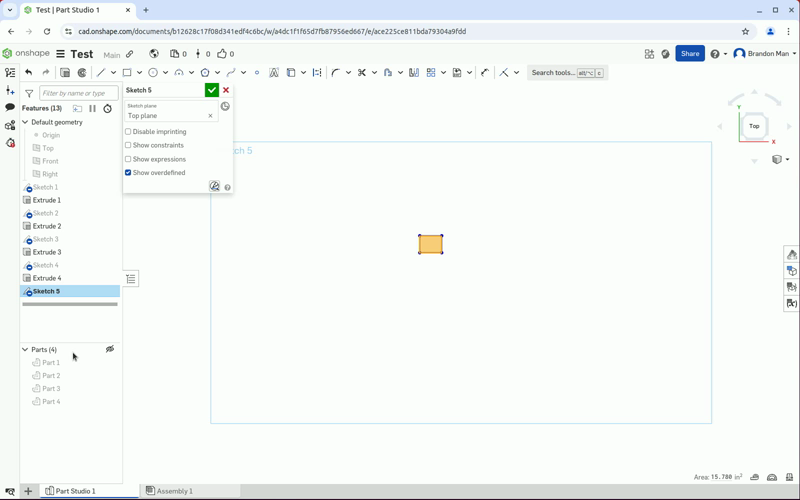
key(shift+e)
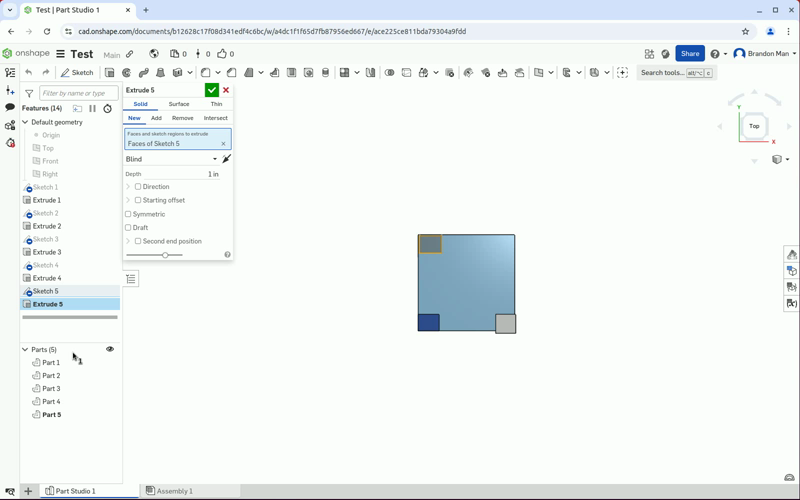
mouse_move(143, 106)
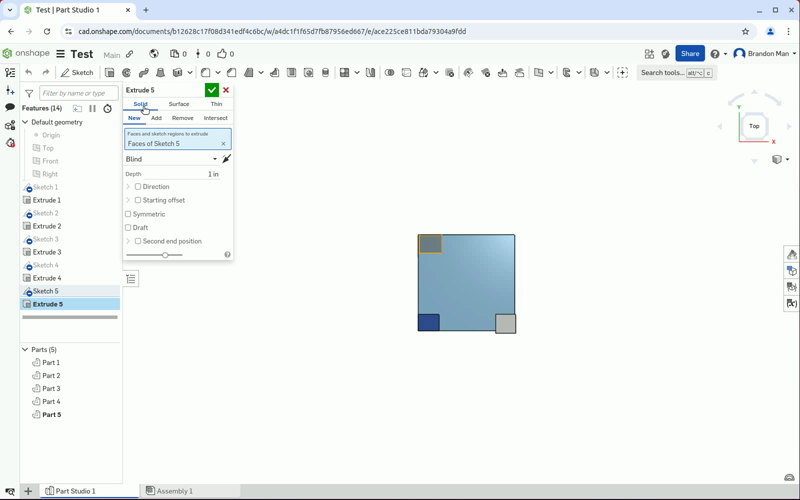
click(143, 106)
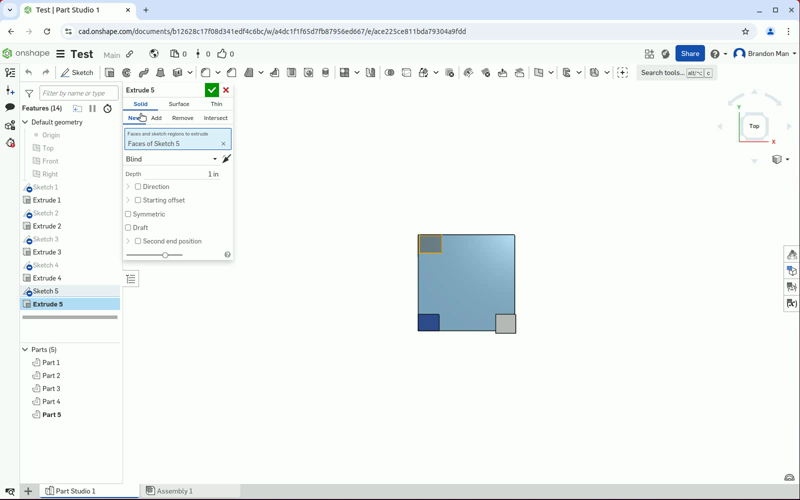
mouse_move(137, 120)
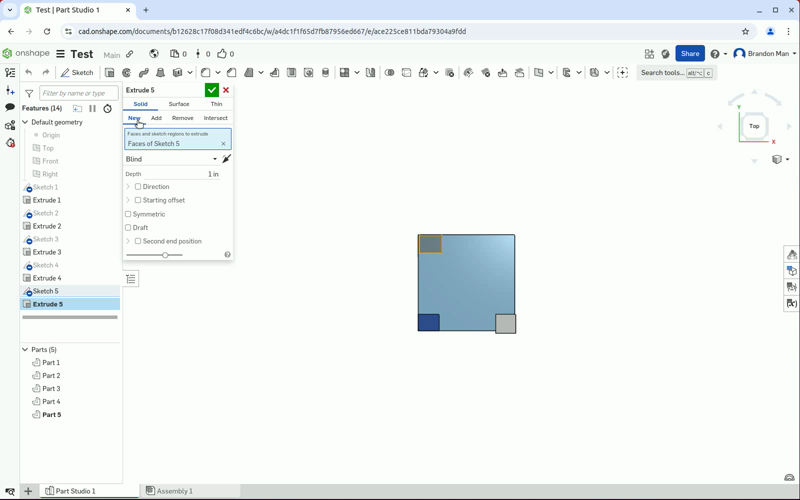
click(137, 120)
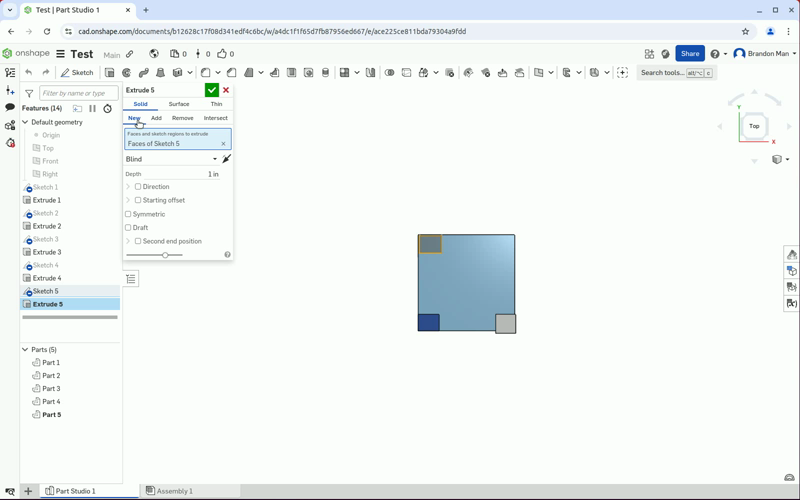
key(tab, 4)
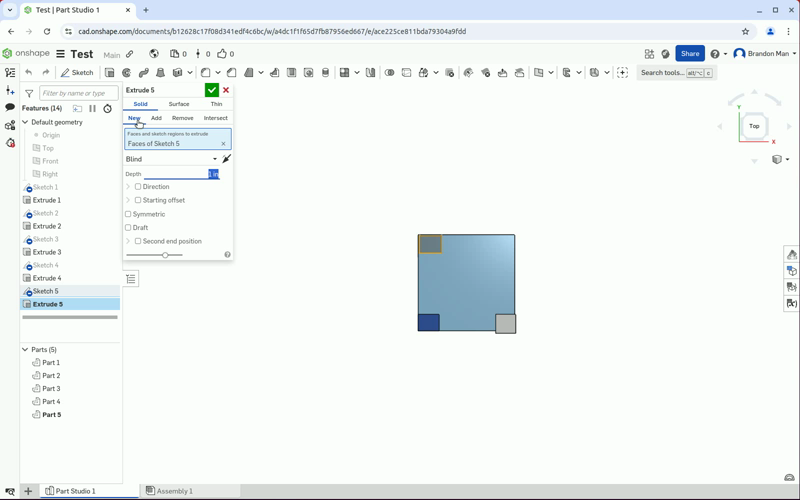
text(23.108)
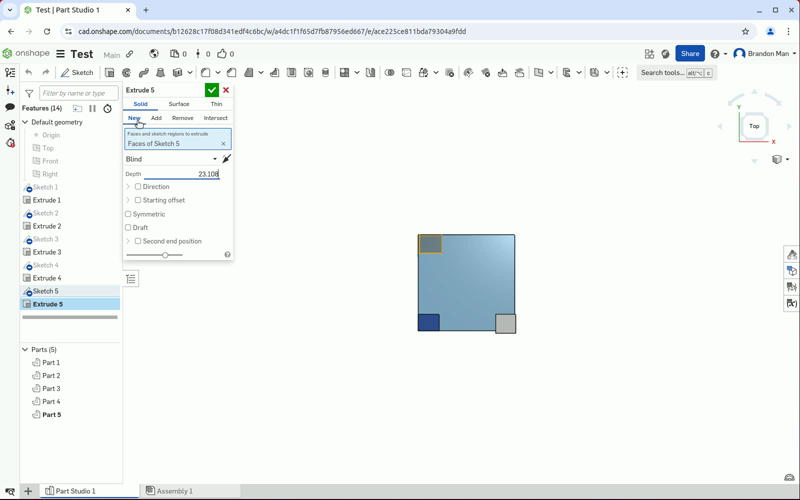
key(enter)
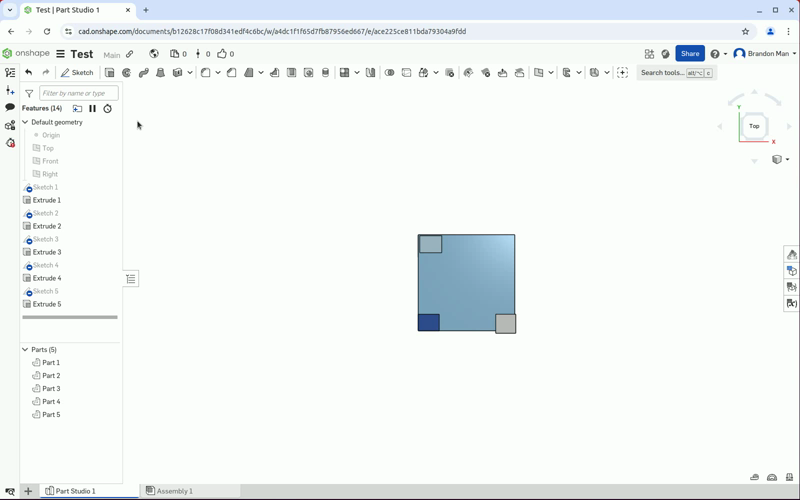
key(shift+h)
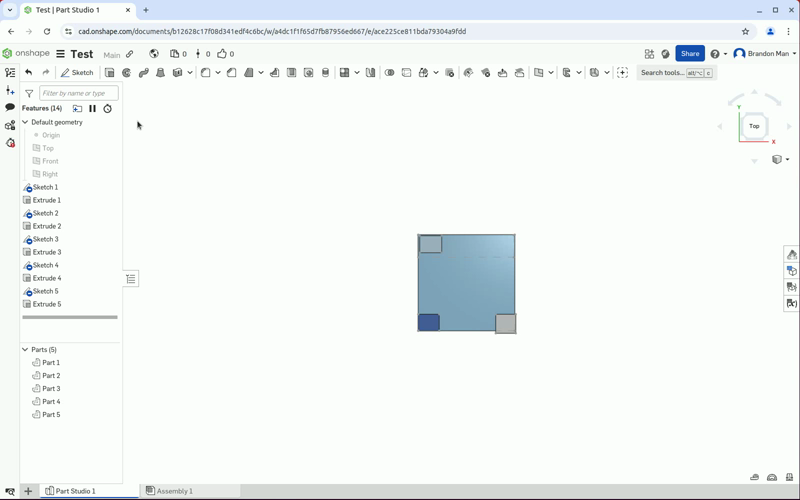
key(shift+h)
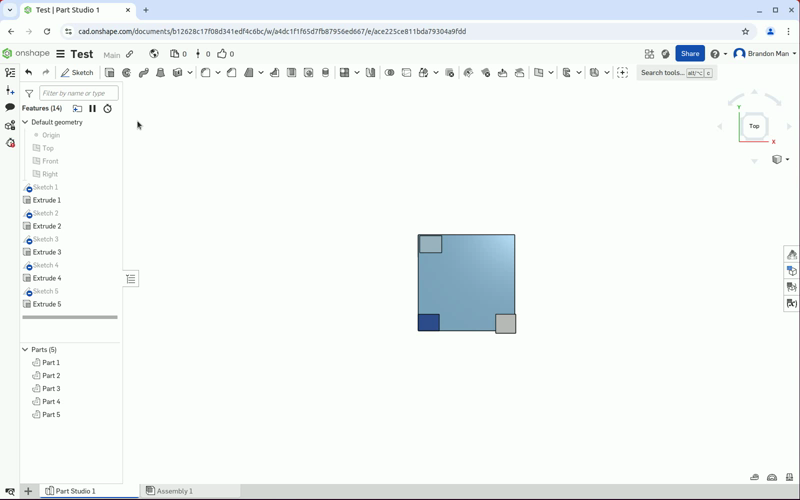
mouse_move(73, 189)
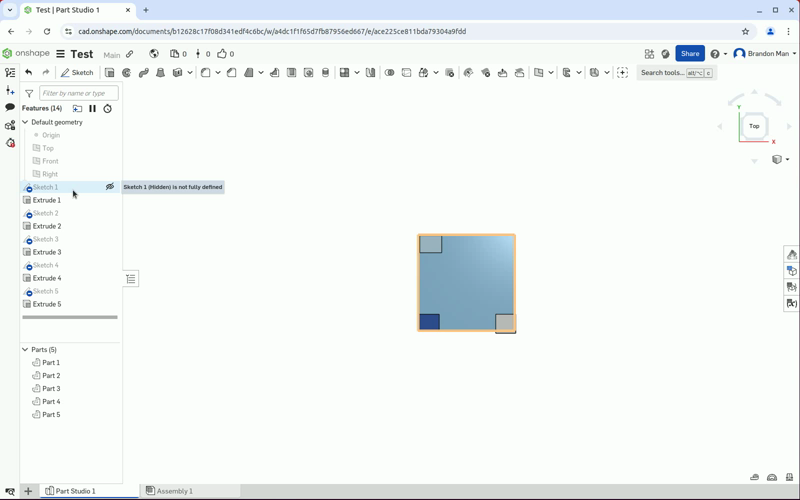
click(73, 189)
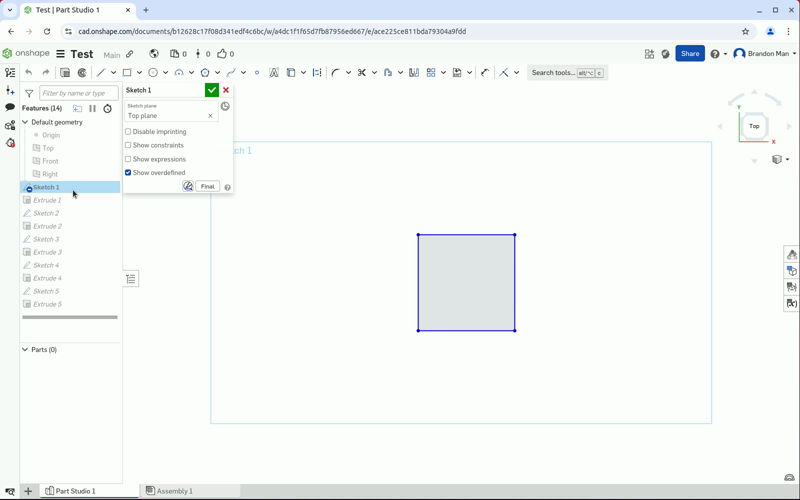
mouse_move(229, 92)
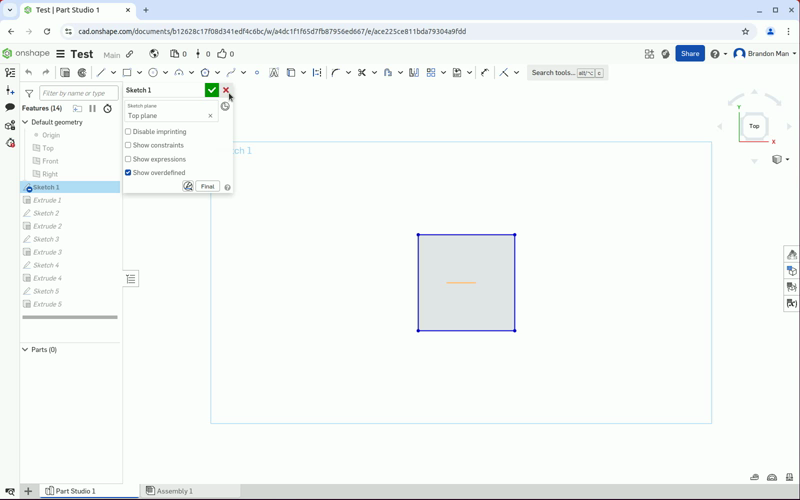
click(229, 92)
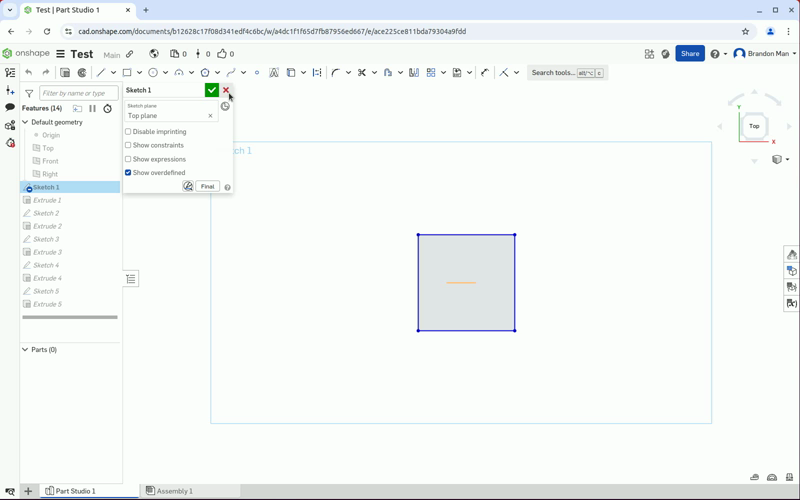
key(shift+s)
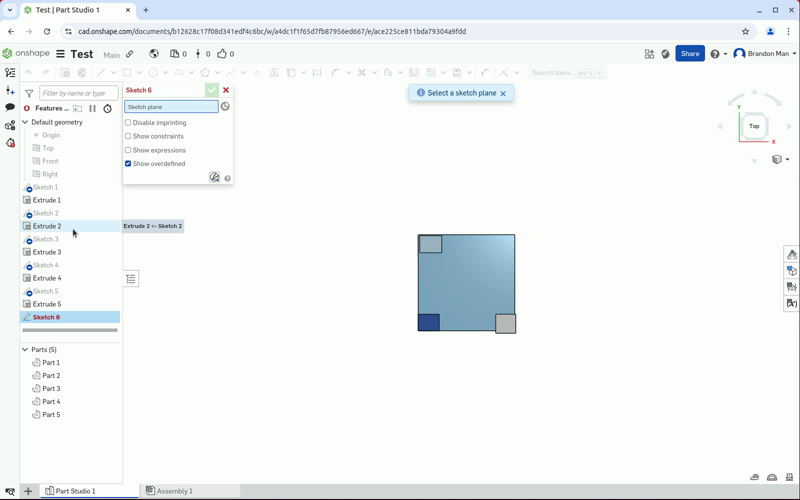
scroll(3)
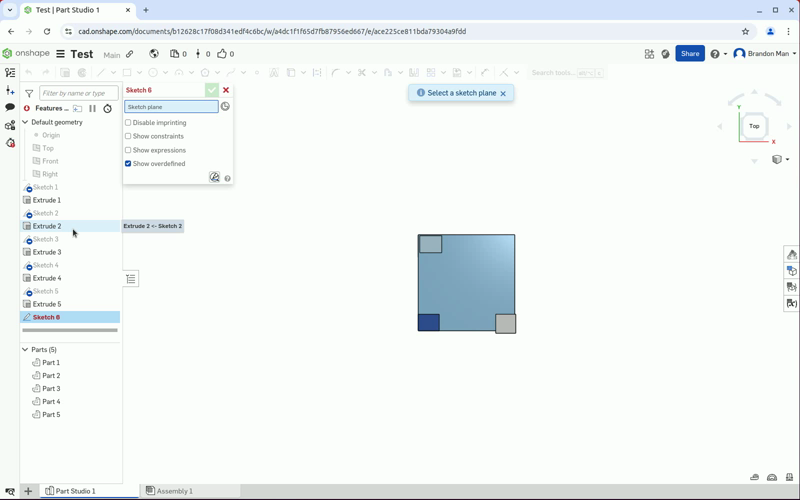
mouse_move(73, 150)
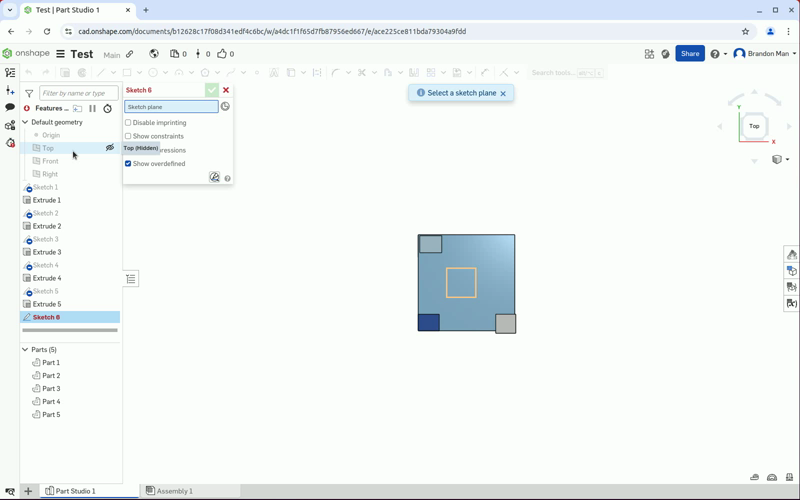
click(73, 150)
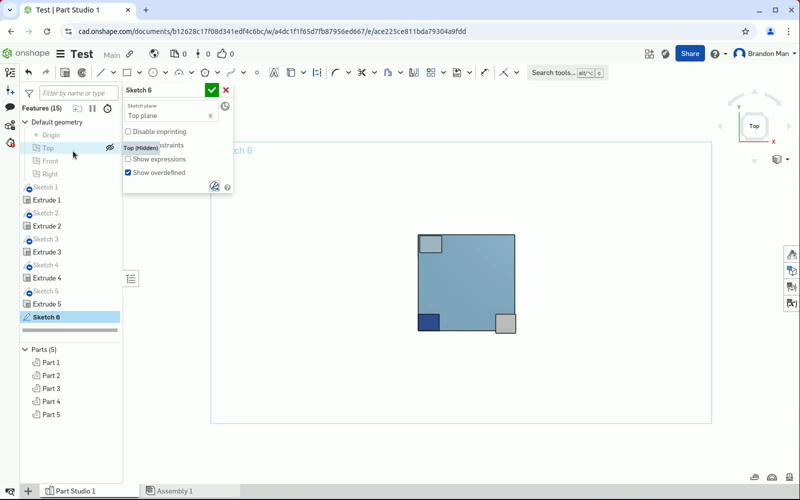
mouse_move(73, 352)
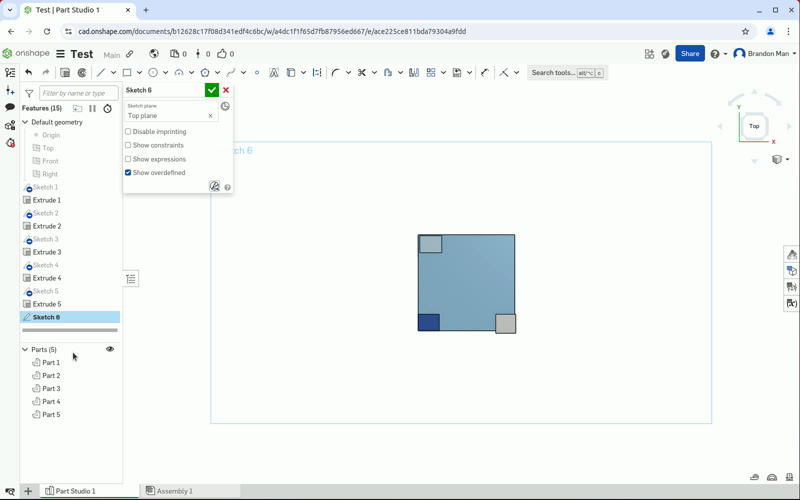
key(y)
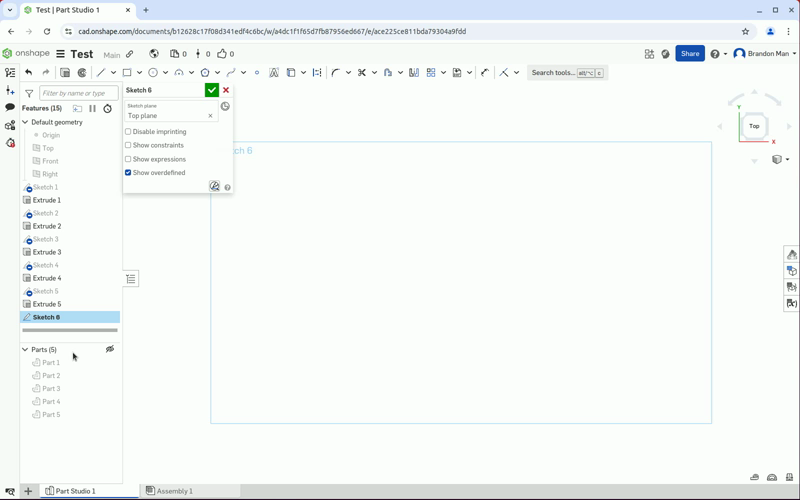
key(l)
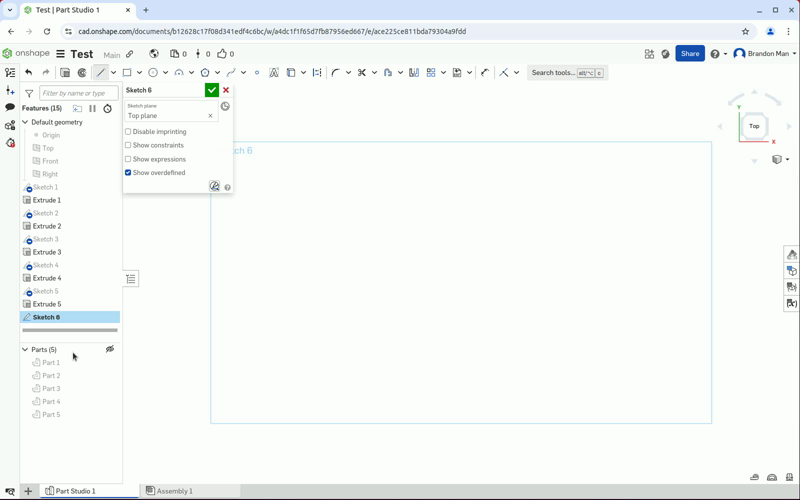
key_down(shift)
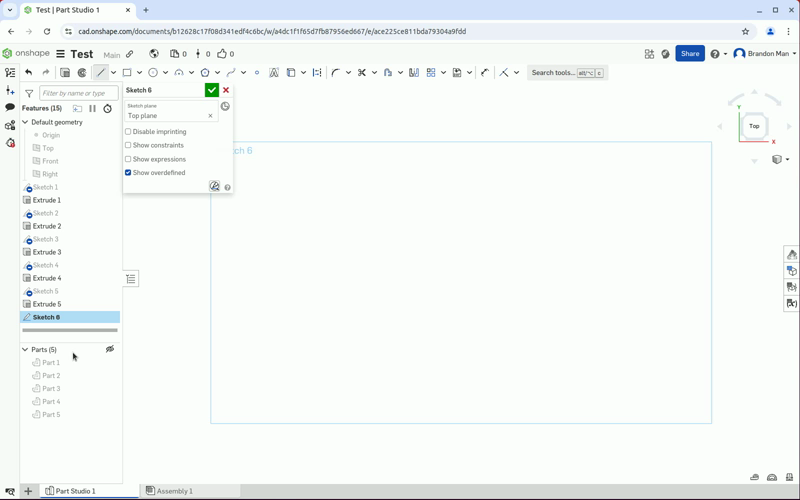
mouse_move(497, 252)
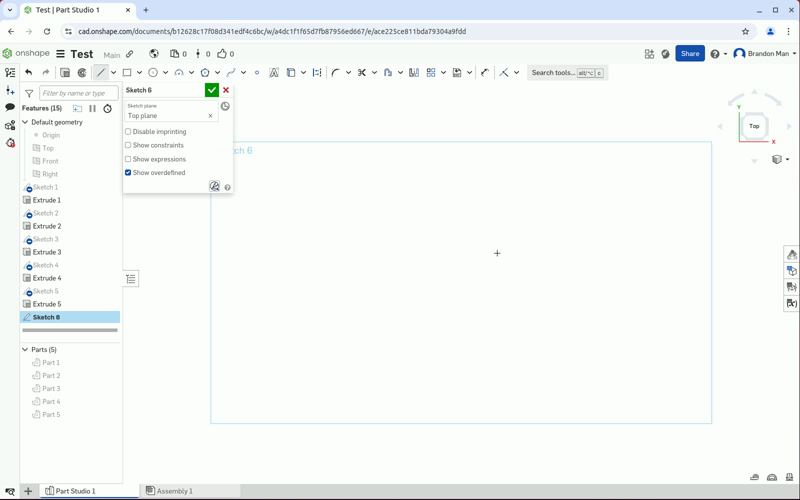
click(497, 252)
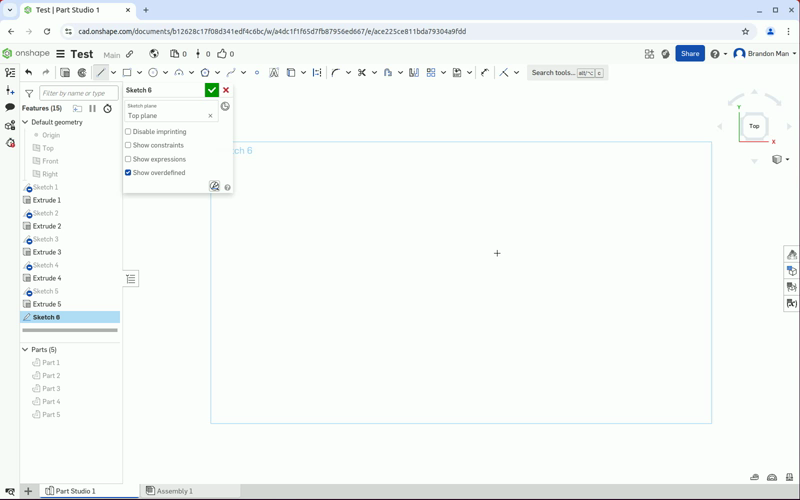
key_up(shift)
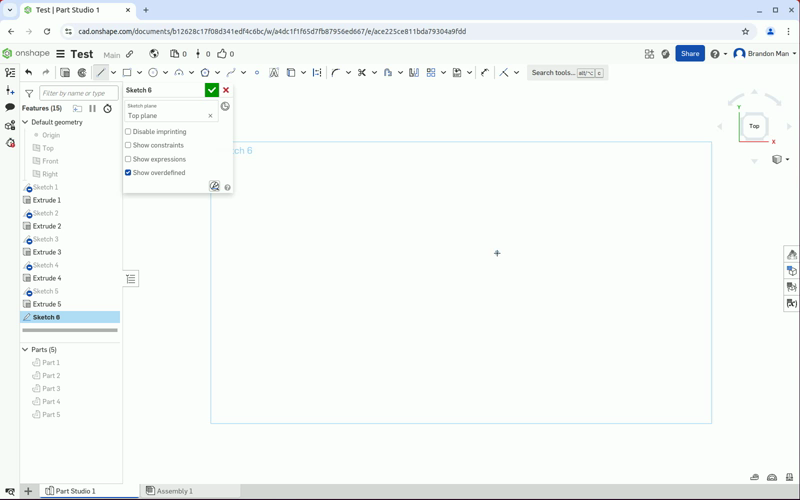
key_down(shift)
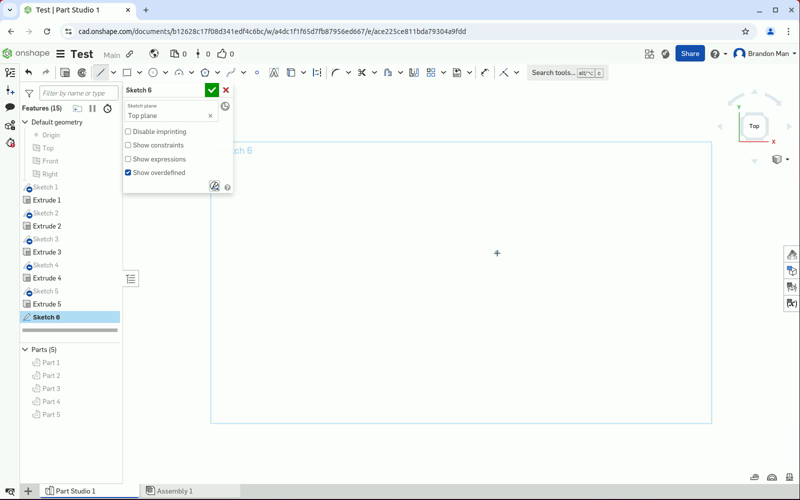
mouse_move(527, 252)
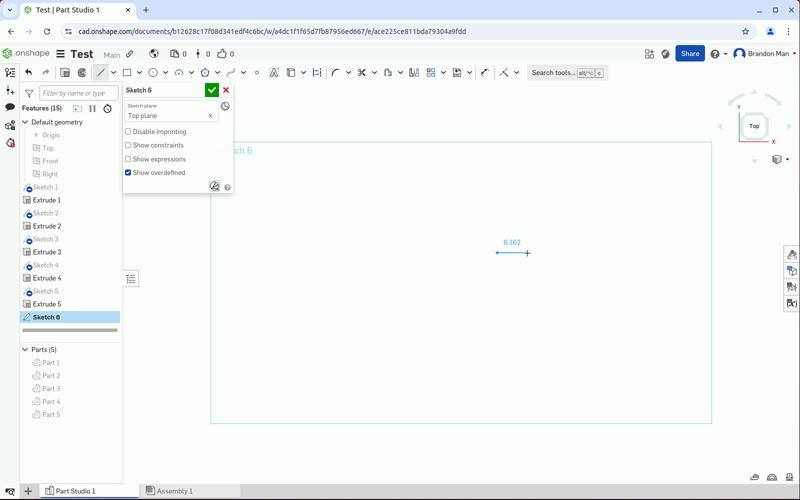
mouse_move(514, 252)
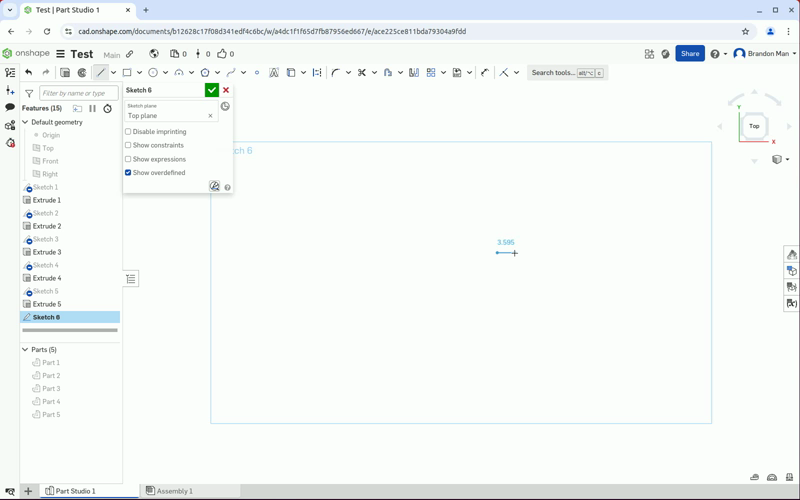
click(514, 252)
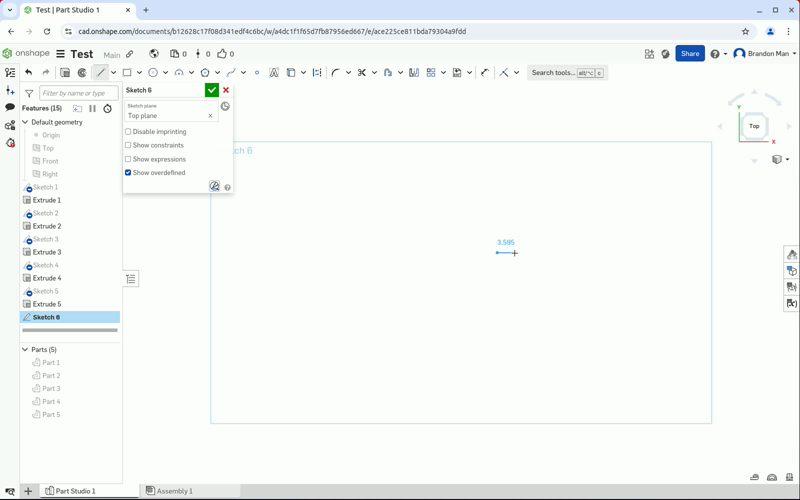
key_up(shift)
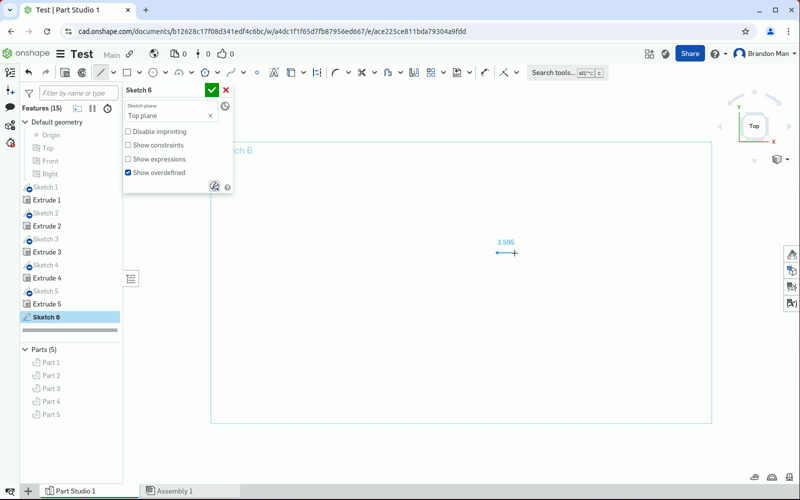
key_down(shift)
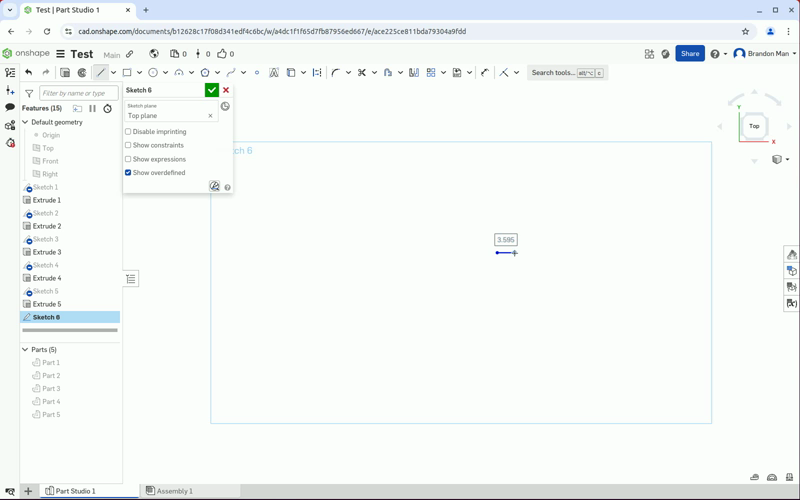
mouse_move(544, 252)
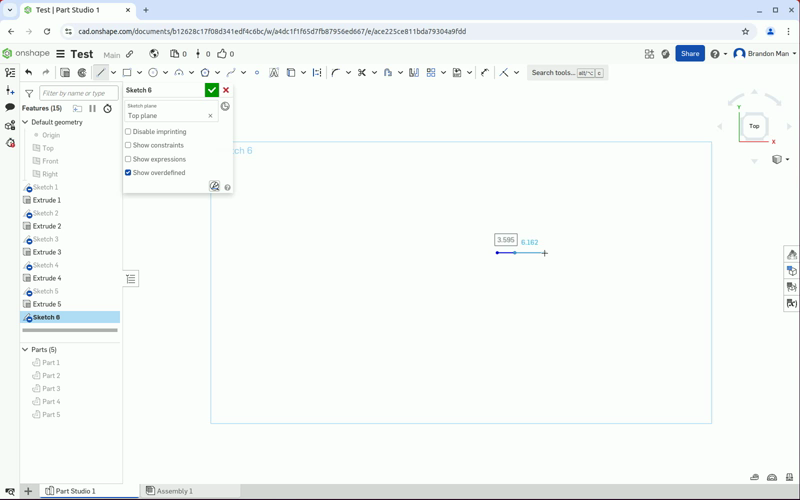
mouse_move(514, 234)
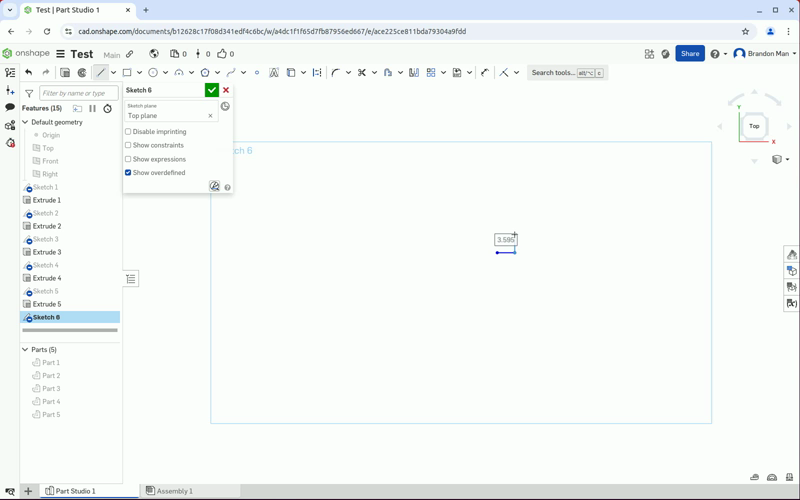
click(514, 234)
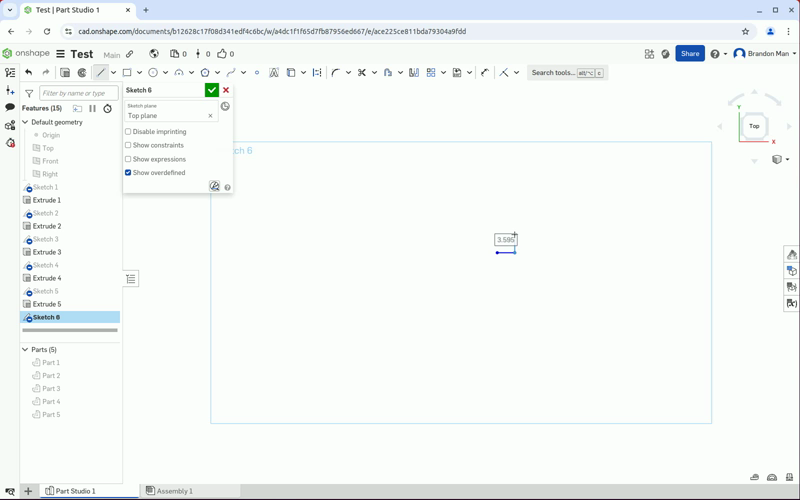
key_up(shift)
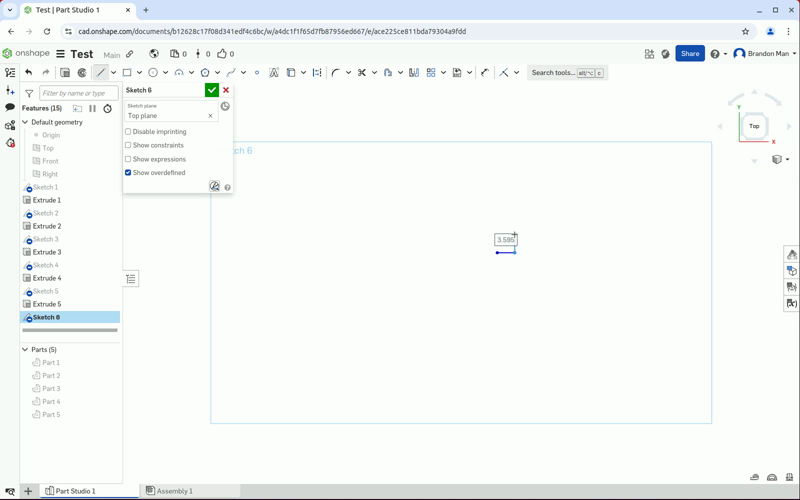
key_down(shift)
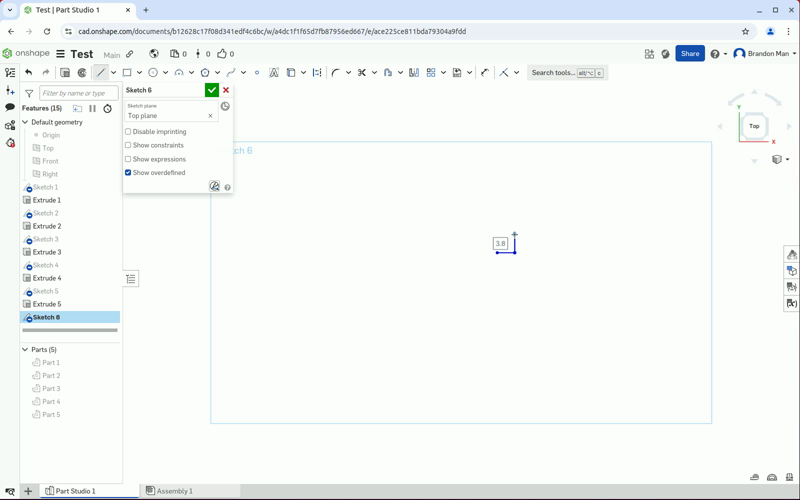
mouse_move(544, 234)
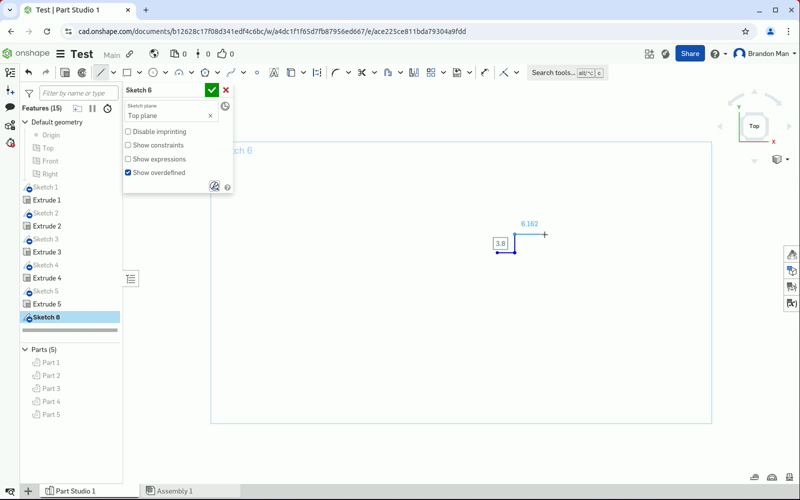
mouse_move(497, 234)
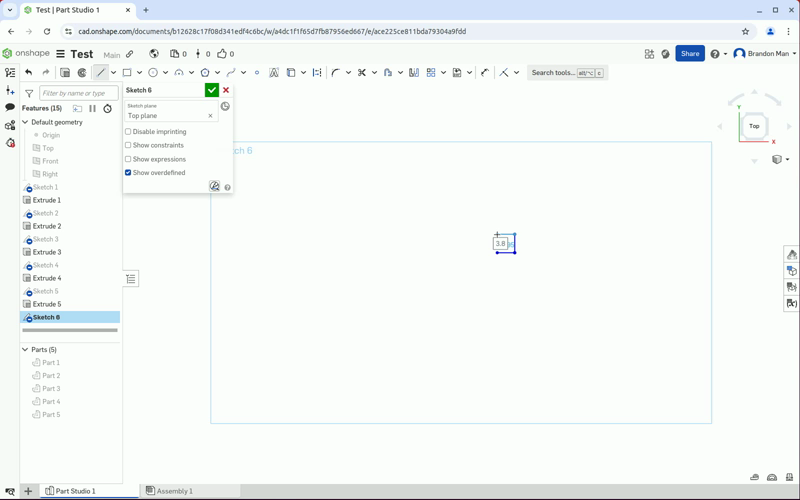
click(497, 234)
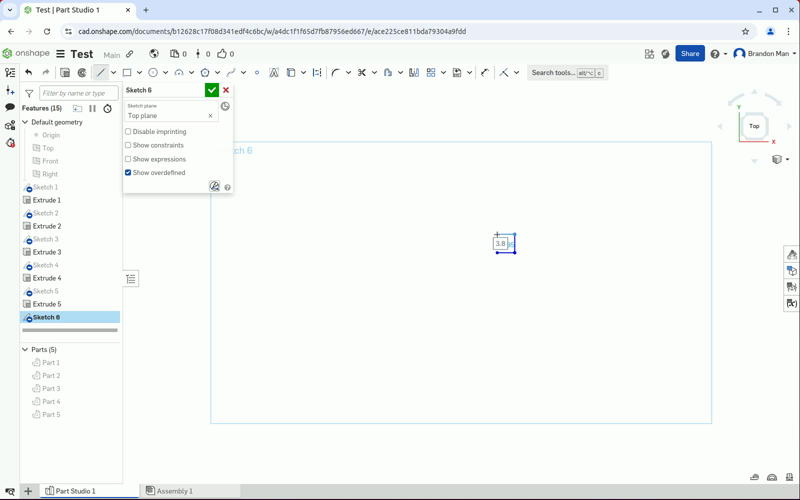
key_up(shift)
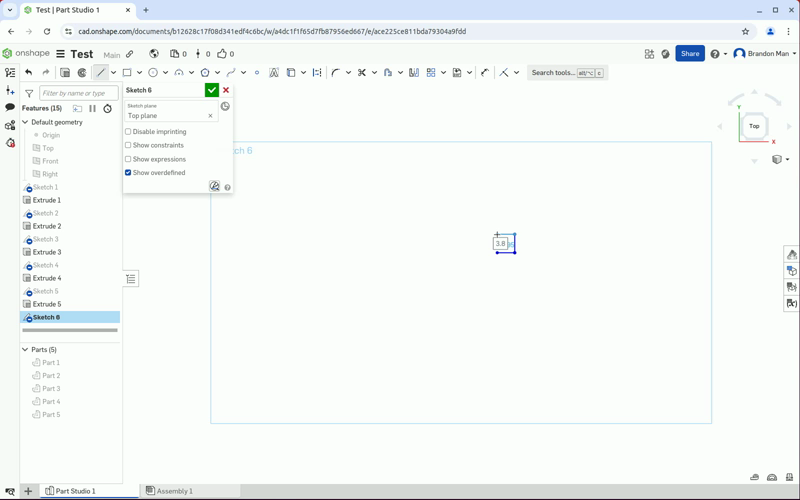
mouse_move(527, 234)
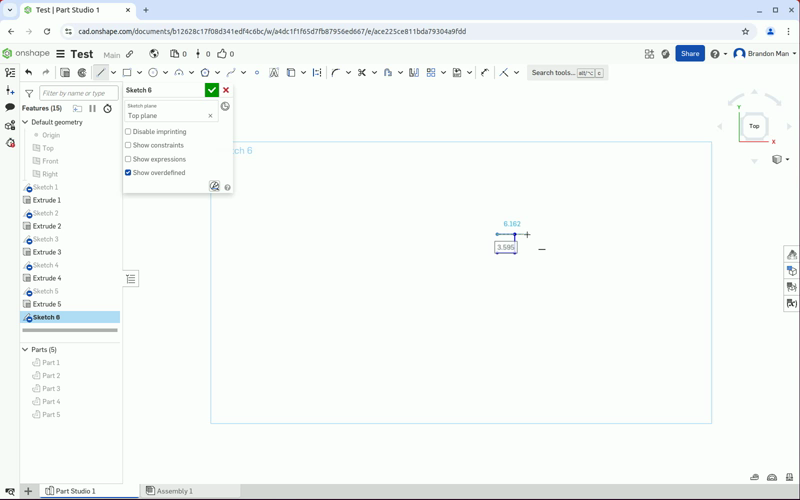
key_down(shift)
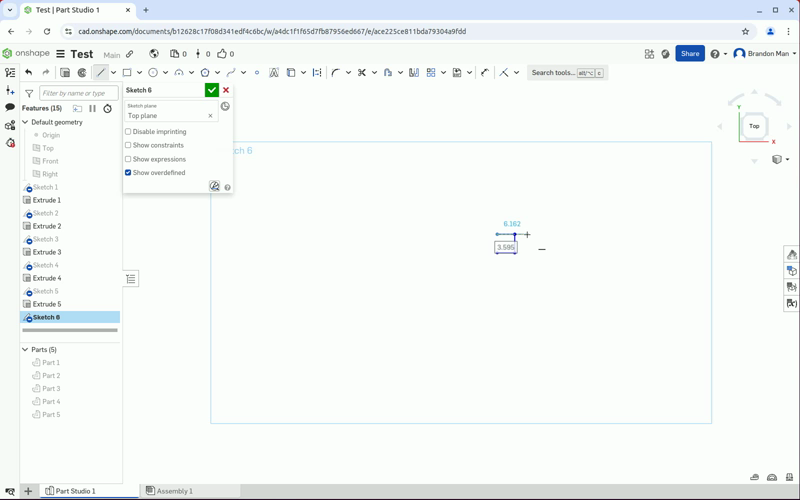
mouse_move(497, 252)
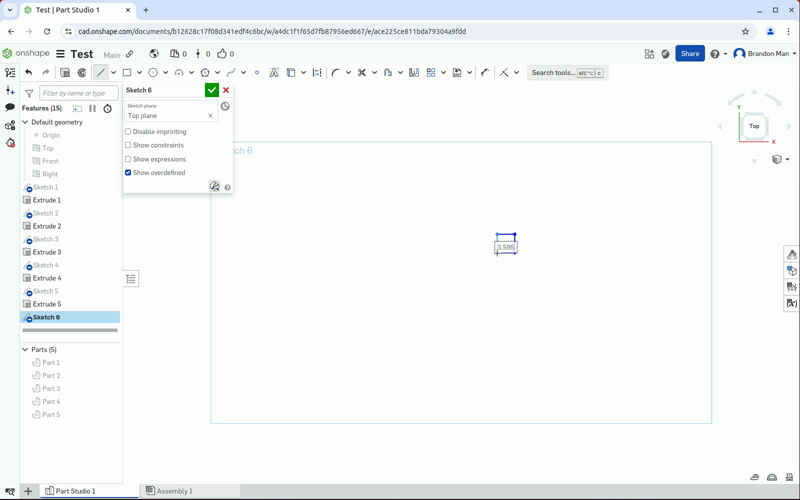
key_up(shift)
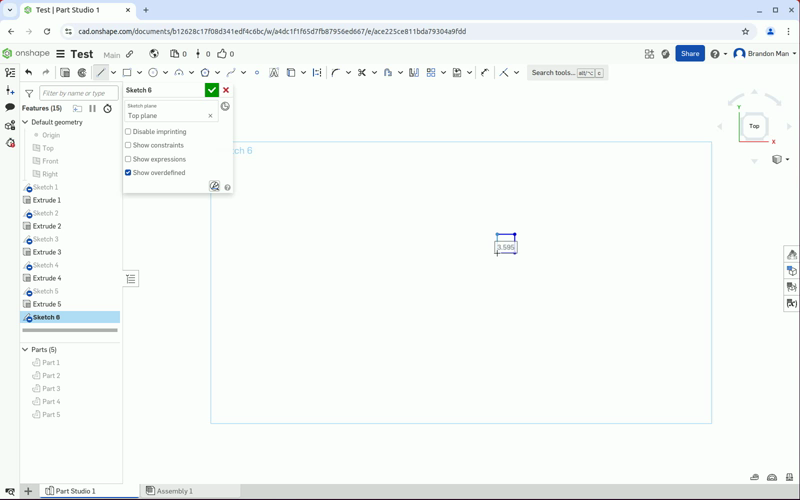
click(497, 252)
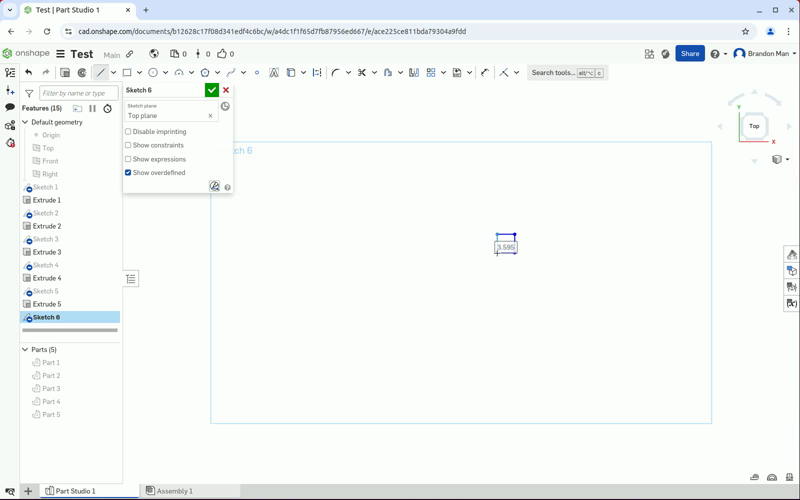
key(esc)
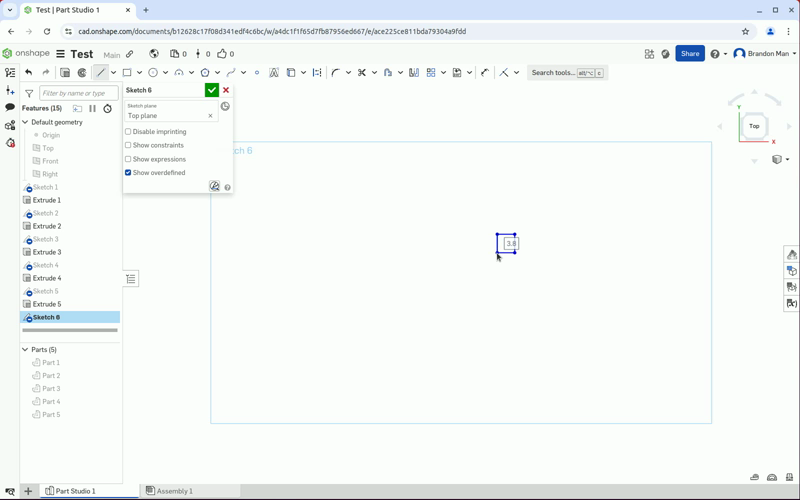
mouse_move(511, 237)
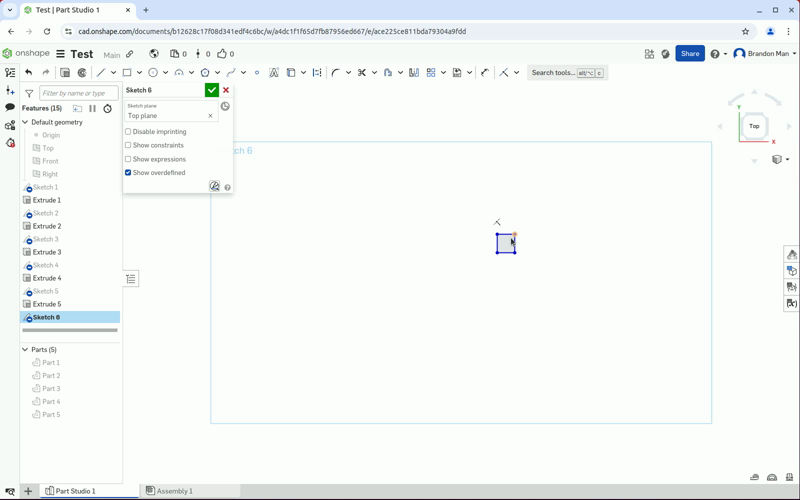
scroll(6)
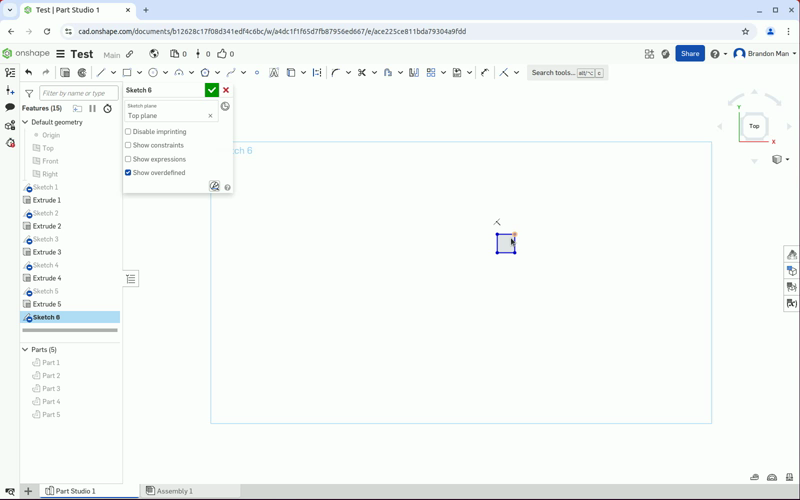
scroll(6)
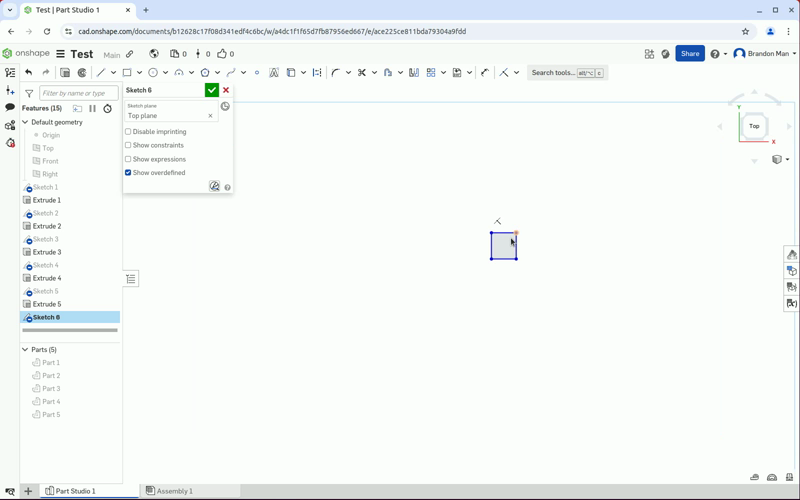
scroll(6)
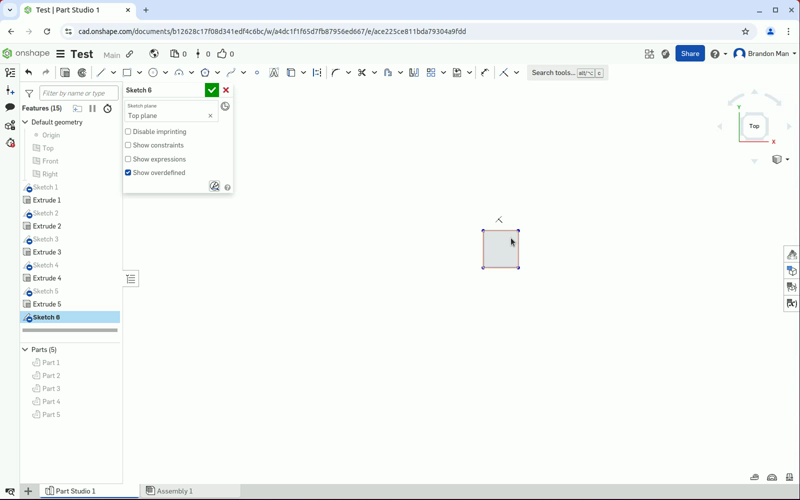
scroll(6)
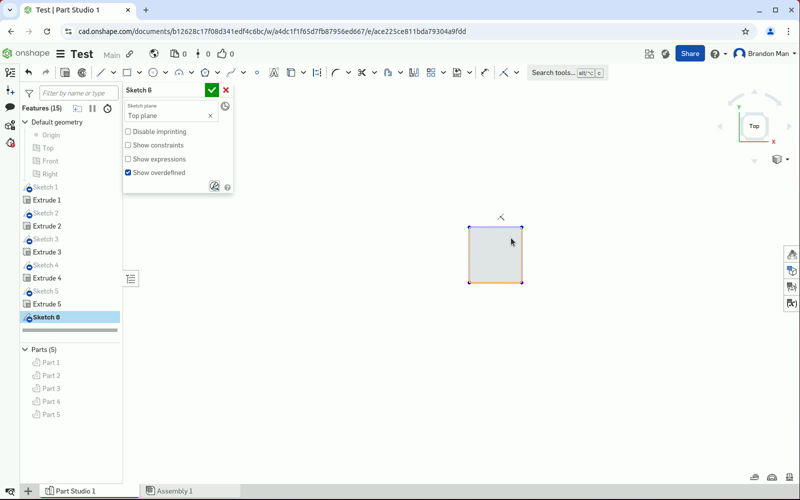
scroll(6)
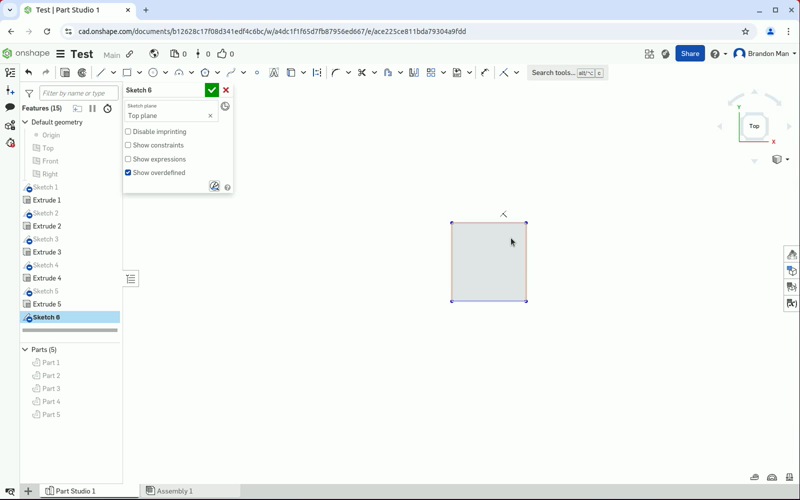
scroll(6)
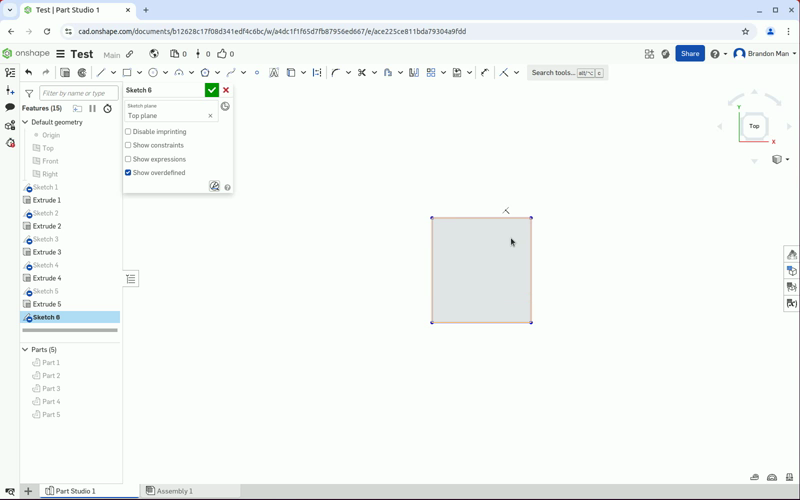
scroll(6)
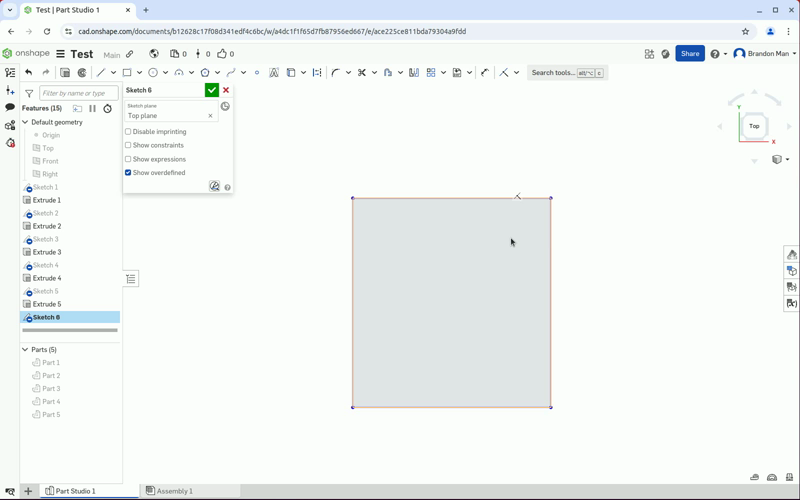
click(511, 237)
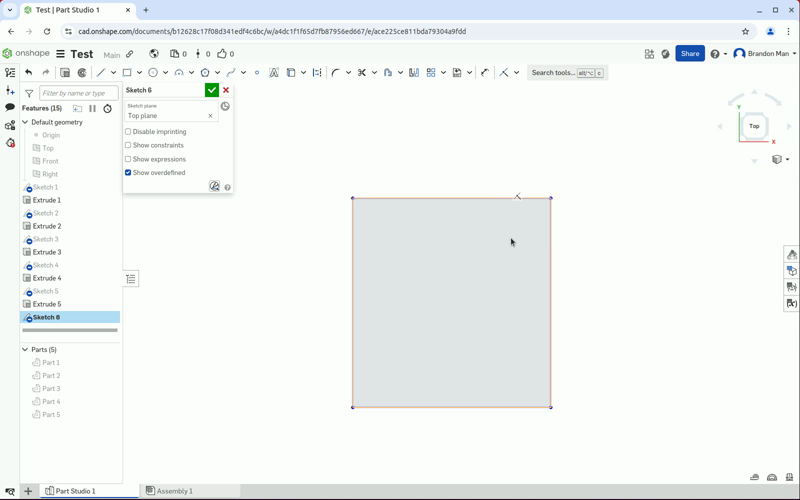
scroll(-6)
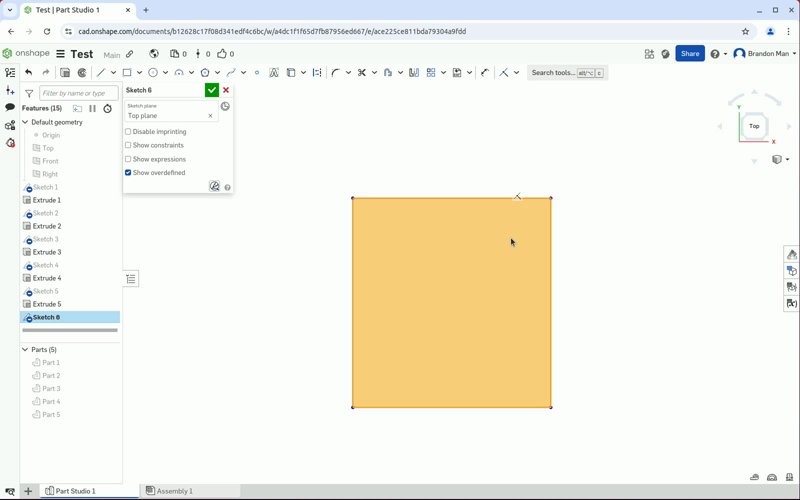
scroll(-6)
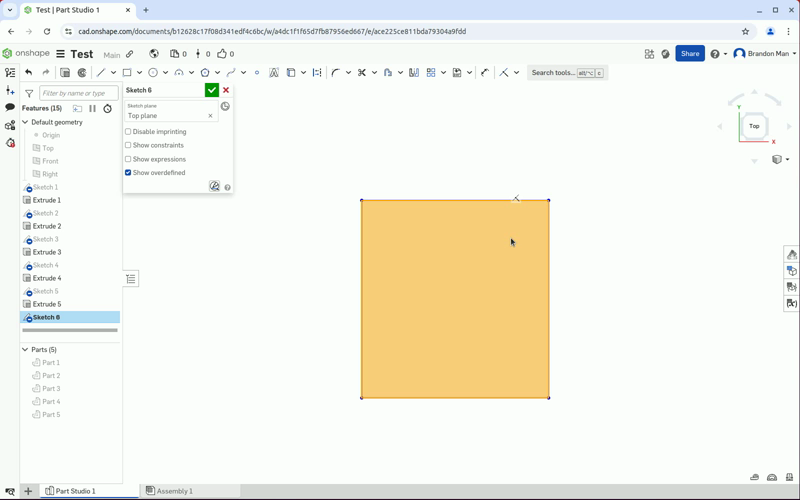
scroll(-6)
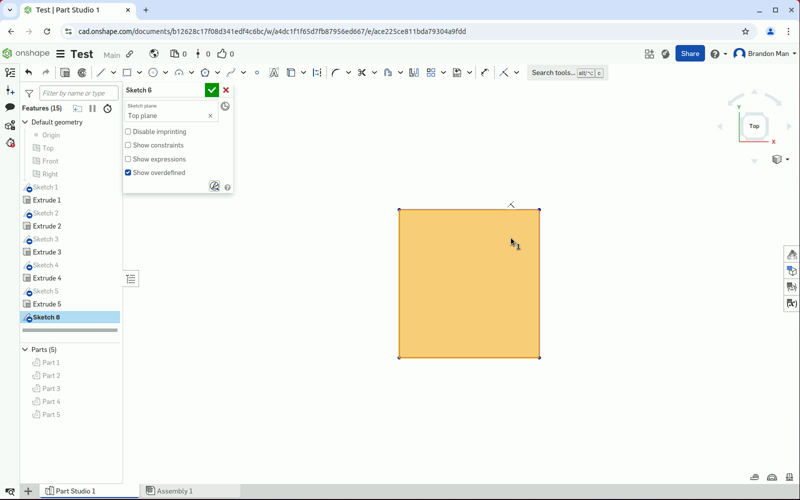
scroll(-6)
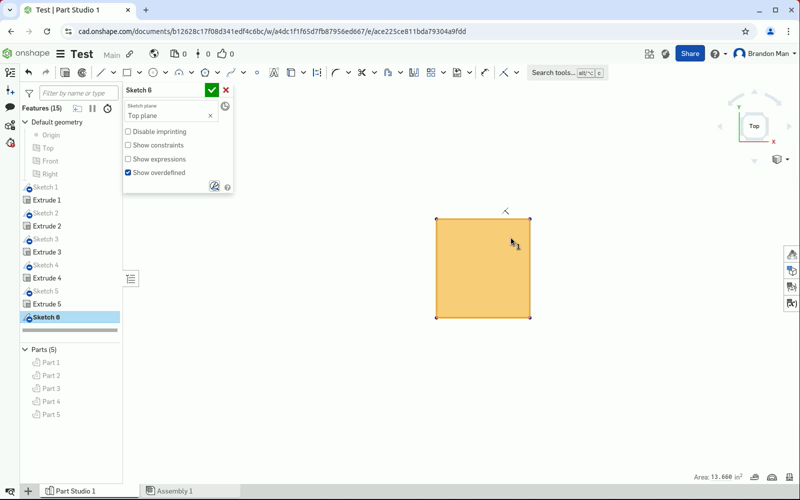
scroll(-6)
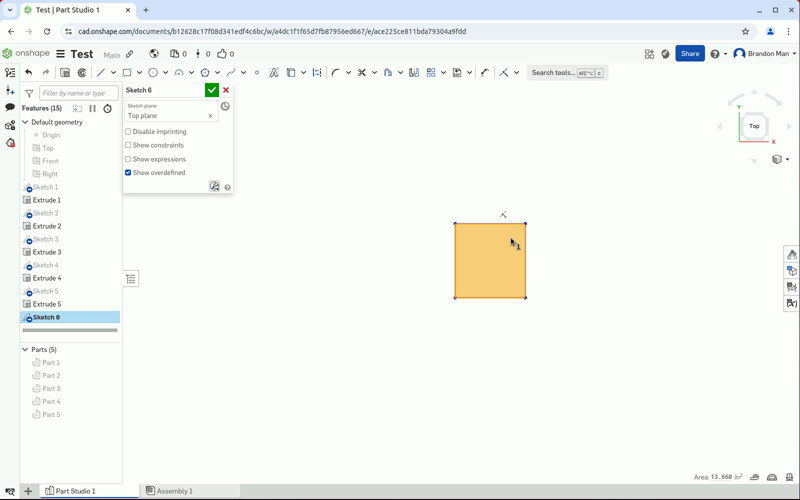
scroll(-6)
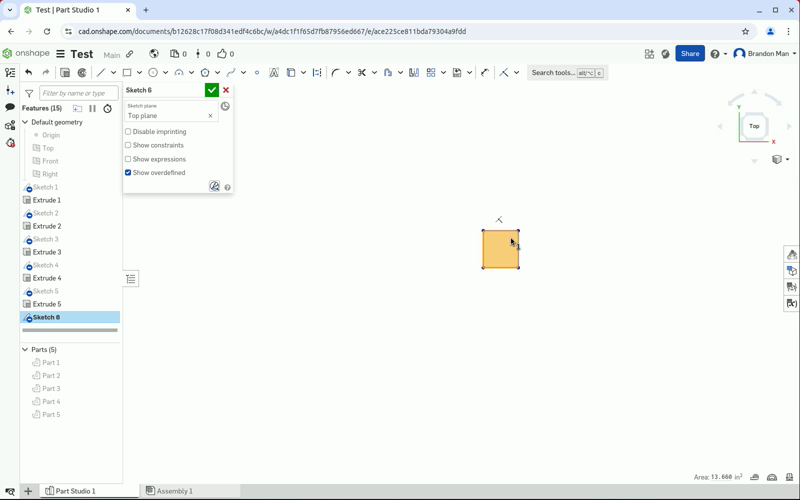
scroll(-6)
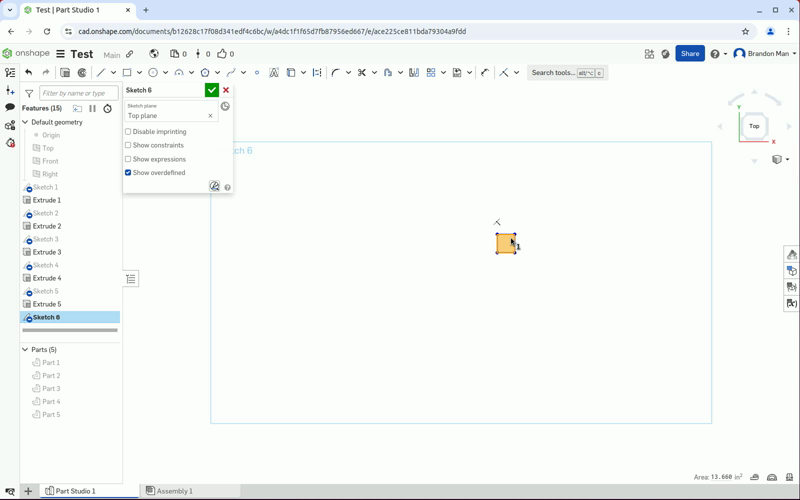
mouse_move(73, 352)
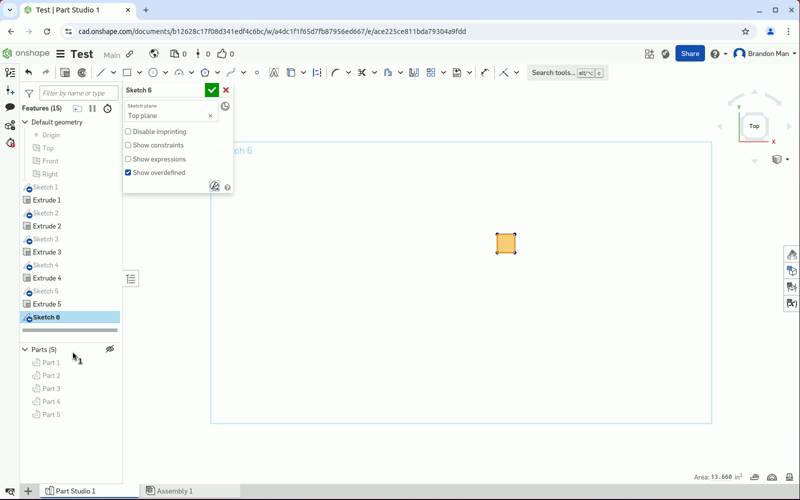
key(shift+y)
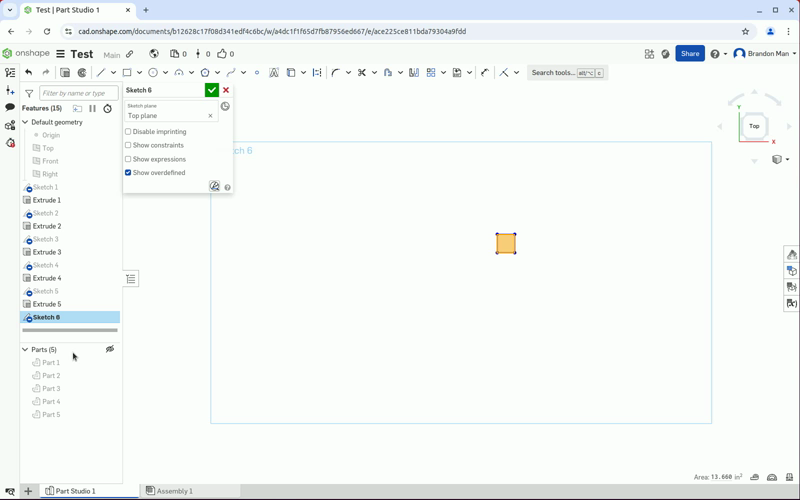
key(shift+e)
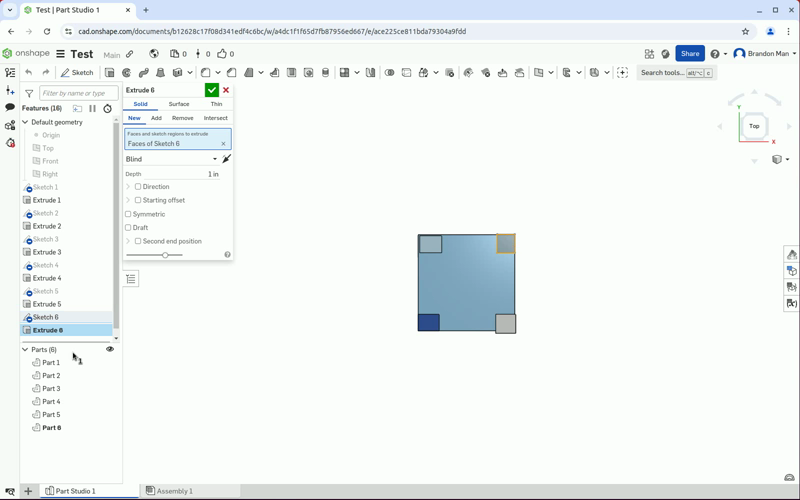
mouse_move(143, 106)
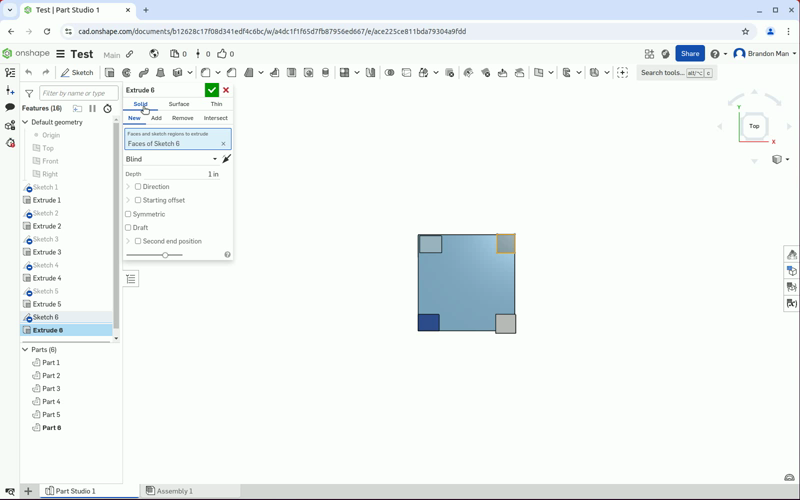
click(143, 106)
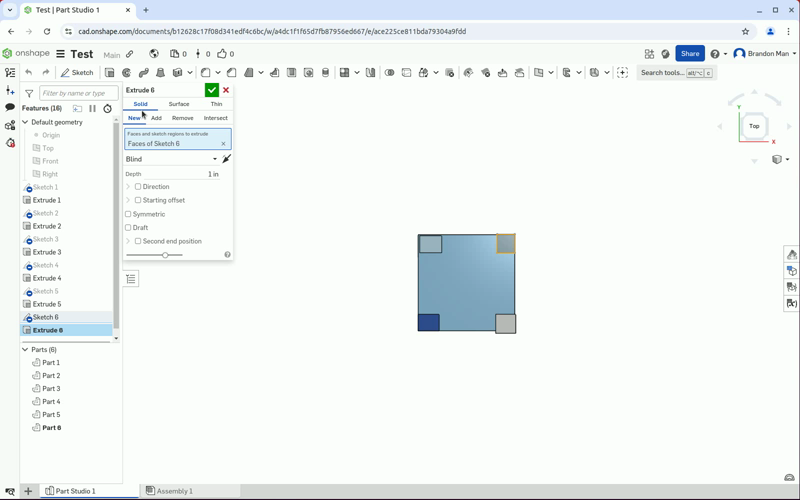
mouse_move(137, 120)
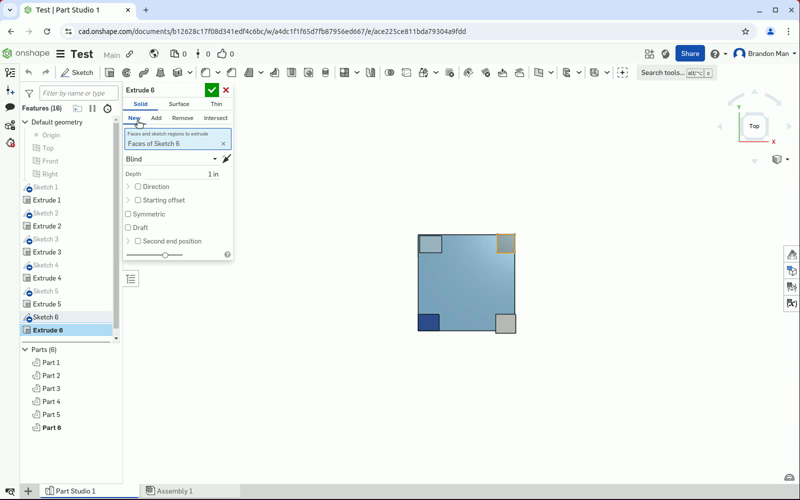
click(137, 120)
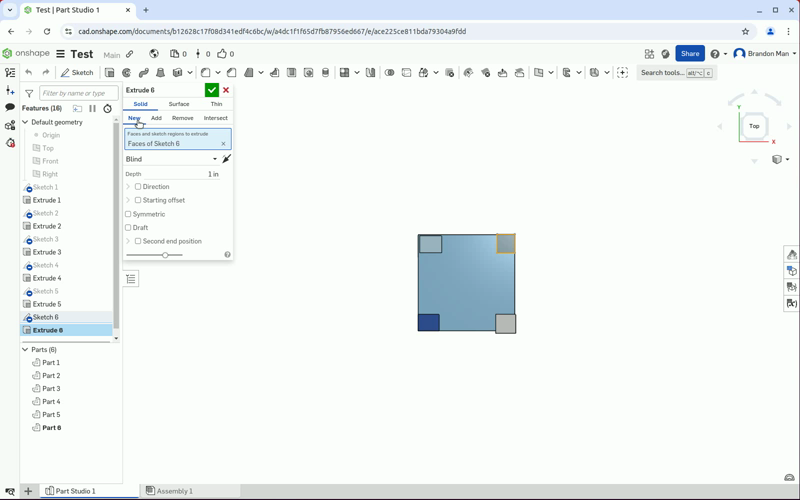
key(tab, 4)
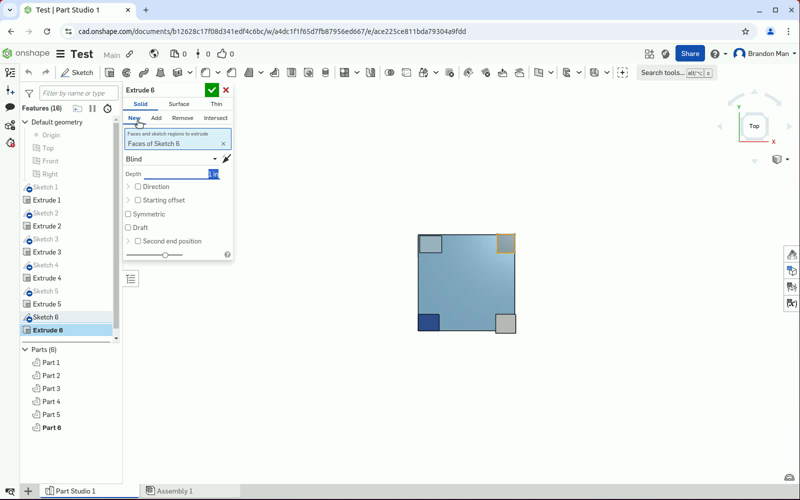
text(23.108)
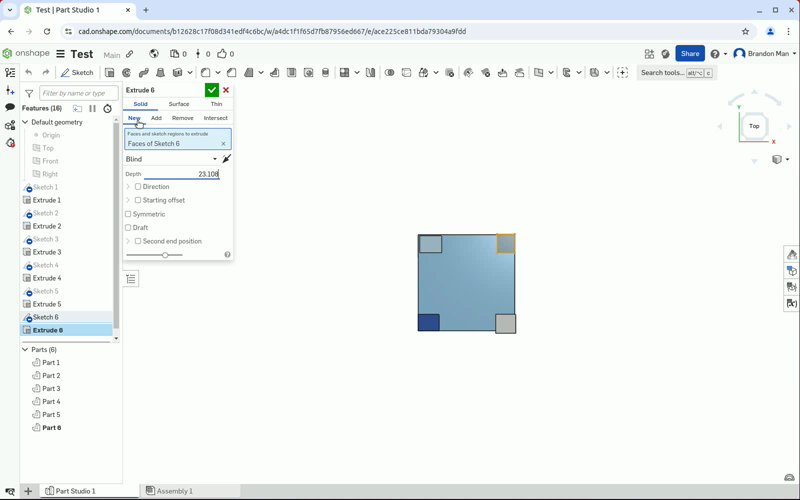
key(enter)
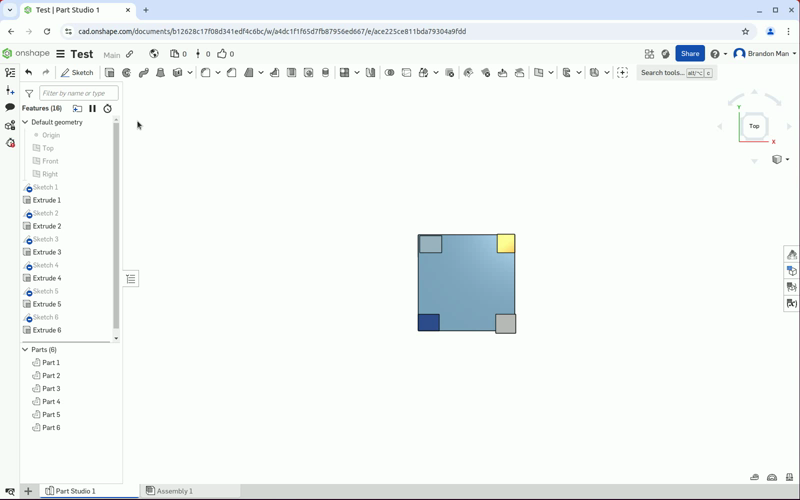
key(shift+h)
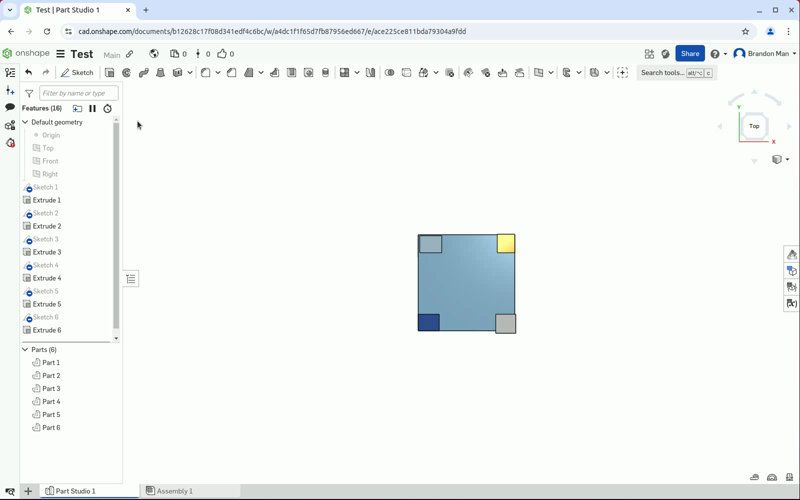
key(shift+h)
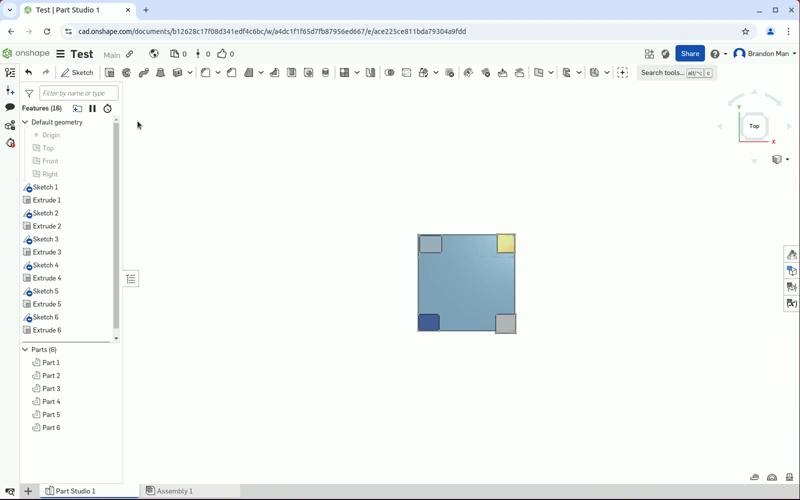
key(shift+7)
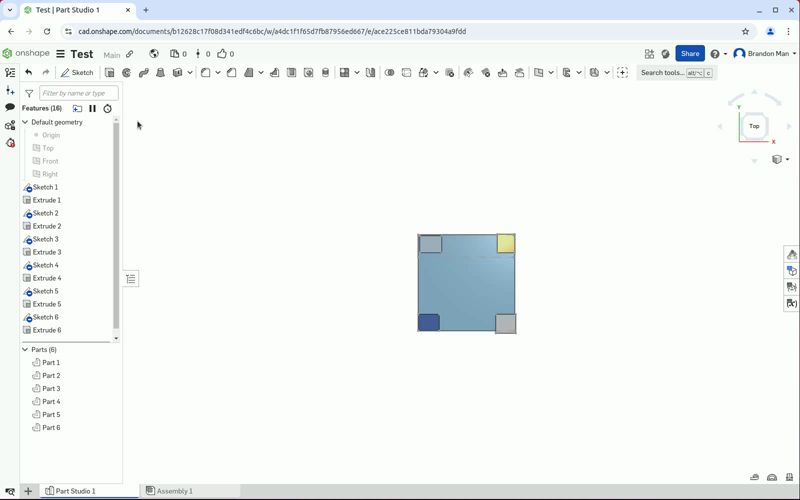
key(up, 3)
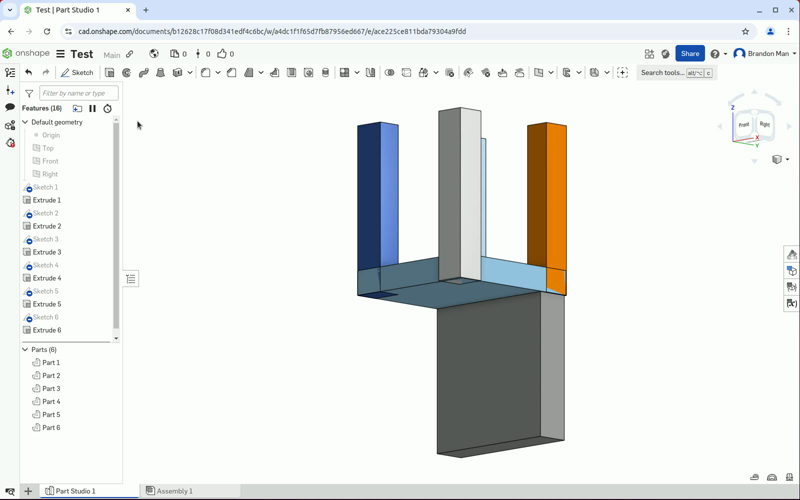
key(left, 3)
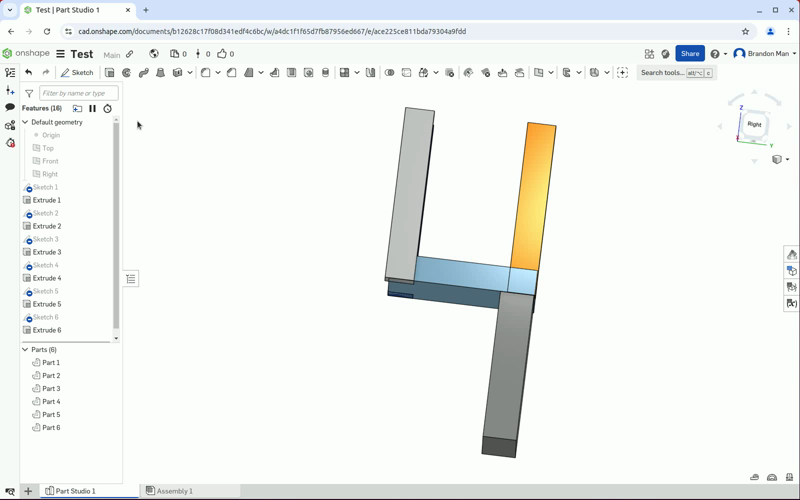
key(right, 3)
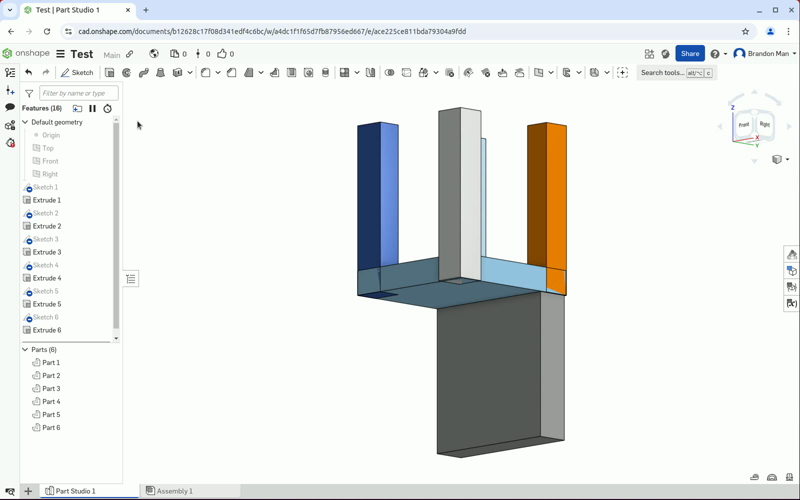
key(down, 3)
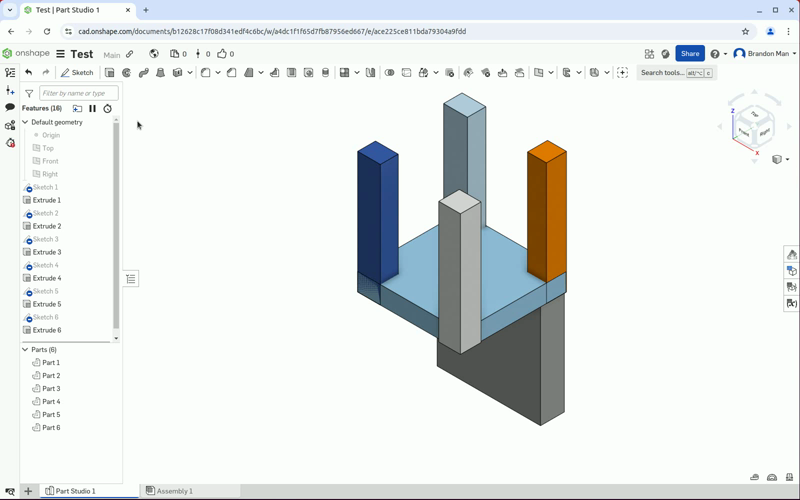
mouse_move(69, 189)
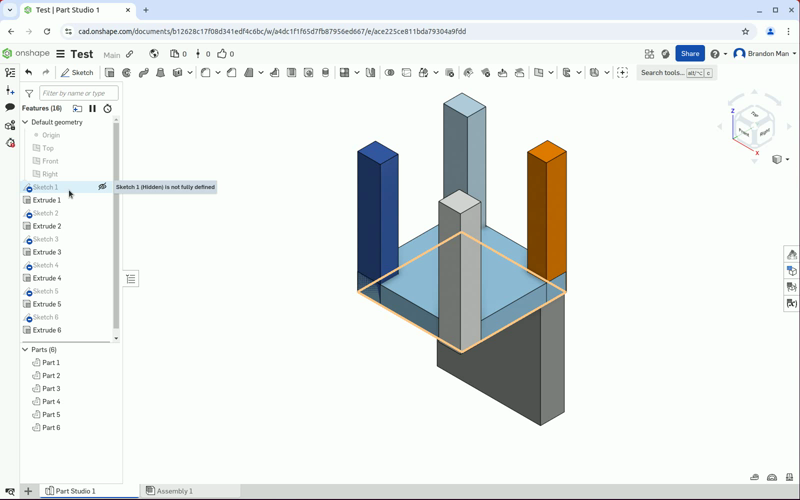
click(69, 189)